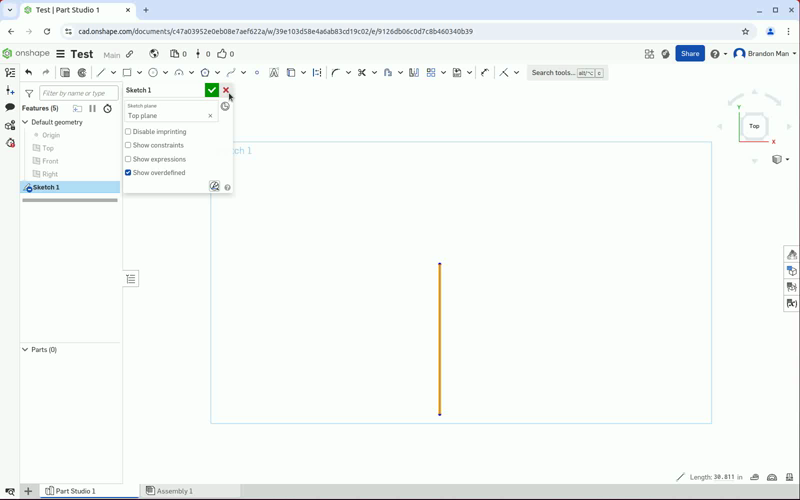
key(shift+h)
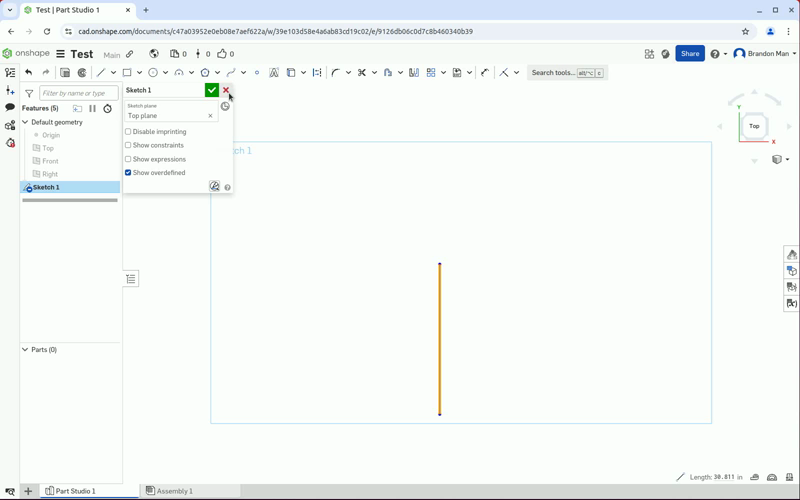
key(shift+s)
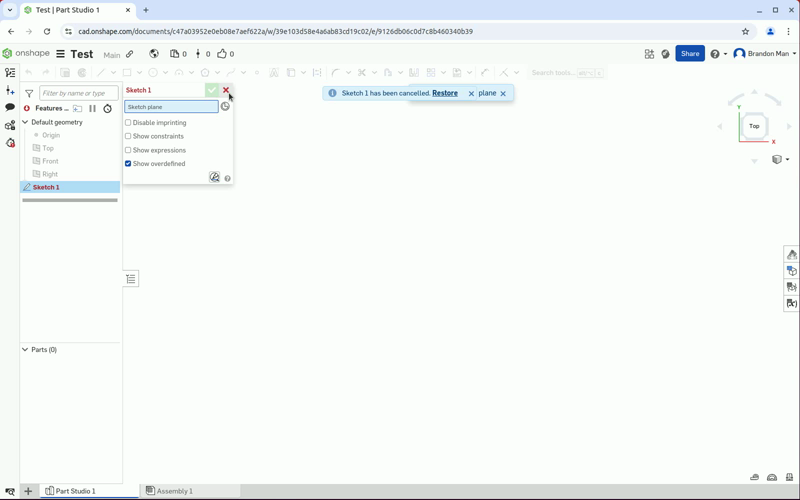
mouse_move(73, 150)
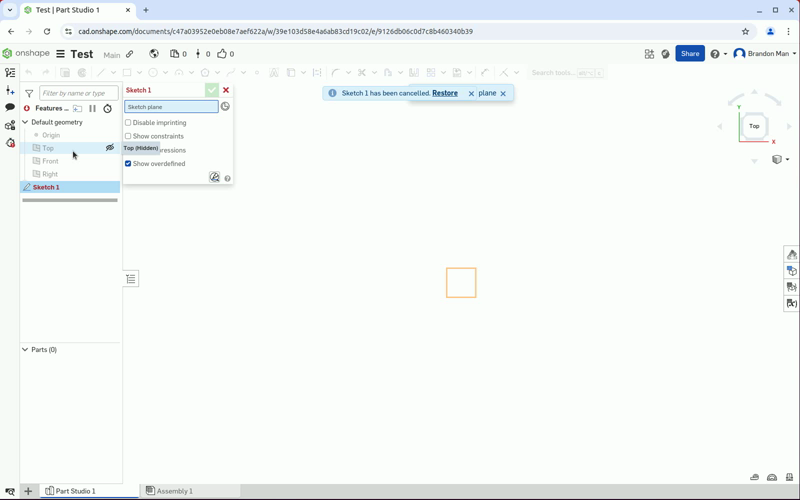
click(73, 150)
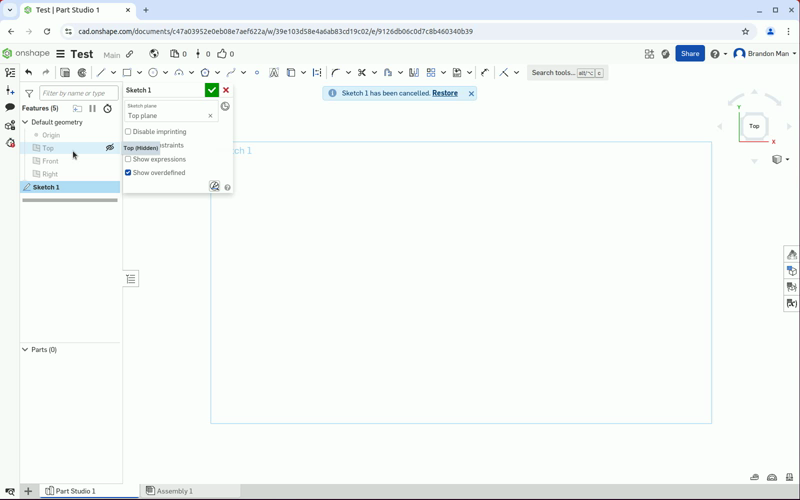
mouse_move(73, 352)
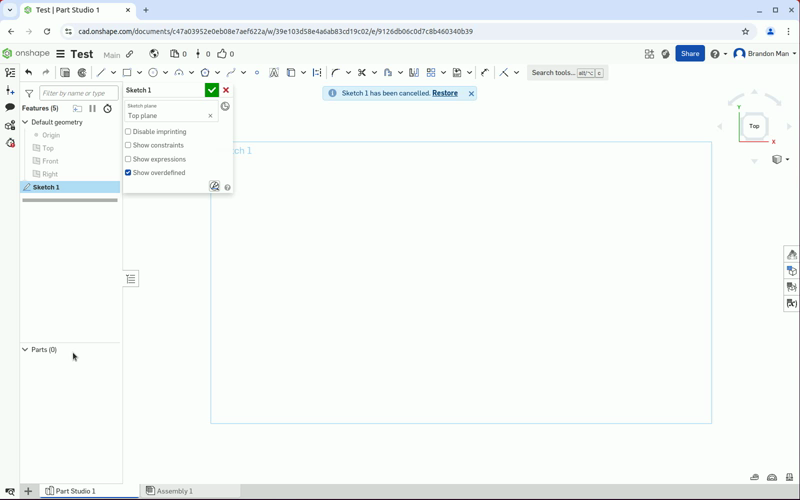
key(y)
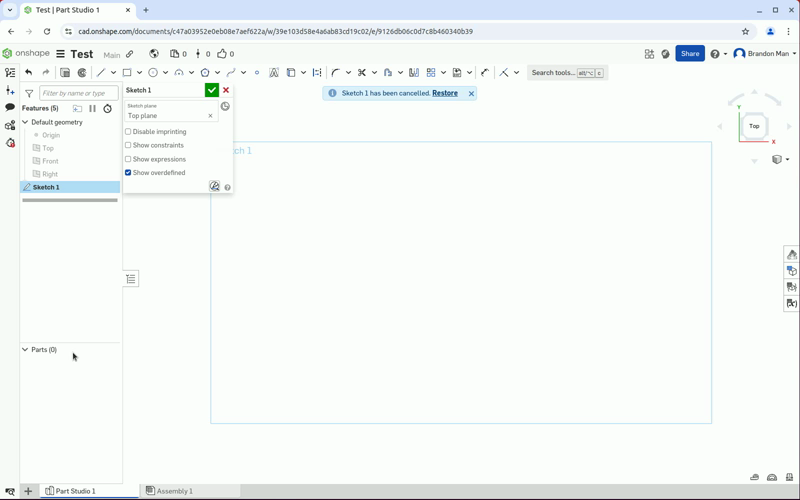
key(c)
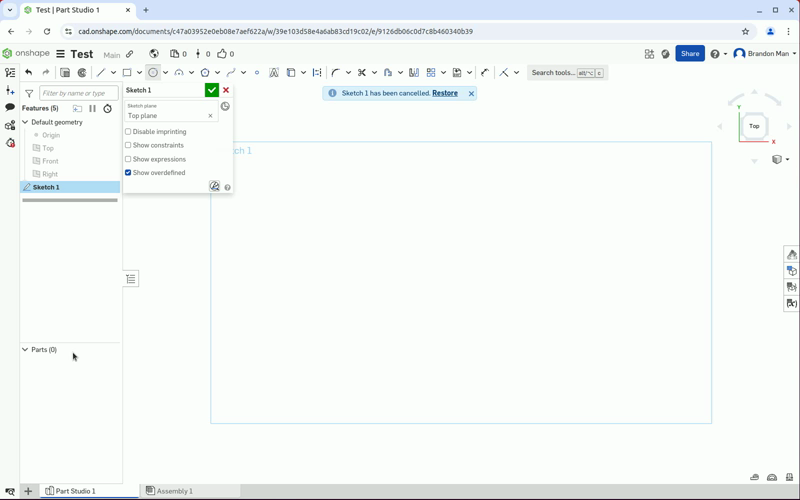
key_down(shift)
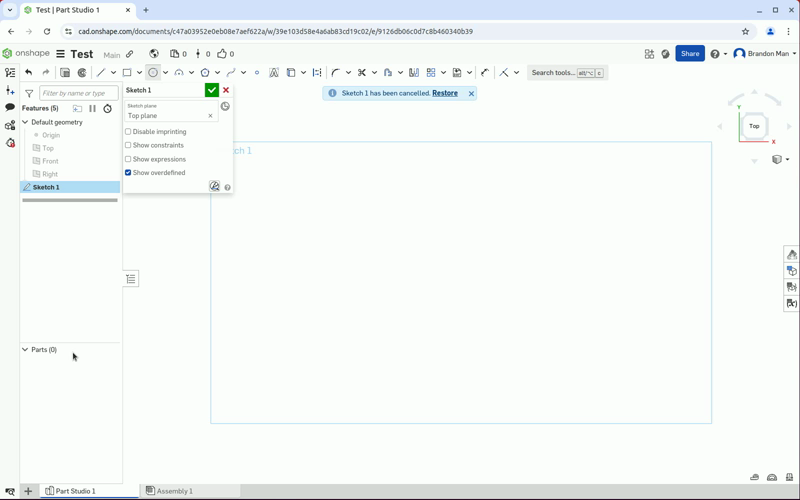
mouse_move(461, 282)
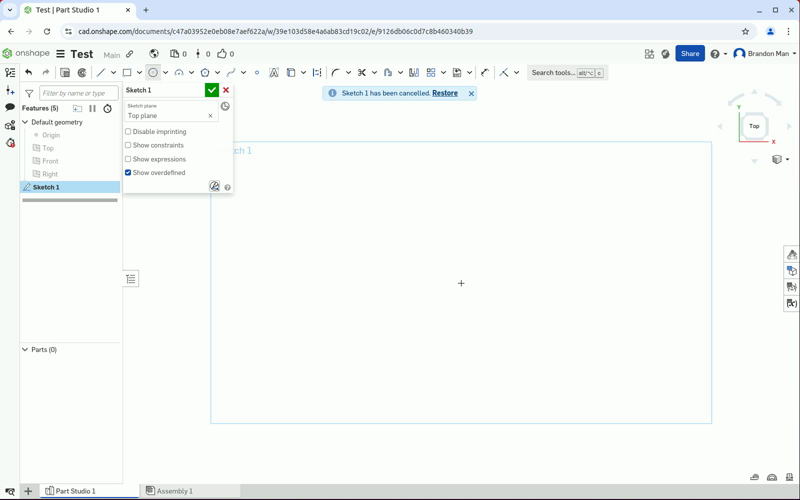
click(461, 282)
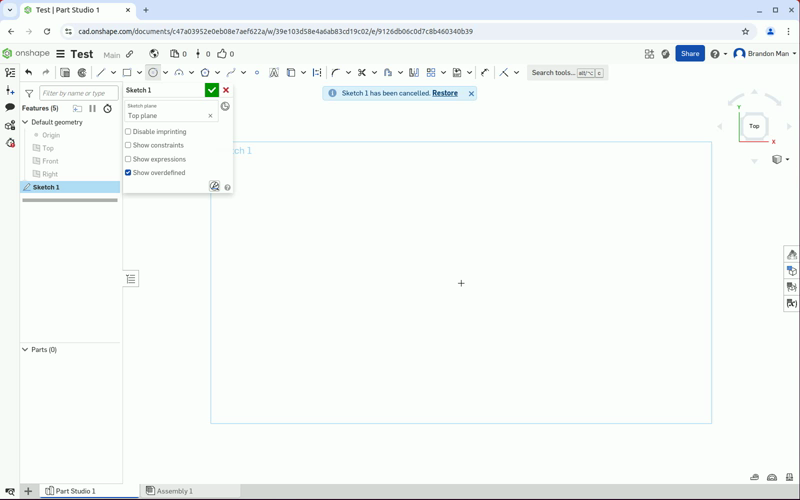
key_up(shift)
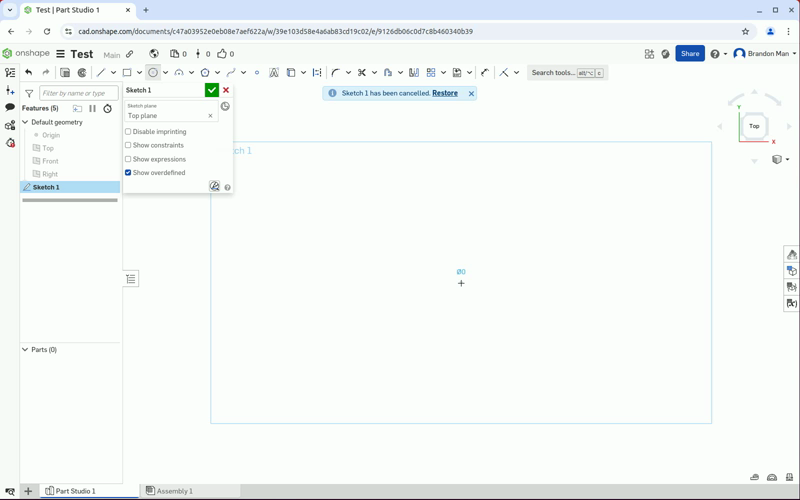
mouse_move(480, 282)
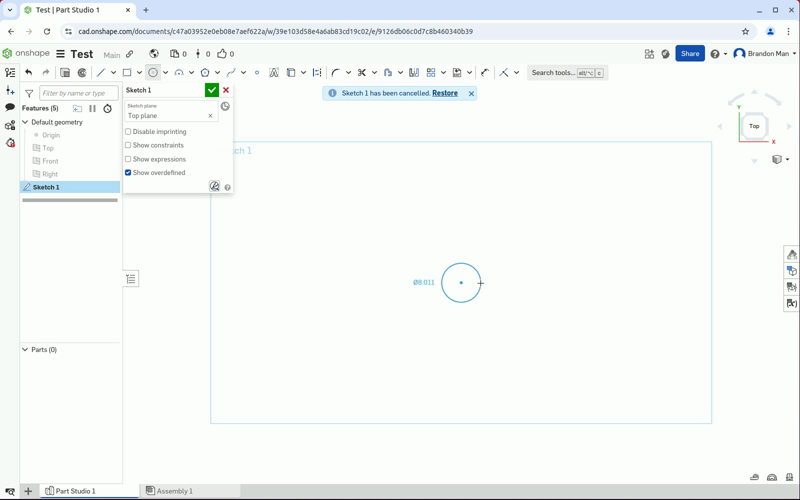
click(480, 282)
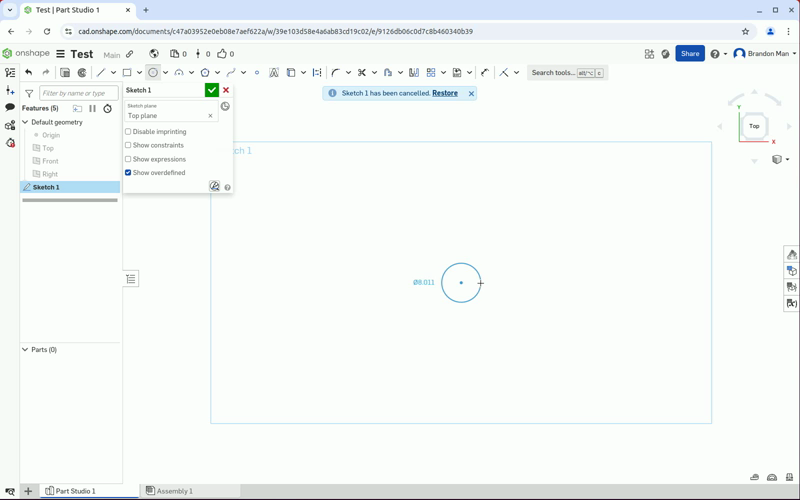
key(esc)
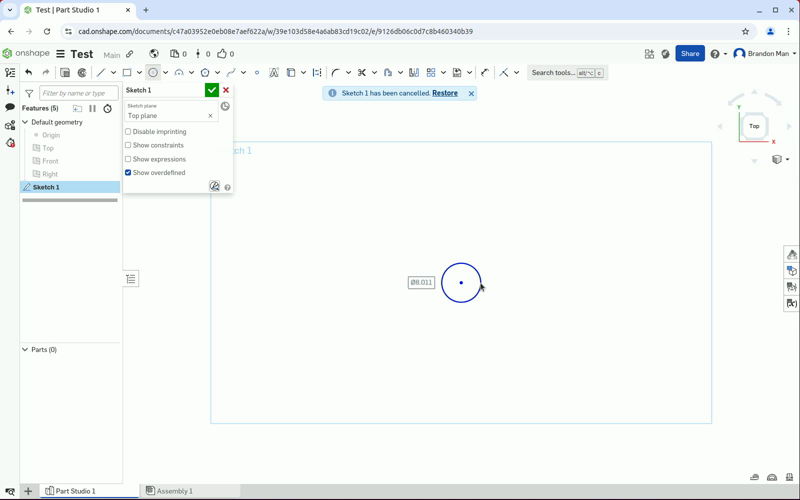
key(c)
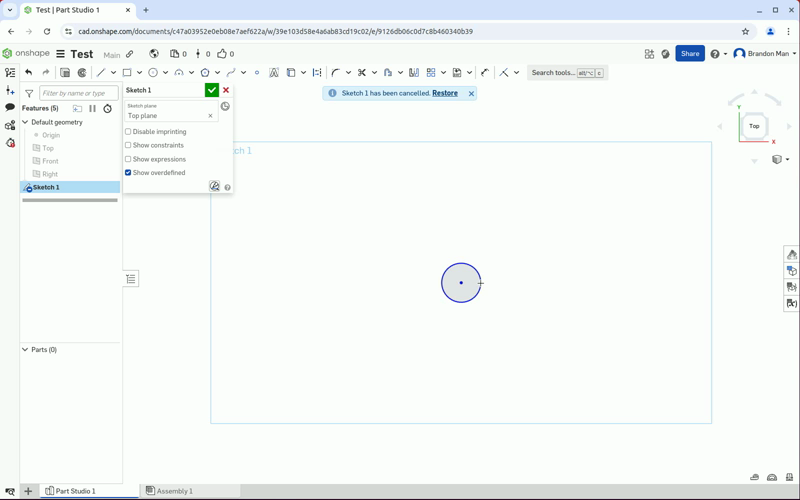
key_down(shift)
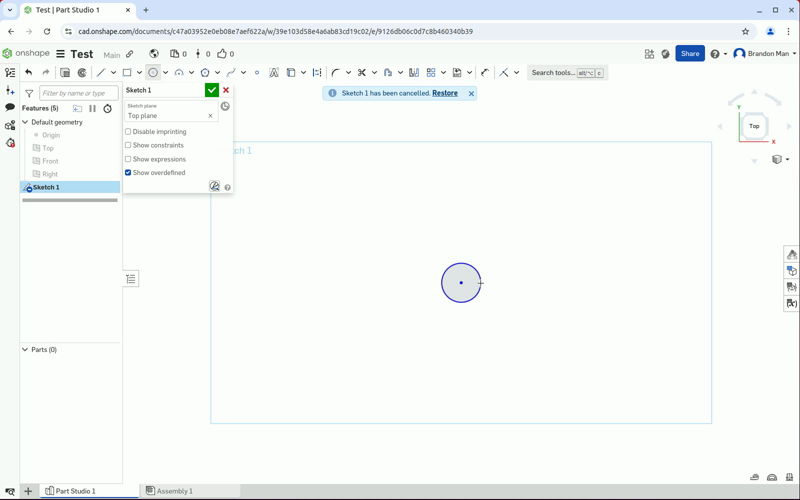
mouse_move(461, 298)
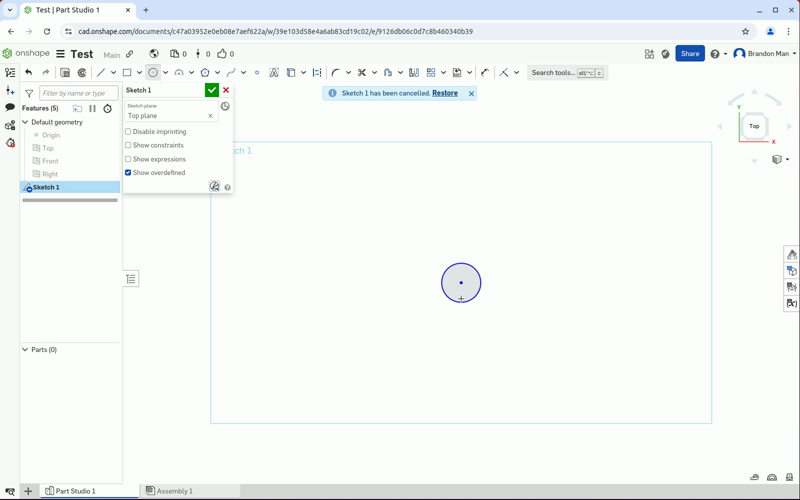
click(461, 298)
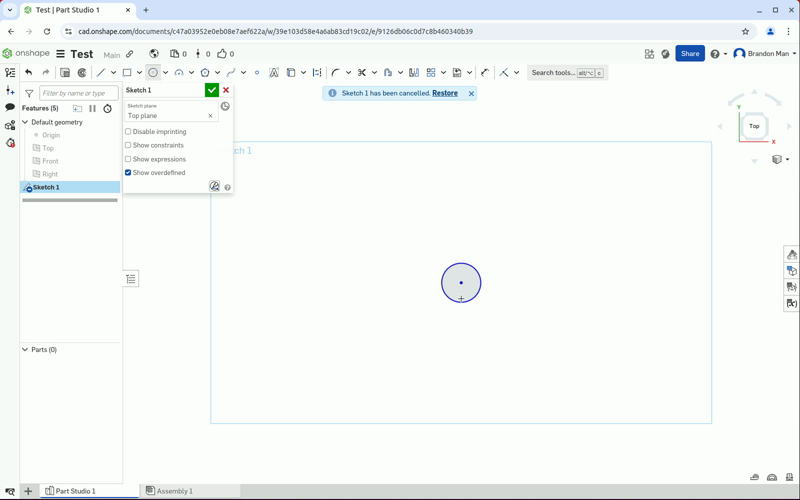
key_up(shift)
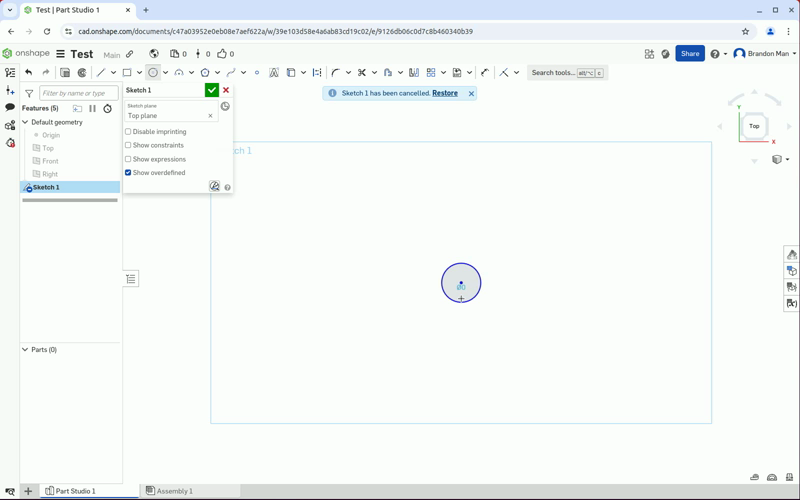
mouse_move(463, 298)
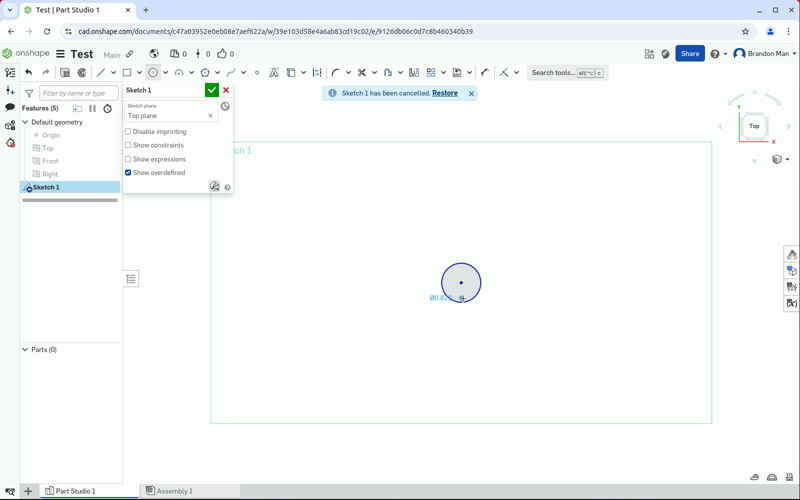
scroll(6)
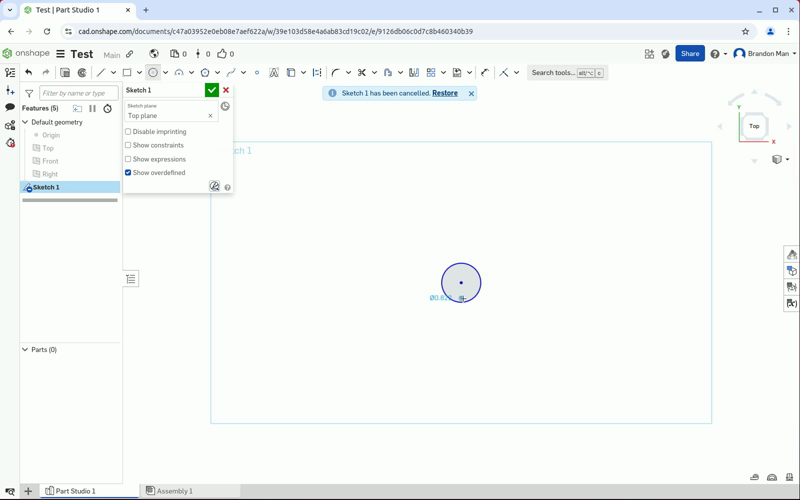
scroll(6)
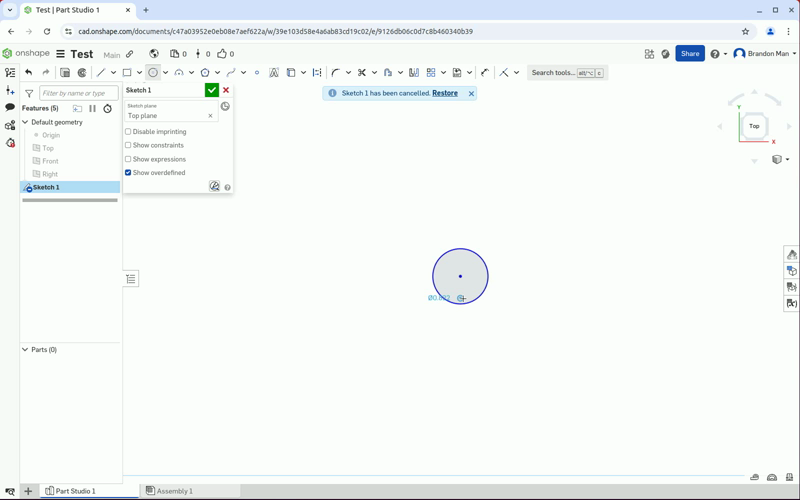
scroll(6)
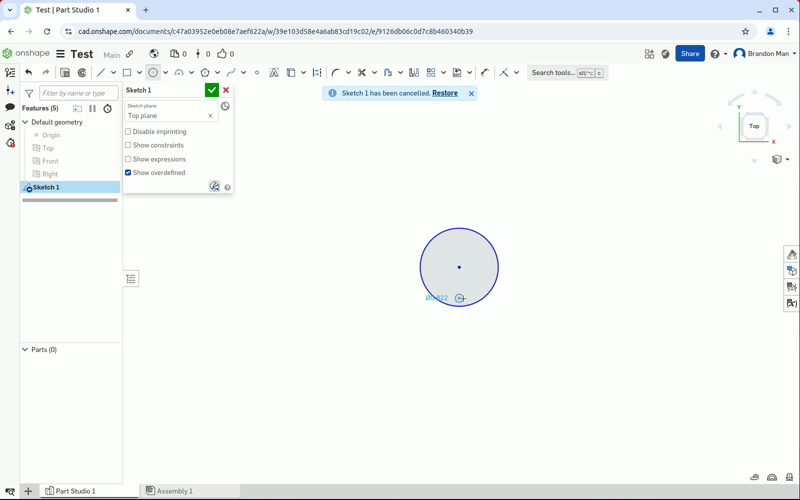
scroll(6)
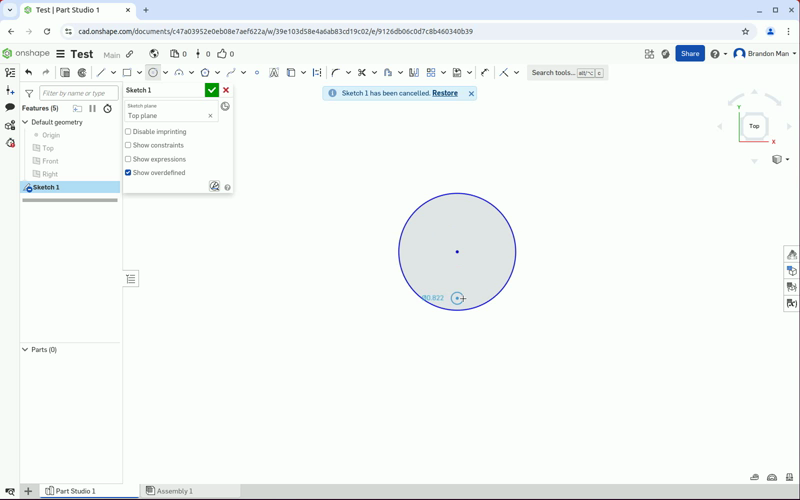
scroll(6)
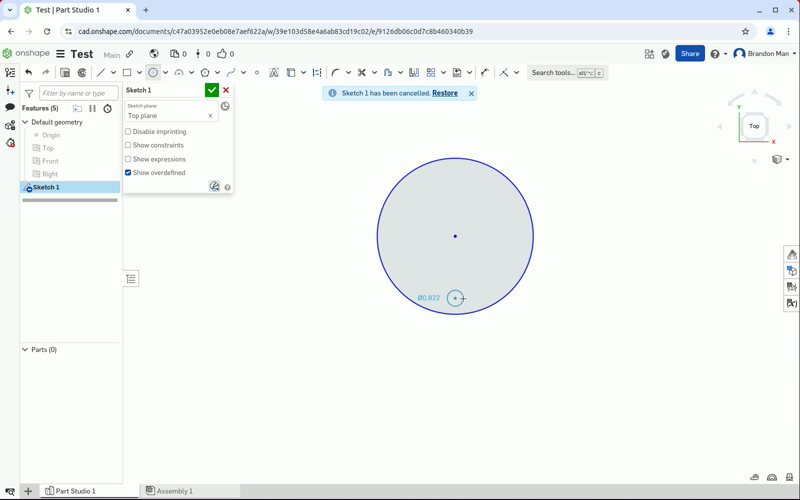
scroll(6)
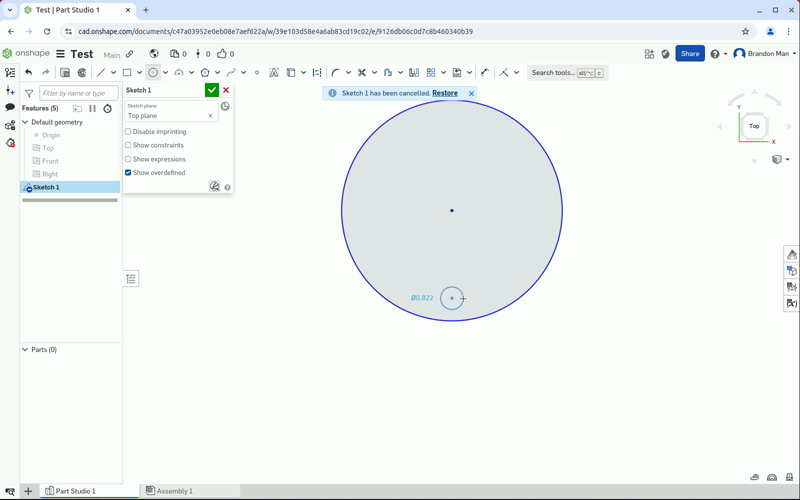
scroll(6)
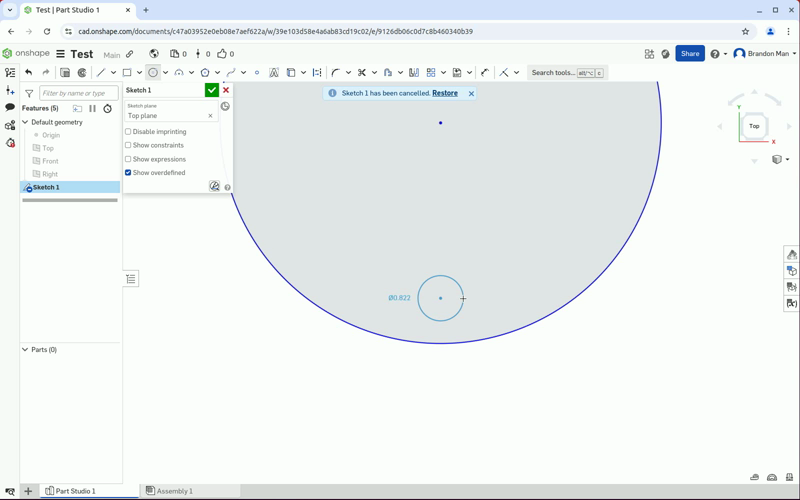
click(463, 298)
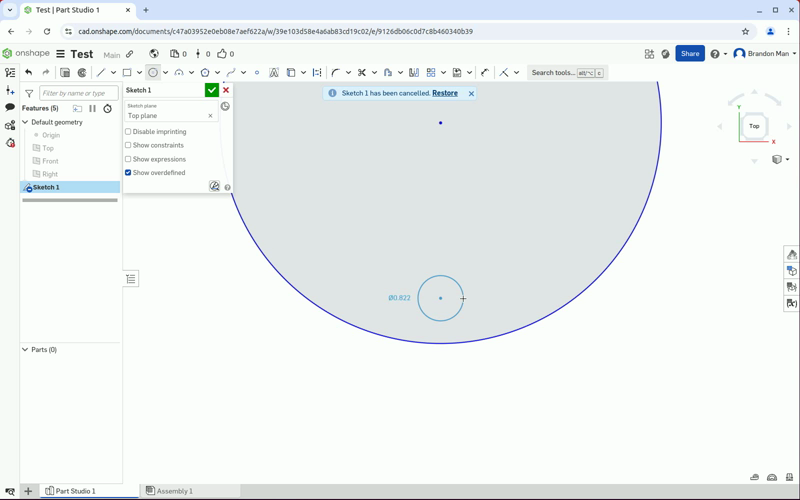
scroll(-6)
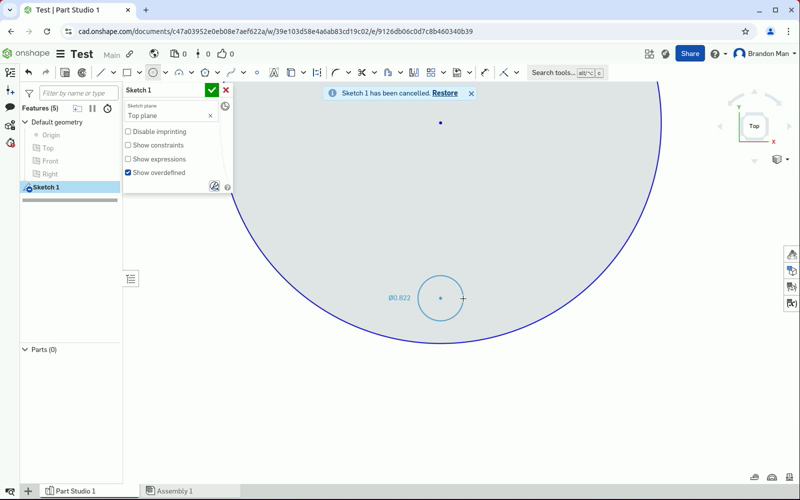
scroll(-6)
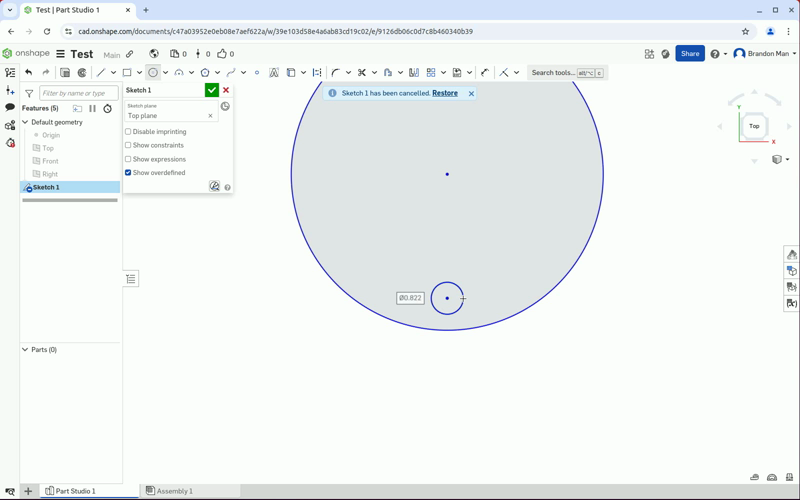
scroll(-6)
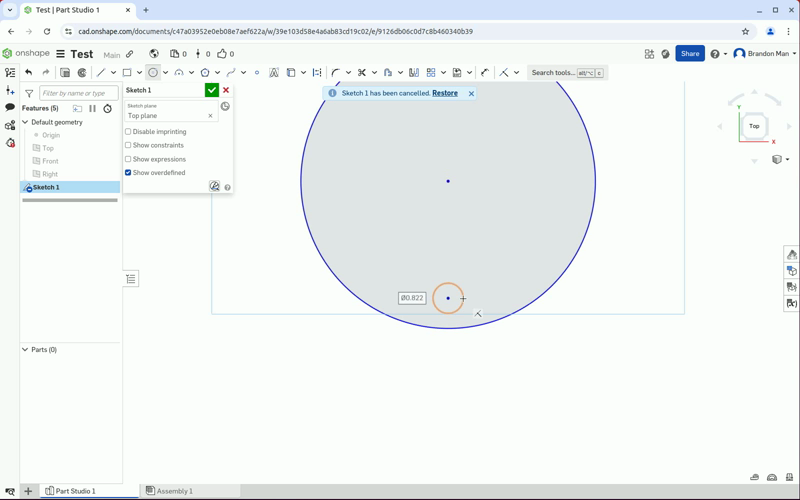
scroll(-6)
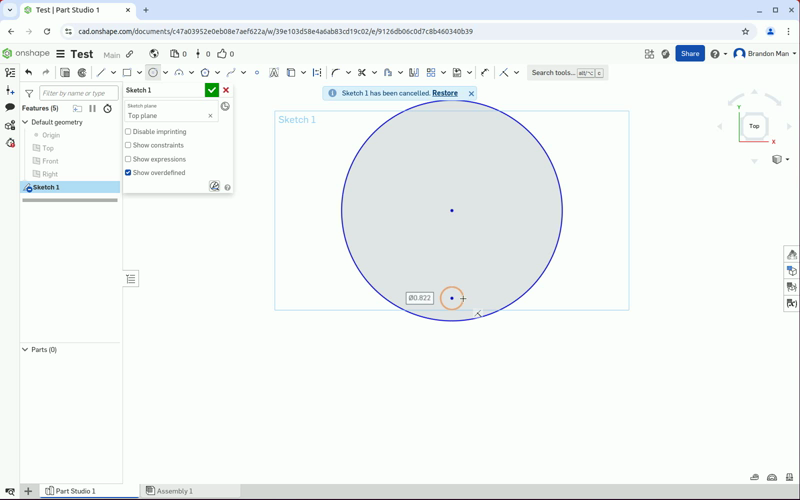
scroll(-6)
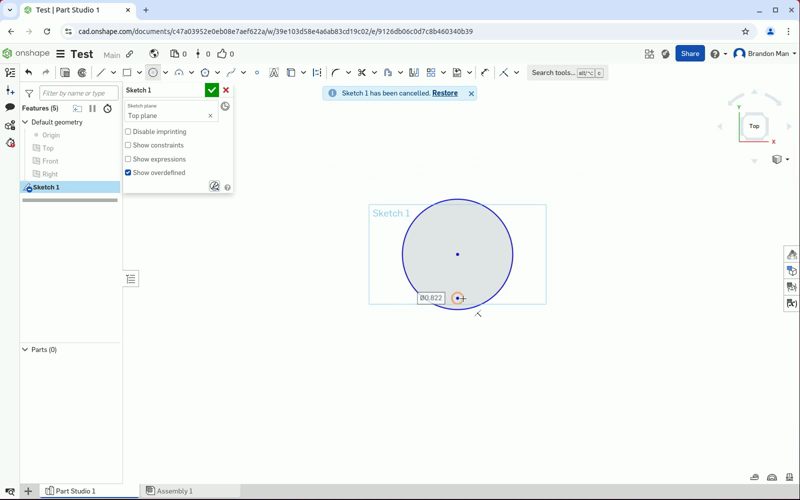
scroll(-6)
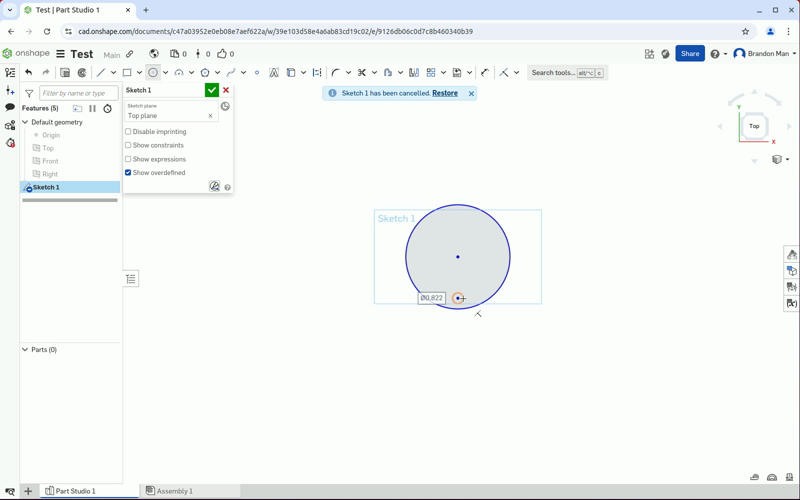
scroll(-6)
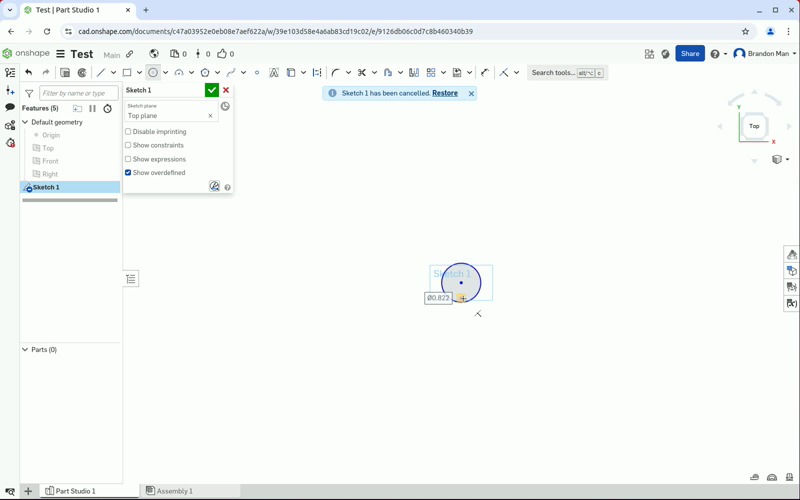
key(esc)
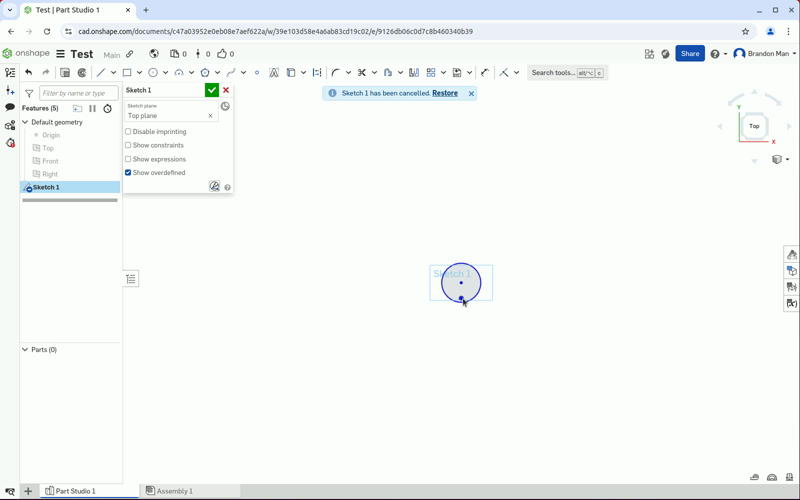
key(c)
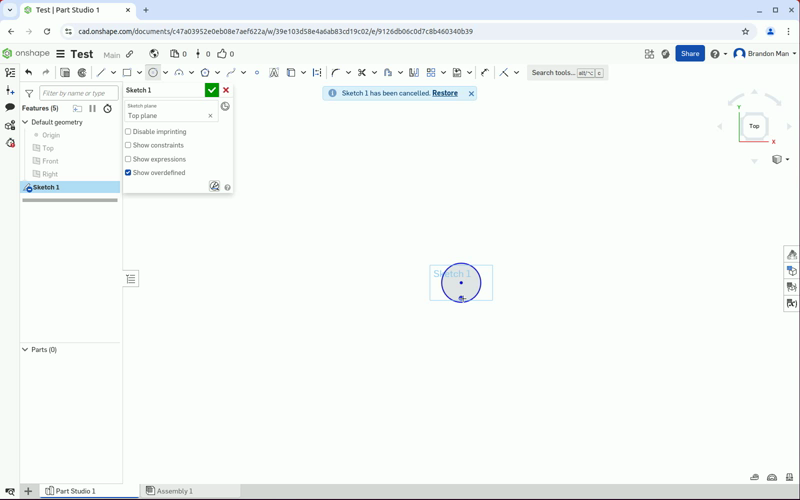
key_down(shift)
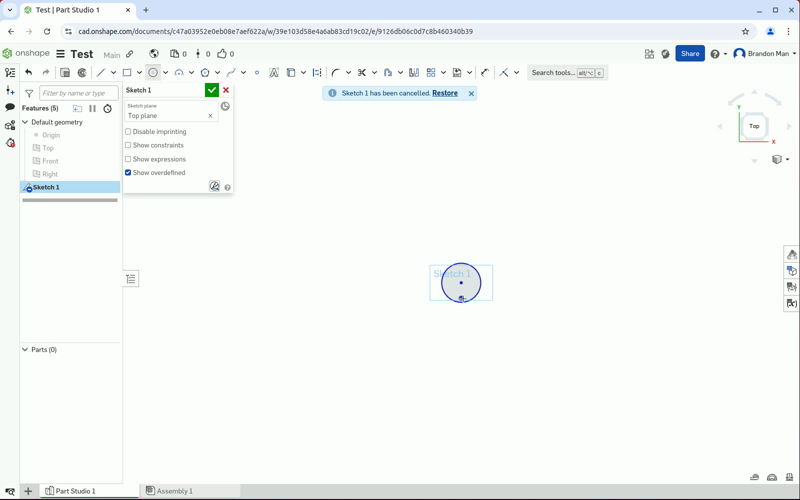
mouse_move(461, 267)
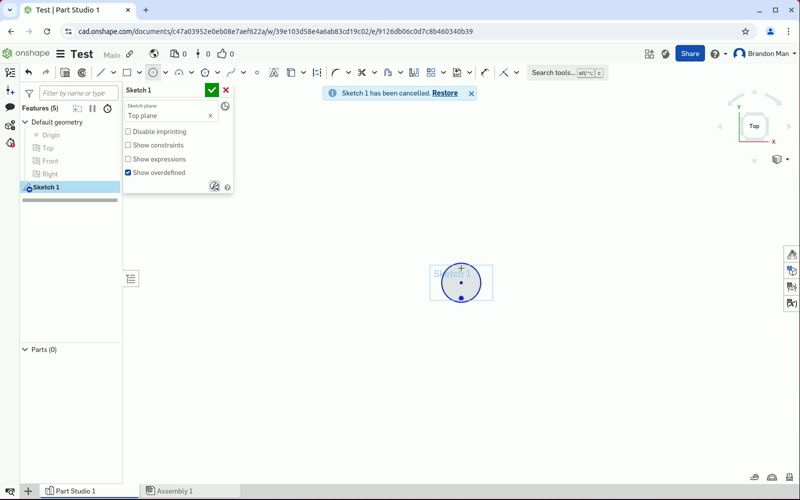
click(461, 267)
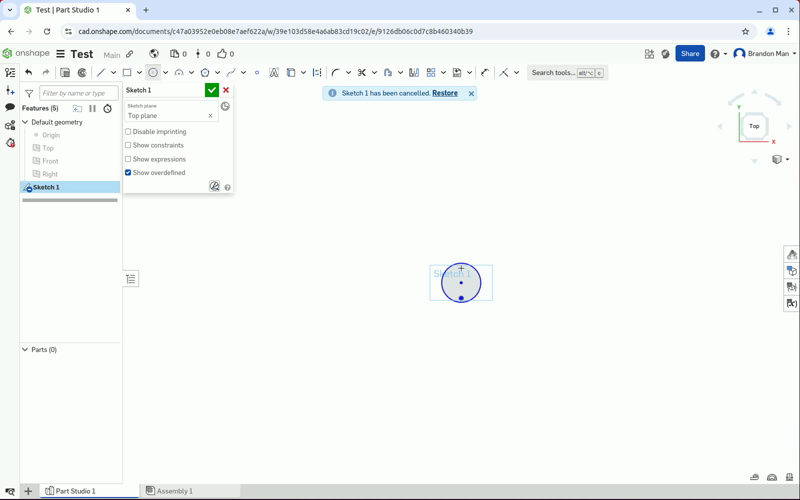
key_up(shift)
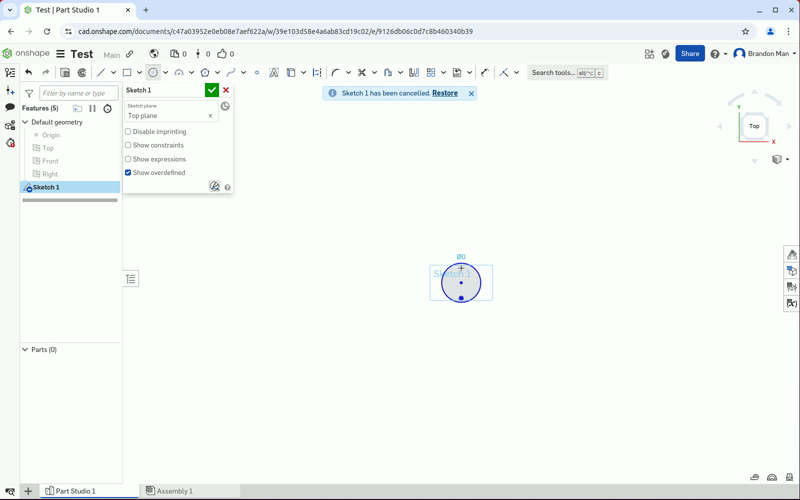
mouse_move(463, 267)
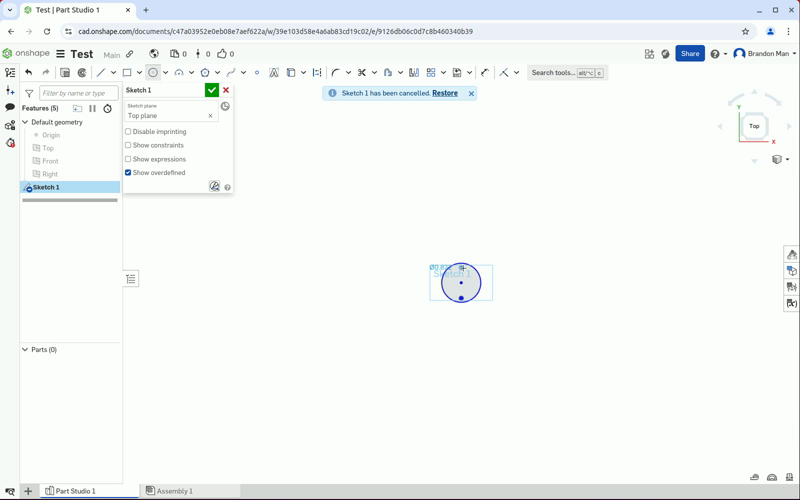
scroll(6)
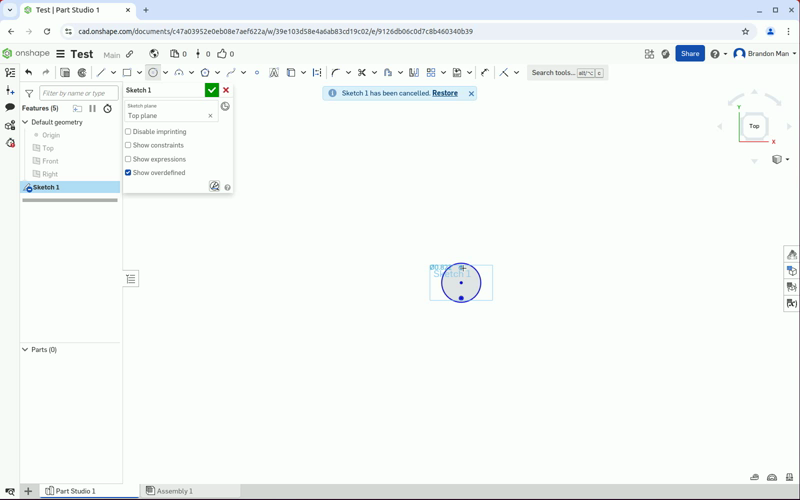
scroll(6)
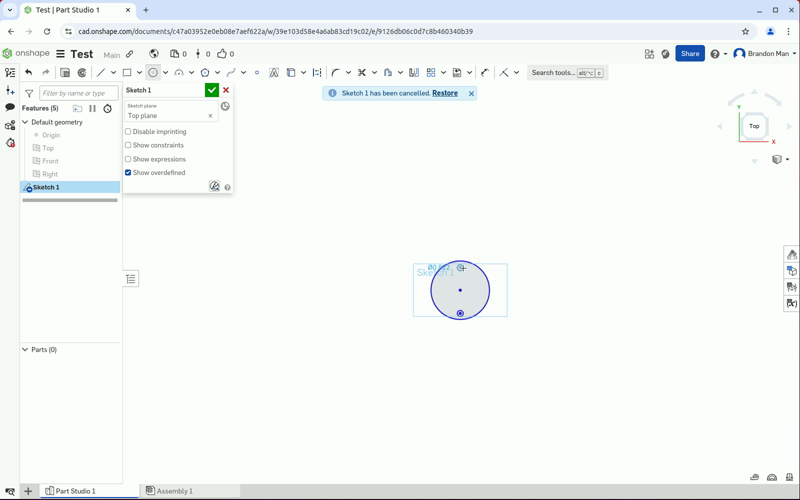
scroll(6)
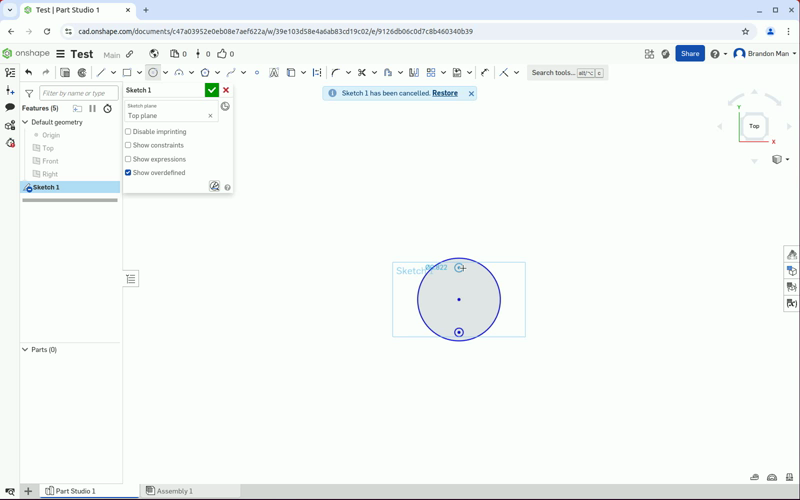
scroll(6)
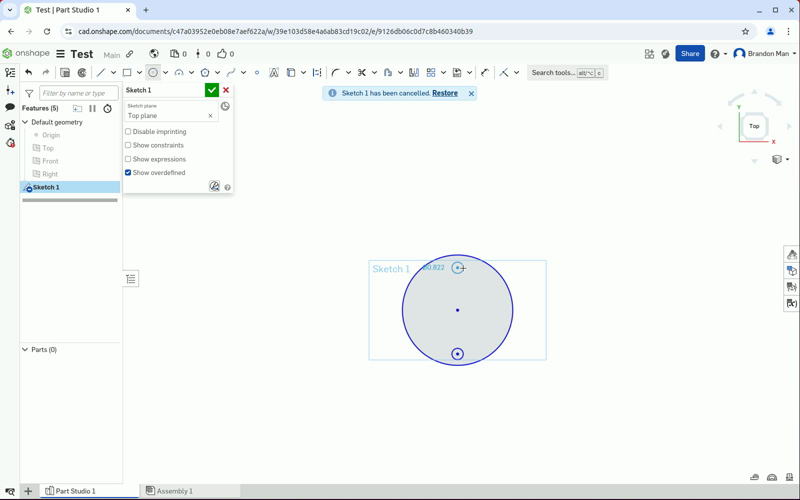
scroll(6)
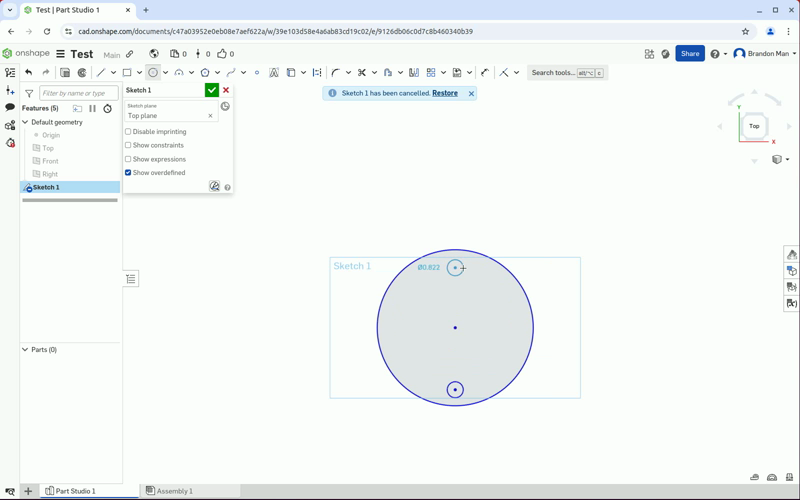
scroll(6)
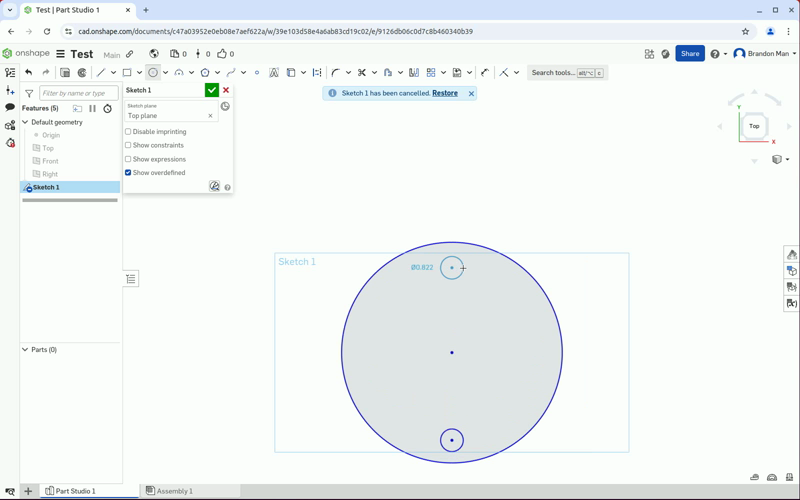
scroll(6)
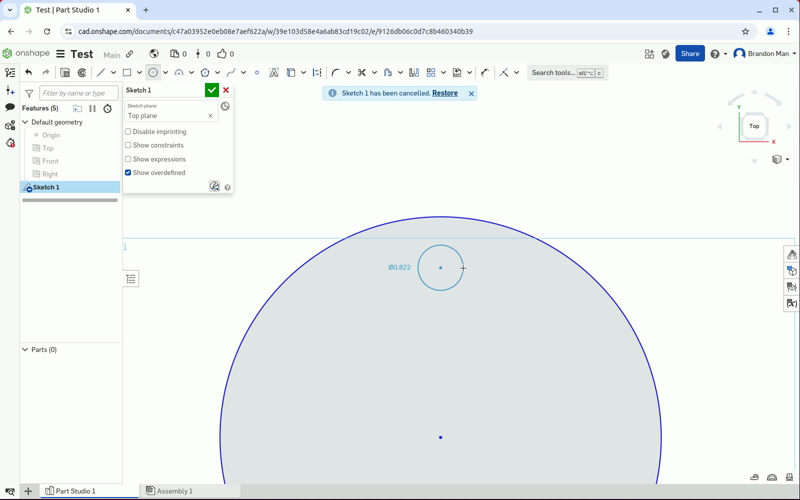
click(463, 267)
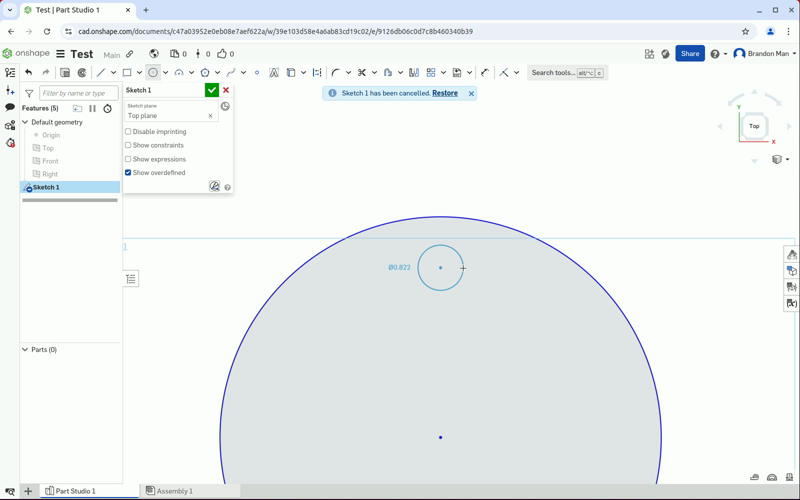
scroll(-6)
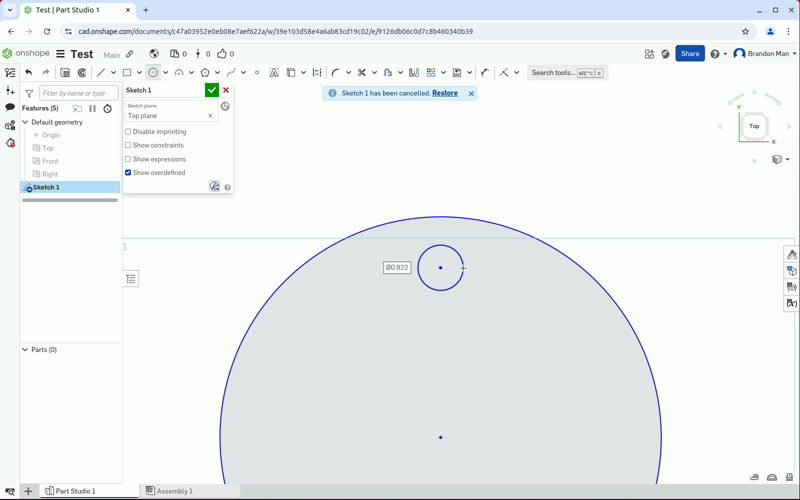
scroll(-6)
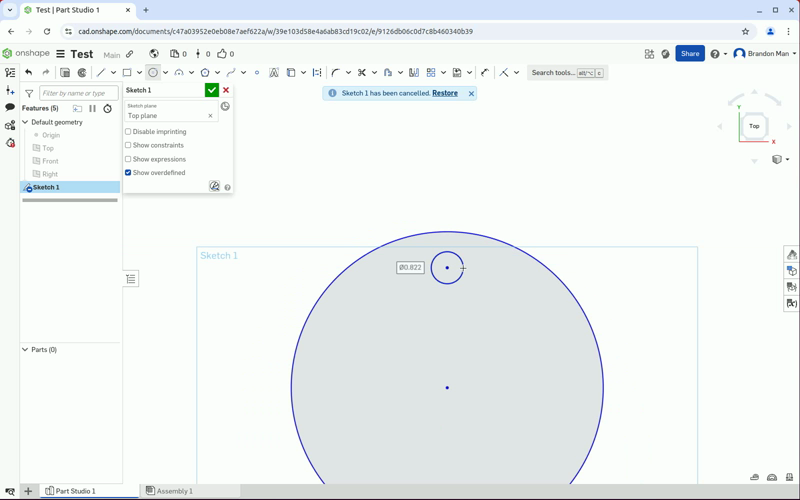
scroll(-6)
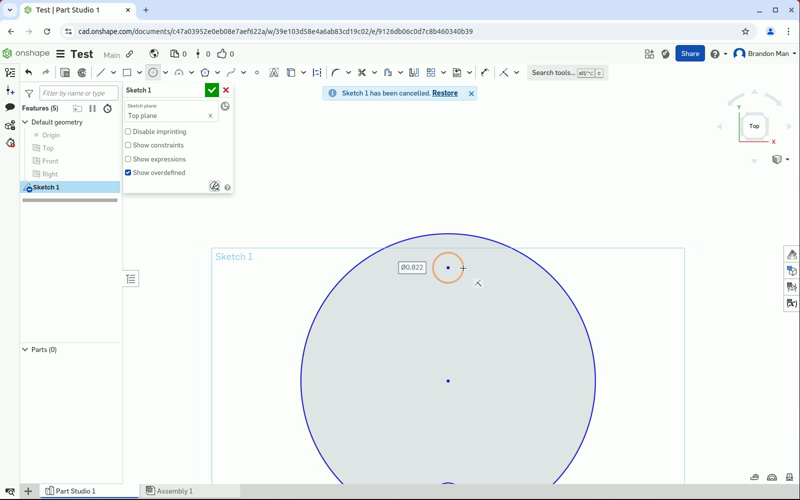
scroll(-6)
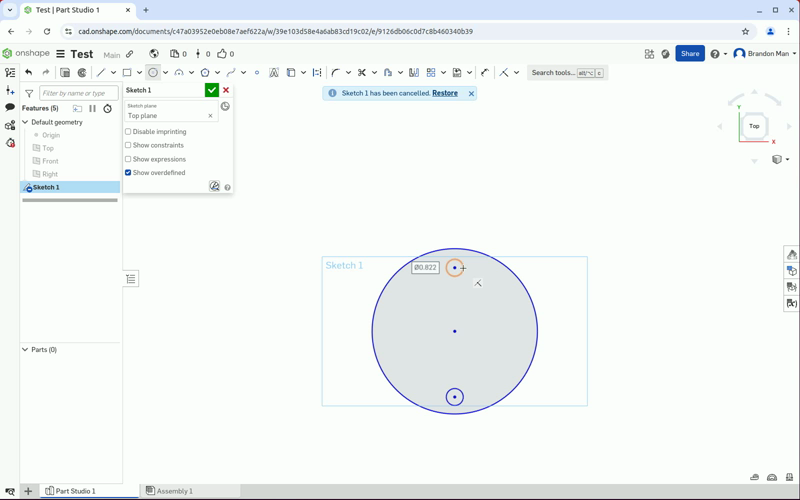
scroll(-6)
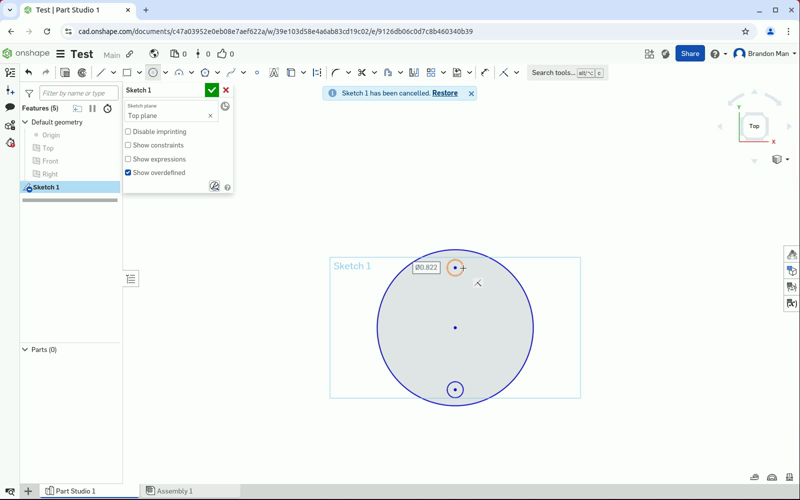
scroll(-6)
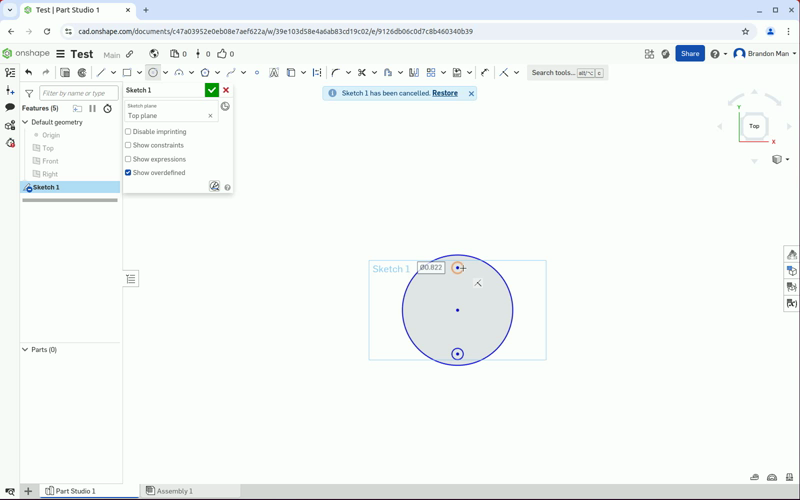
scroll(-6)
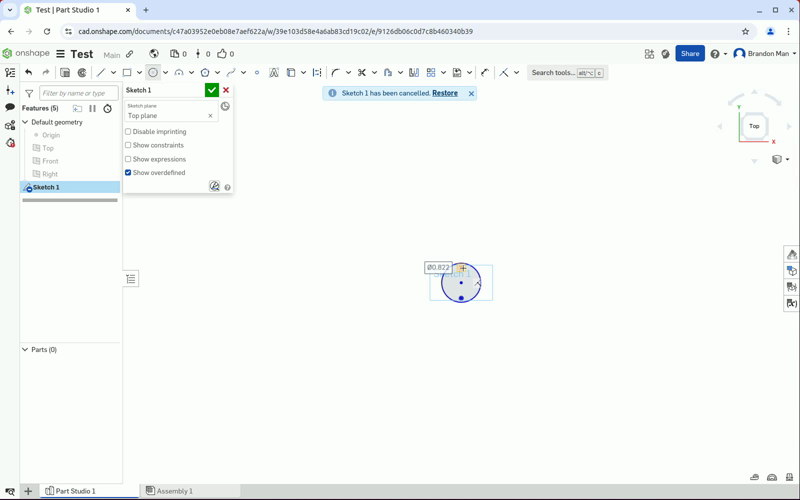
key(esc)
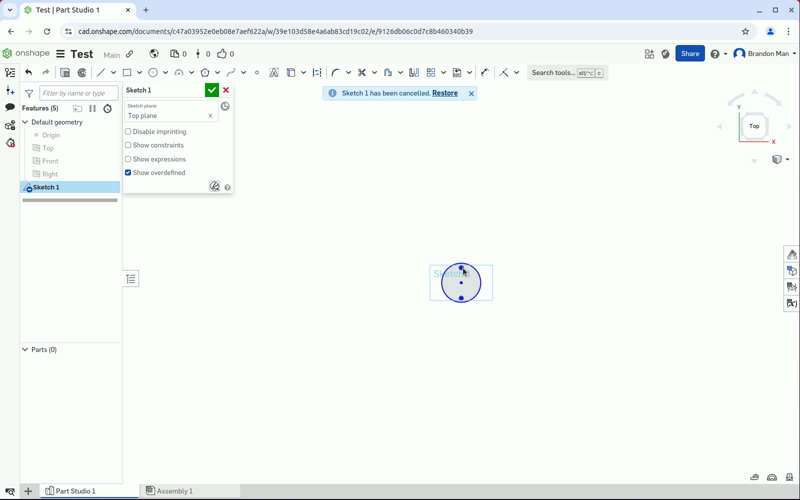
mouse_move(455, 275)
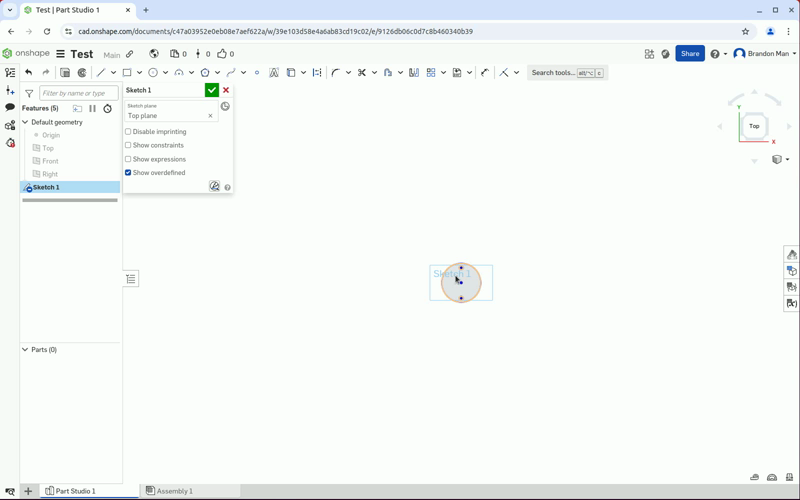
scroll(6)
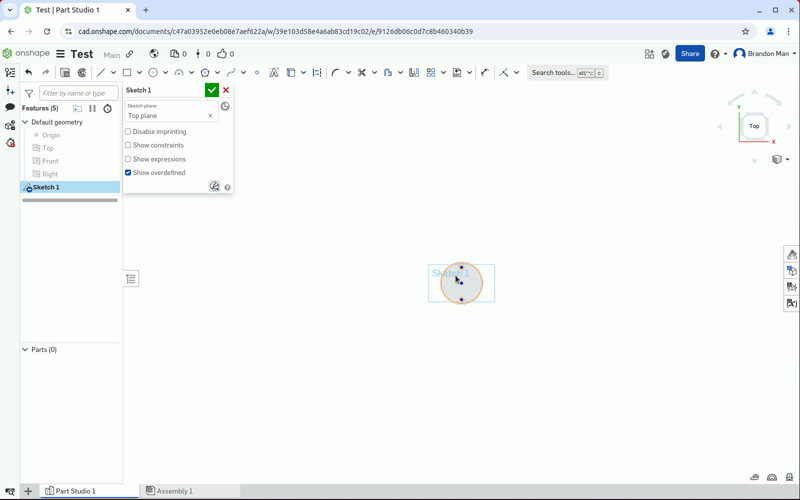
scroll(6)
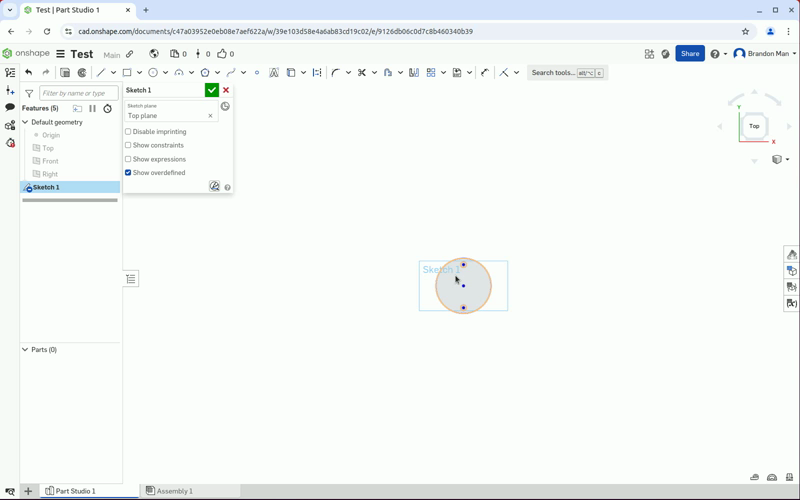
scroll(6)
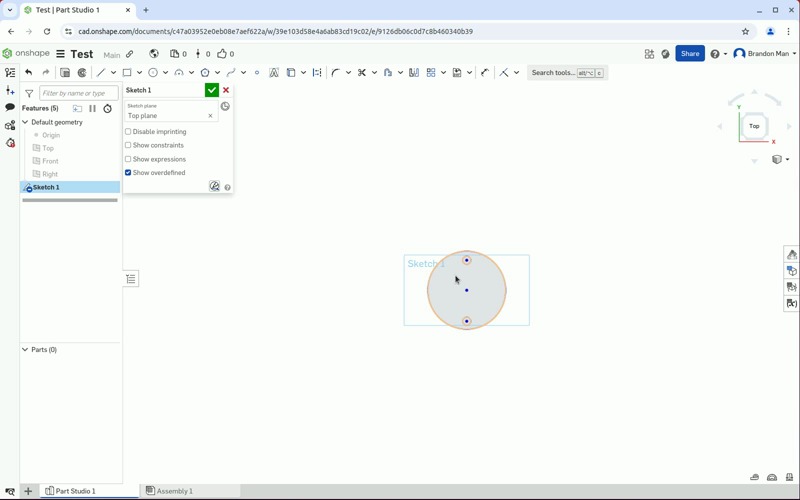
scroll(6)
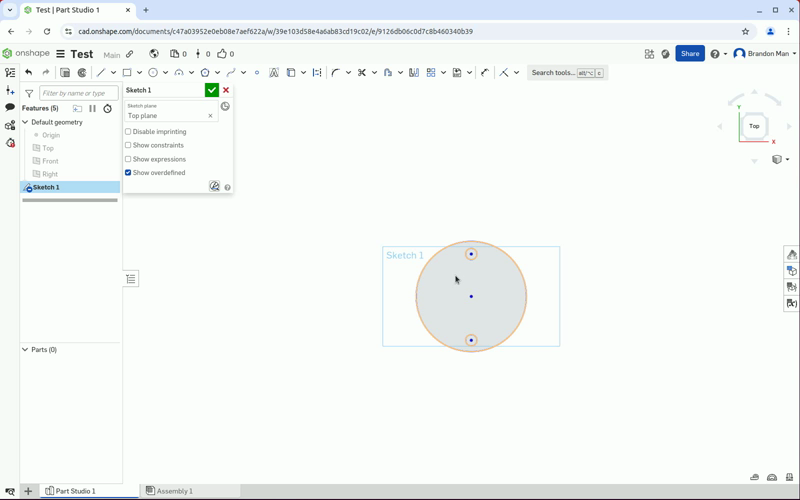
scroll(6)
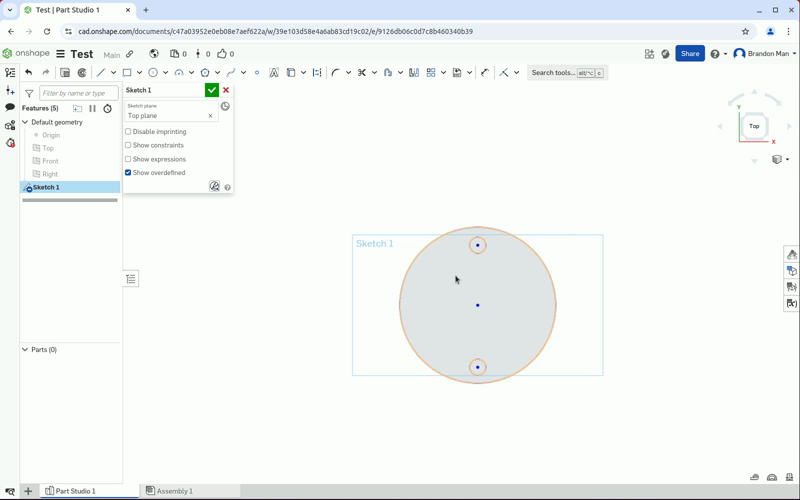
scroll(6)
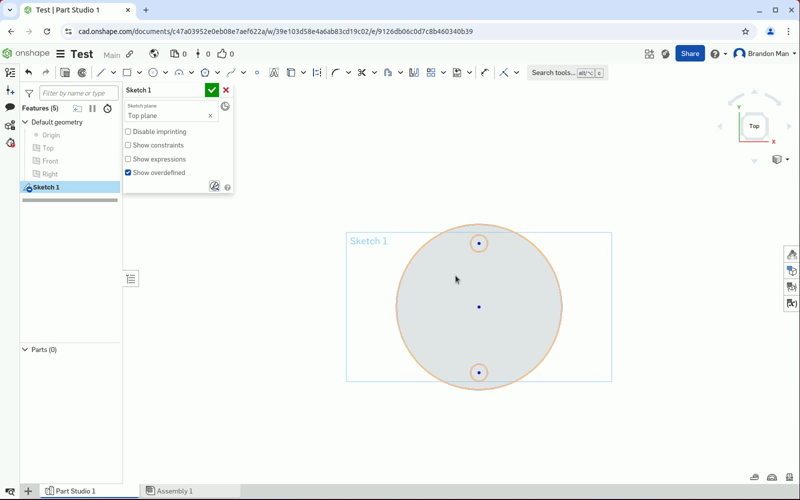
scroll(6)
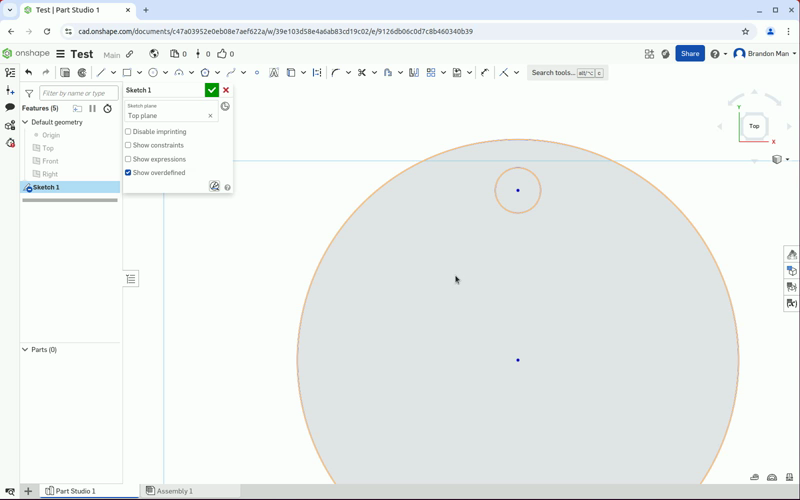
click(455, 275)
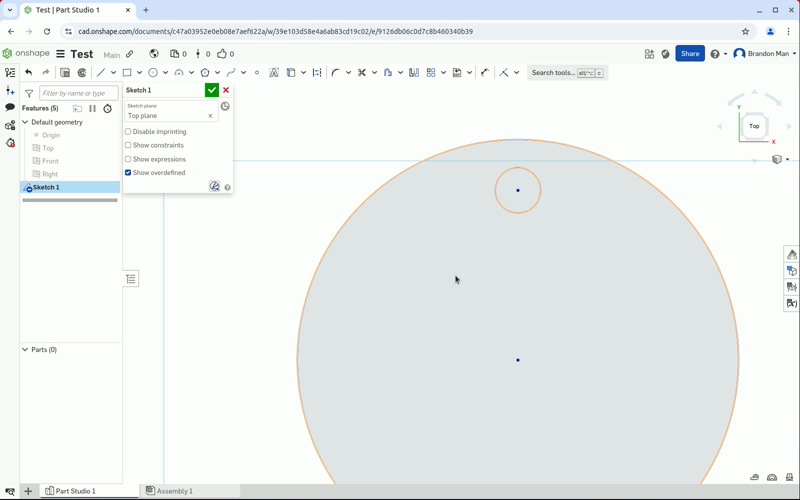
scroll(-6)
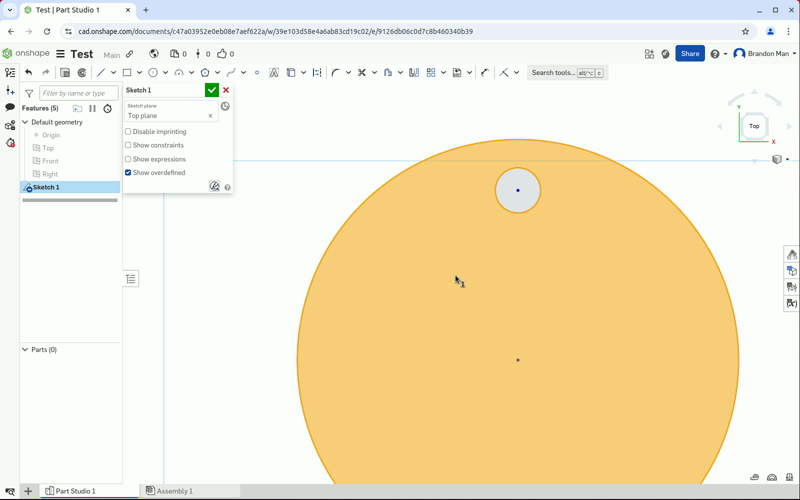
scroll(-6)
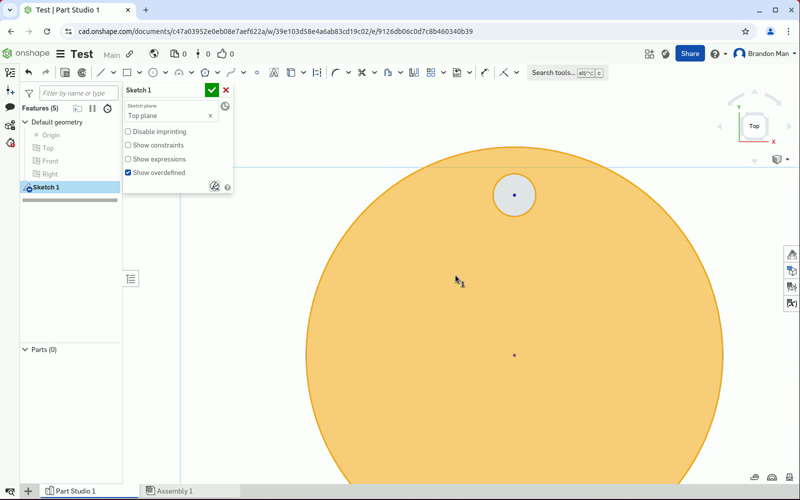
scroll(-6)
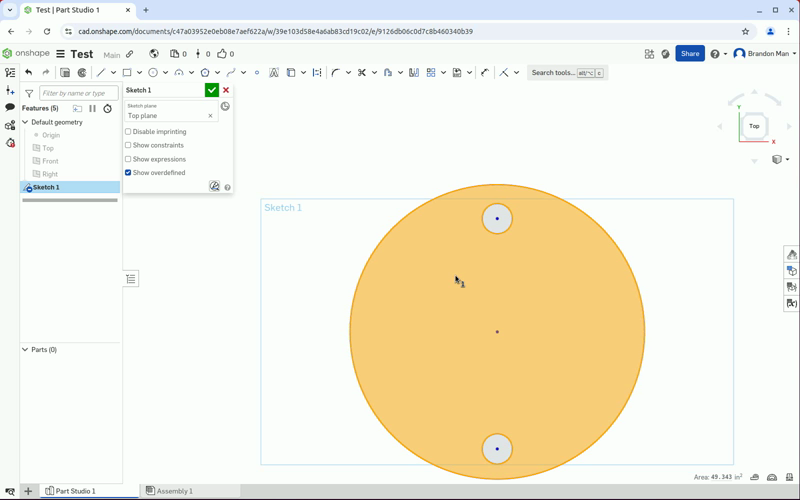
scroll(-6)
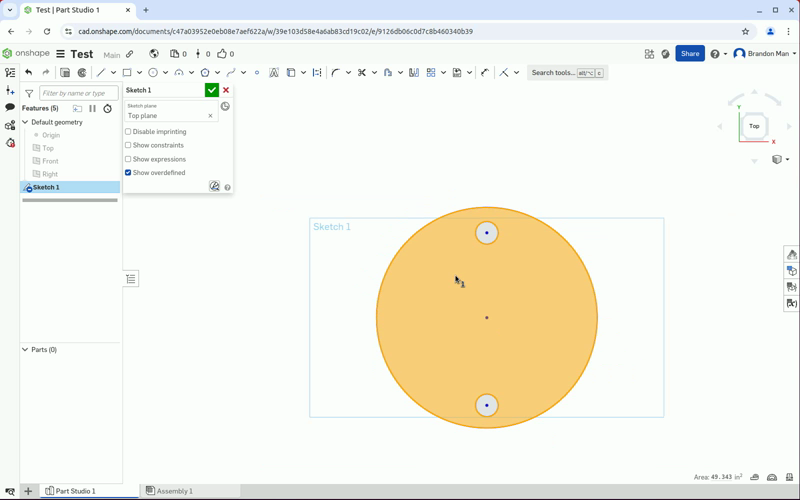
scroll(-6)
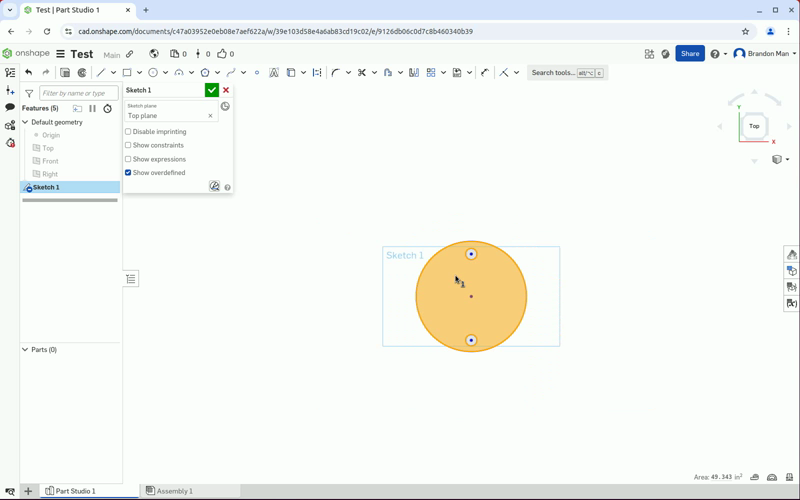
scroll(-6)
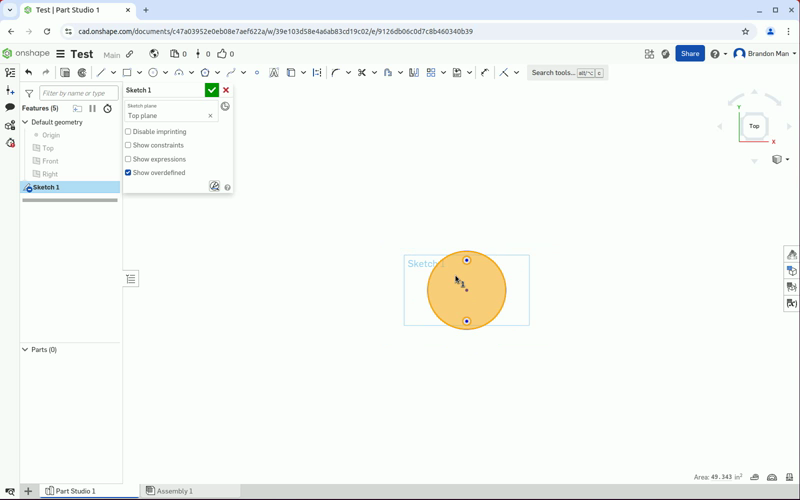
scroll(-6)
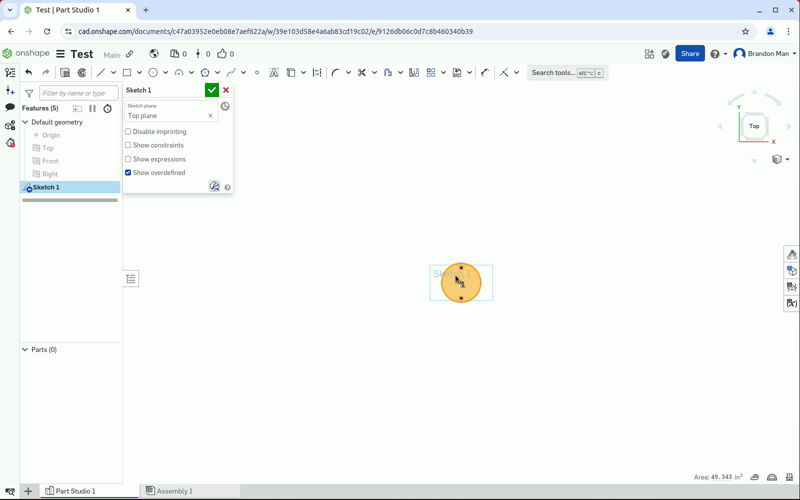
mouse_move(73, 352)
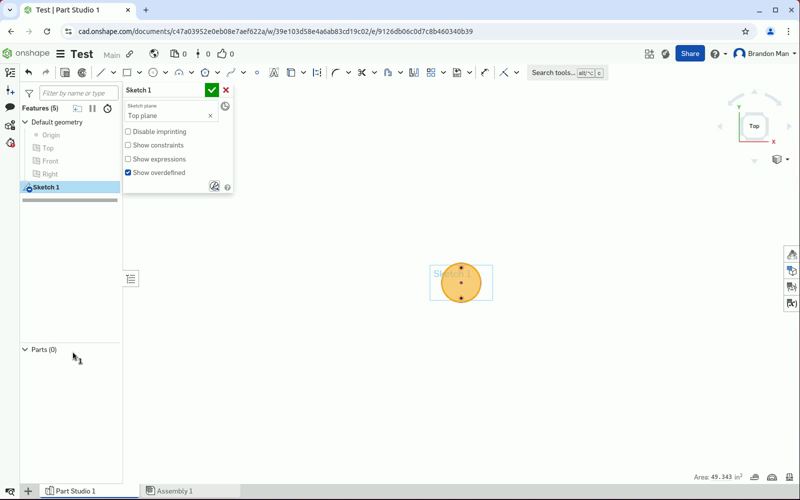
key(shift+y)
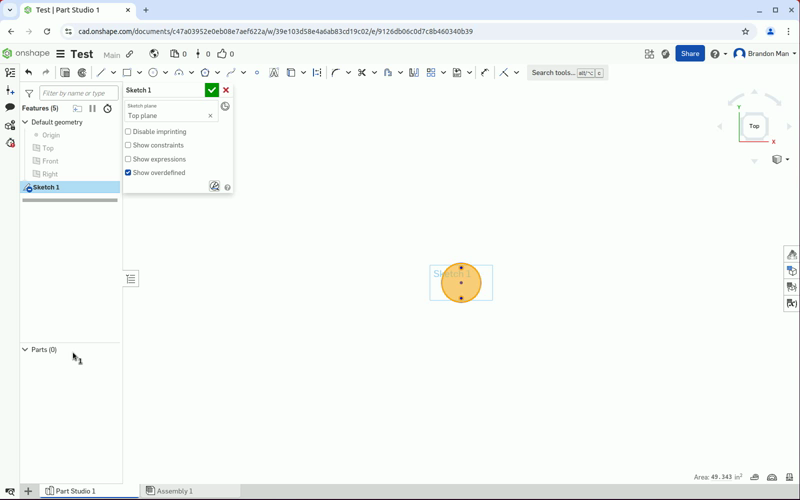
key(shift+e)
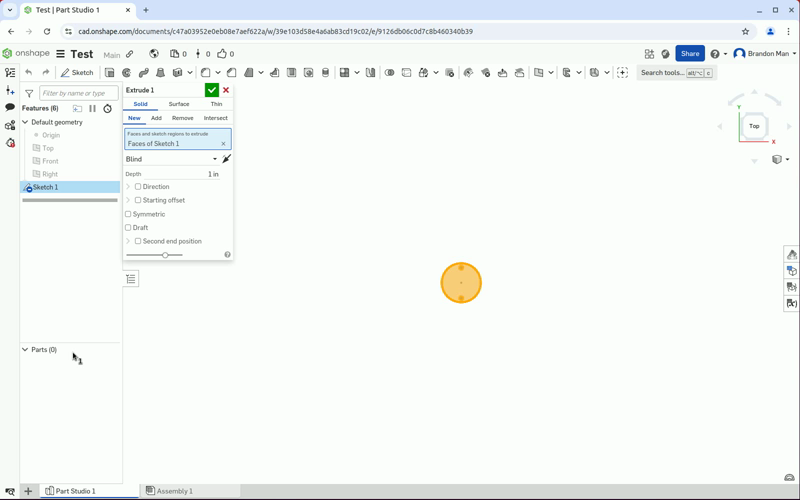
mouse_move(143, 106)
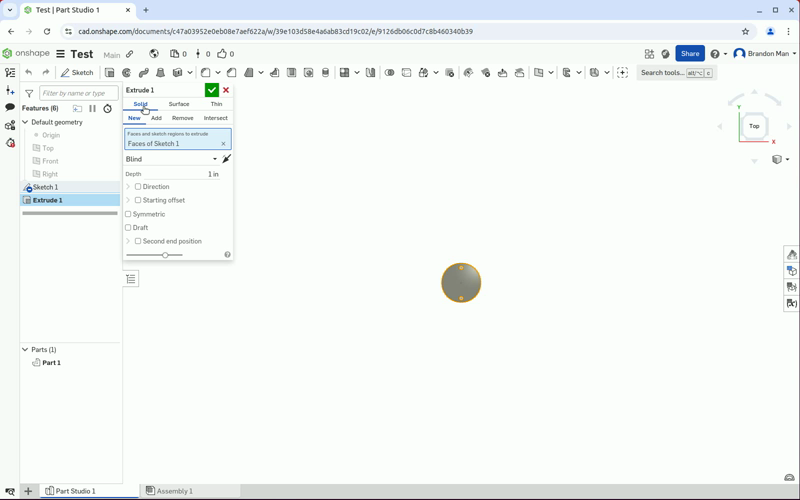
click(143, 106)
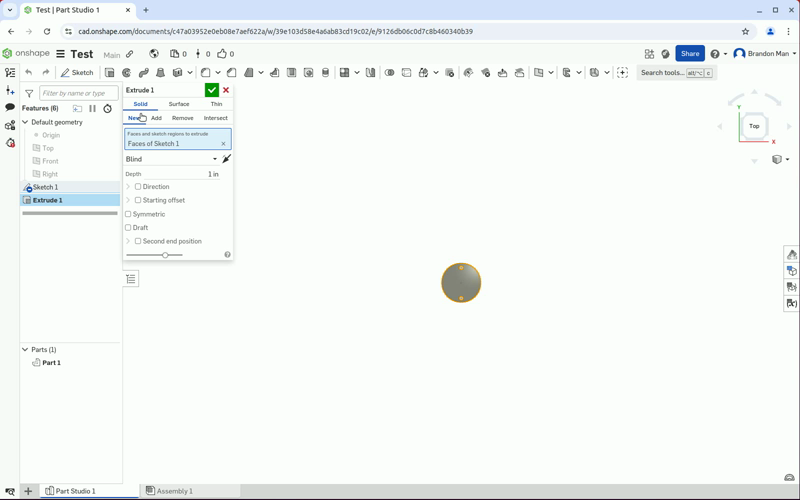
mouse_move(137, 120)
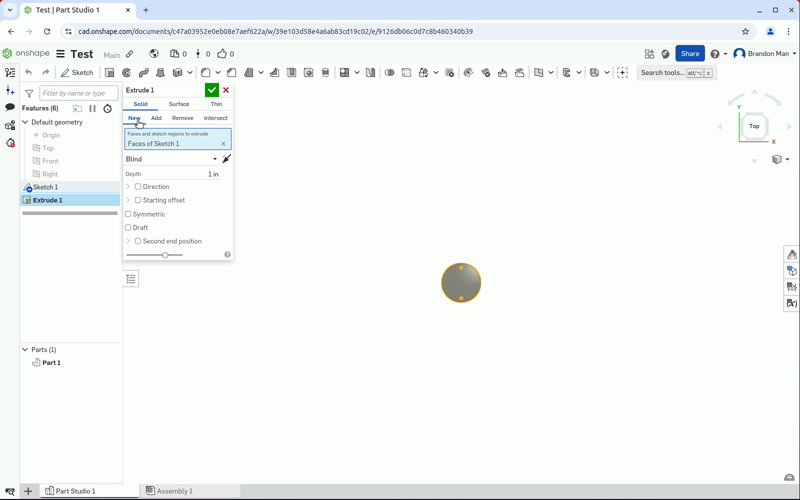
click(137, 120)
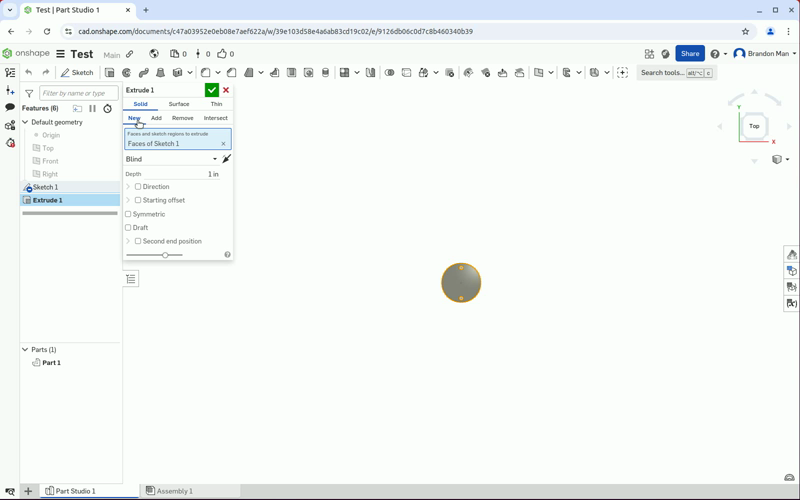
key(tab, 4)
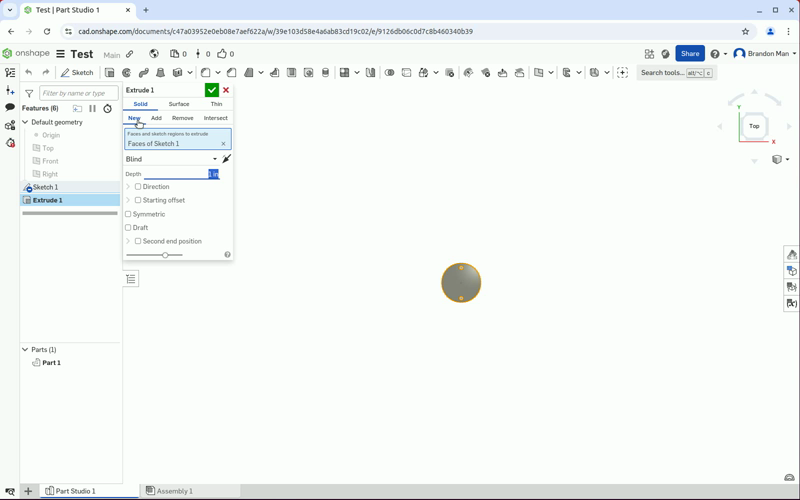
text(-3.851)
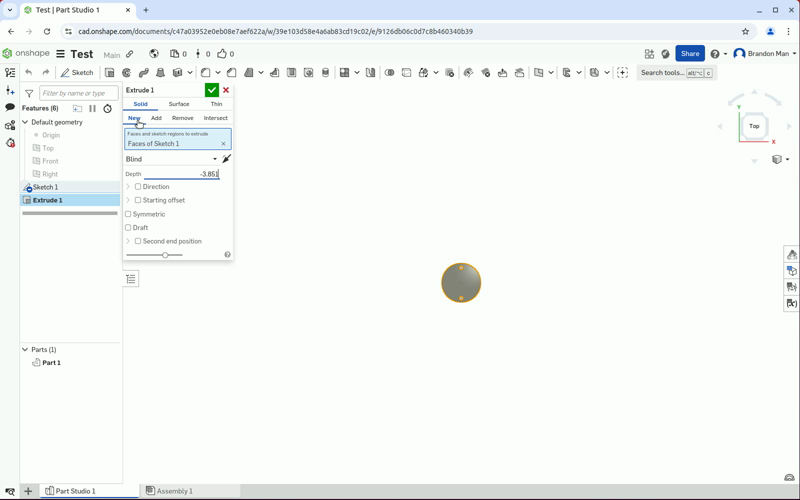
key(enter)
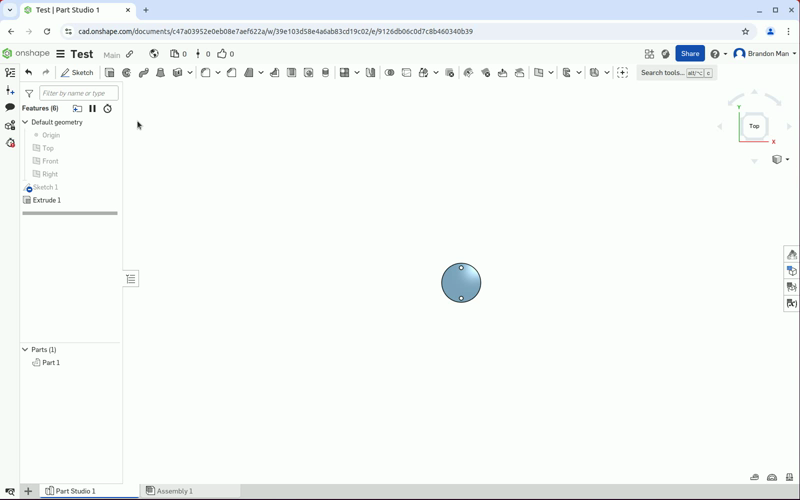
key(shift+h)
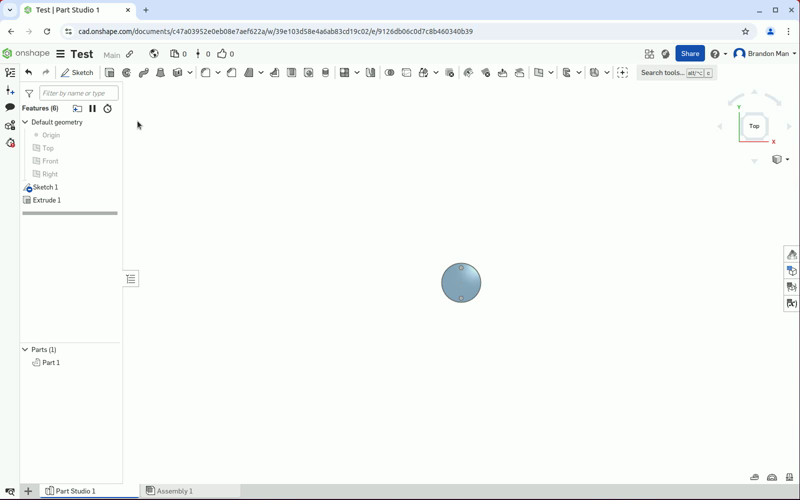
key(shift+h)
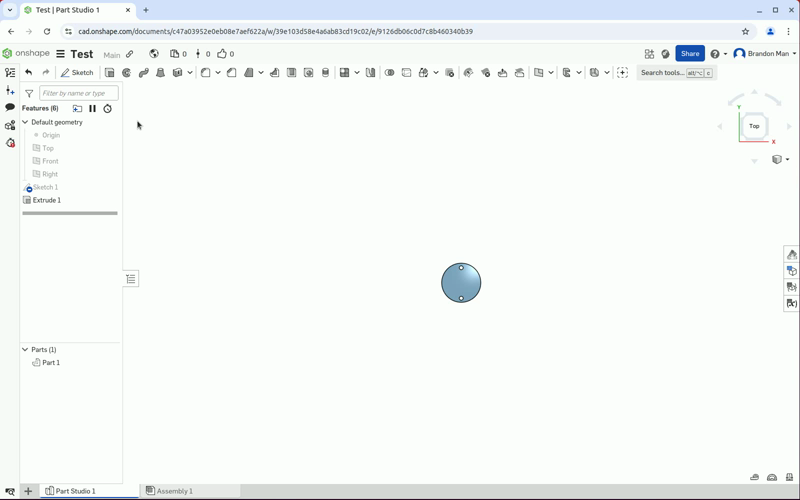
mouse_move(73, 189)
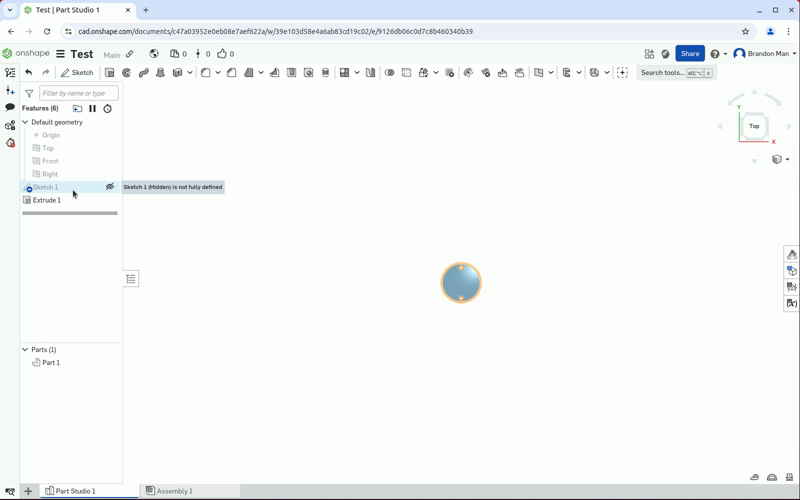
click(73, 189)
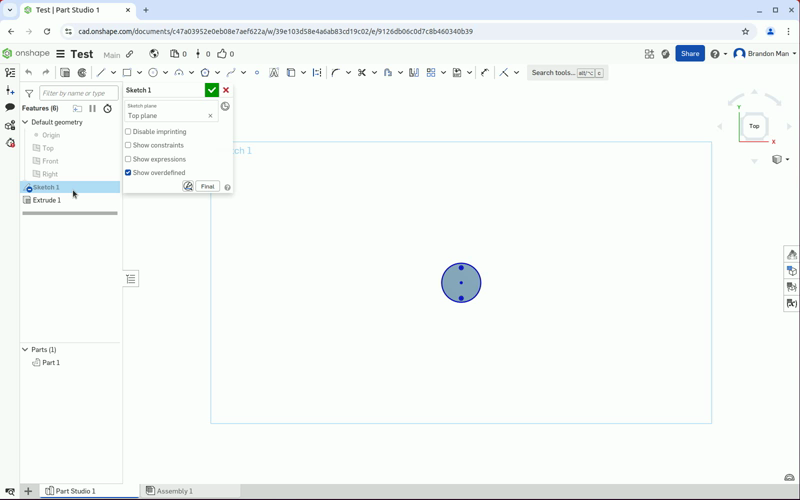
mouse_move(229, 92)
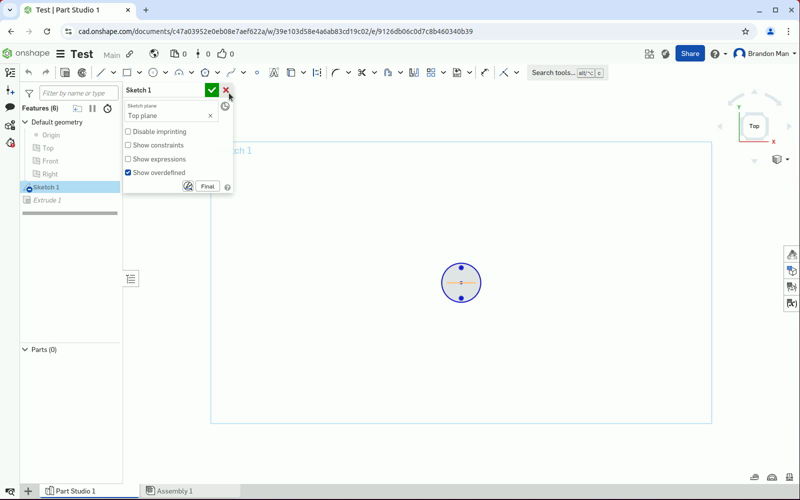
click(229, 92)
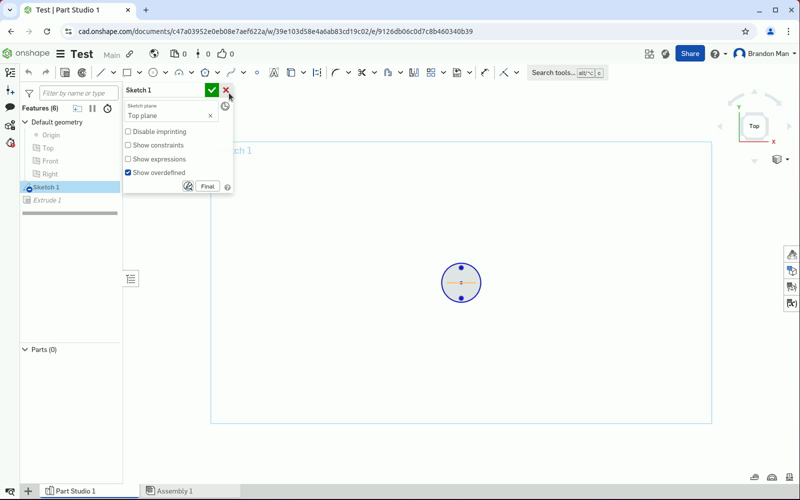
key(shift+s)
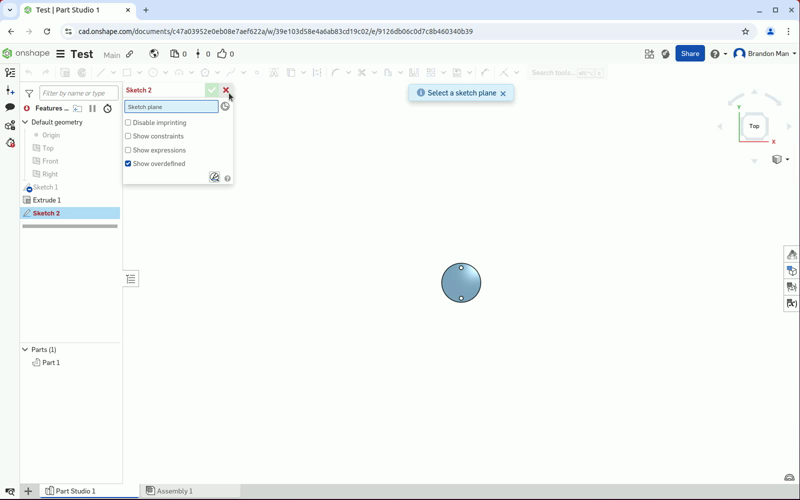
mouse_move(73, 150)
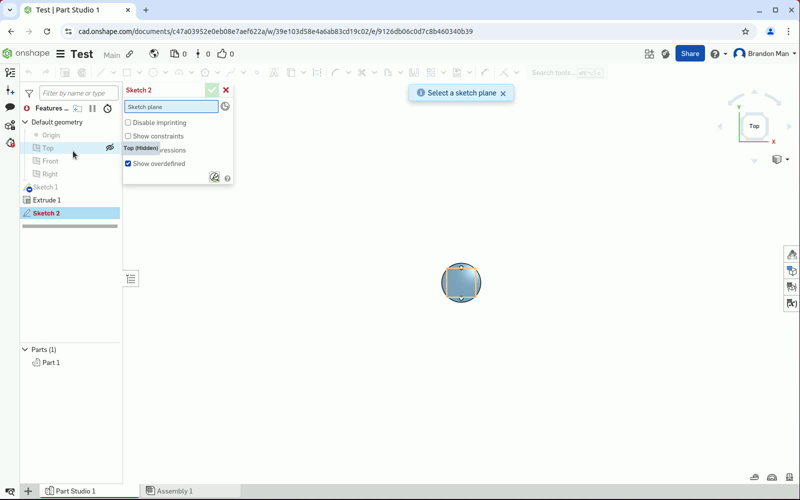
click(73, 150)
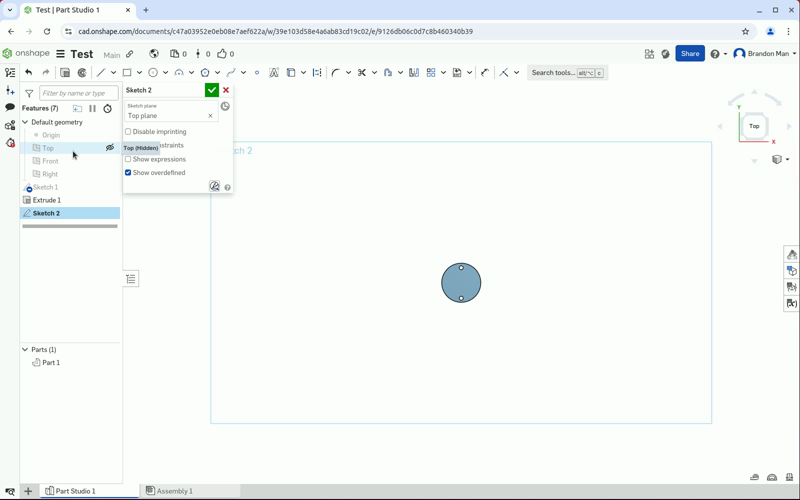
mouse_move(73, 352)
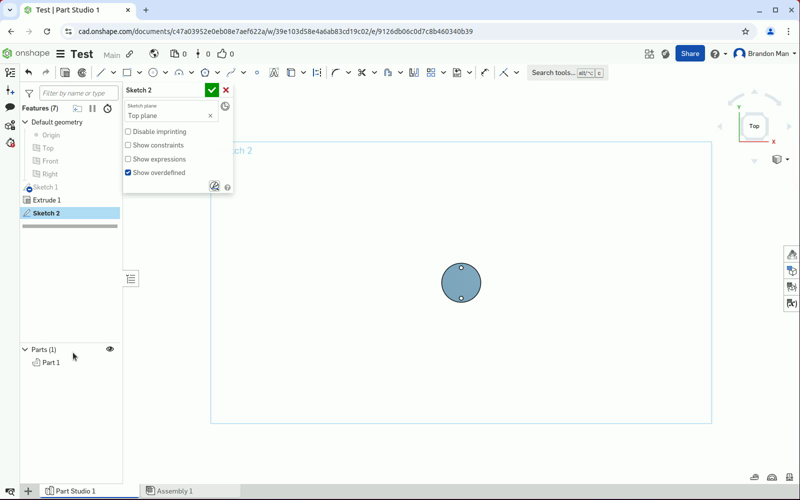
key(y)
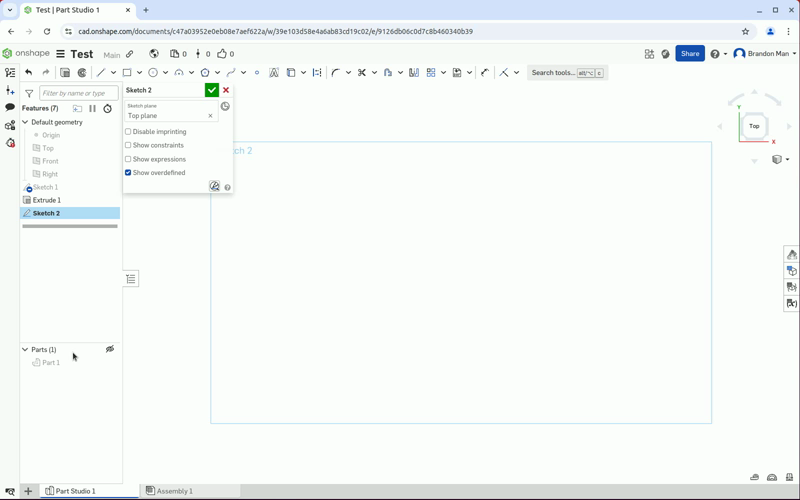
key(a)
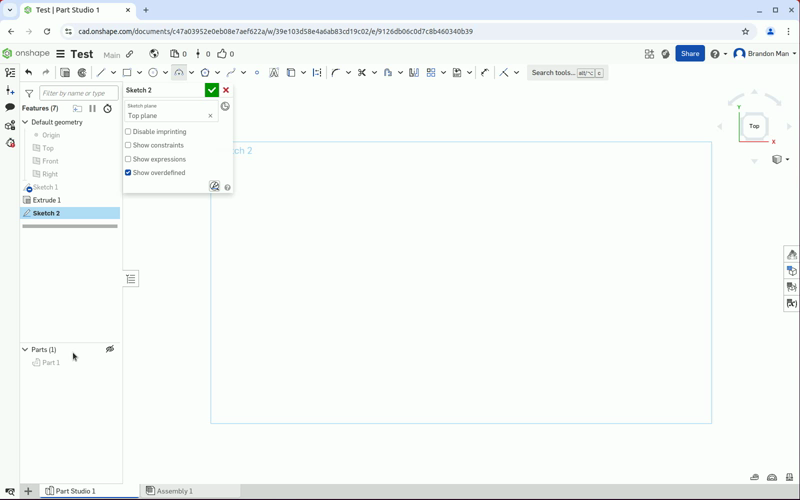
key_down(shift)
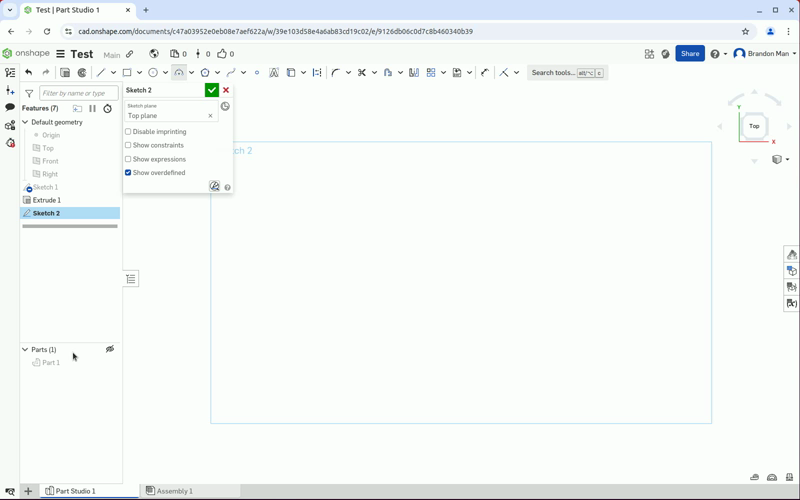
mouse_move(447, 271)
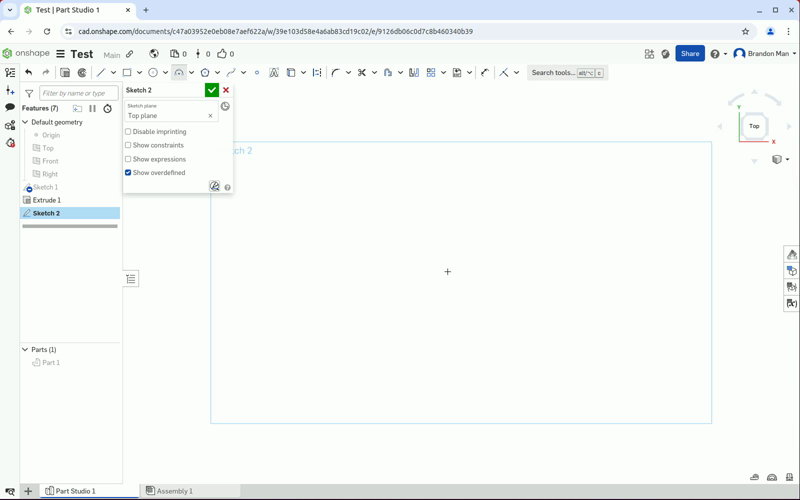
click(447, 271)
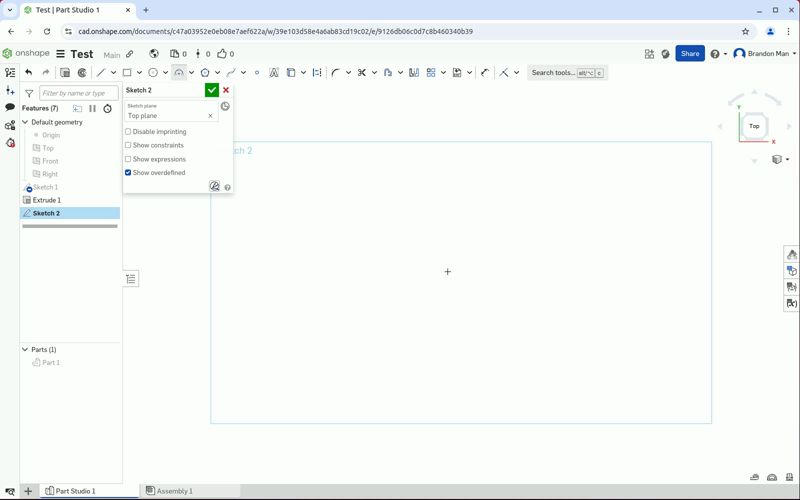
key_up(shift)
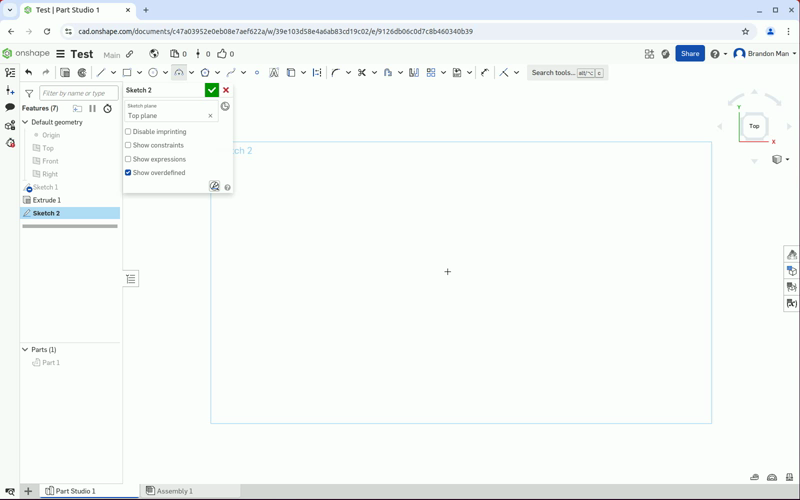
key_down(shift)
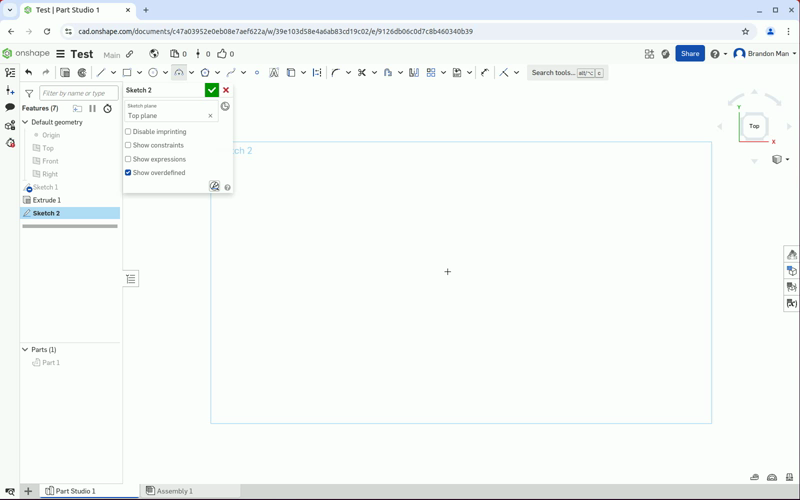
mouse_move(456, 265)
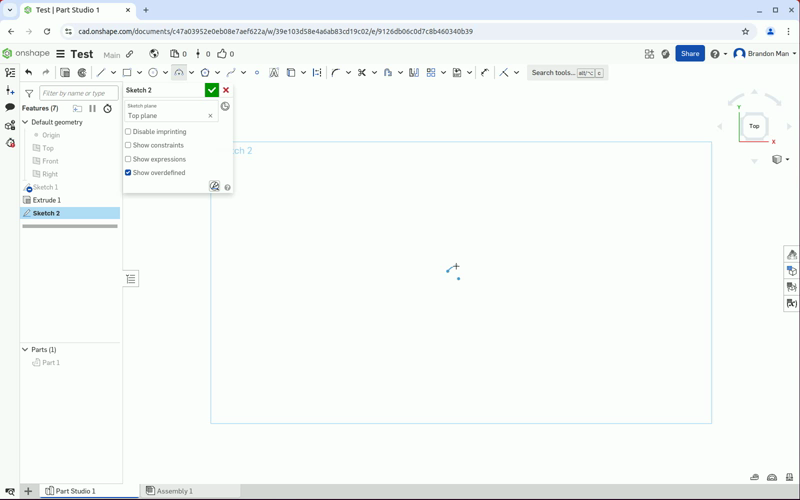
click(456, 265)
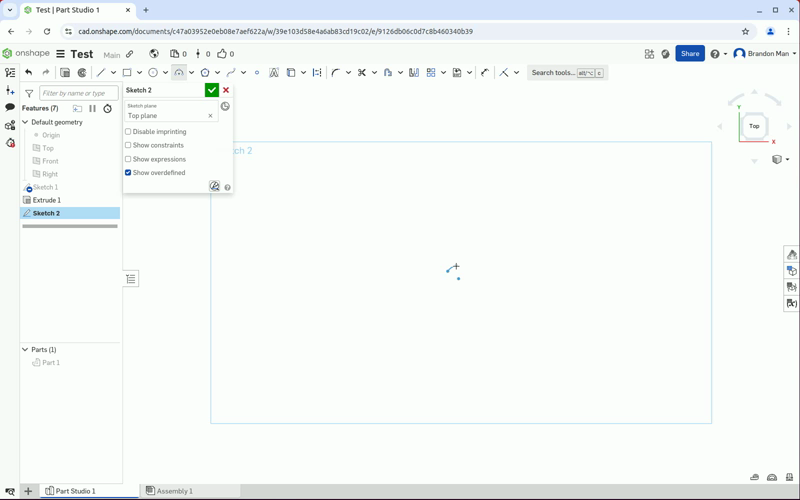
mouse_move(451, 267)
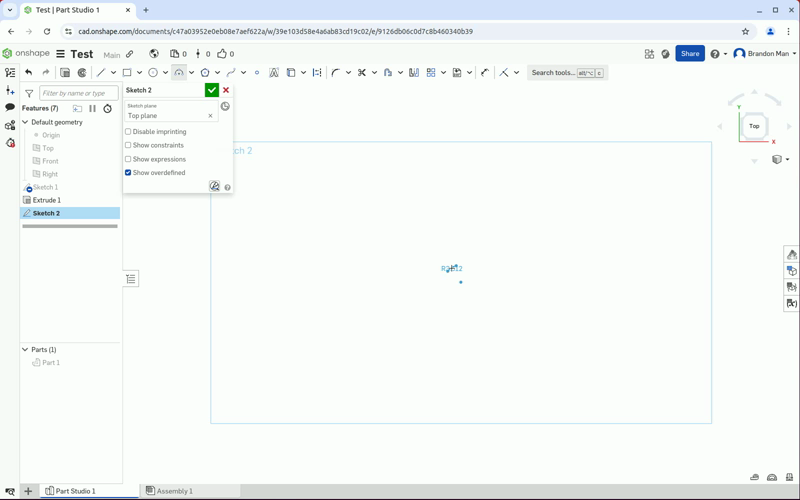
click(451, 267)
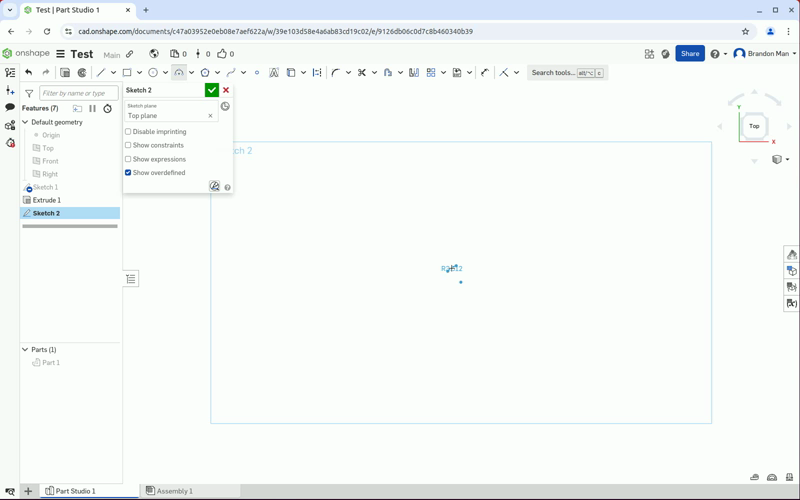
key_up(shift)
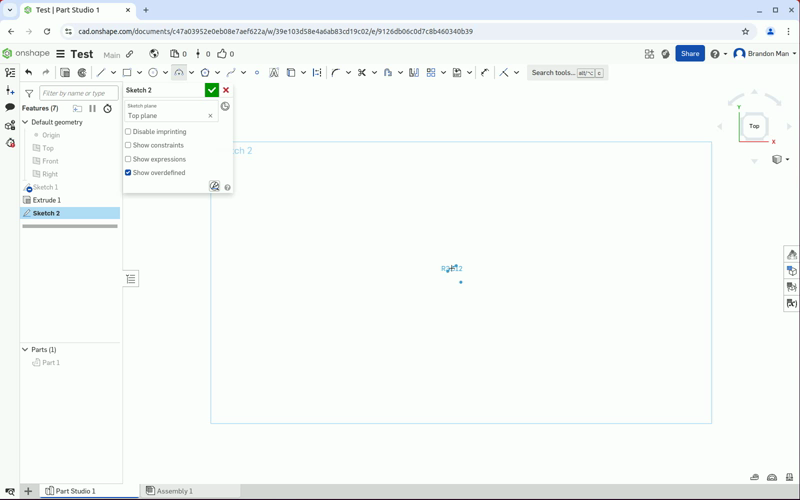
key(esc)
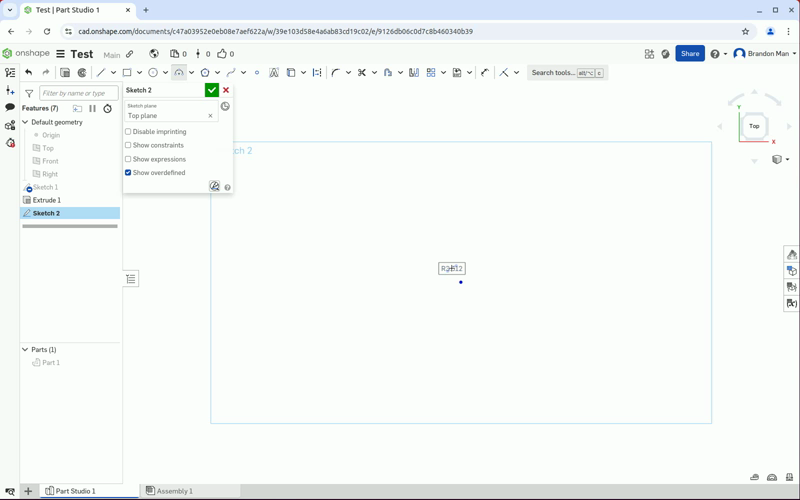
key(l)
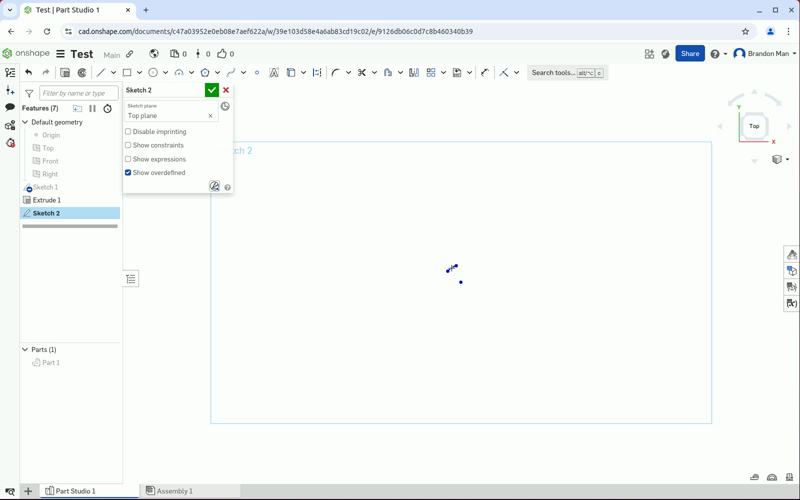
mouse_move(456, 265)
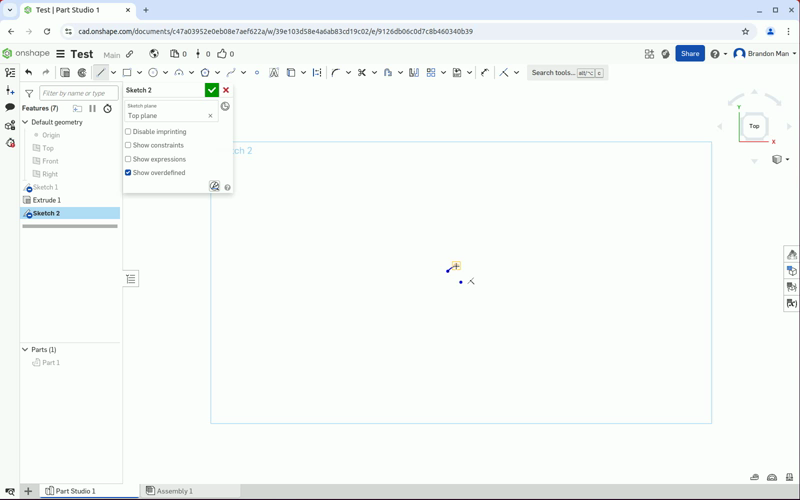
click(456, 265)
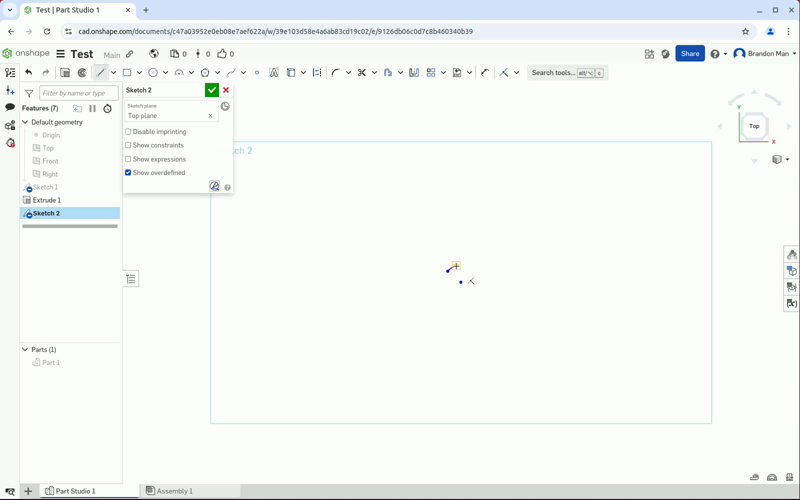
key_down(shift)
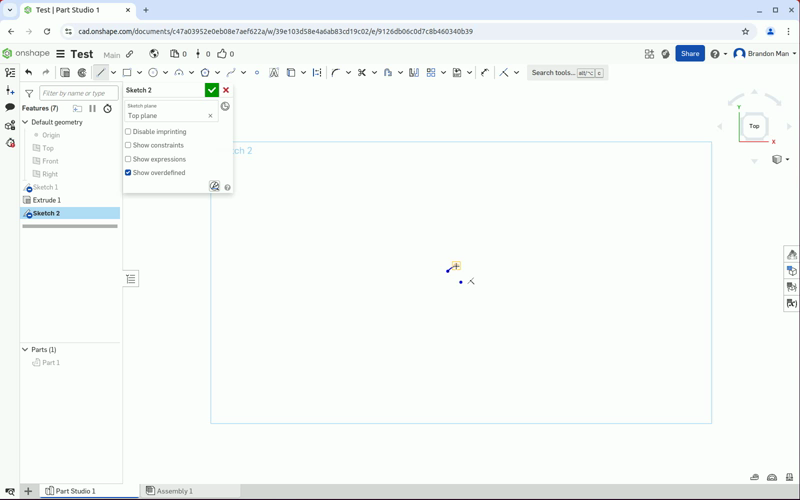
mouse_move(486, 265)
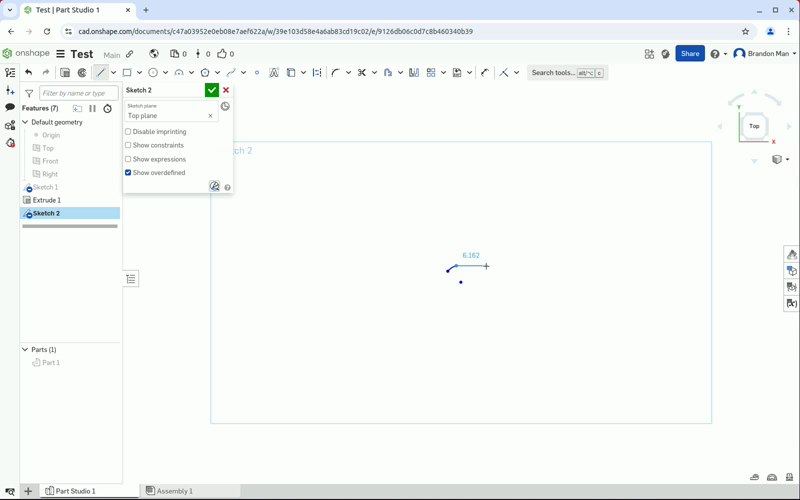
mouse_move(456, 264)
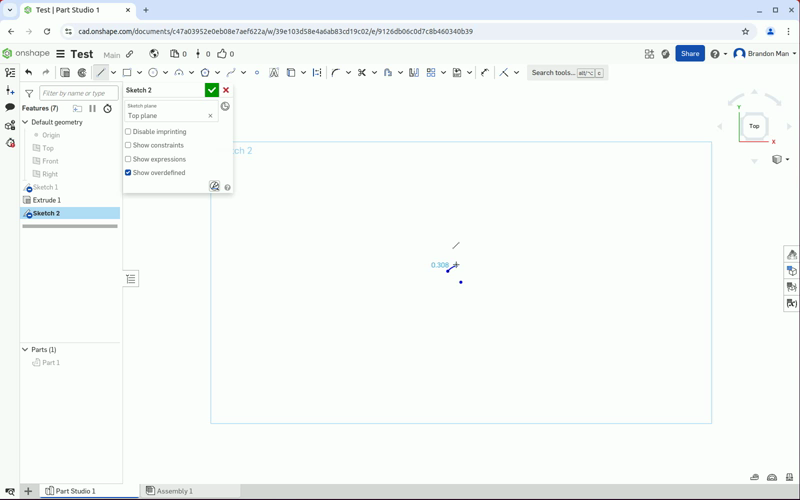
scroll(6)
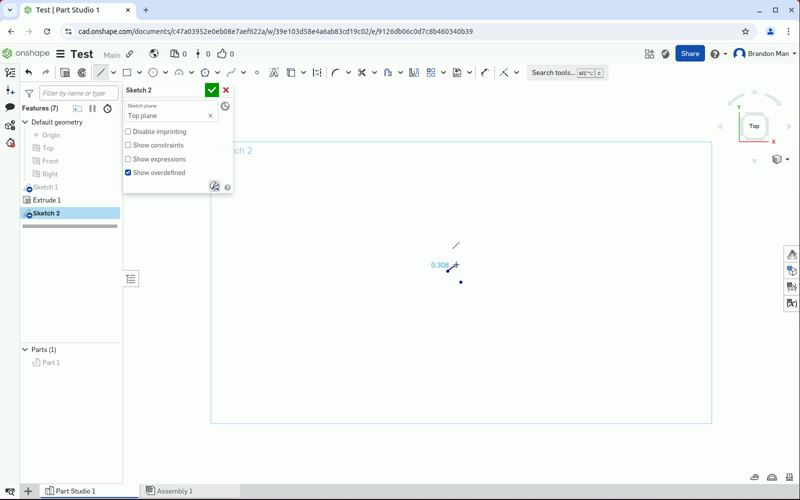
scroll(6)
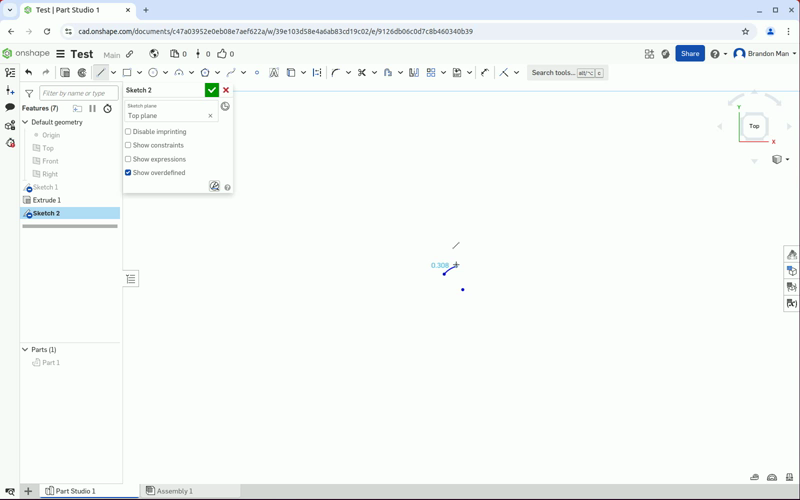
scroll(6)
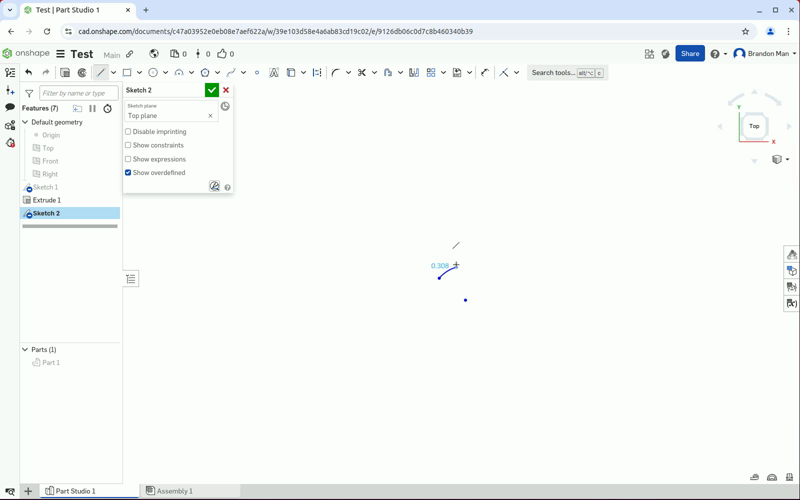
scroll(6)
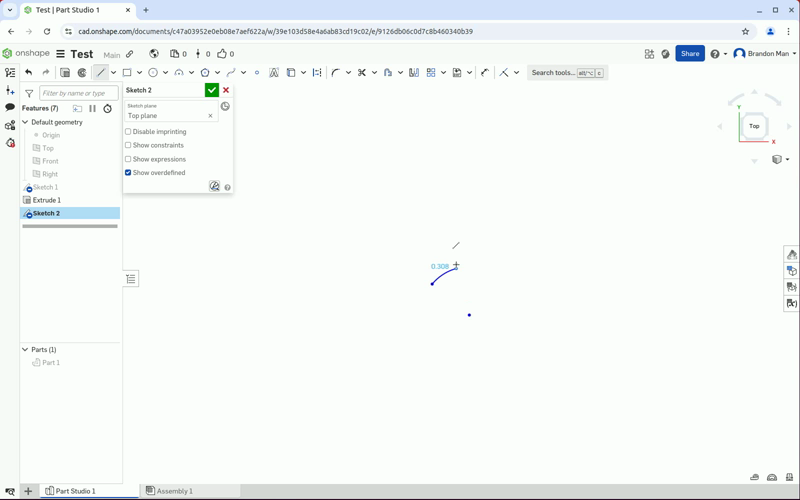
scroll(6)
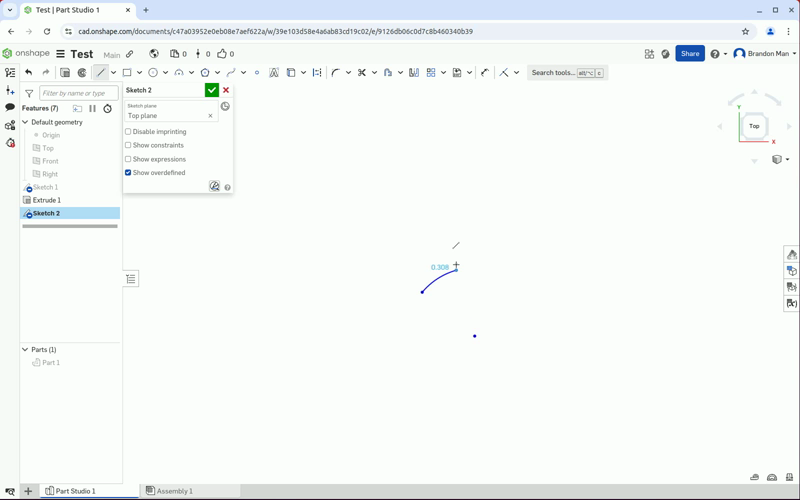
scroll(6)
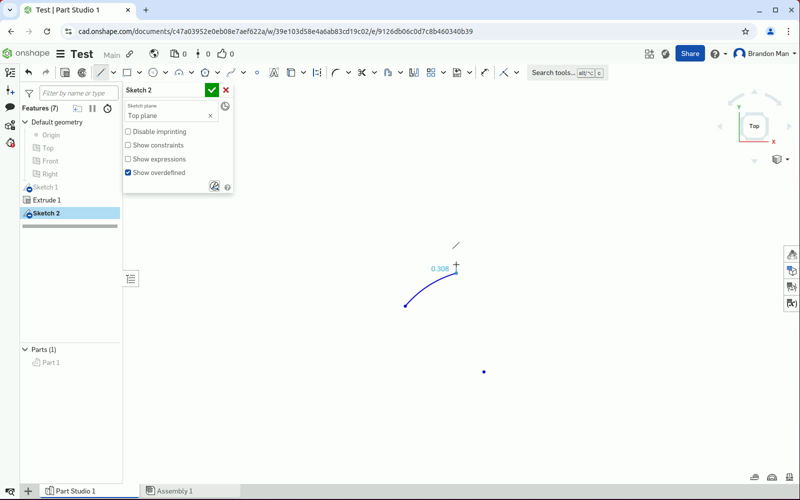
scroll(6)
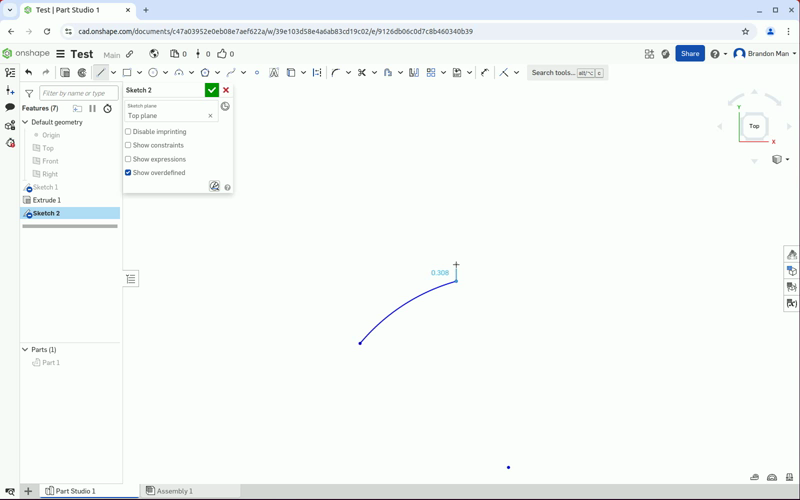
click(456, 264)
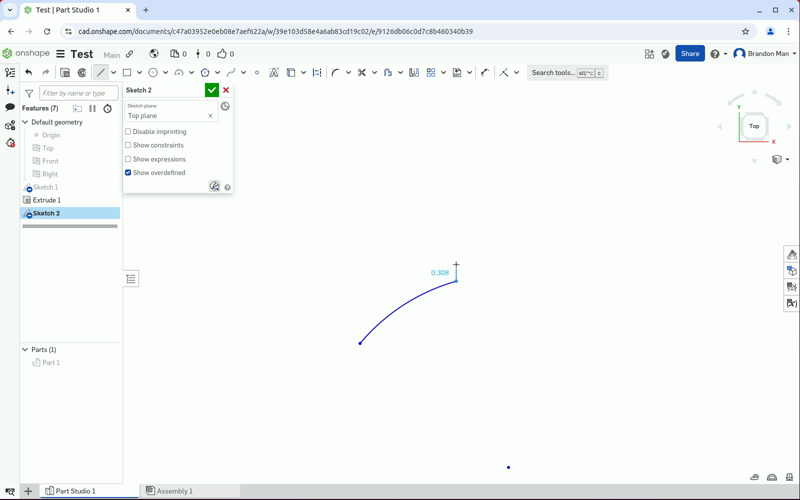
scroll(-6)
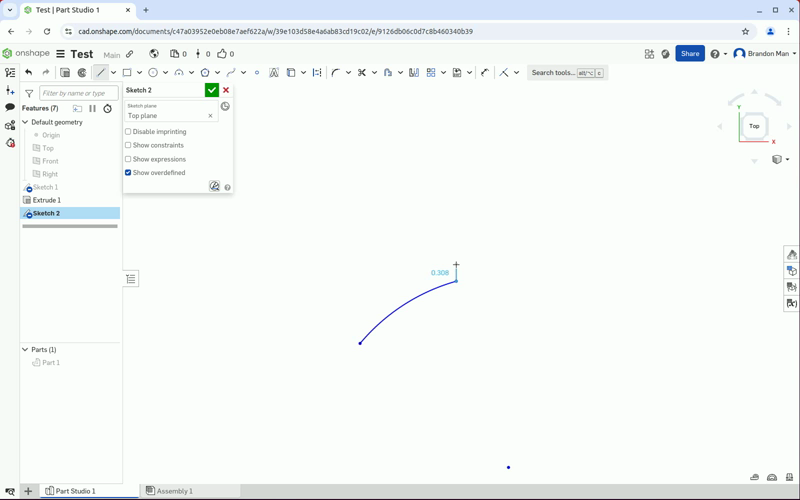
scroll(-6)
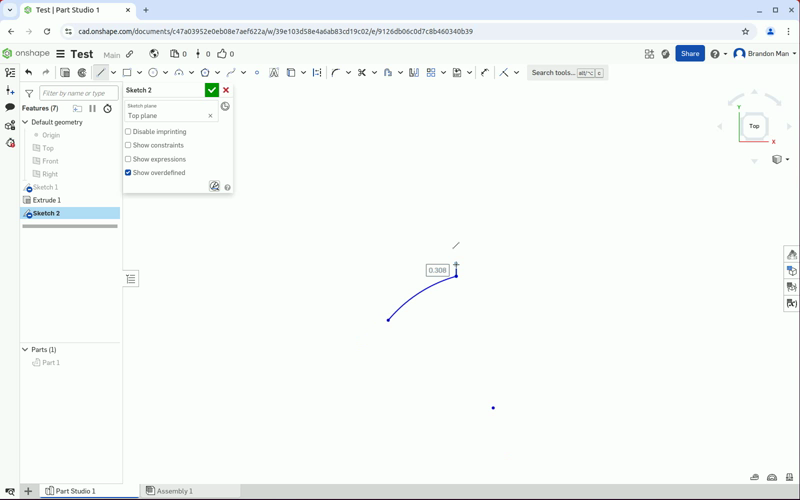
scroll(-6)
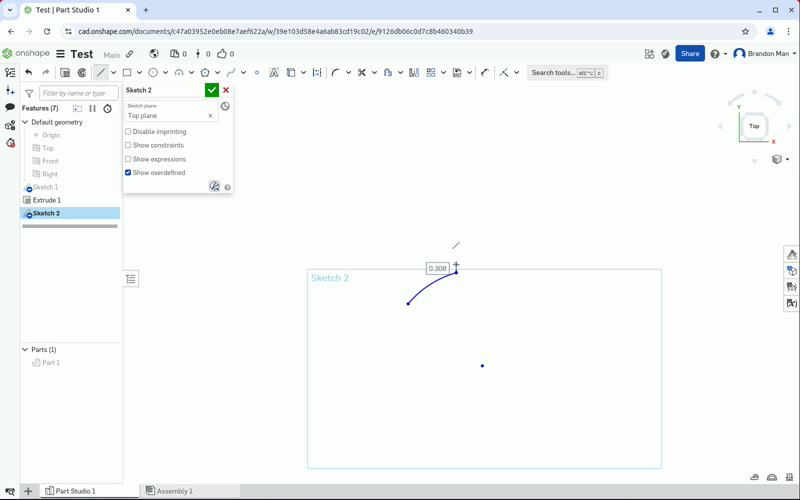
scroll(-6)
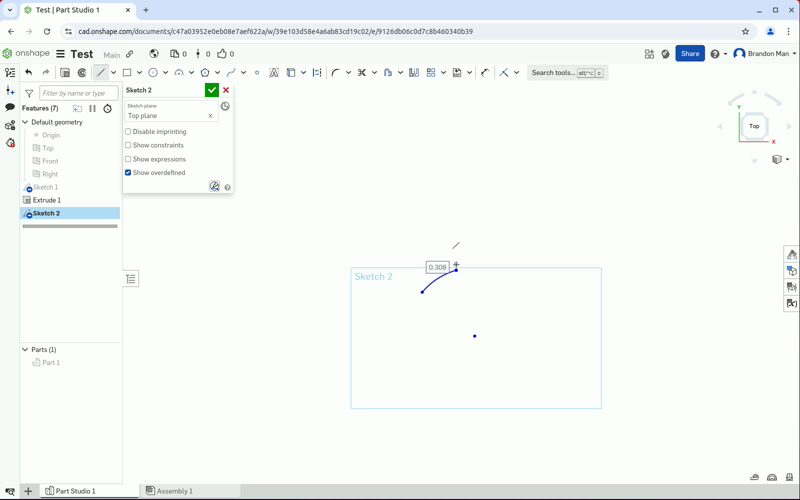
scroll(-6)
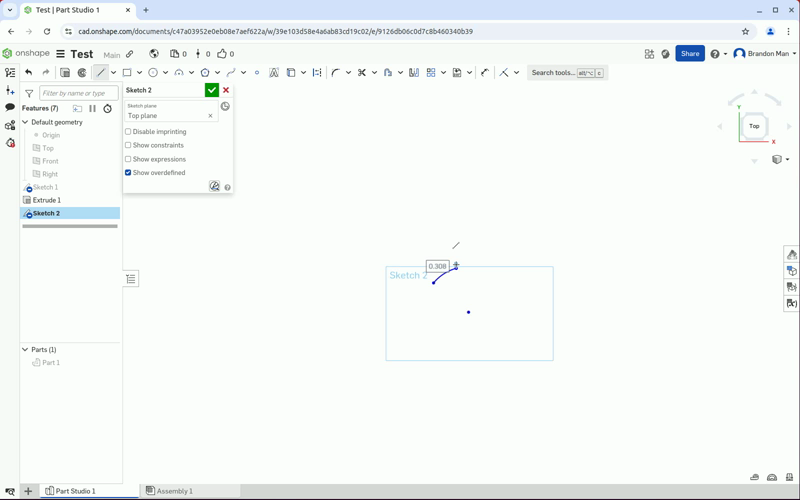
scroll(-6)
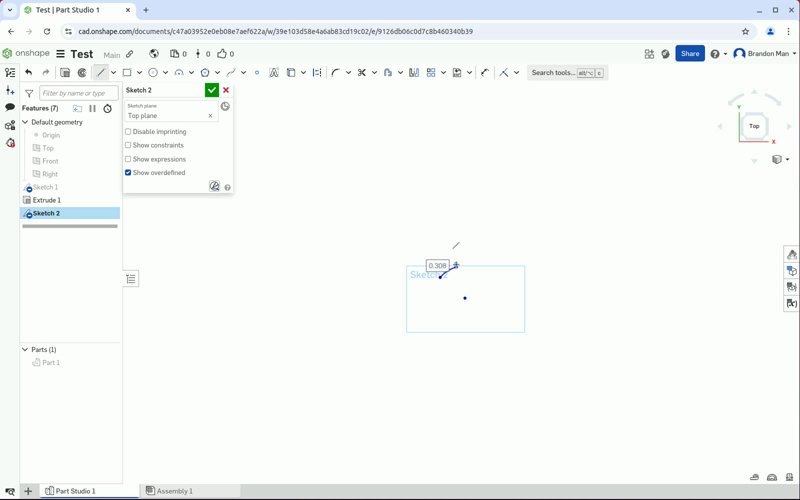
scroll(-6)
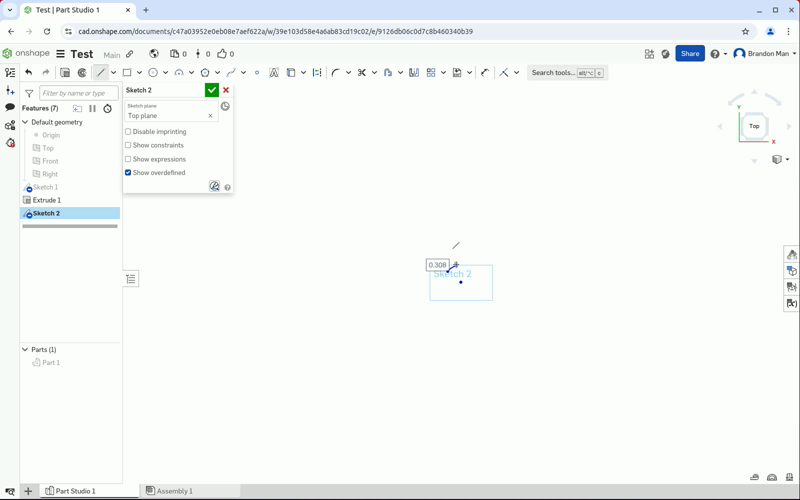
key_up(shift)
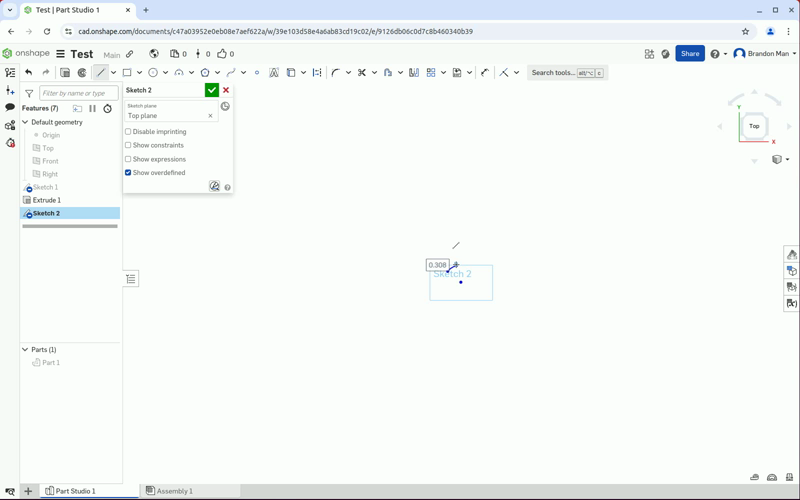
key(esc)
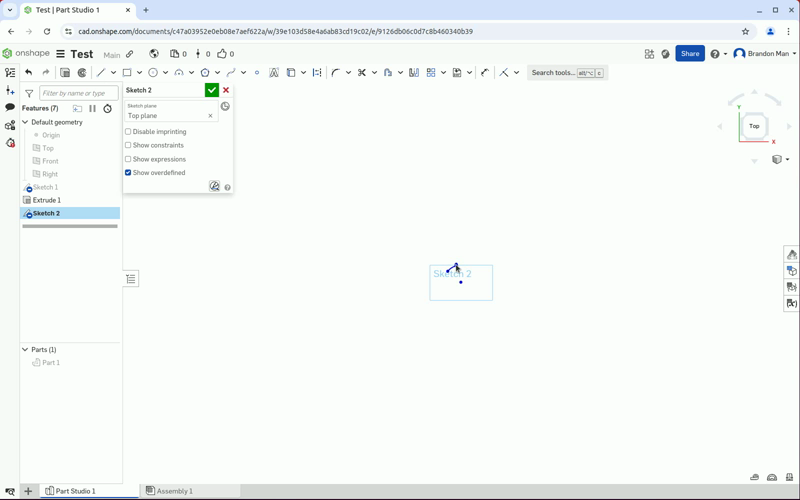
key(a)
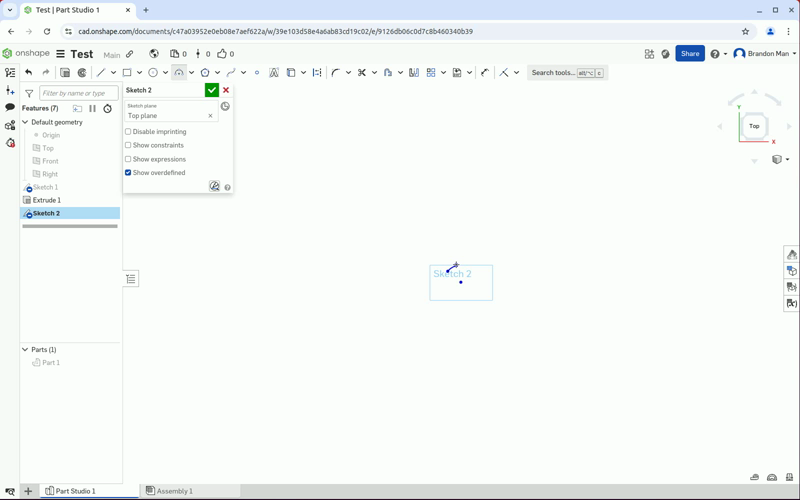
mouse_move(456, 264)
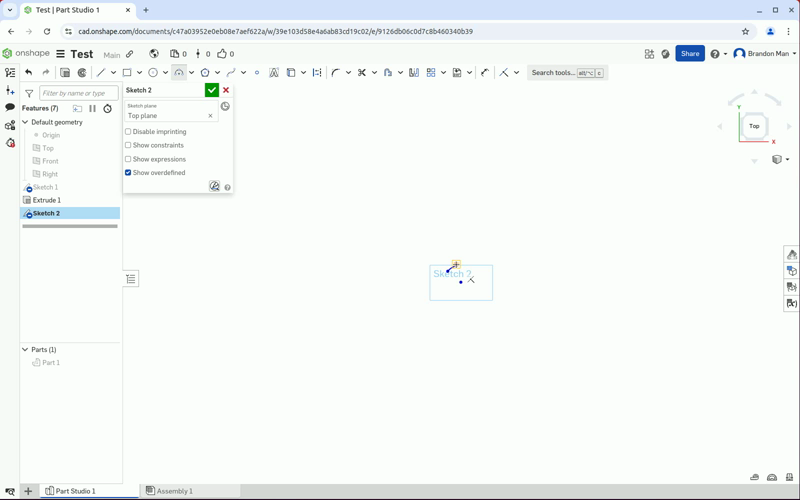
scroll(6)
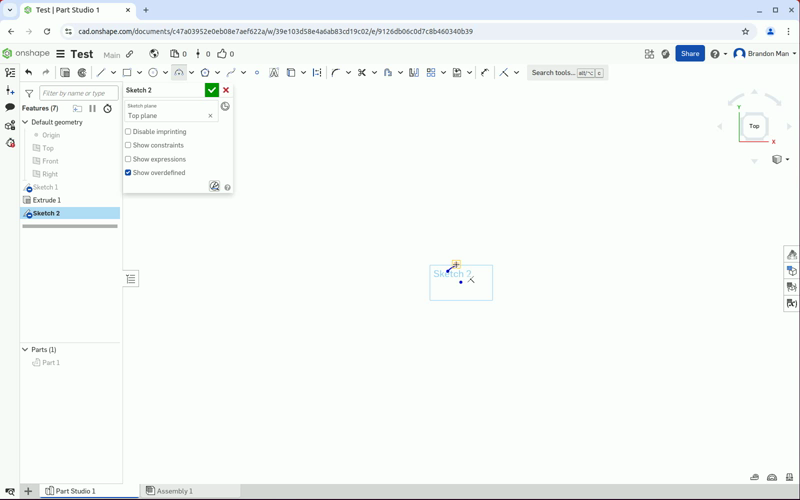
scroll(6)
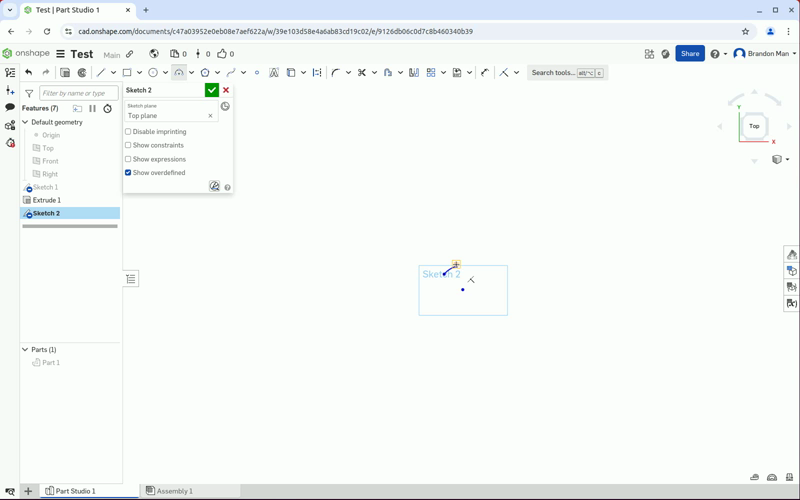
scroll(6)
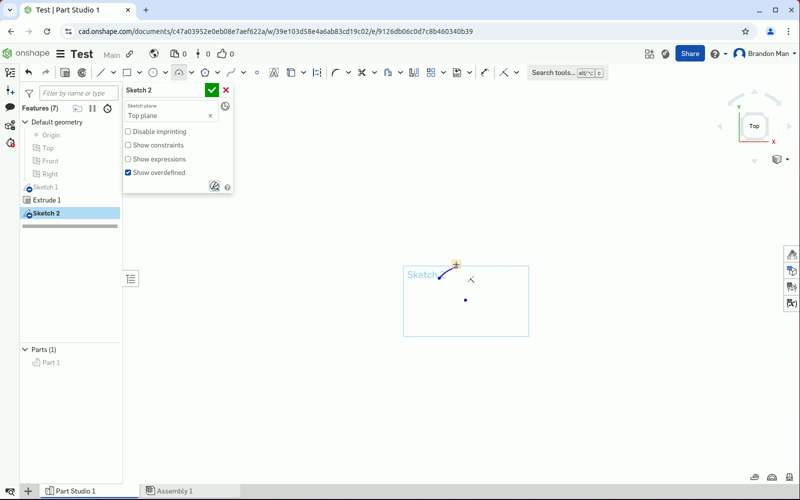
scroll(6)
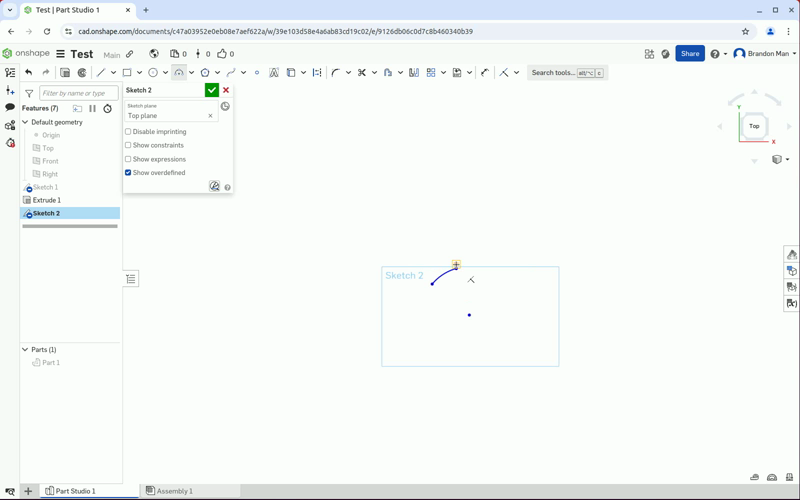
scroll(6)
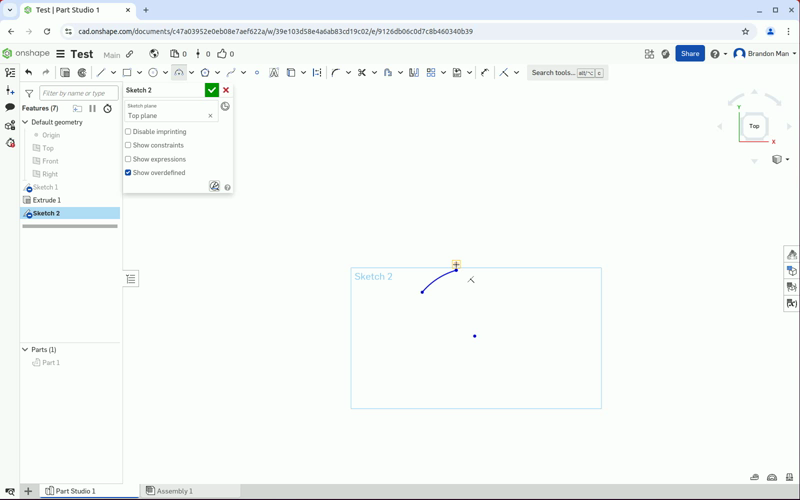
scroll(6)
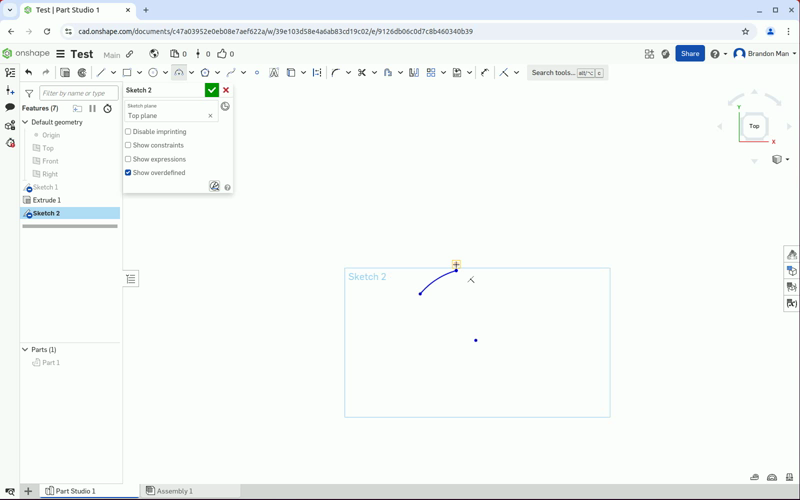
scroll(6)
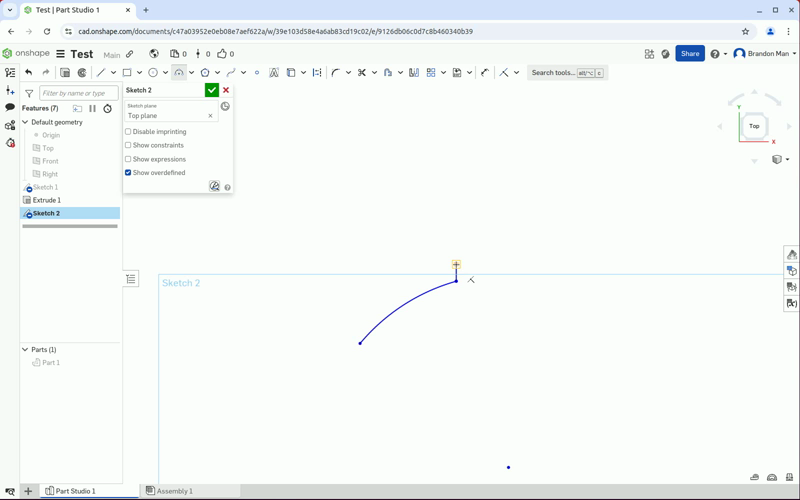
click(456, 264)
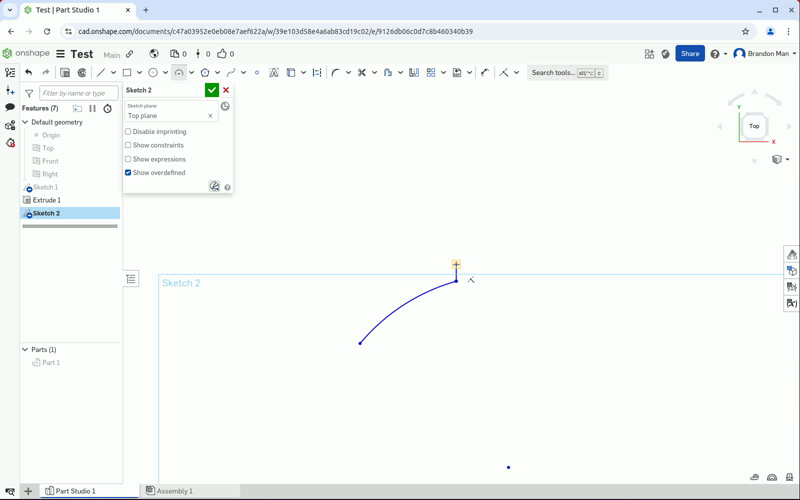
scroll(-6)
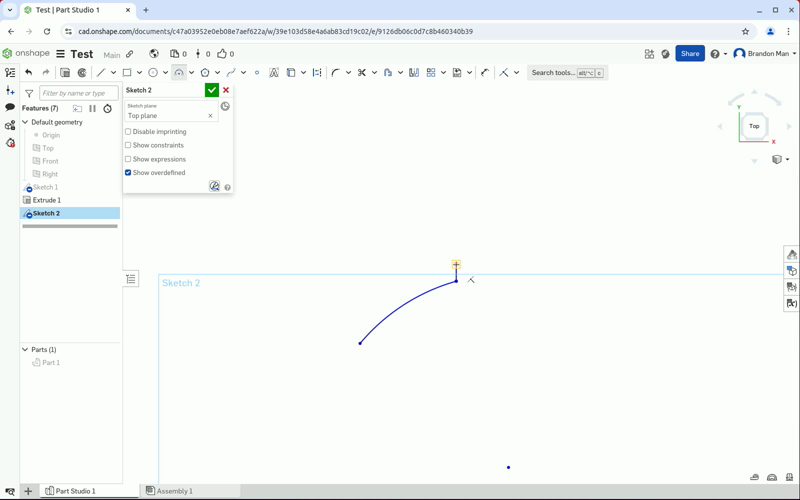
scroll(-6)
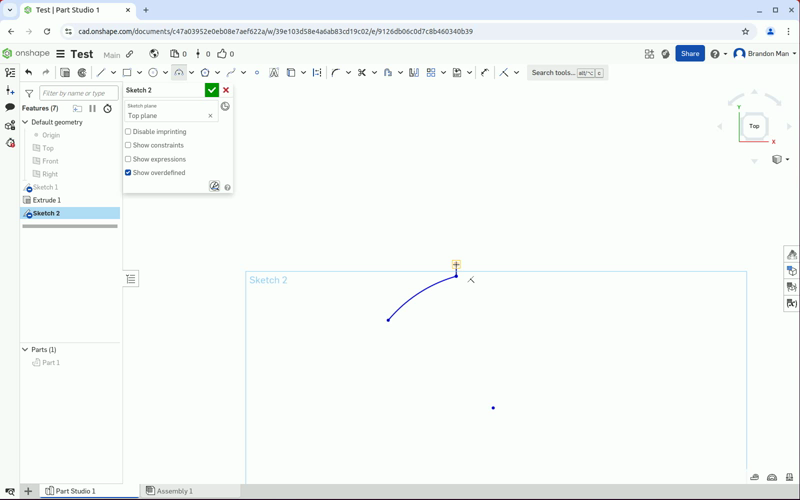
scroll(-6)
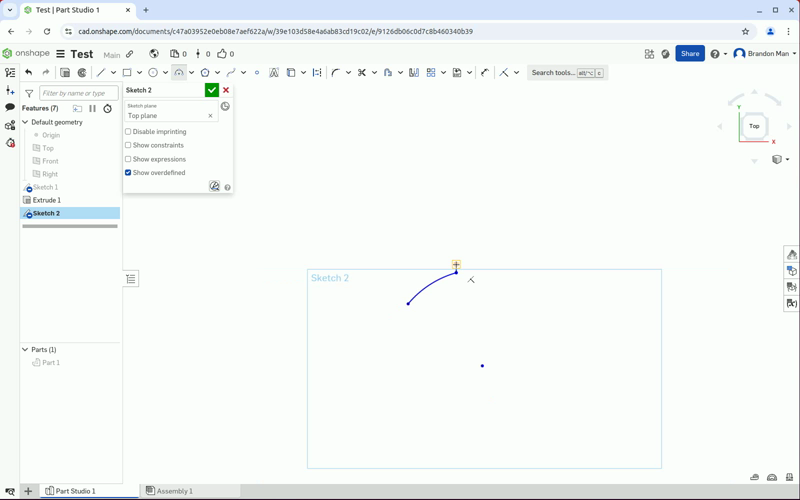
scroll(-6)
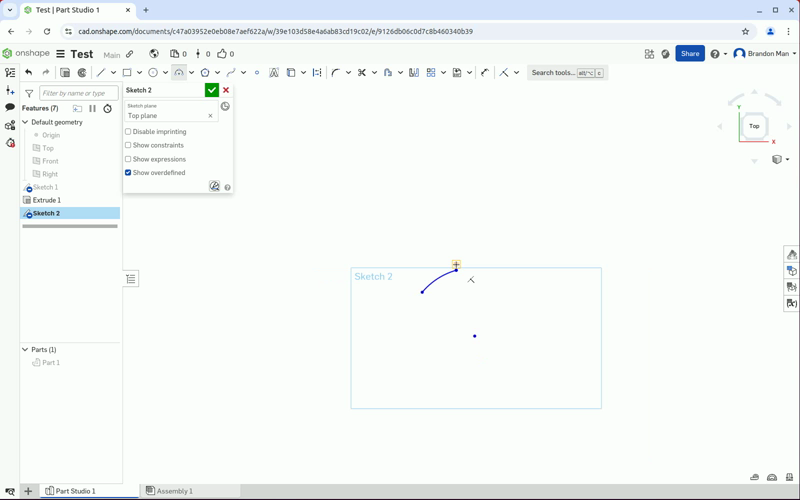
scroll(-6)
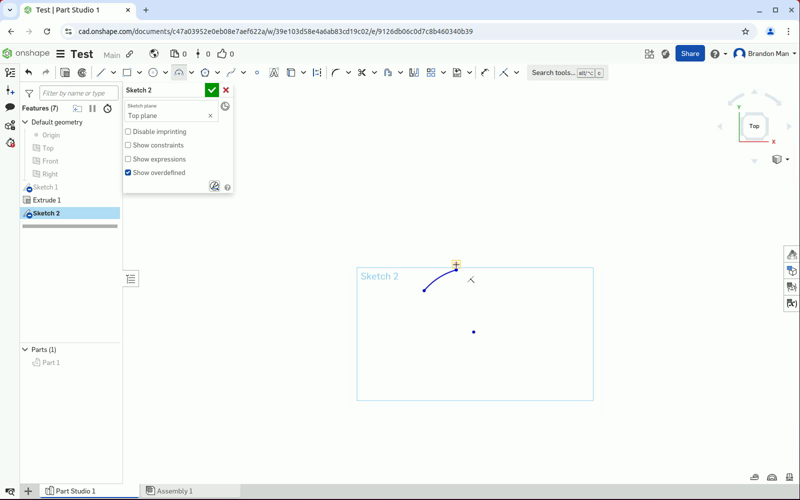
scroll(-6)
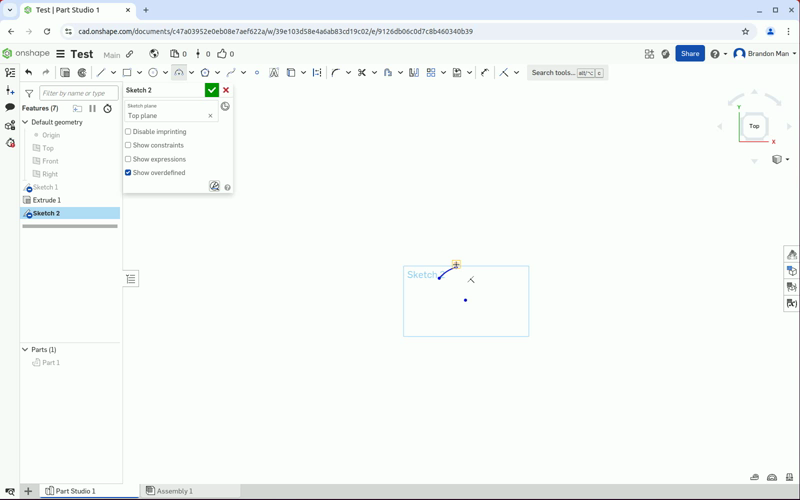
scroll(-6)
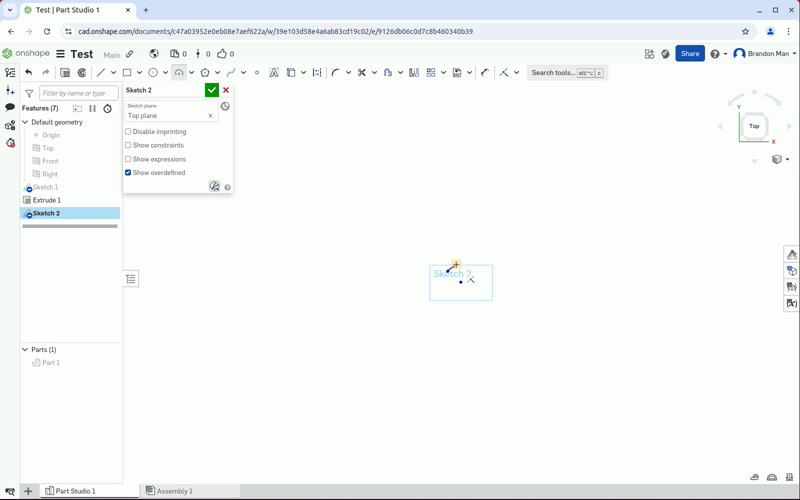
key_down(shift)
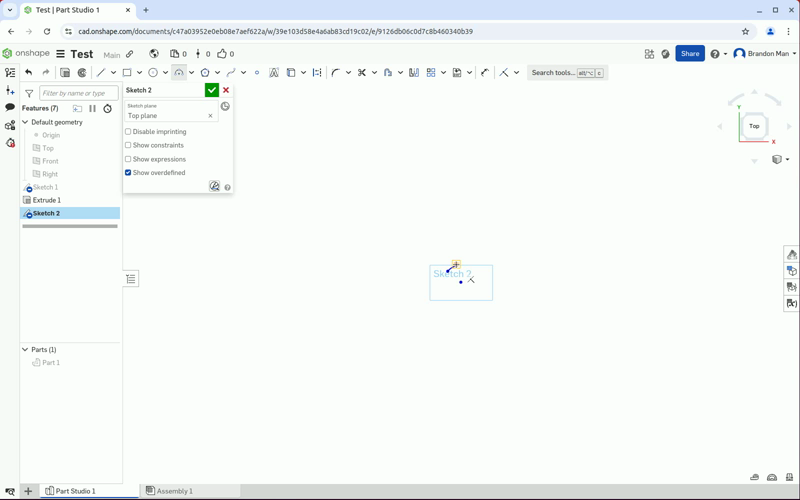
mouse_move(447, 269)
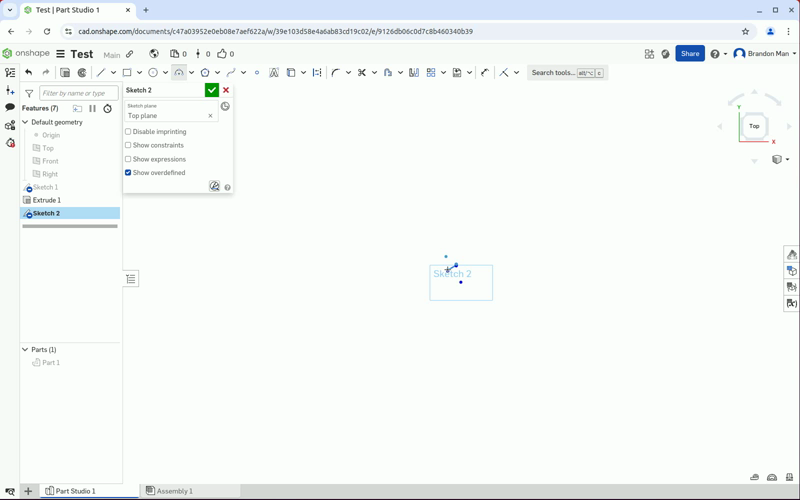
scroll(6)
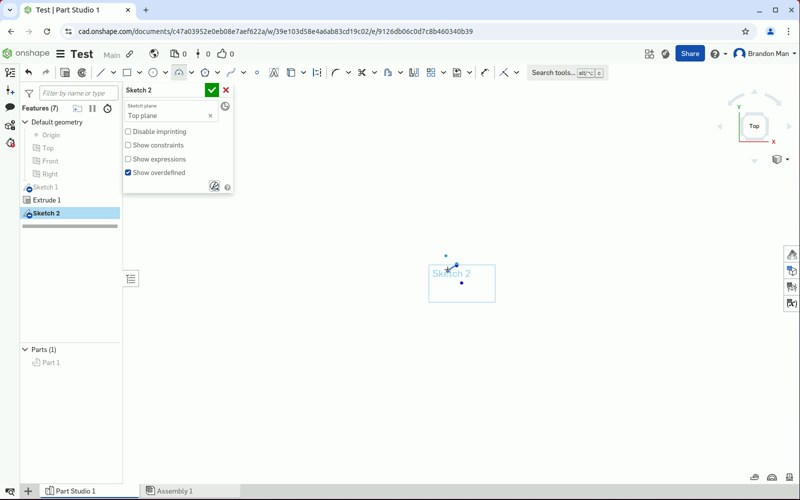
scroll(6)
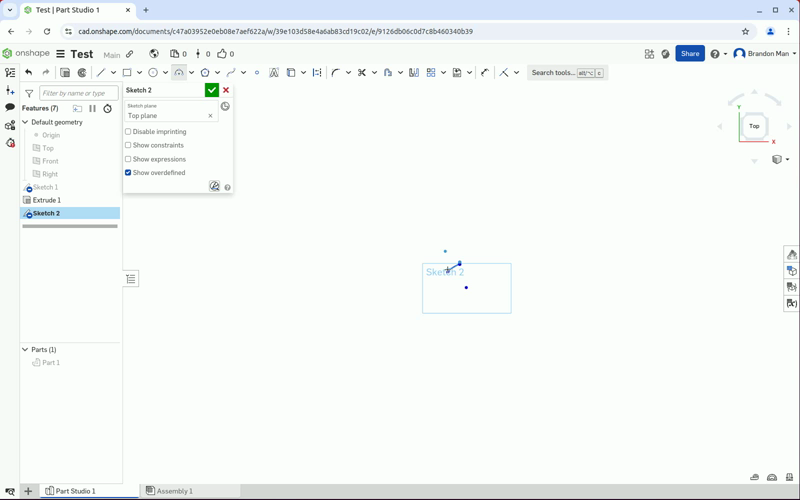
scroll(6)
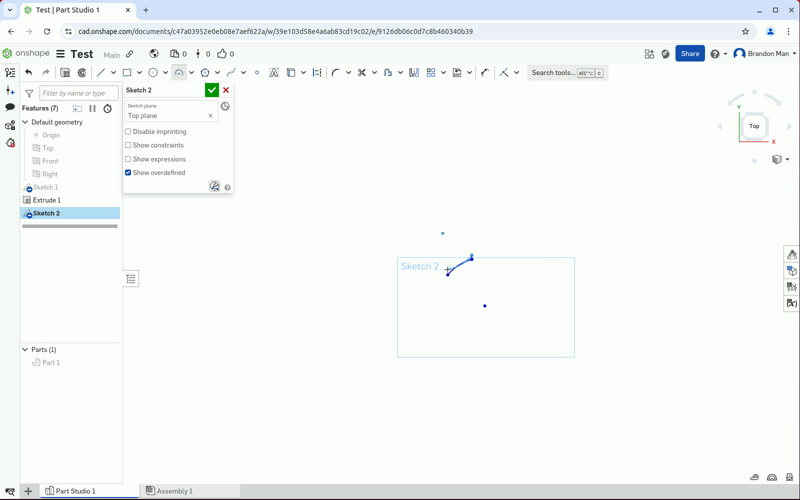
scroll(6)
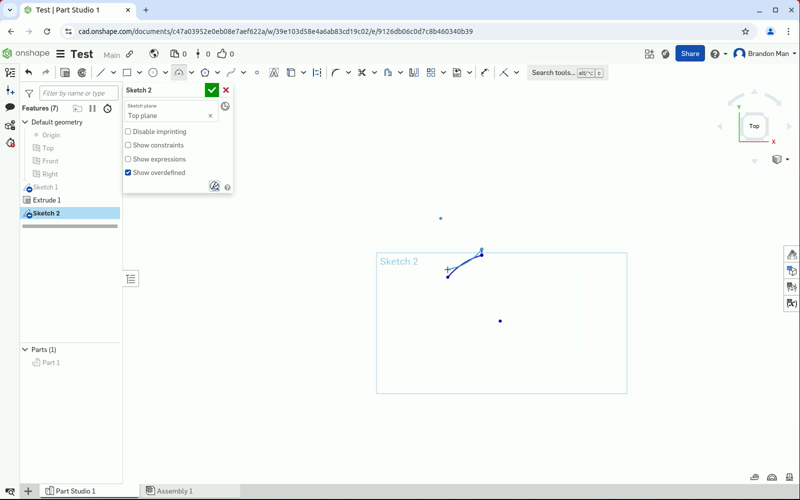
scroll(6)
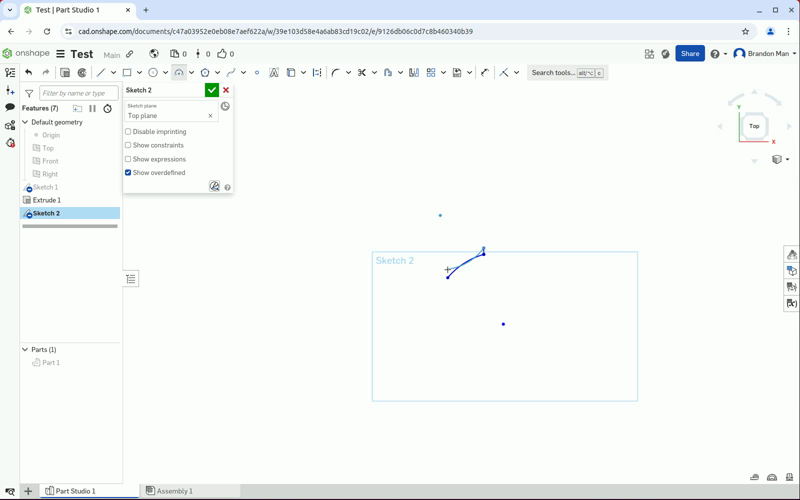
scroll(6)
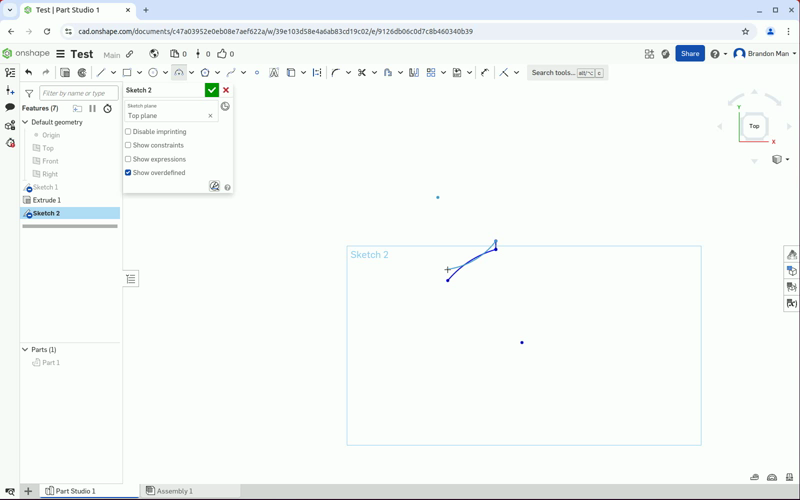
scroll(6)
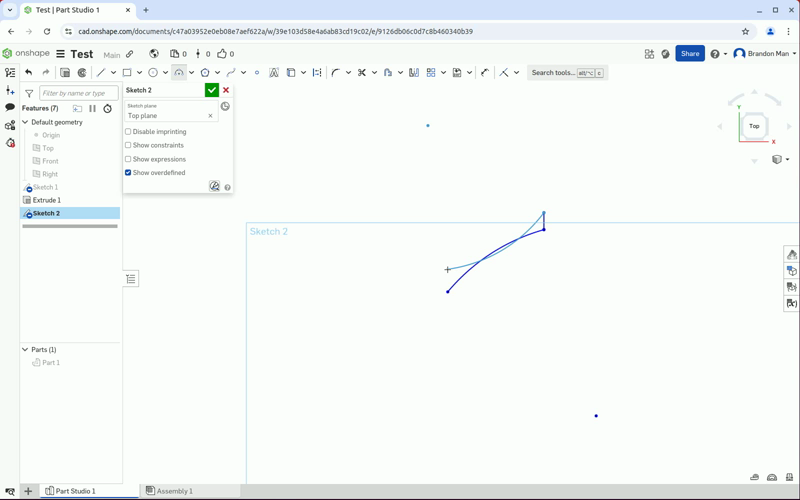
click(447, 269)
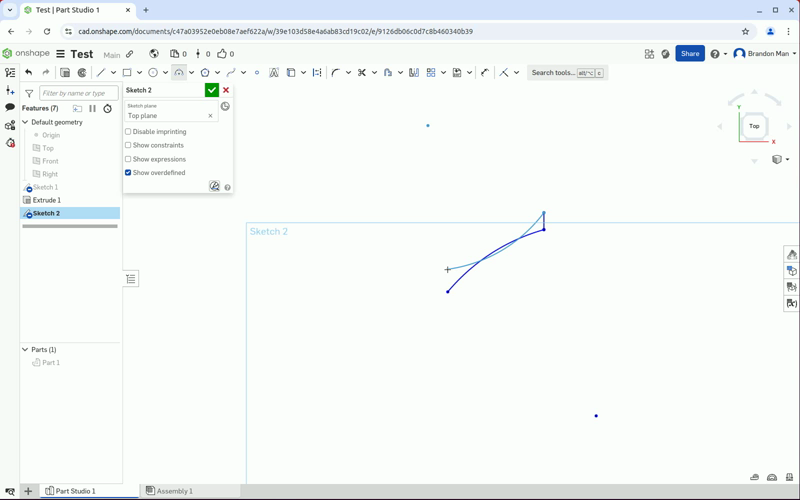
scroll(-6)
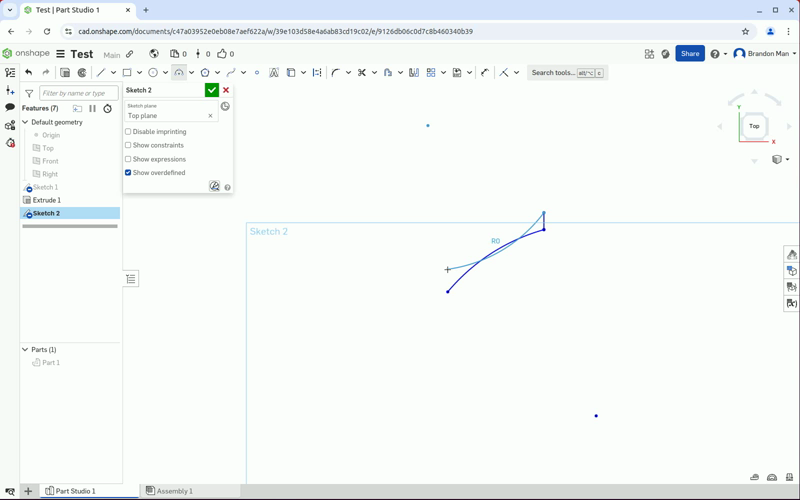
scroll(-6)
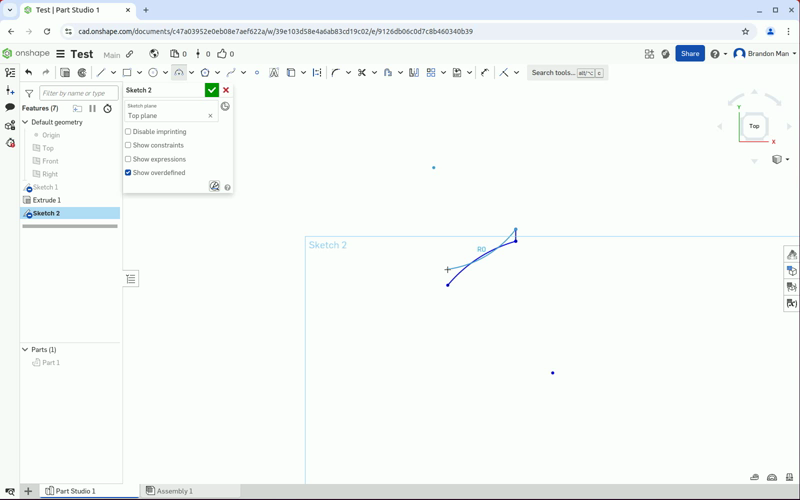
scroll(-6)
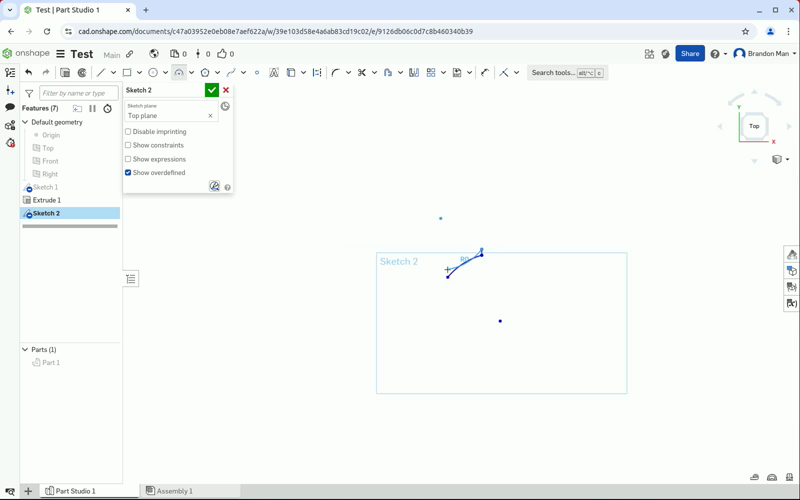
scroll(-6)
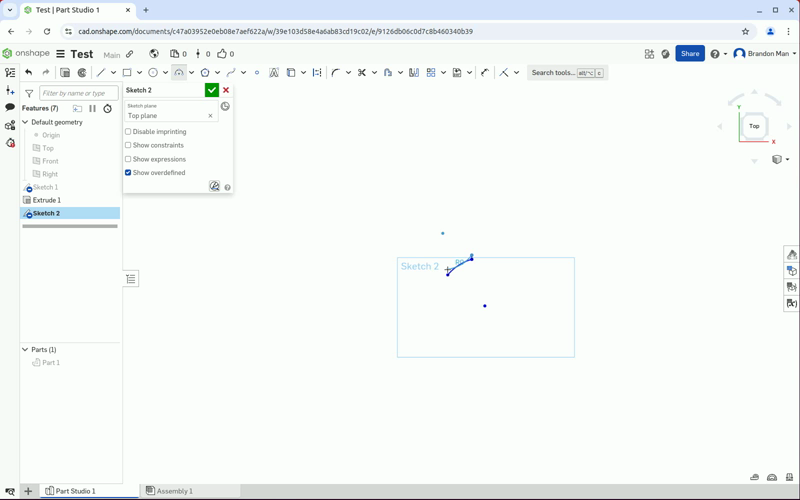
scroll(-6)
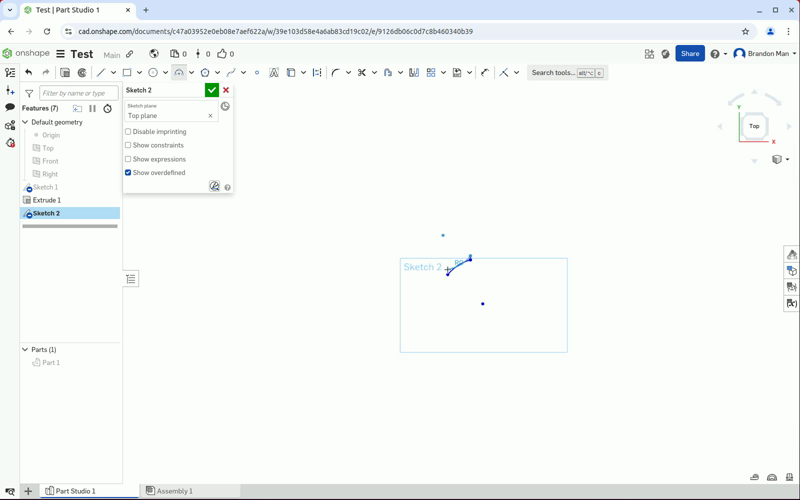
scroll(-6)
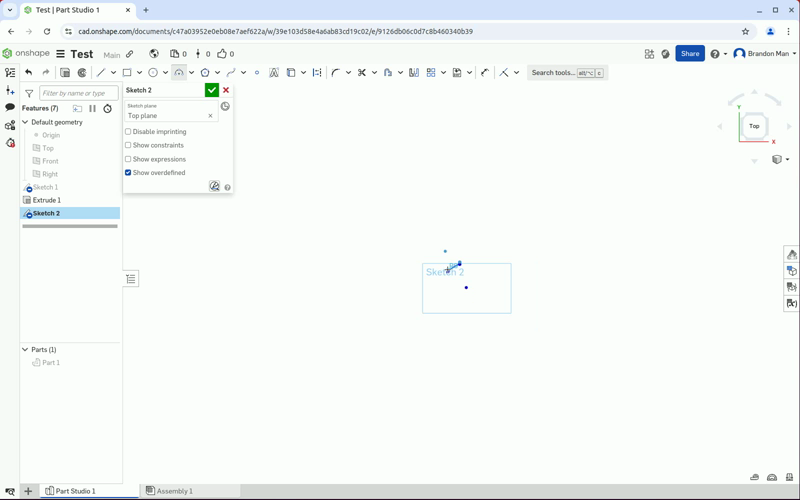
scroll(-6)
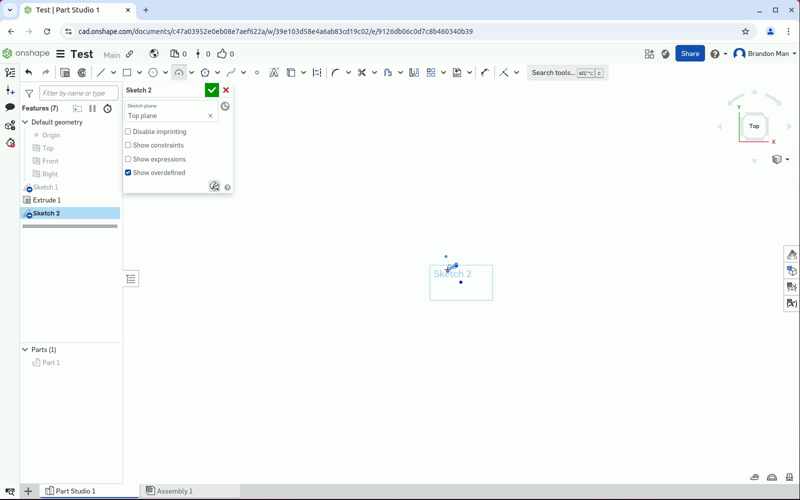
mouse_move(451, 266)
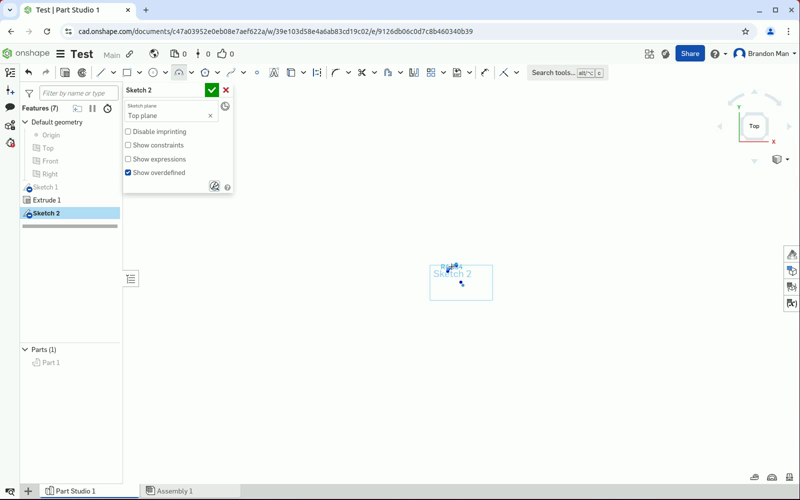
scroll(6)
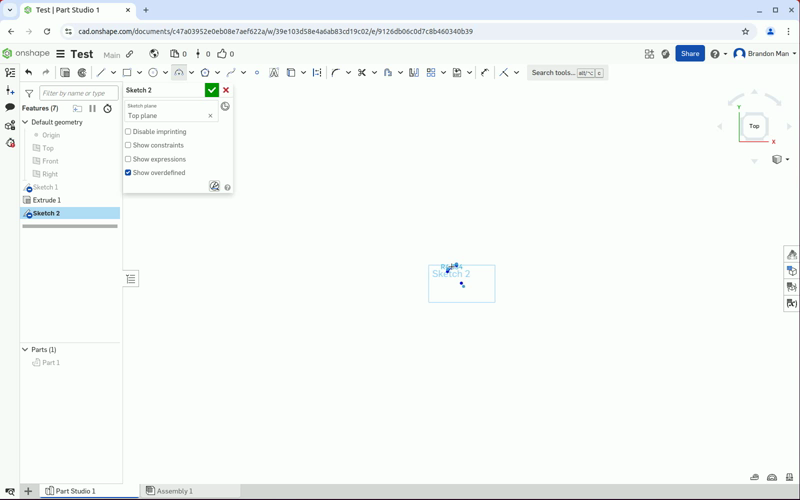
scroll(6)
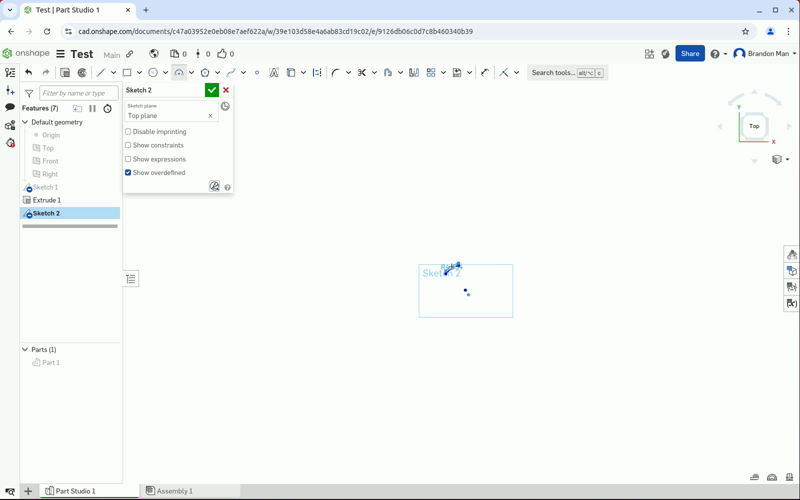
scroll(6)
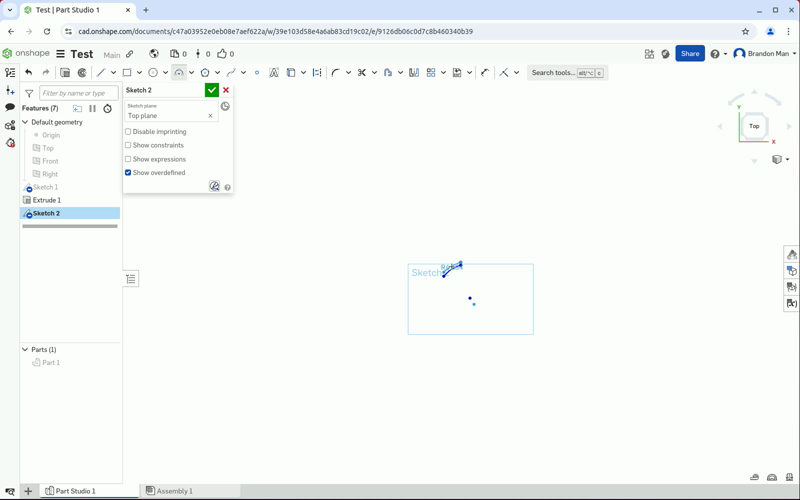
scroll(6)
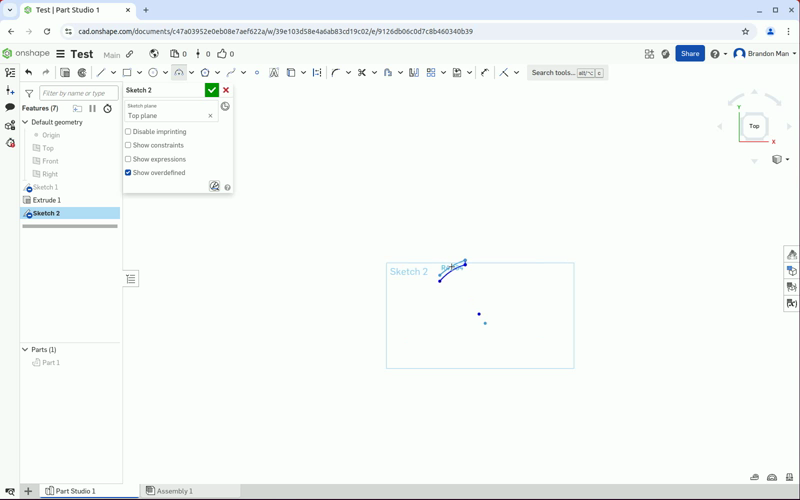
scroll(6)
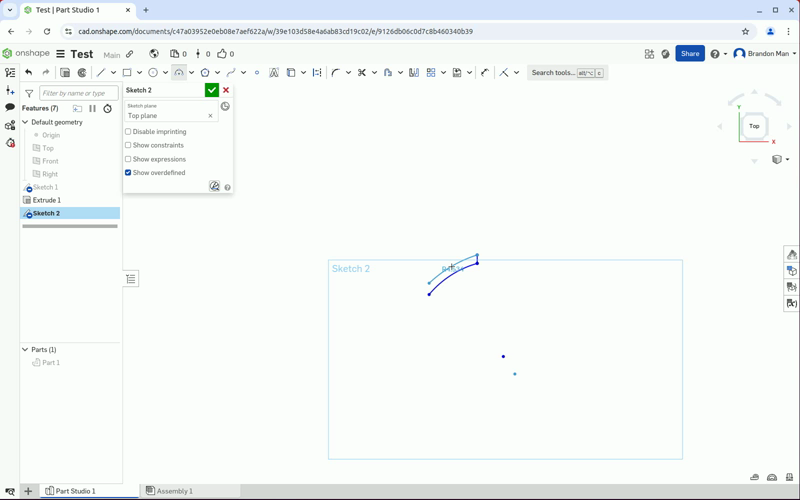
scroll(6)
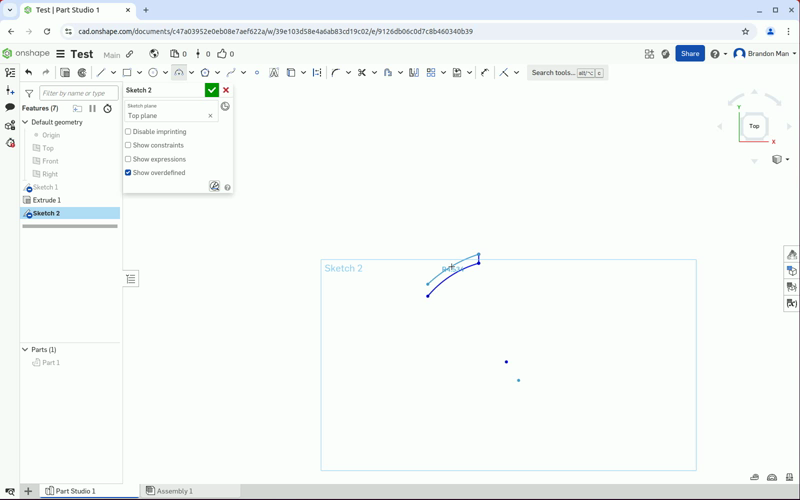
scroll(6)
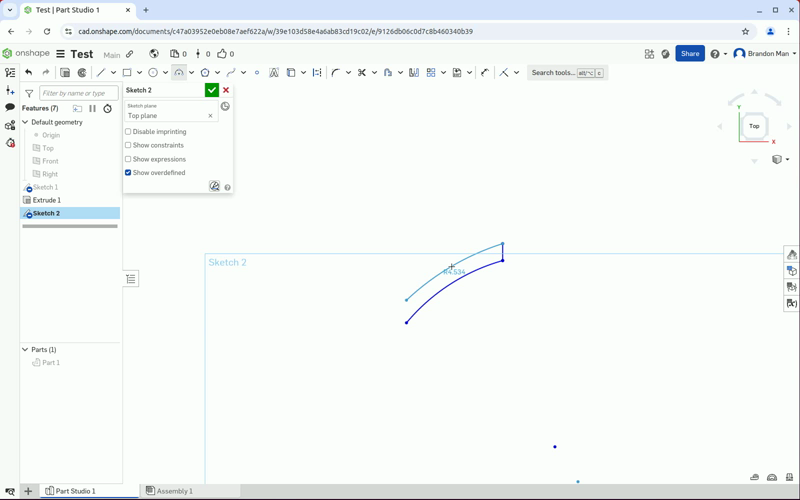
click(451, 266)
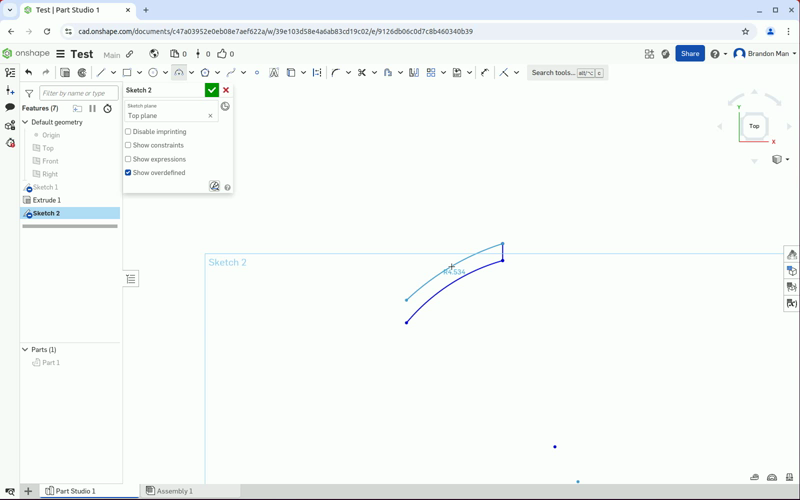
scroll(-6)
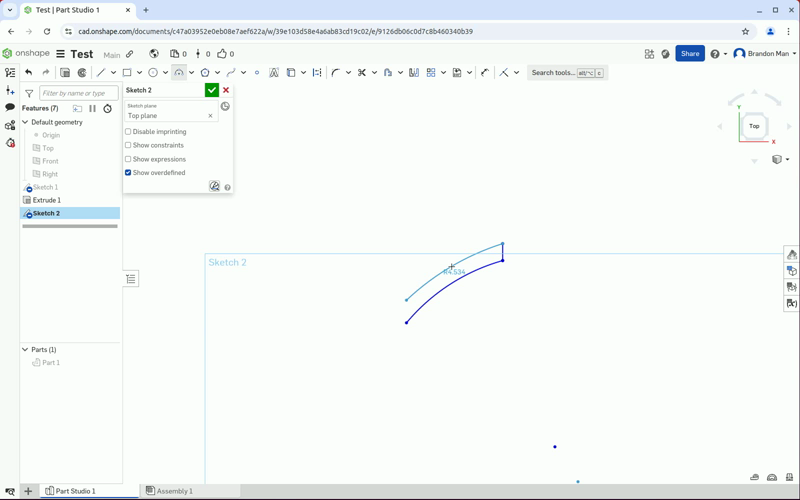
scroll(-6)
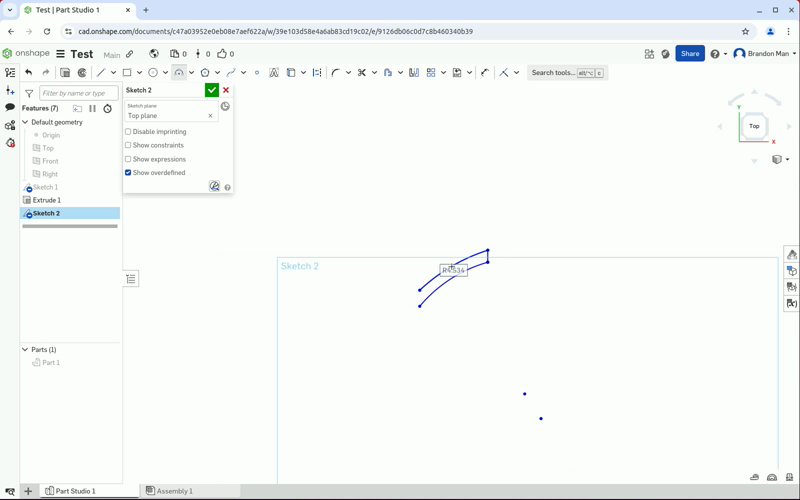
scroll(-6)
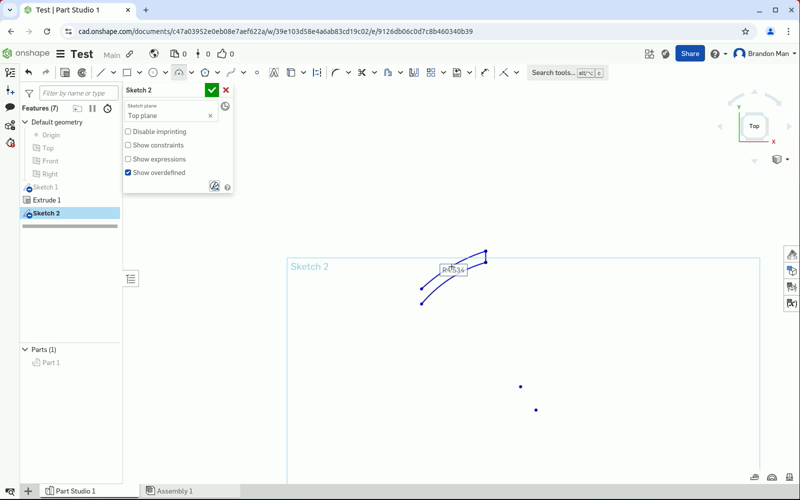
scroll(-6)
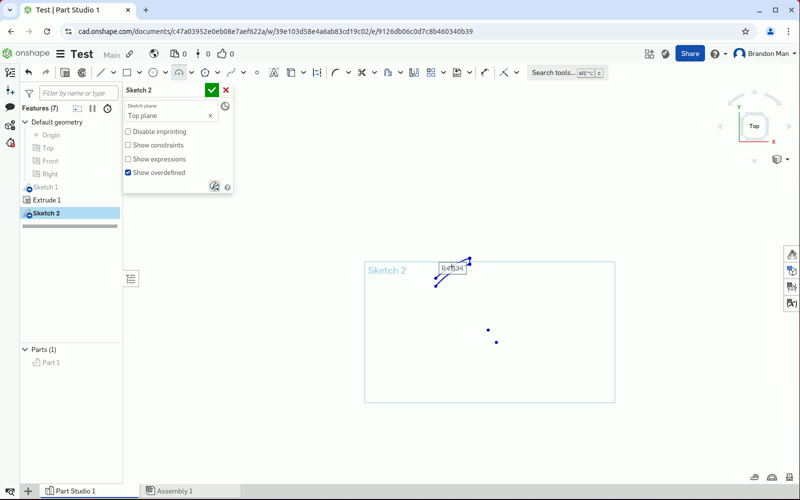
scroll(-6)
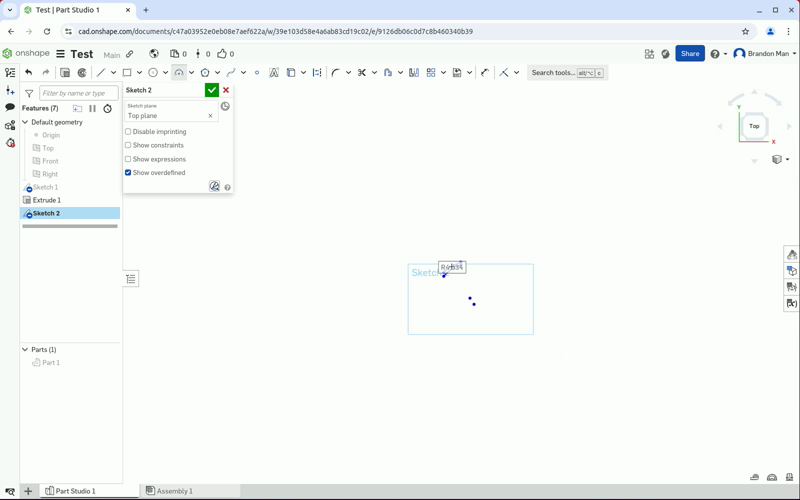
scroll(-6)
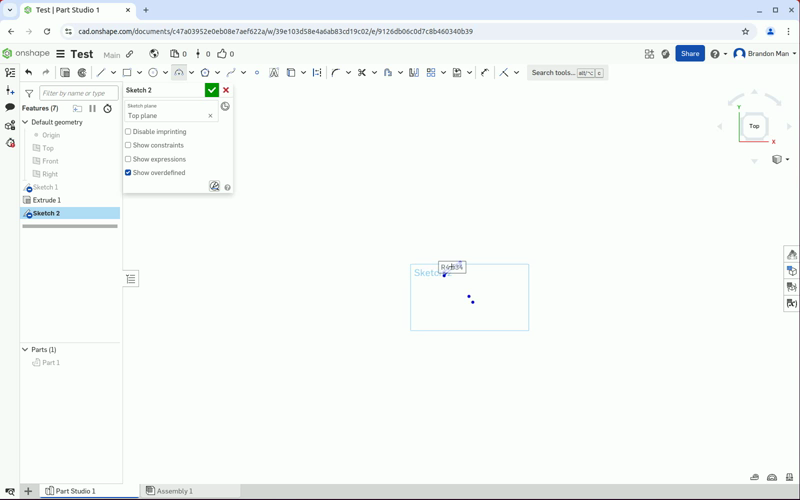
scroll(-6)
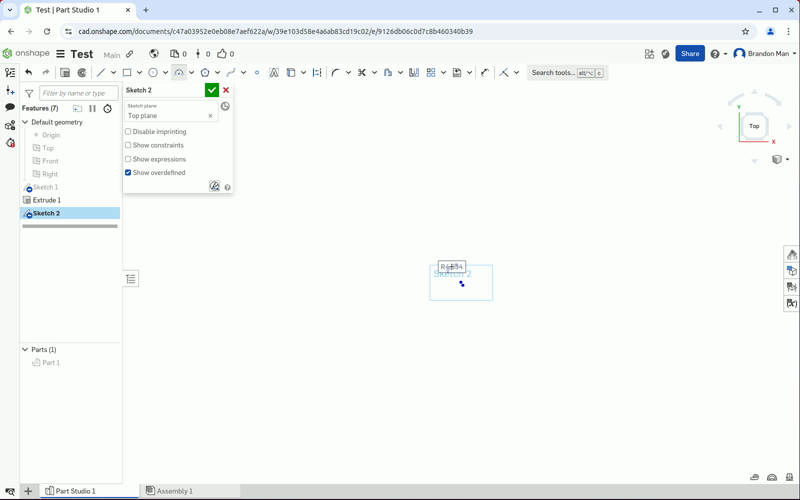
key_up(shift)
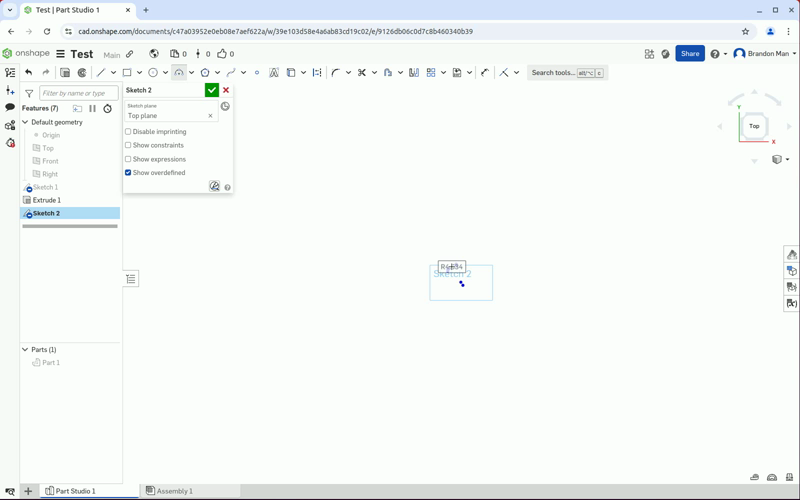
key(esc)
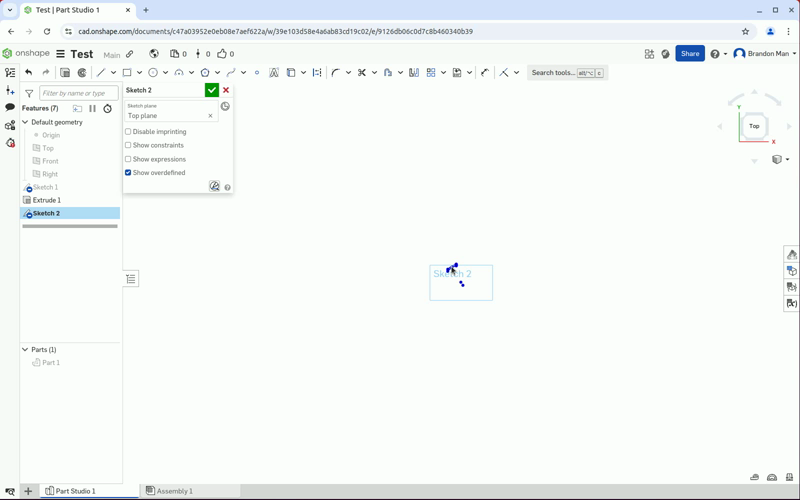
key(l)
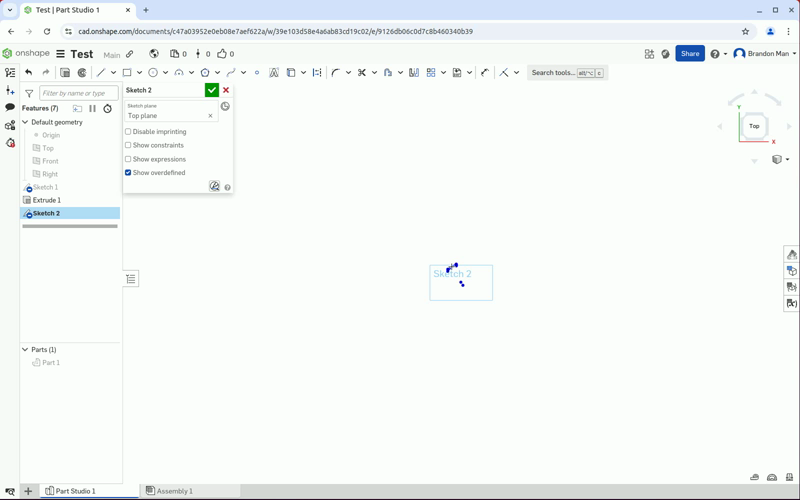
mouse_move(447, 269)
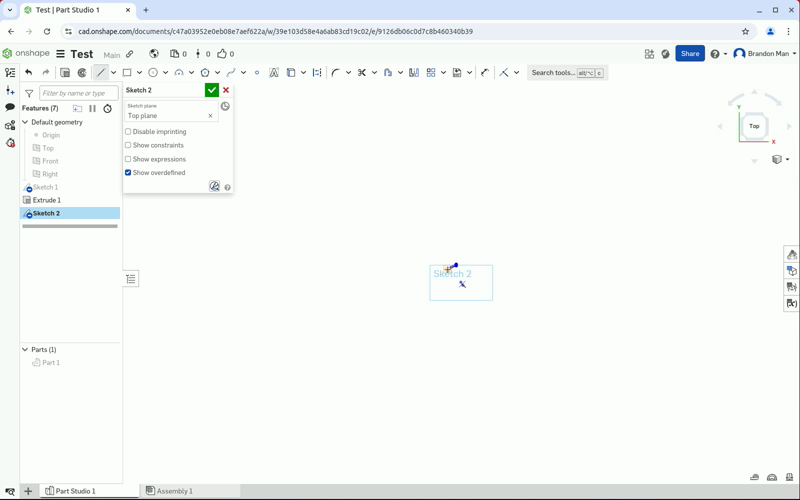
scroll(6)
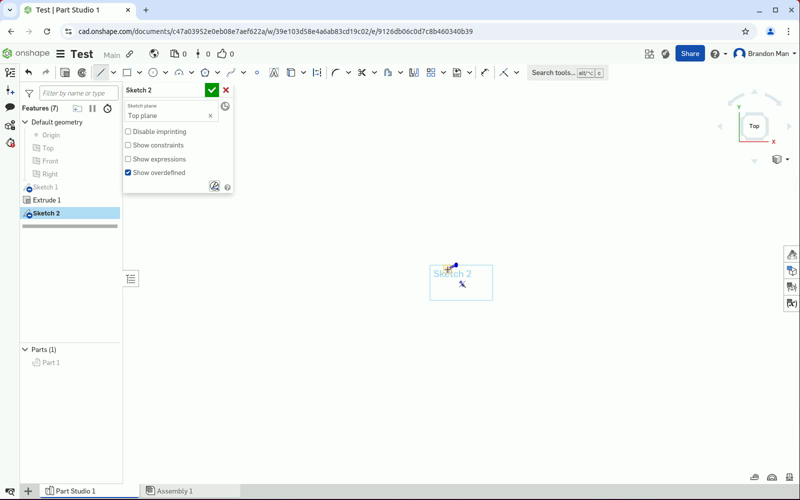
scroll(6)
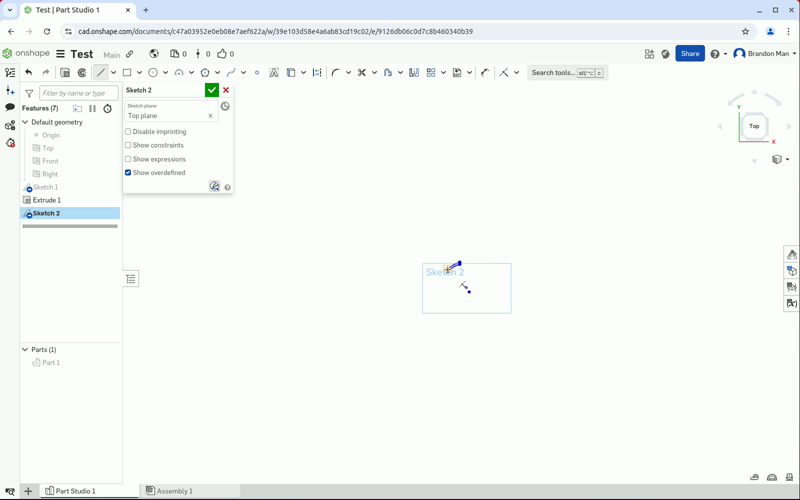
scroll(6)
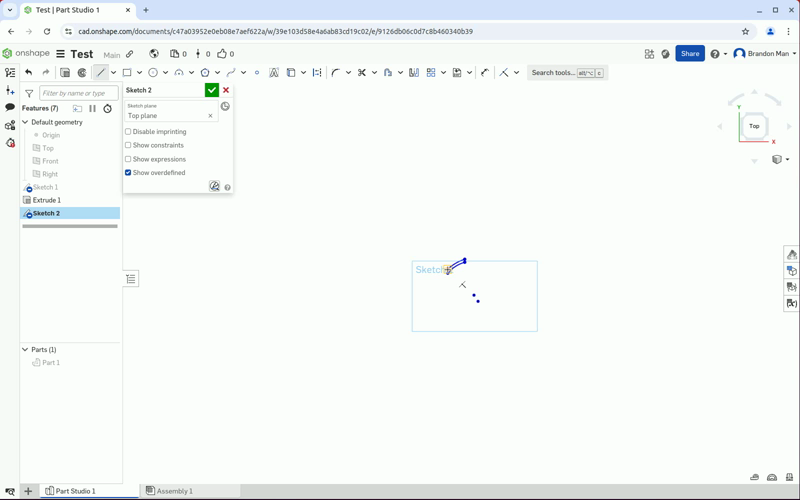
scroll(6)
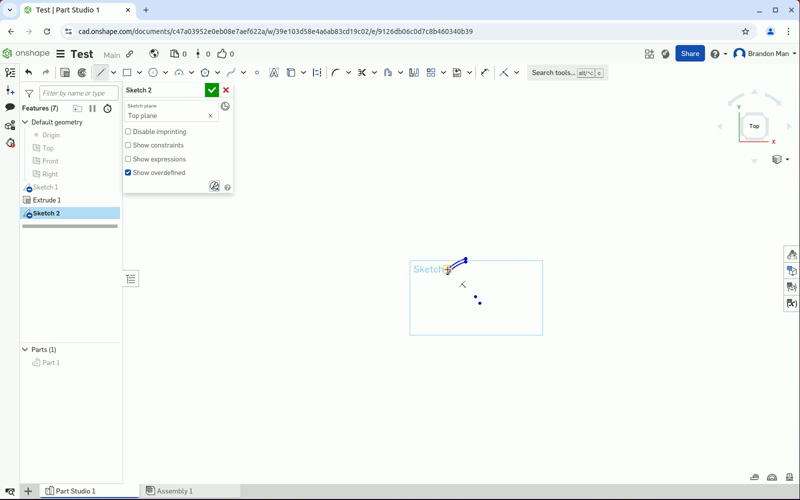
scroll(6)
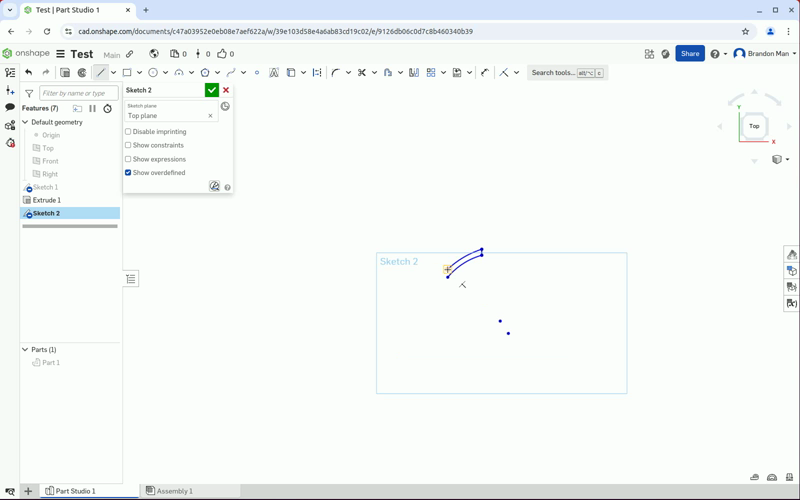
scroll(6)
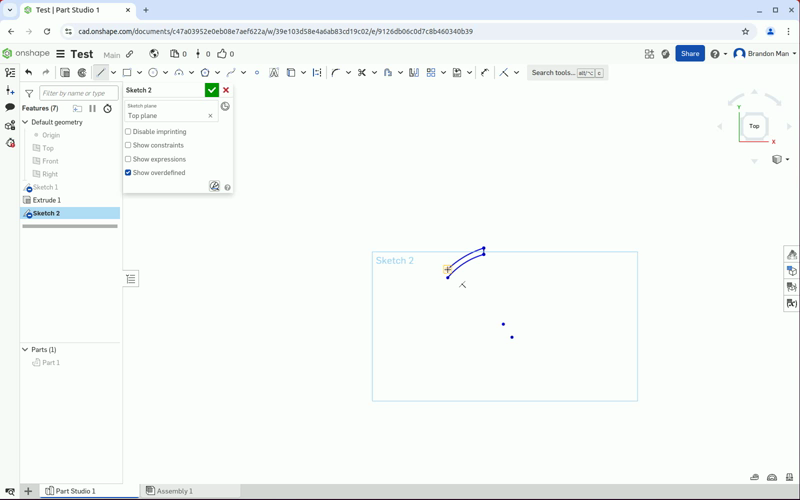
scroll(6)
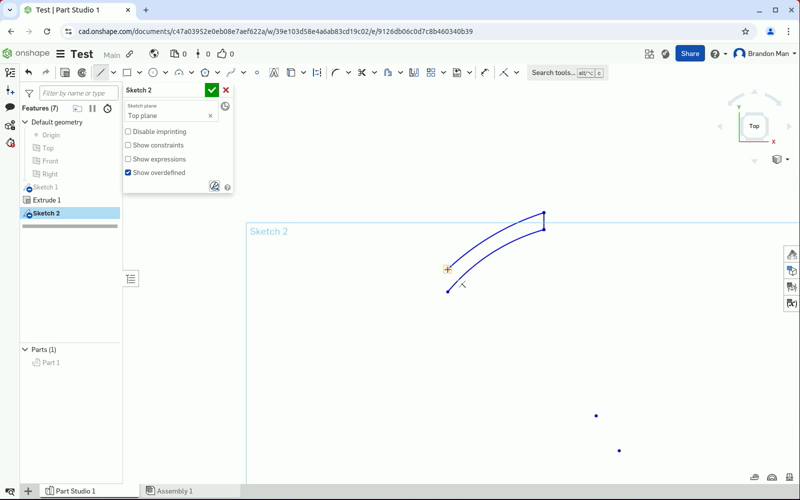
click(447, 269)
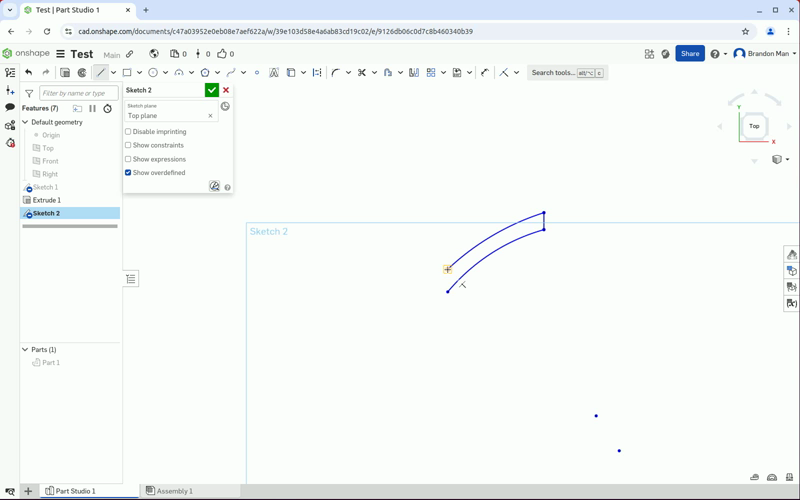
scroll(-6)
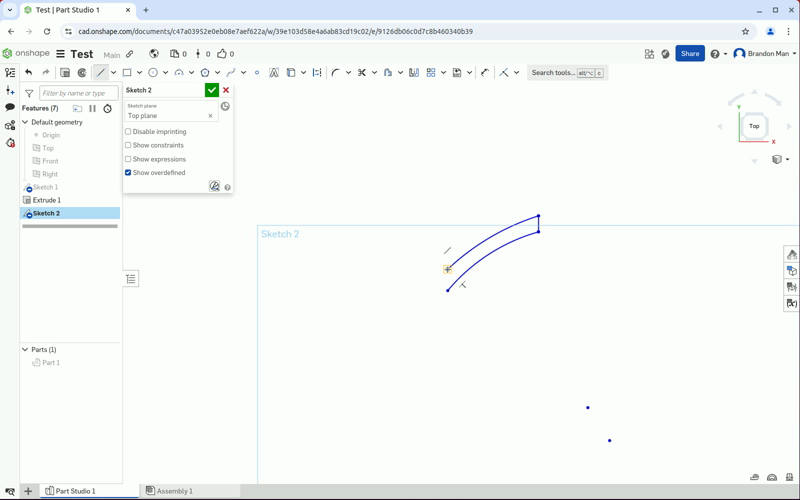
scroll(-6)
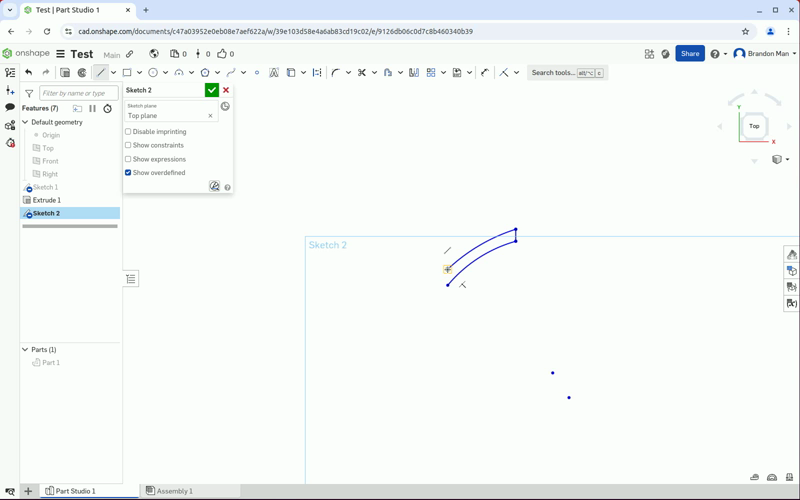
scroll(-6)
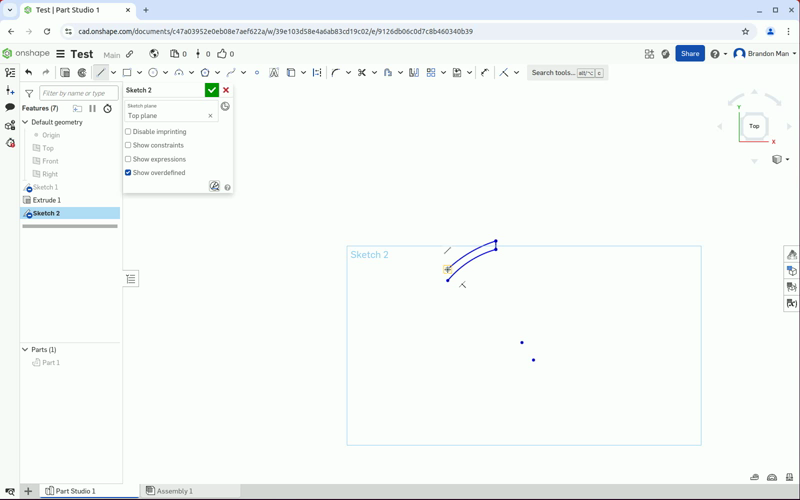
scroll(-6)
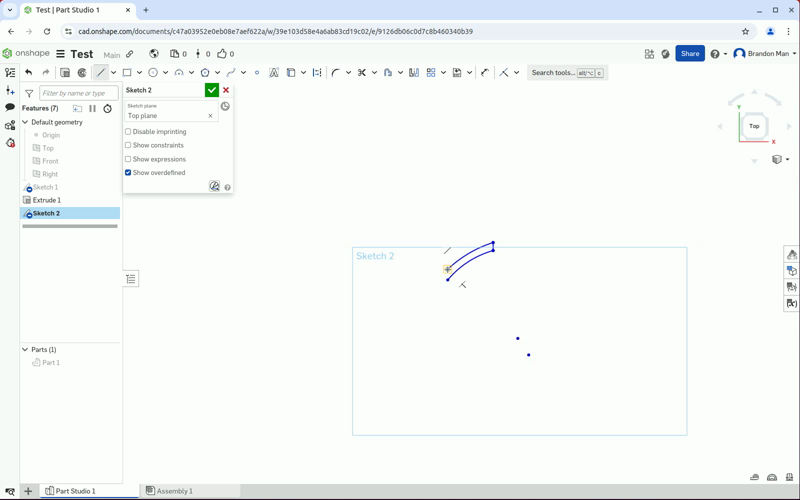
scroll(-6)
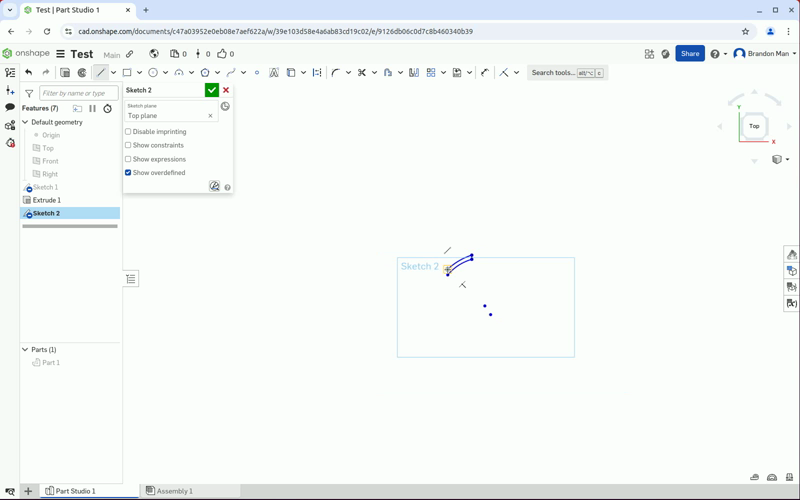
scroll(-6)
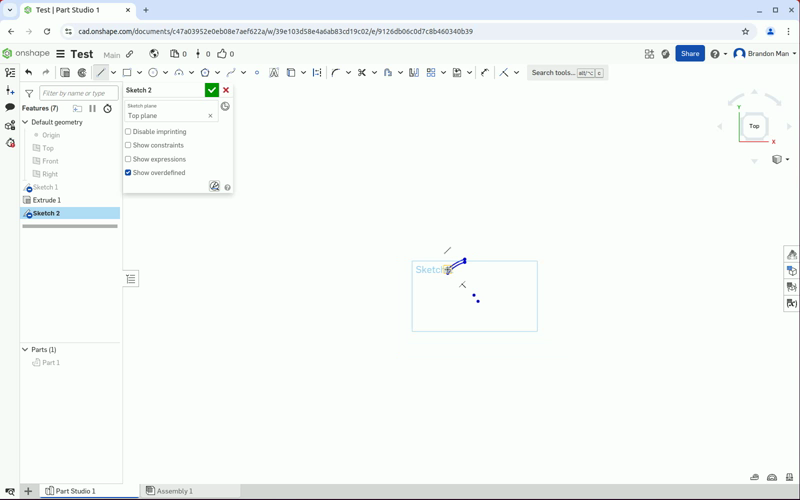
scroll(-6)
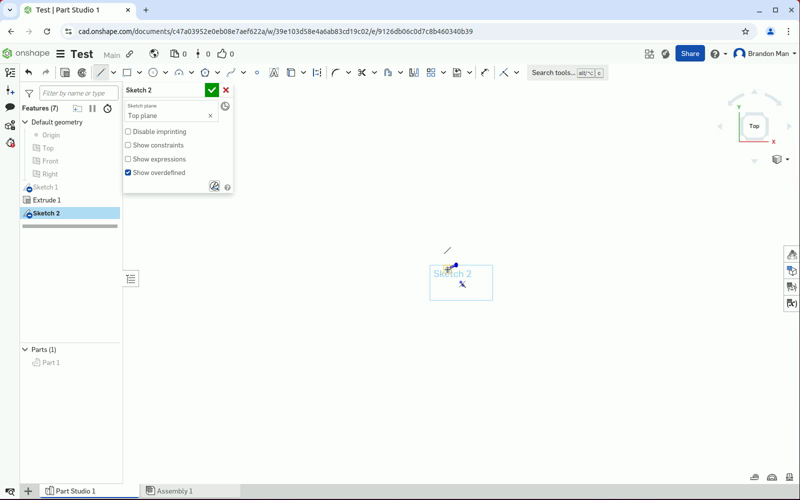
mouse_move(477, 269)
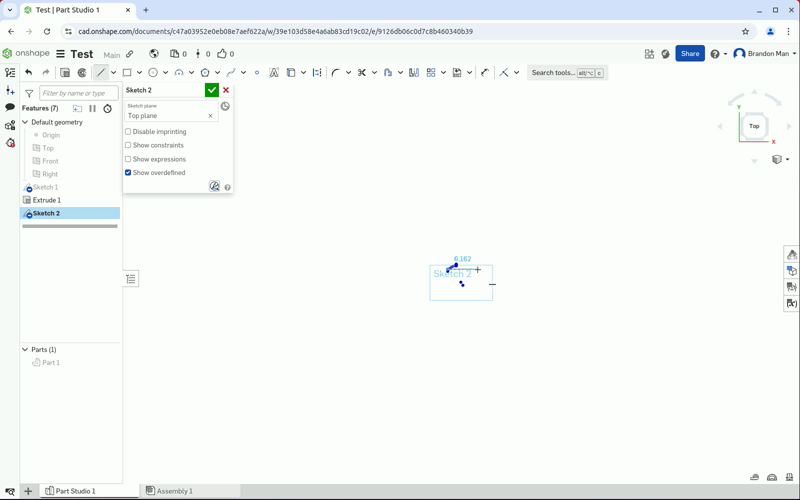
key_down(shift)
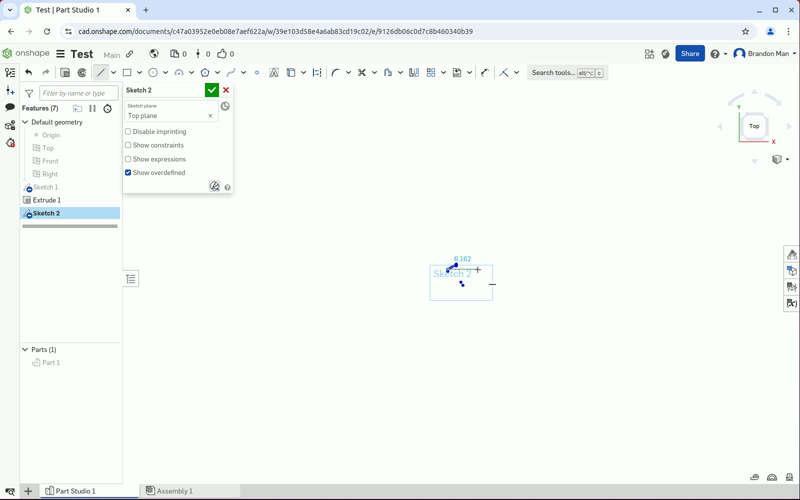
mouse_move(447, 271)
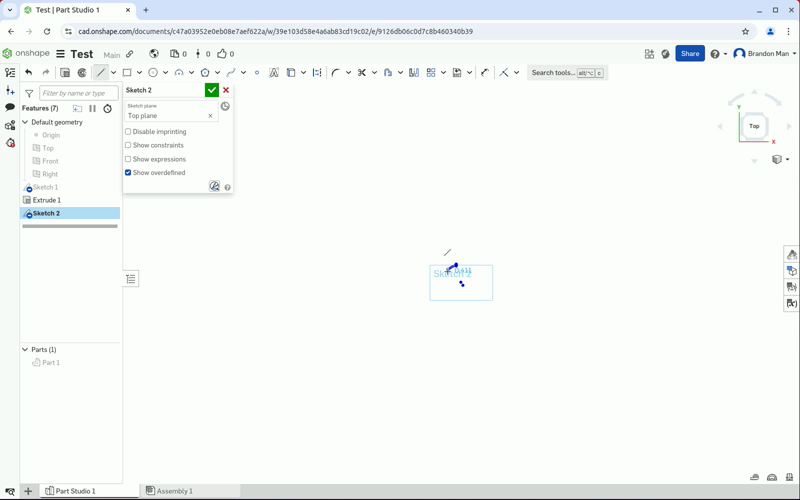
scroll(6)
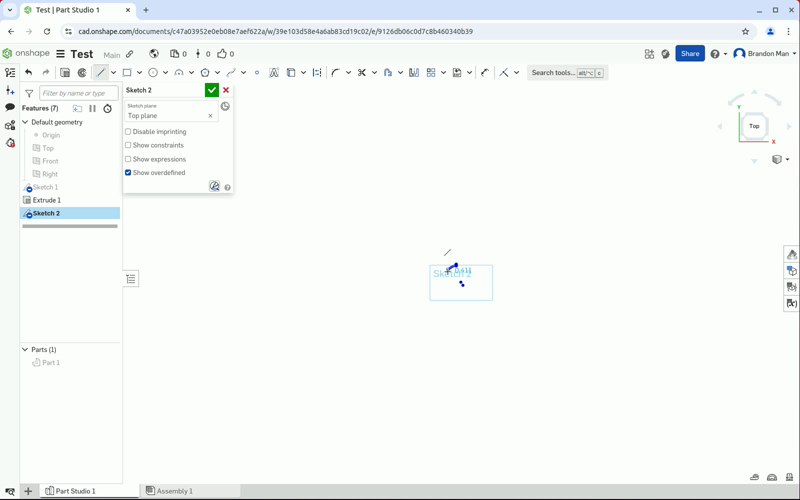
scroll(6)
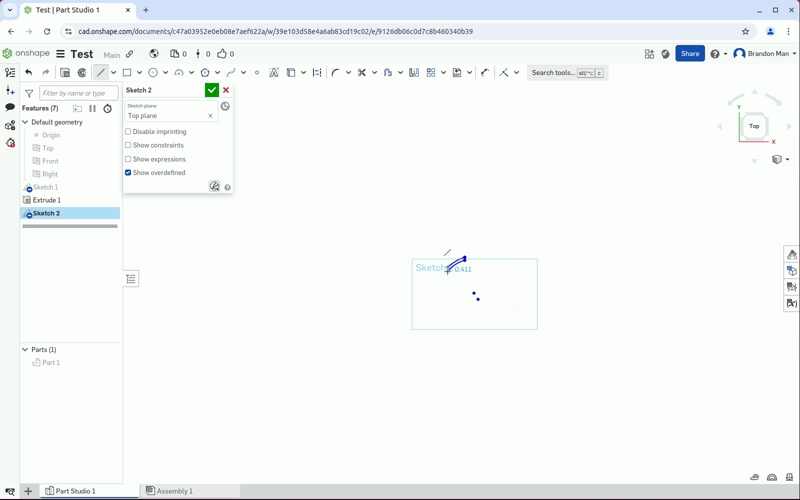
scroll(6)
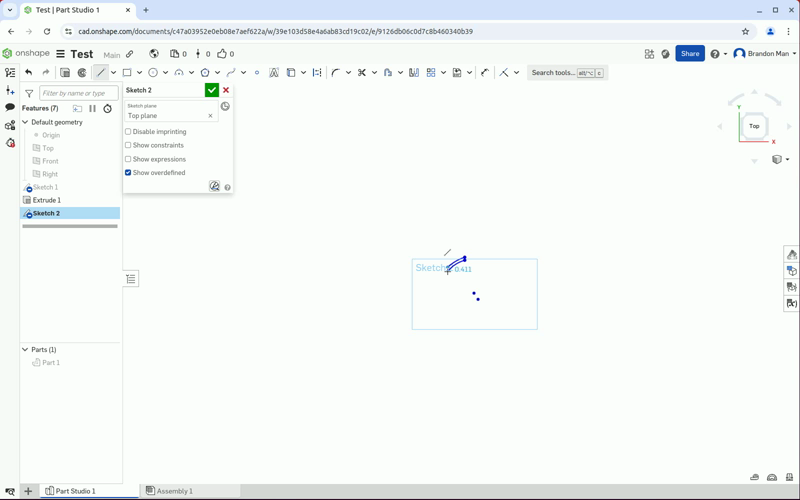
scroll(6)
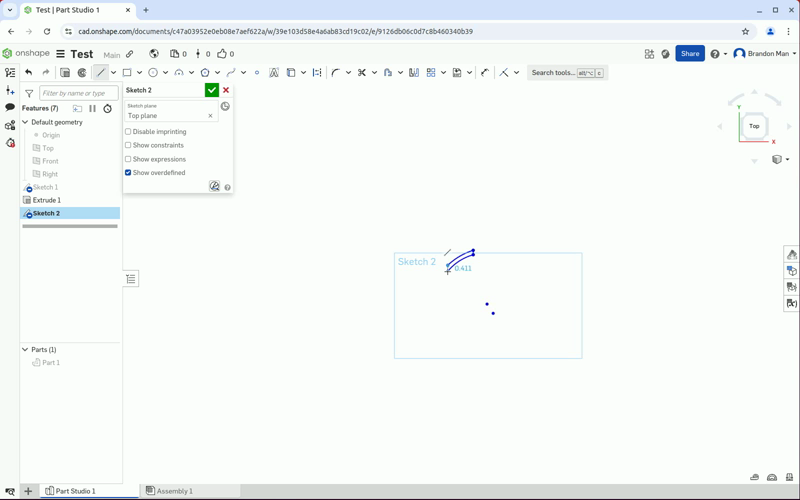
scroll(6)
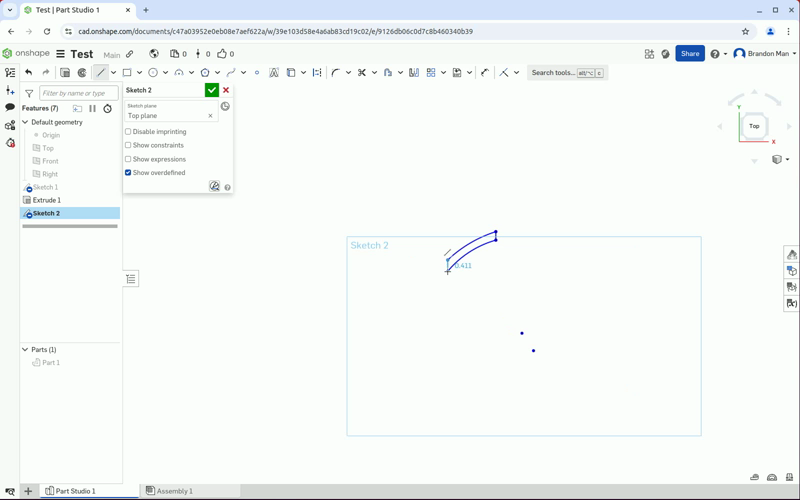
scroll(6)
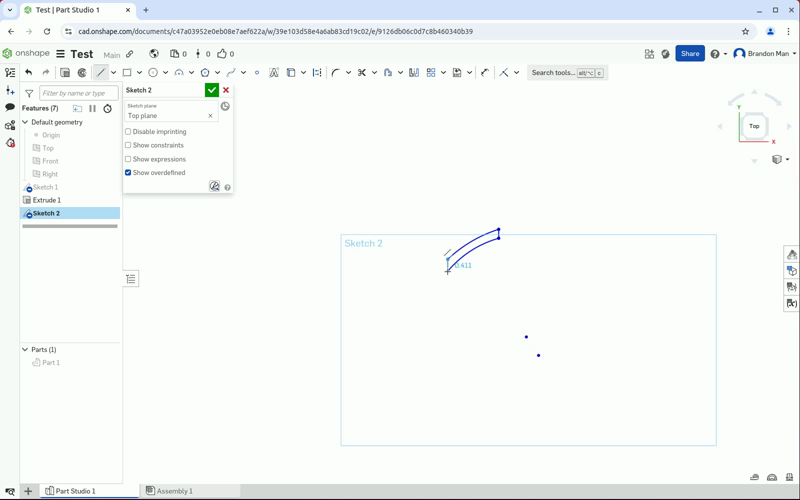
scroll(6)
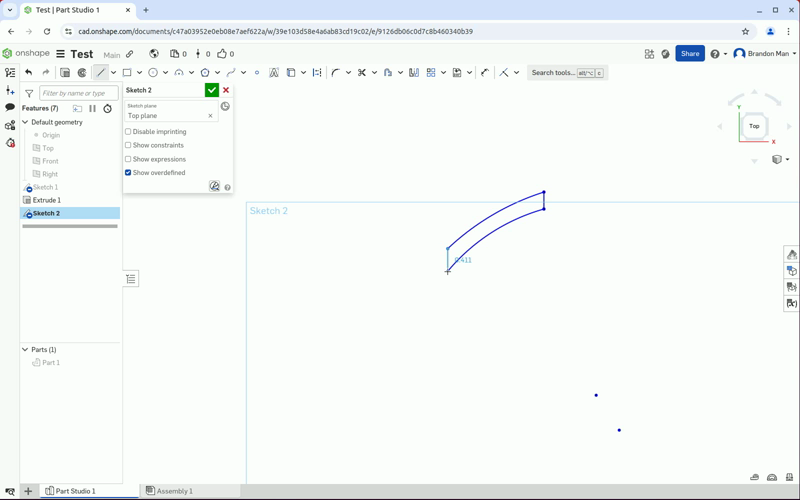
key_up(shift)
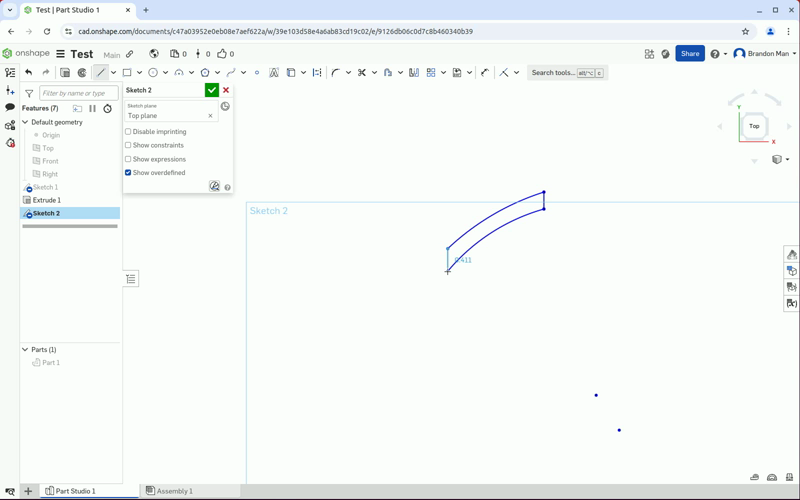
click(447, 271)
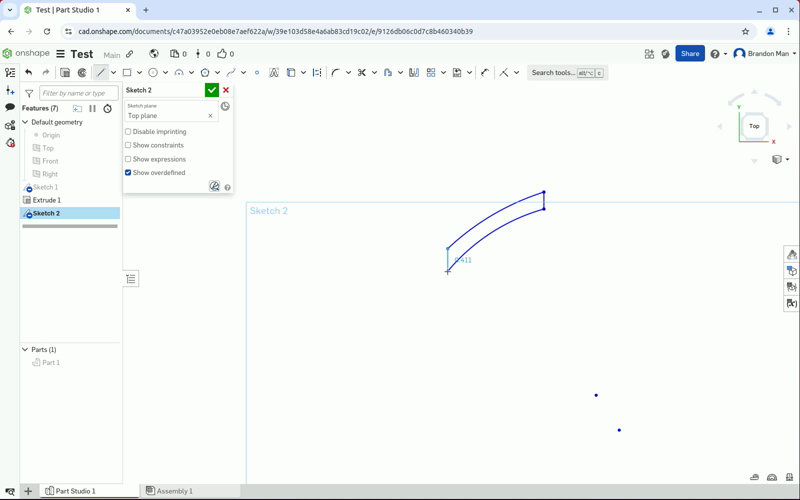
scroll(-6)
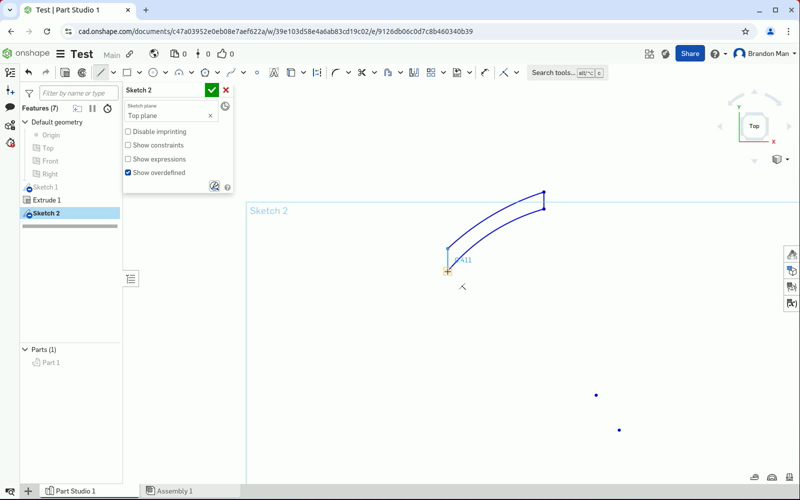
scroll(-6)
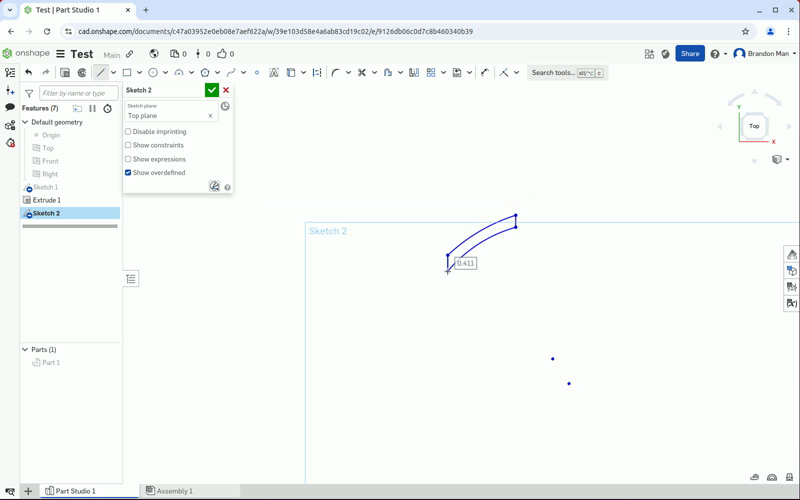
scroll(-6)
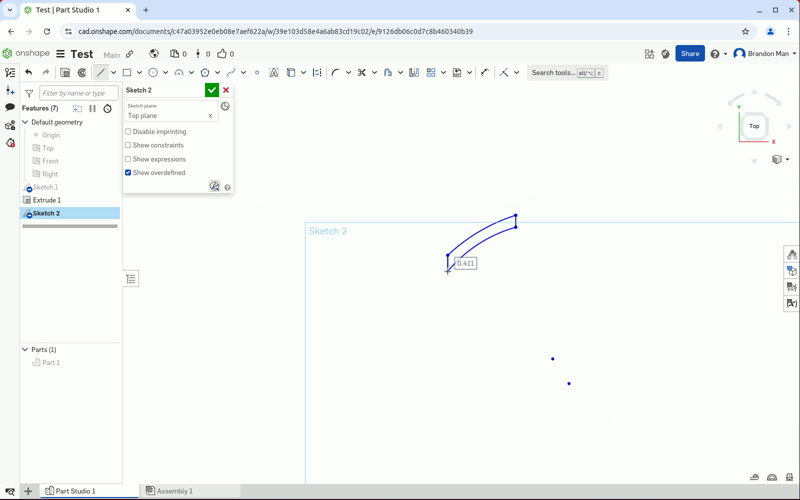
scroll(-6)
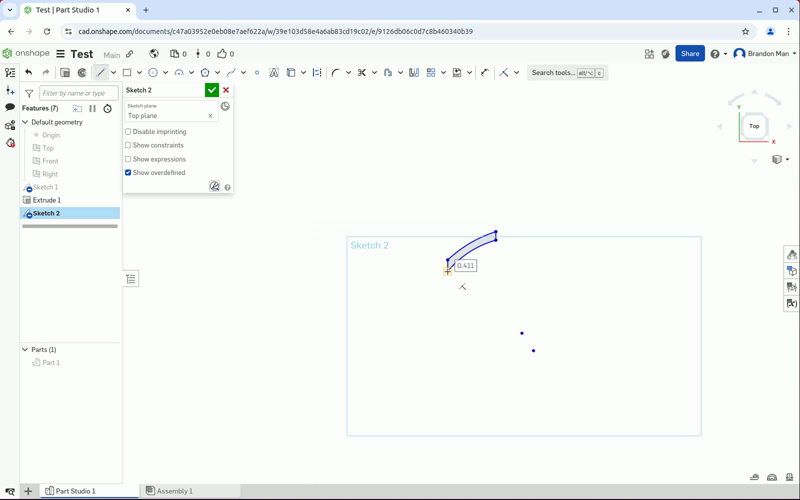
scroll(-6)
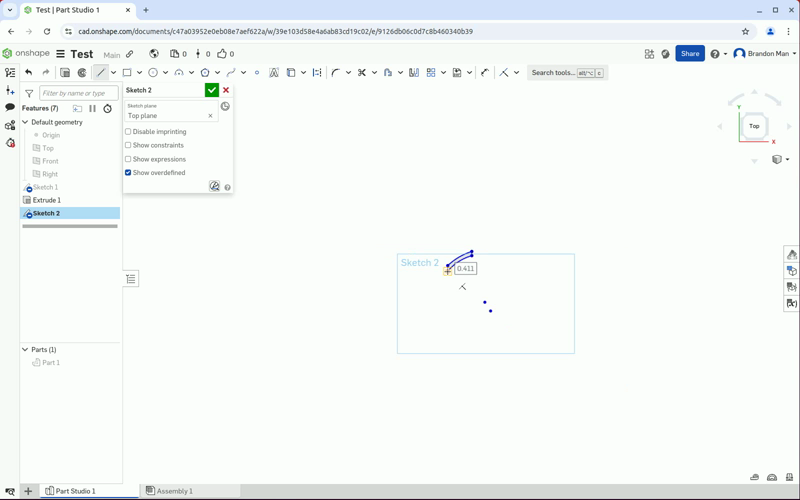
scroll(-6)
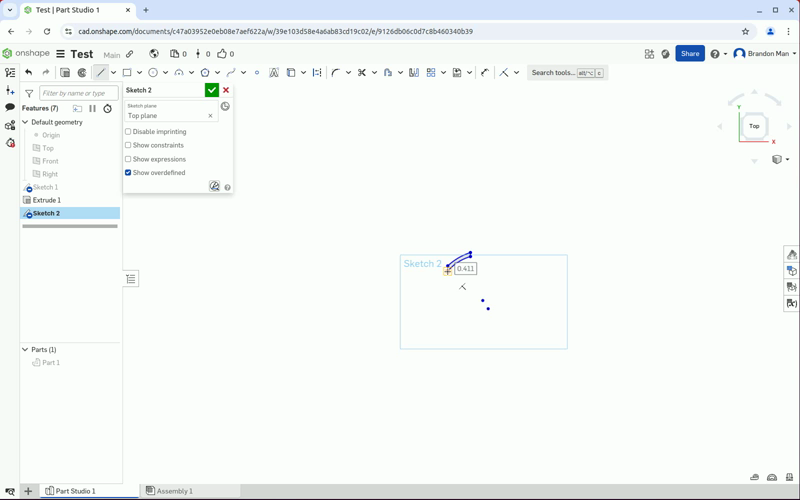
scroll(-6)
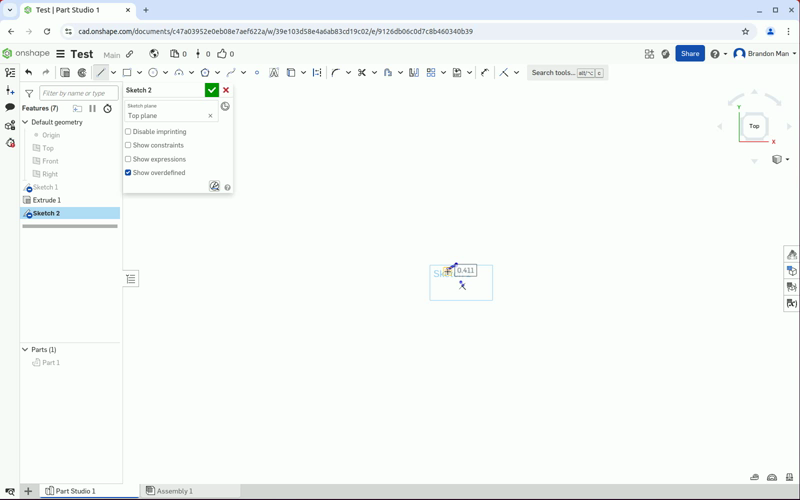
key(esc)
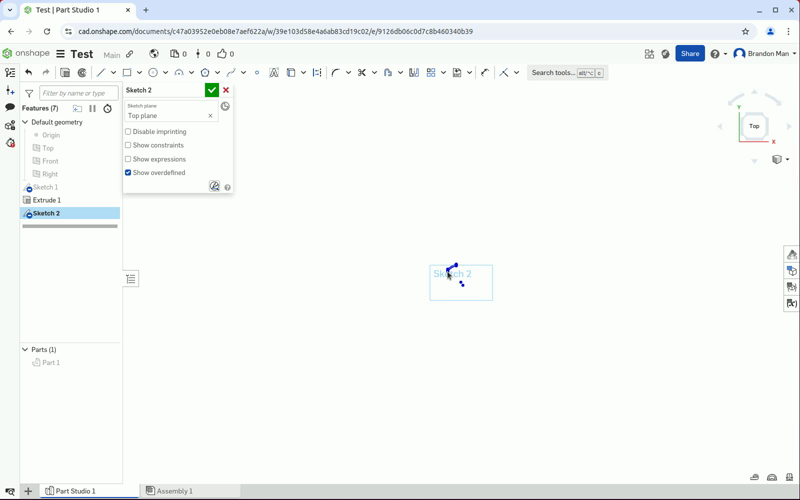
mouse_move(454, 265)
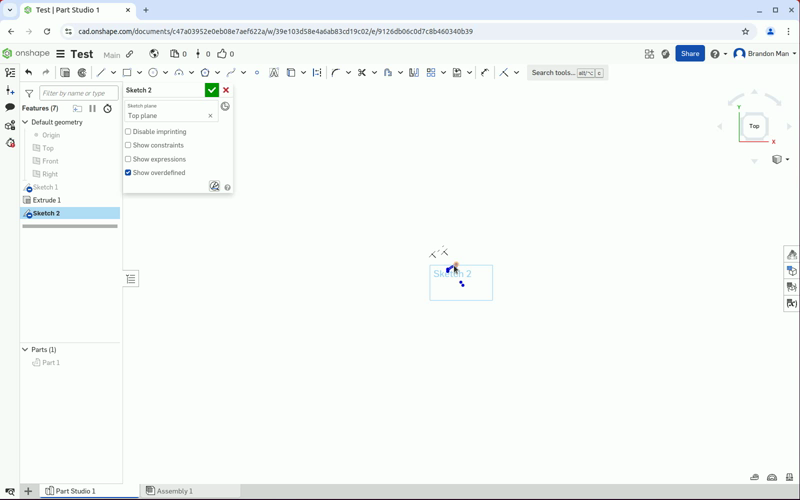
scroll(6)
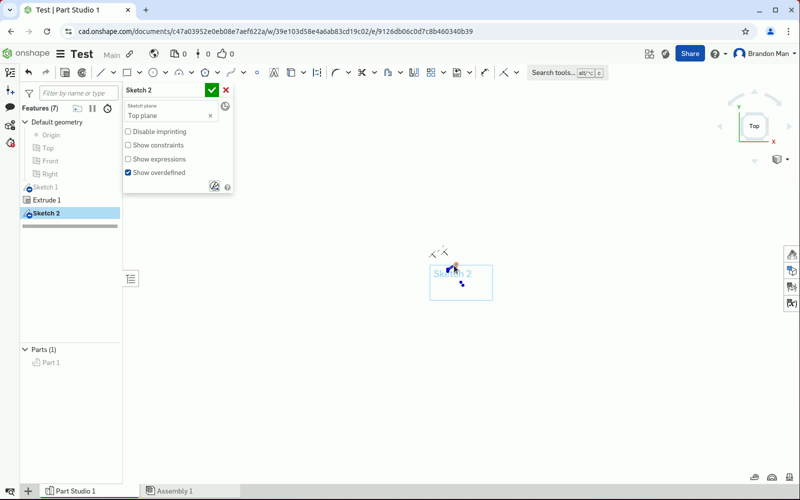
scroll(6)
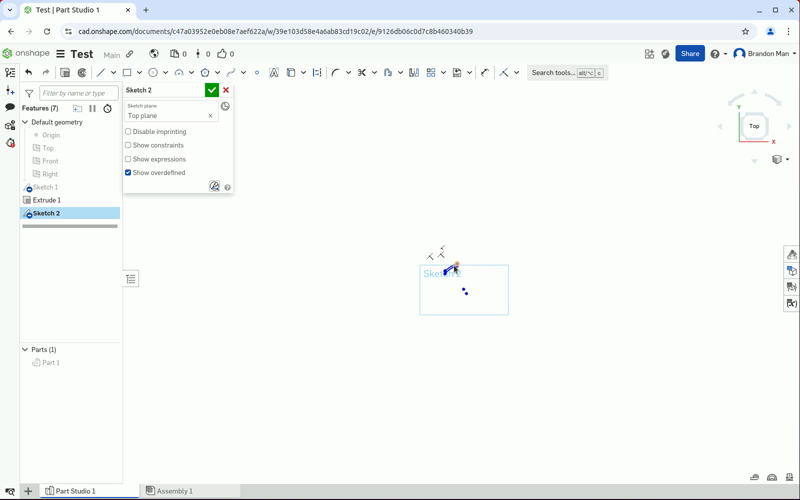
scroll(6)
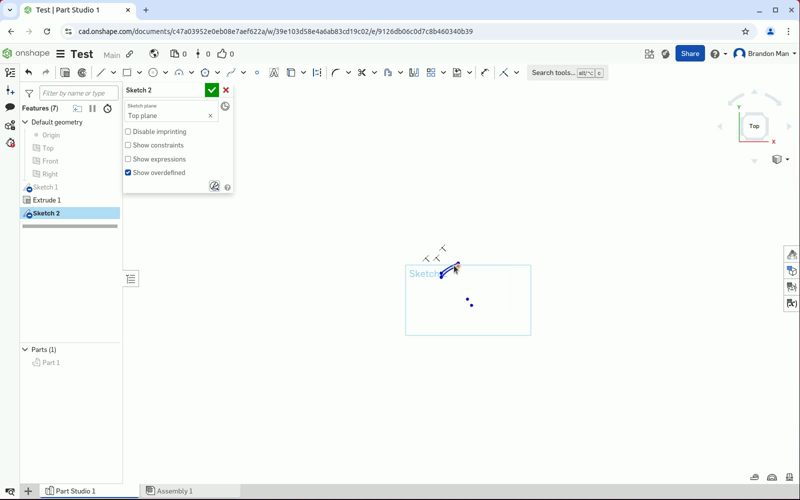
scroll(6)
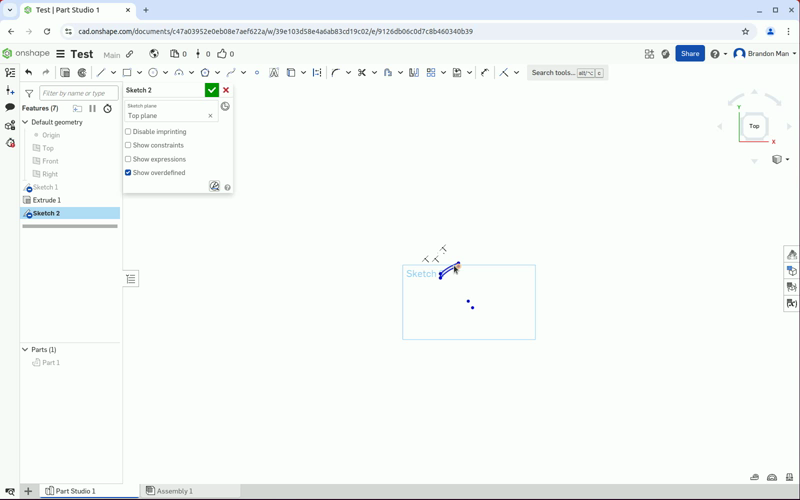
scroll(6)
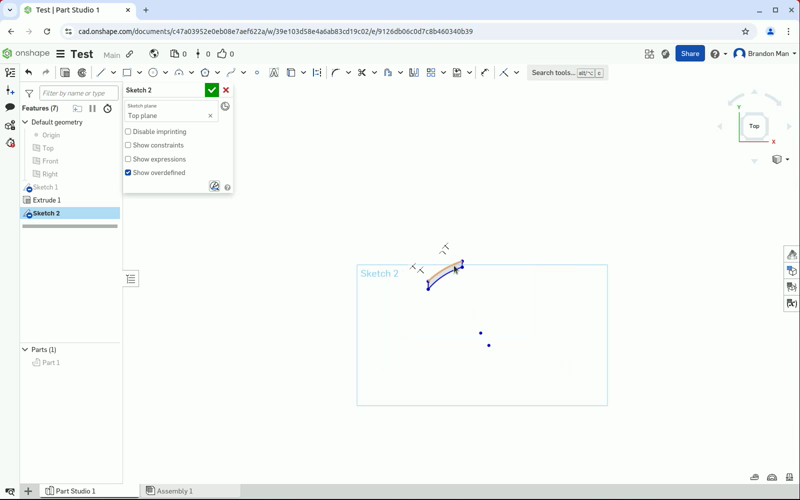
scroll(6)
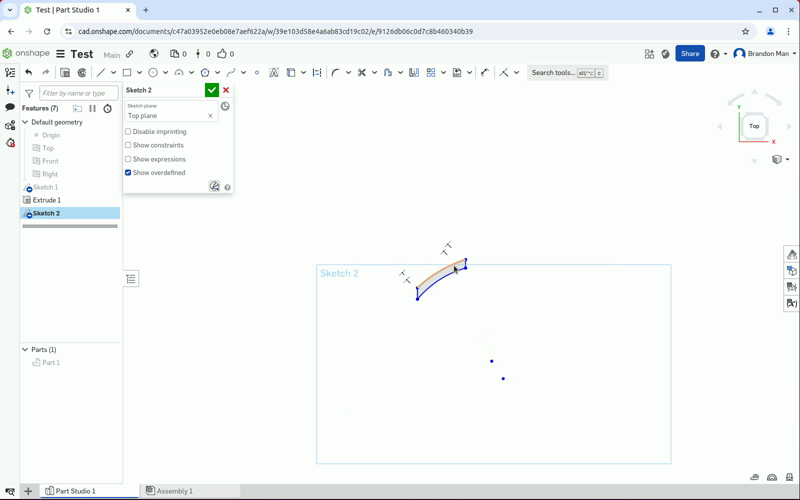
scroll(6)
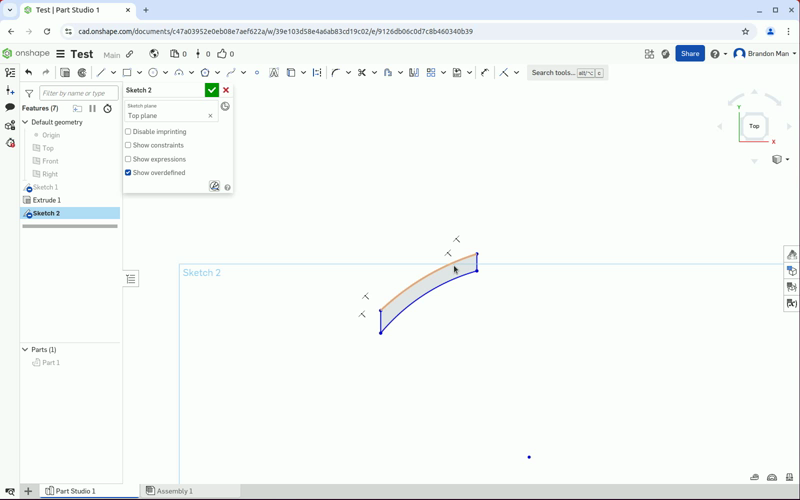
click(454, 265)
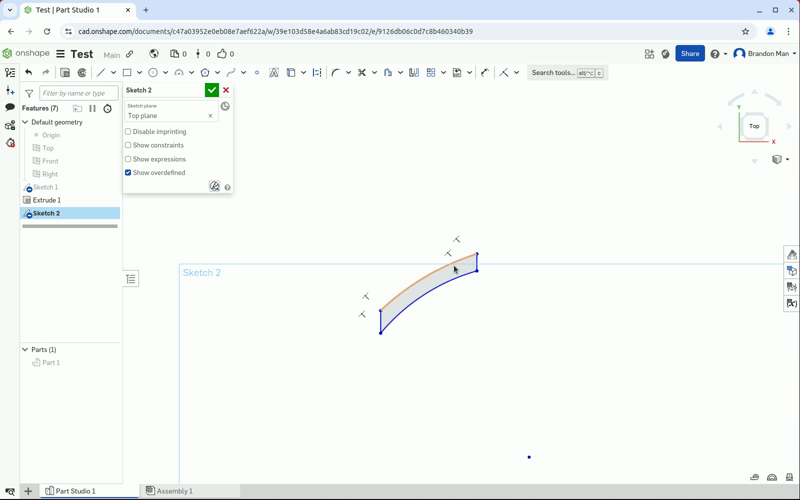
scroll(-6)
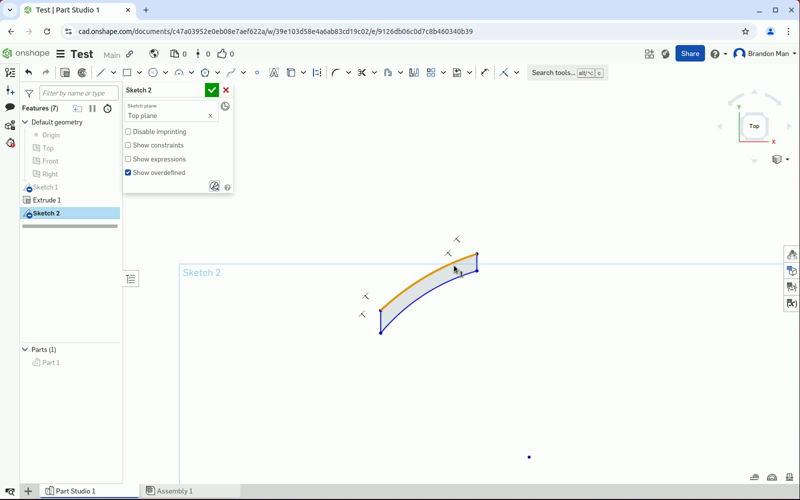
scroll(-6)
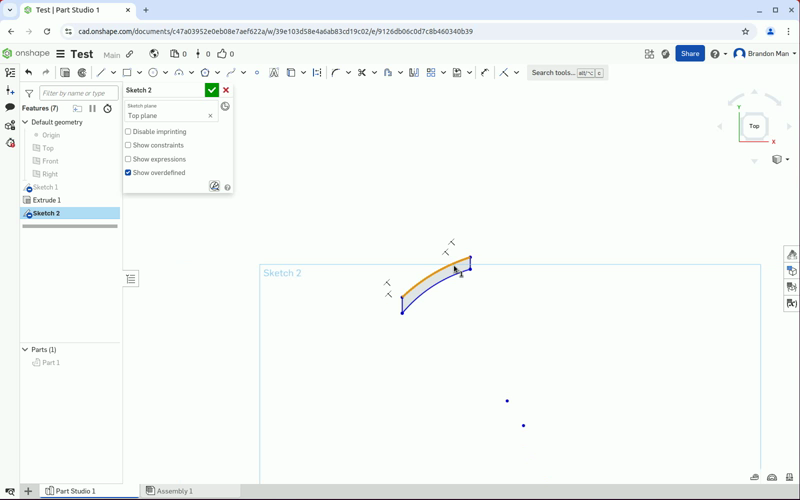
scroll(-6)
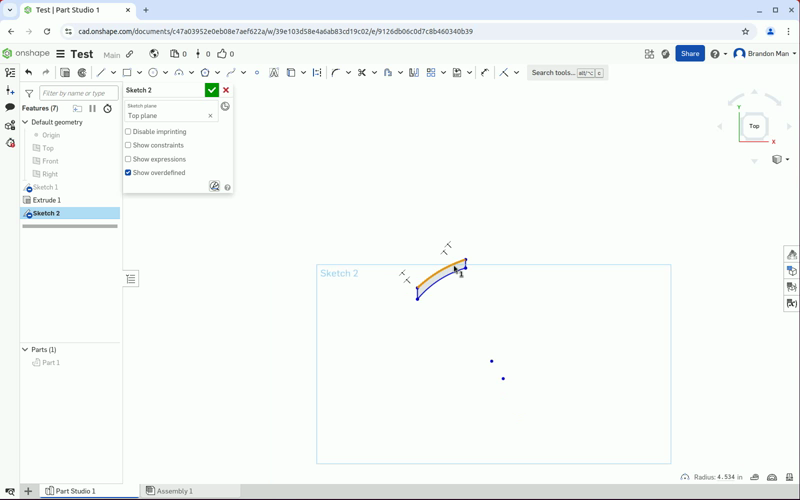
scroll(-6)
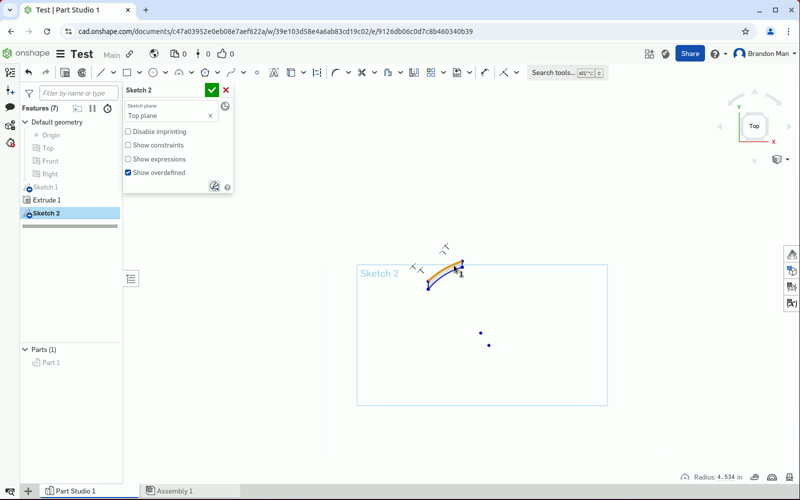
scroll(-6)
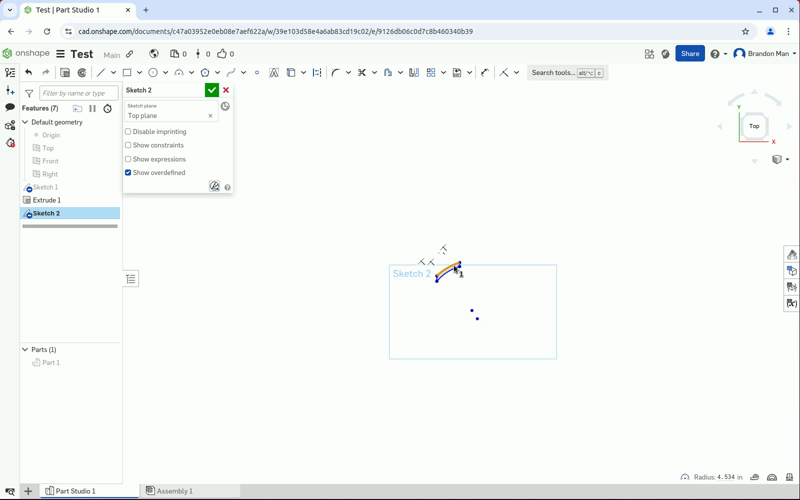
scroll(-6)
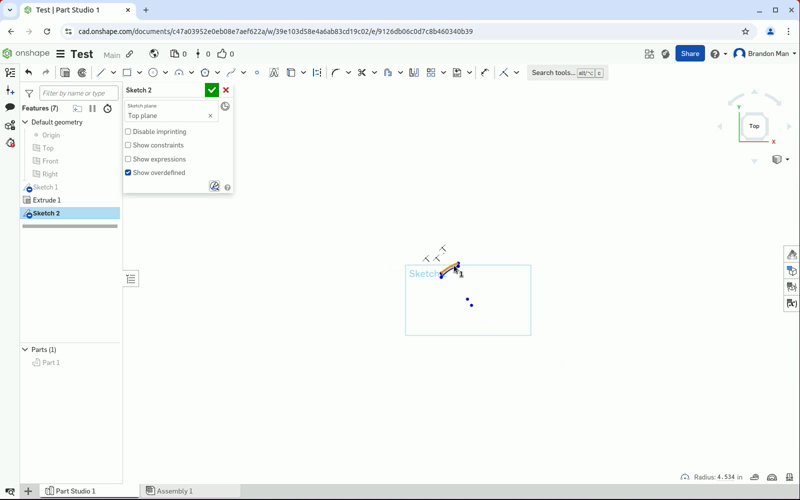
scroll(-6)
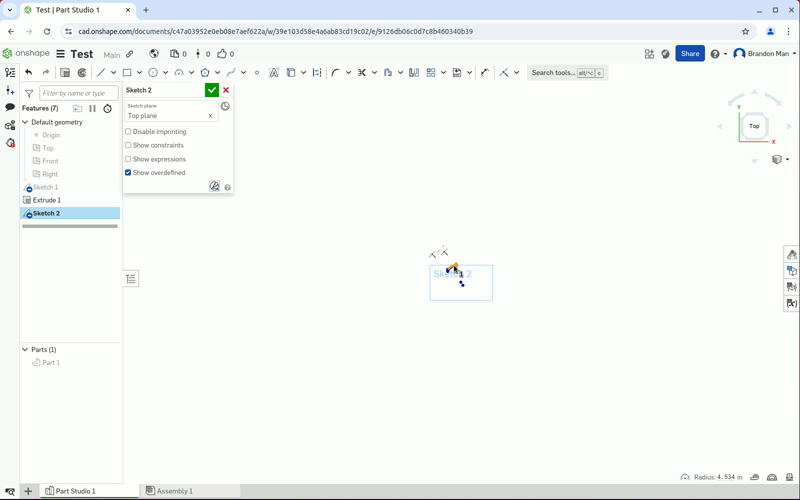
mouse_move(73, 352)
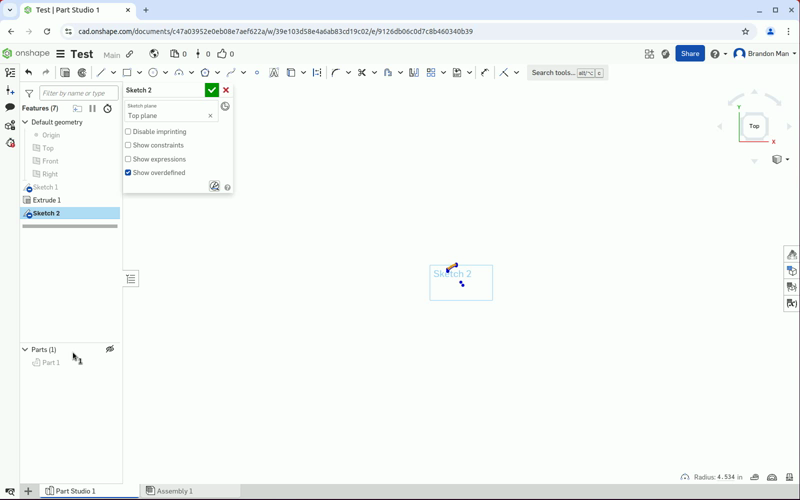
key(shift+y)
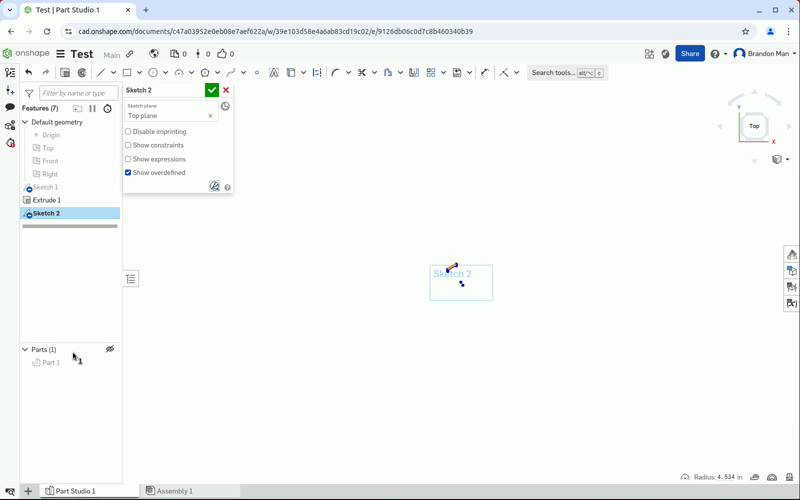
key(shift+e)
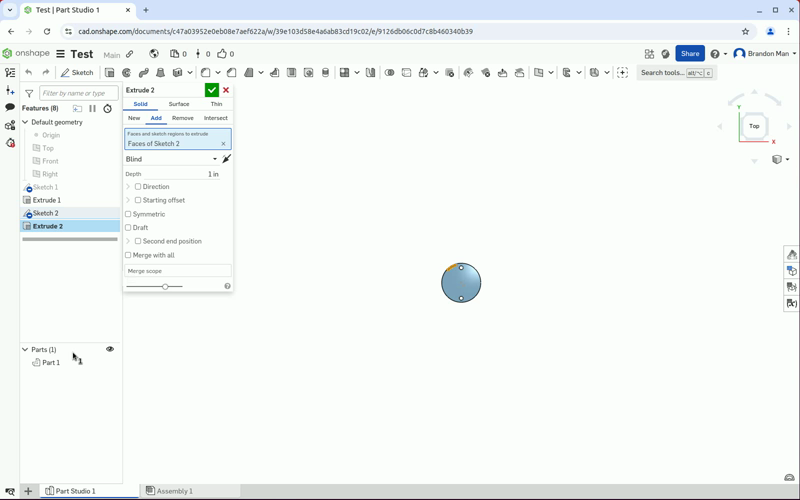
mouse_move(143, 106)
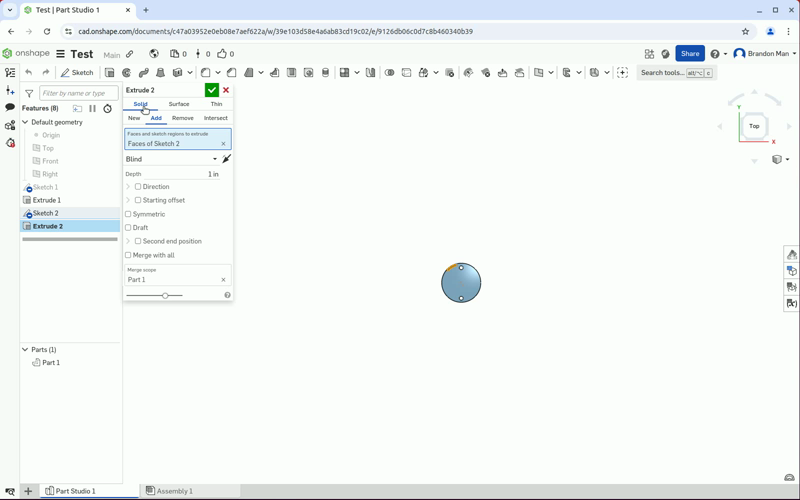
click(143, 106)
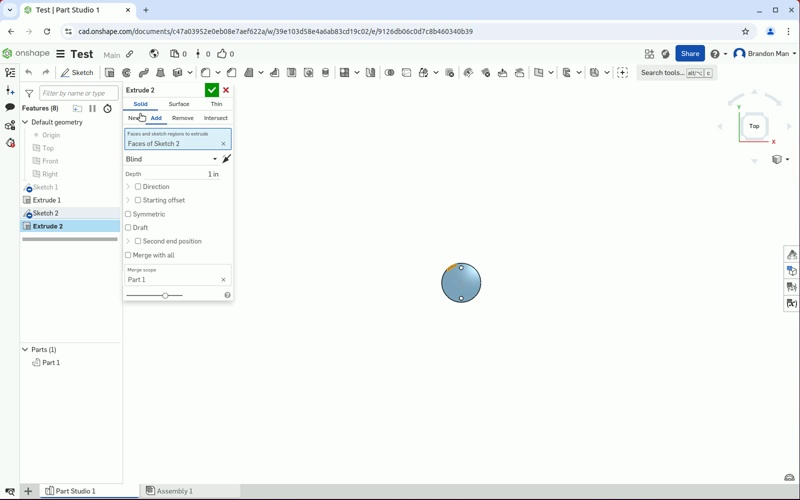
mouse_move(137, 120)
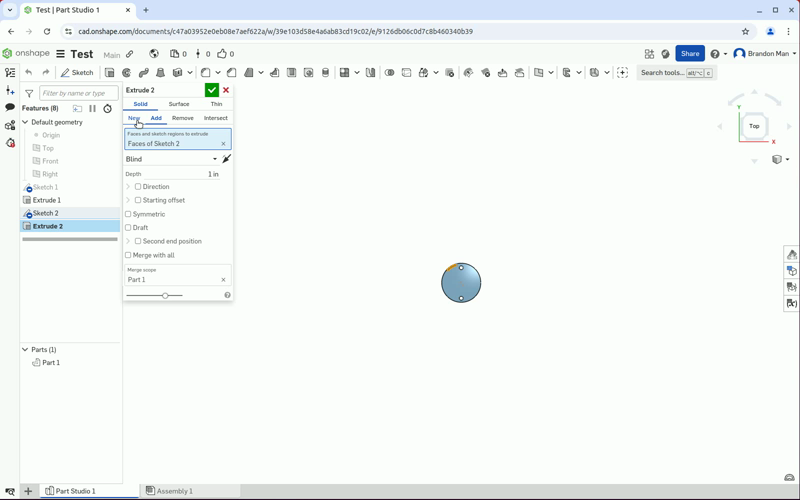
click(137, 120)
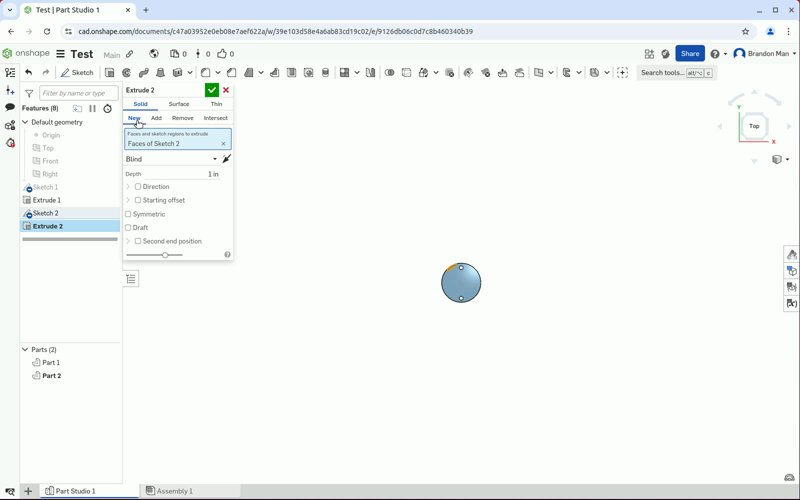
key(tab, 4)
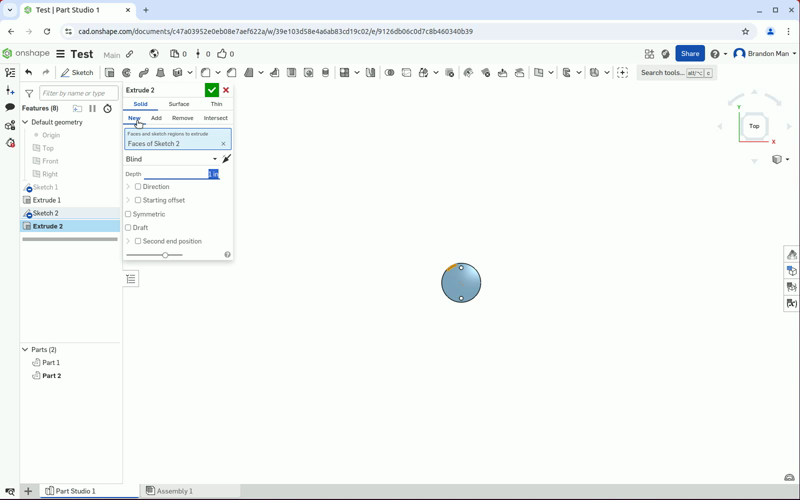
text(23.108)
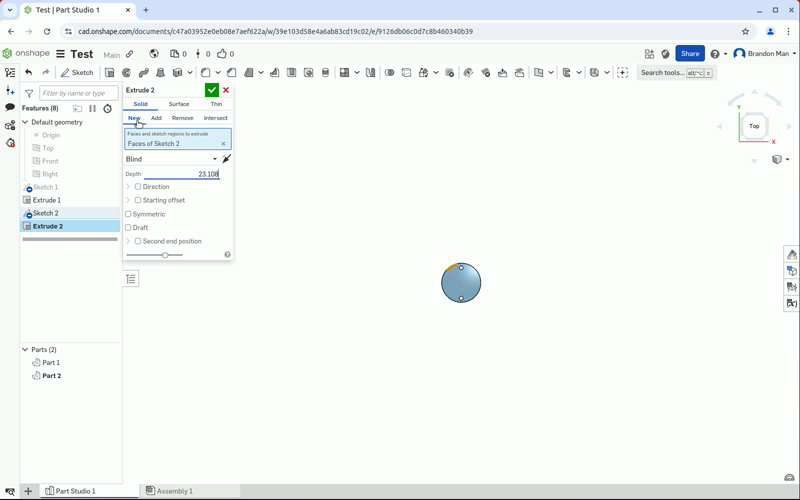
key(enter)
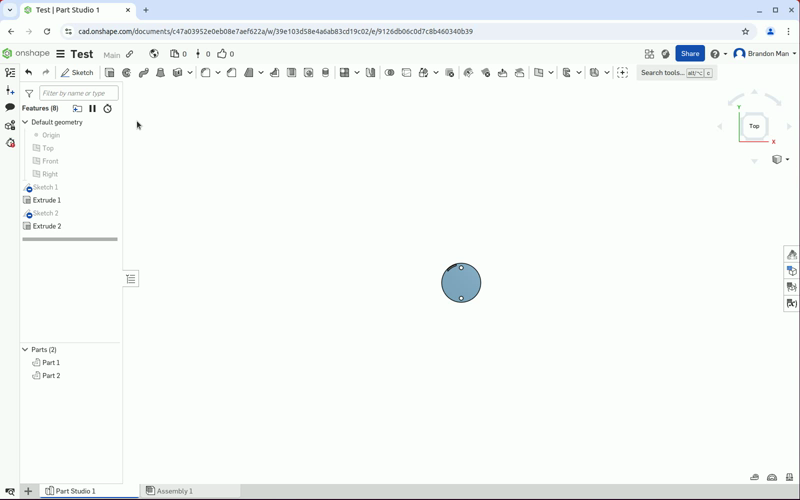
key(shift+h)
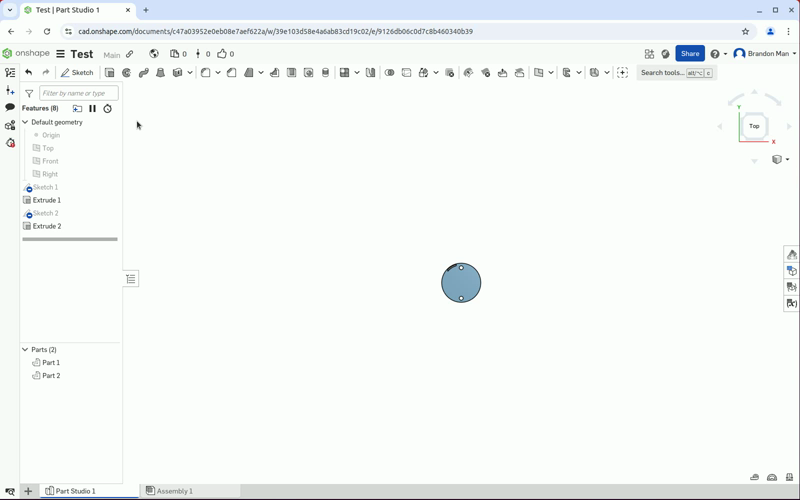
key(shift+h)
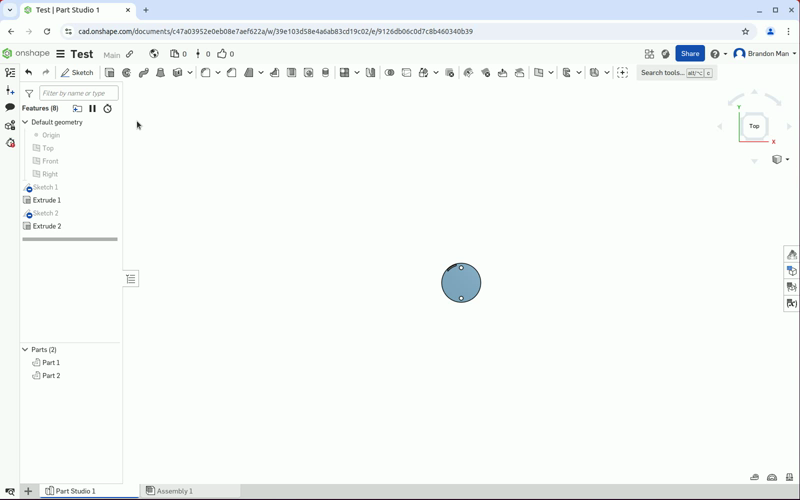
mouse_move(73, 189)
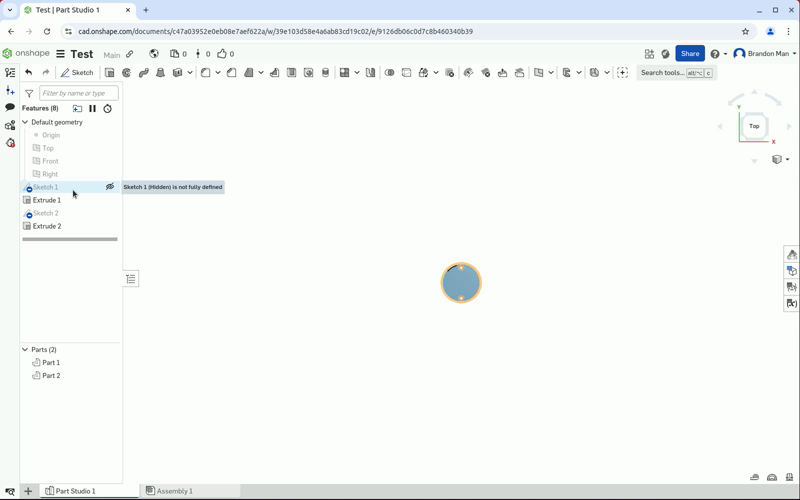
click(73, 189)
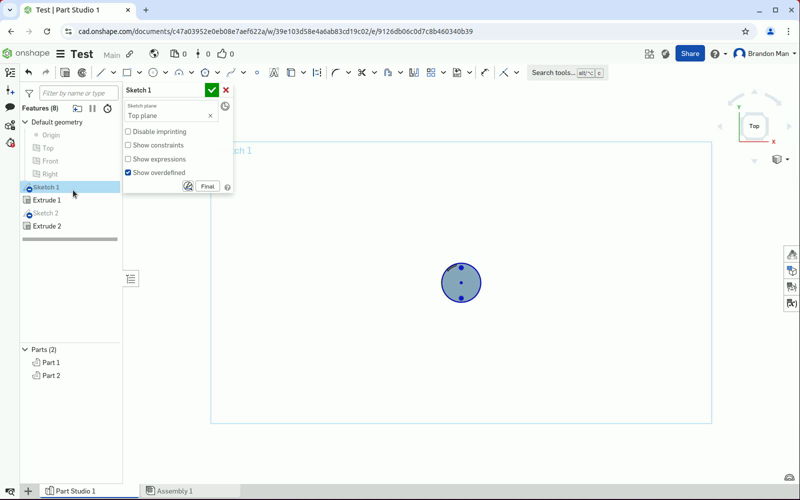
mouse_move(229, 92)
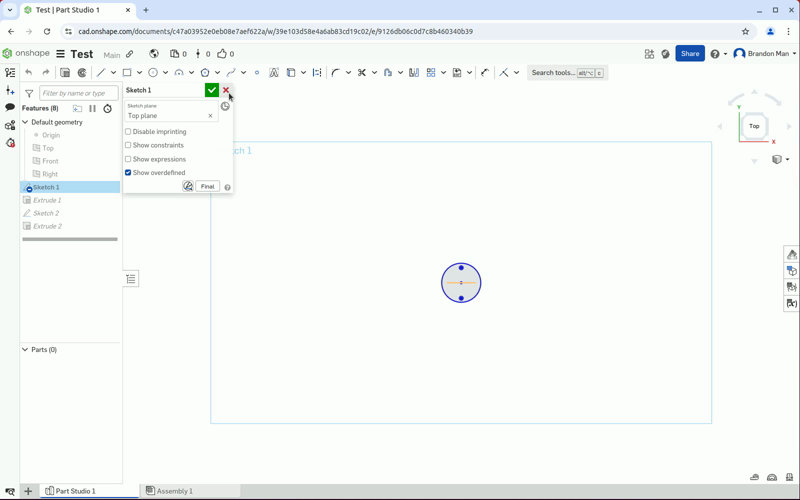
click(229, 92)
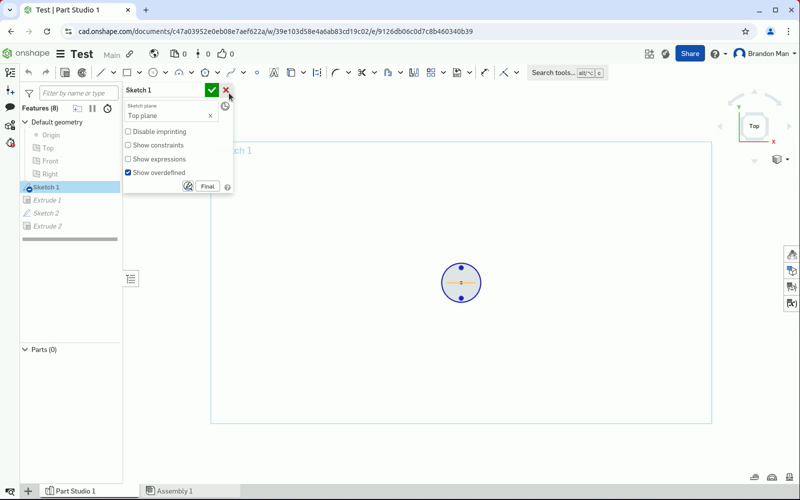
key(shift+s)
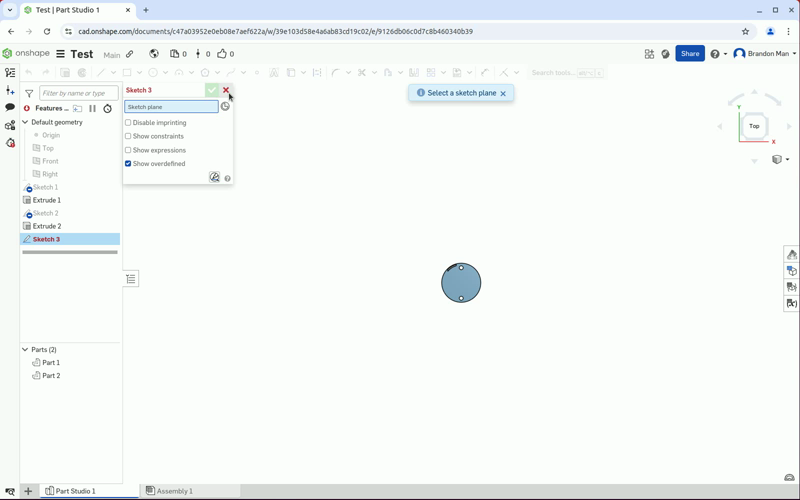
mouse_move(73, 150)
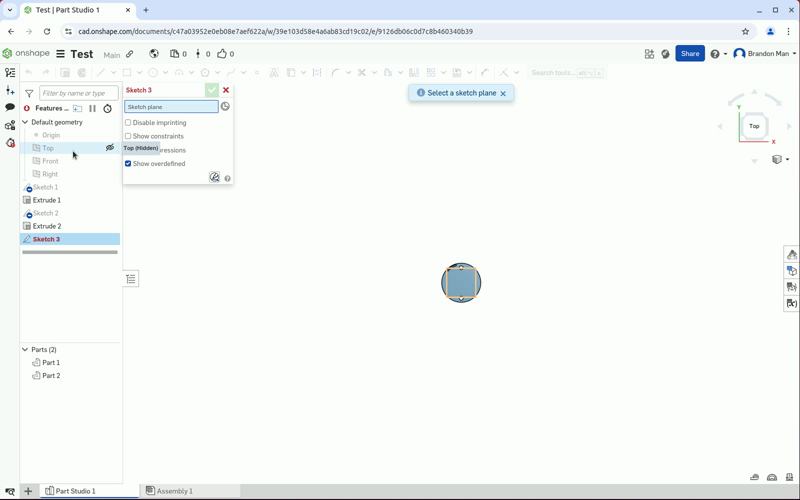
click(73, 150)
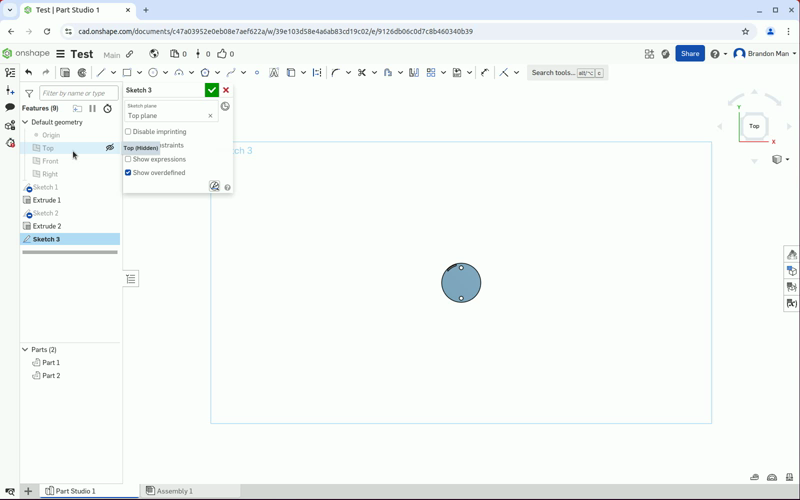
mouse_move(73, 352)
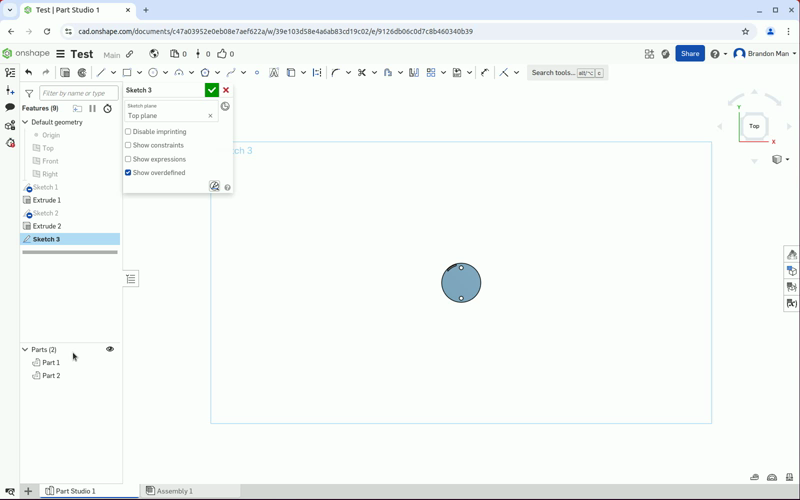
key(y)
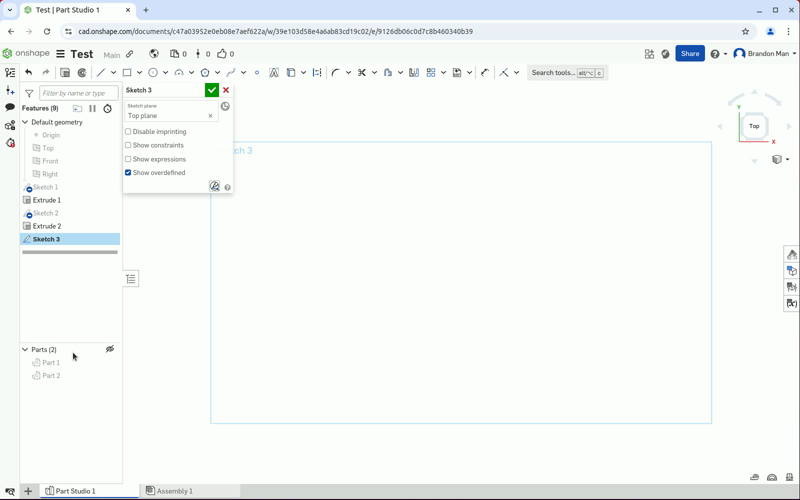
key(l)
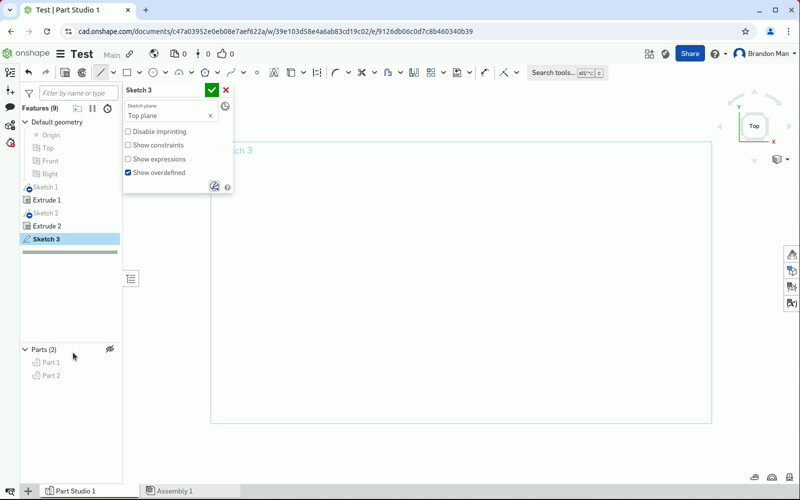
key_down(shift)
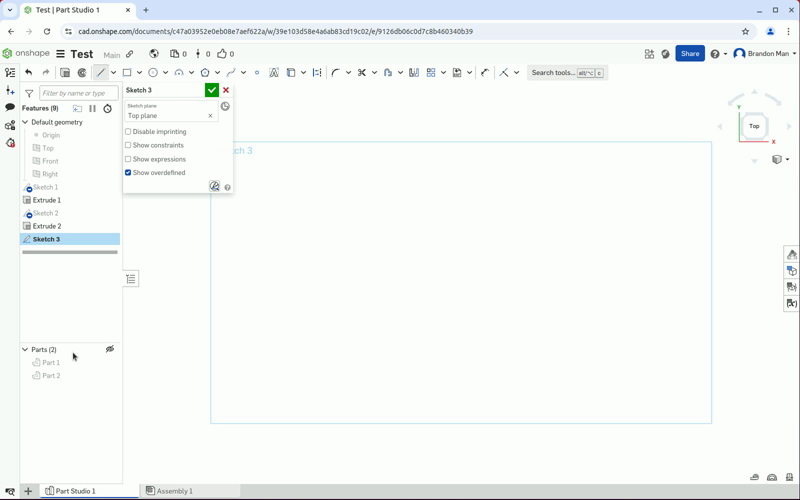
mouse_move(443, 290)
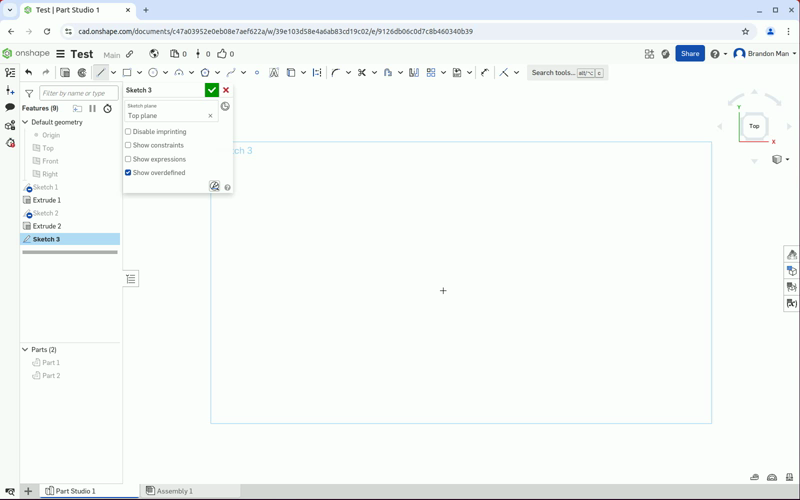
click(443, 290)
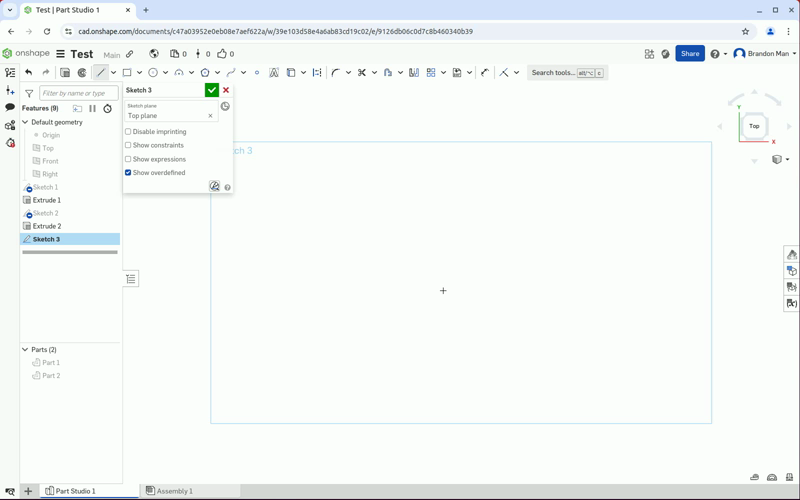
key_up(shift)
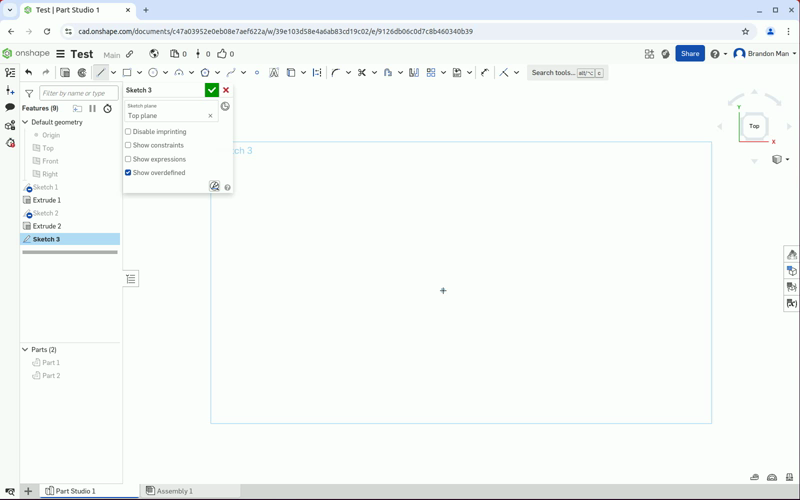
key_down(shift)
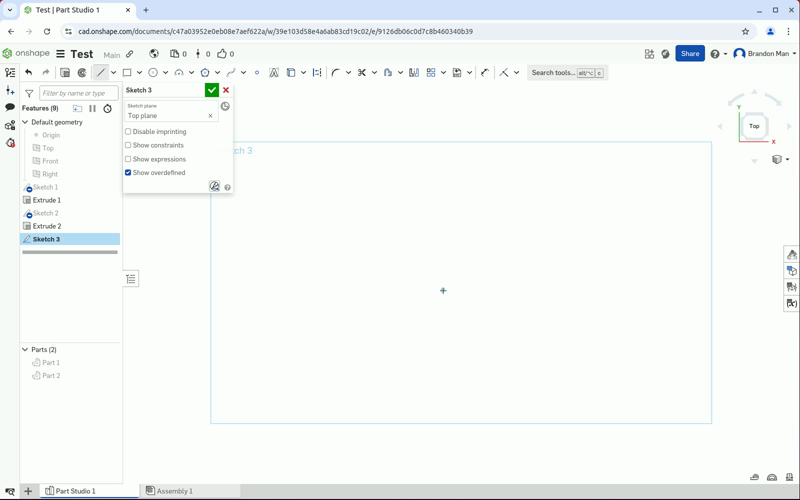
mouse_move(473, 290)
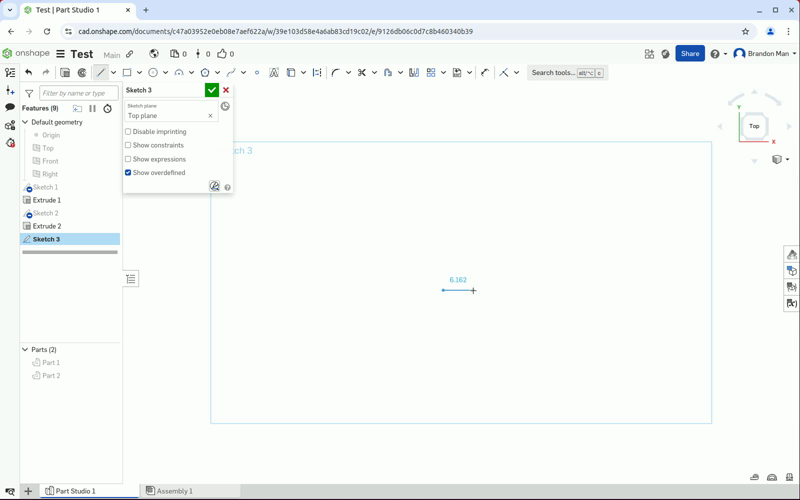
mouse_move(443, 274)
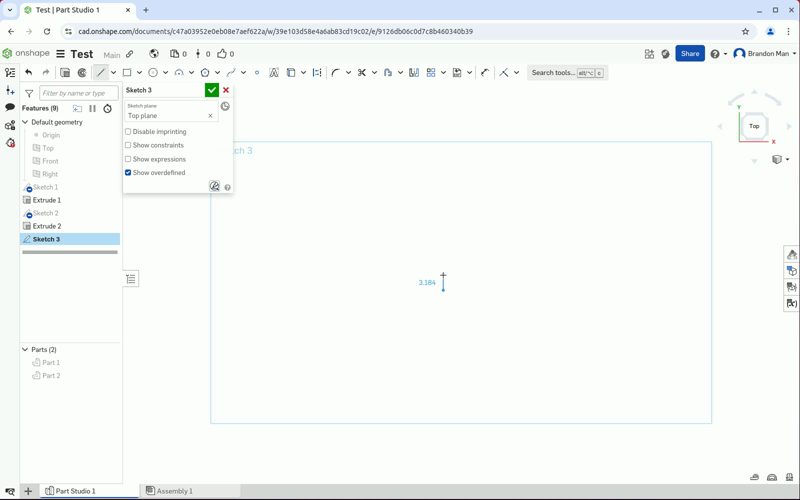
click(443, 274)
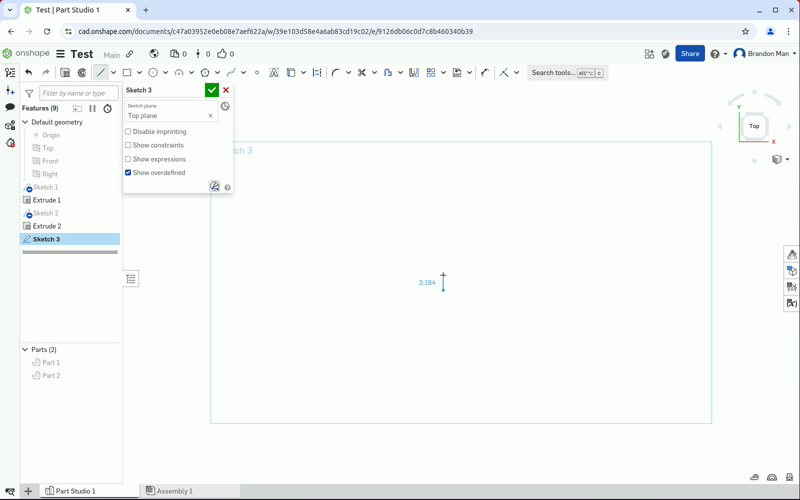
key_up(shift)
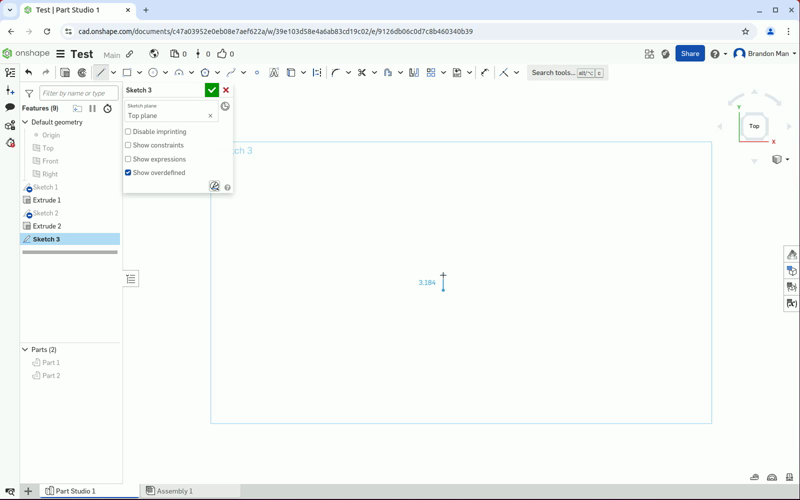
key(esc)
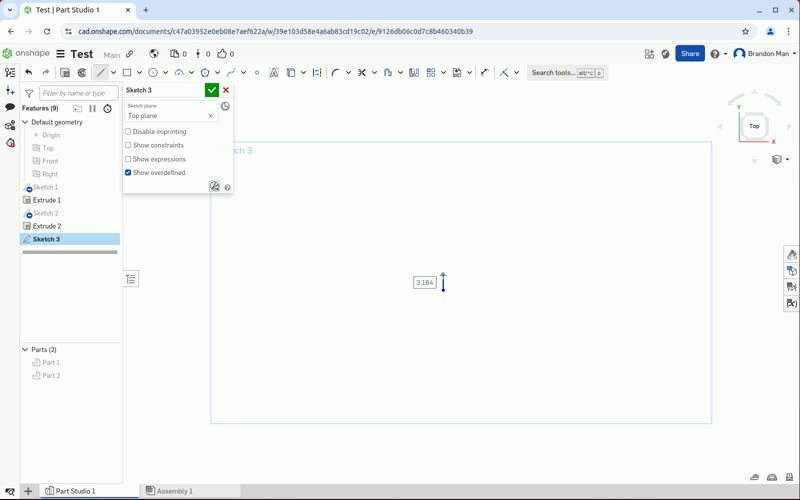
key(a)
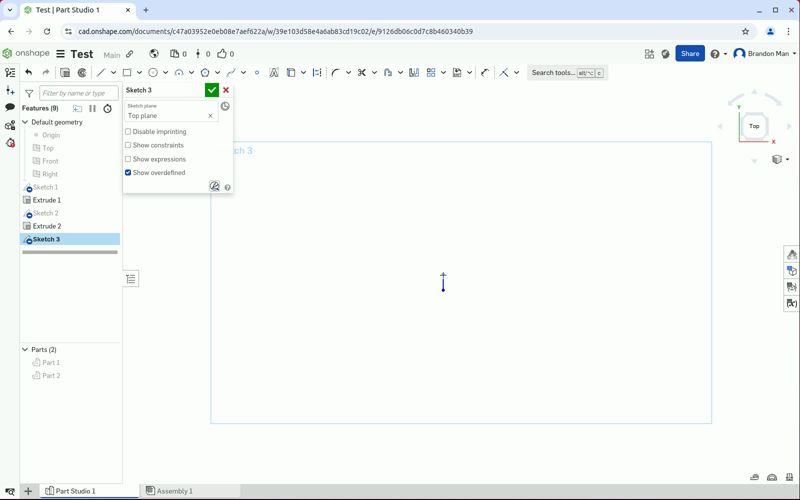
mouse_move(443, 274)
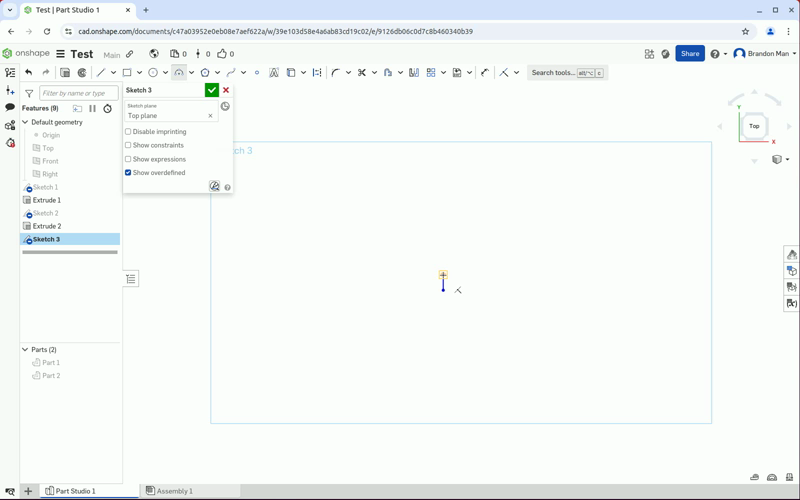
click(443, 274)
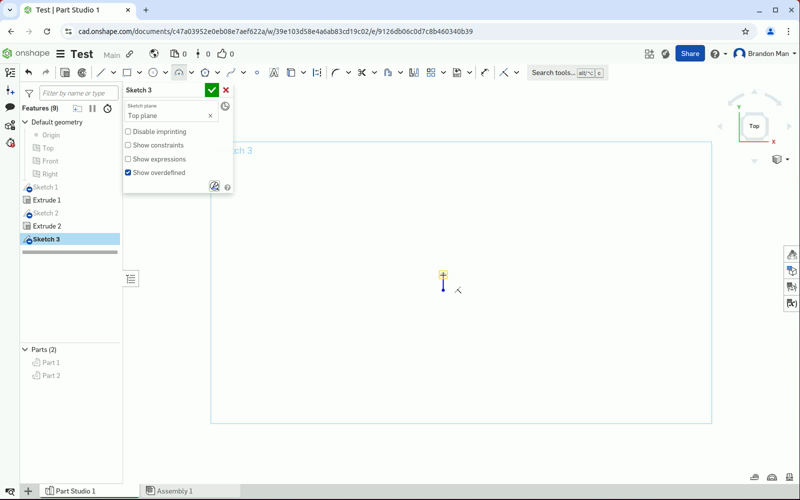
mouse_move(443, 290)
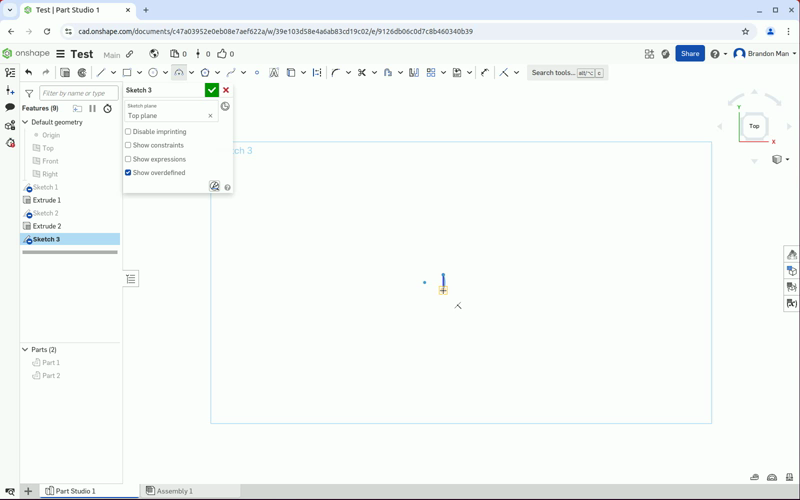
click(443, 290)
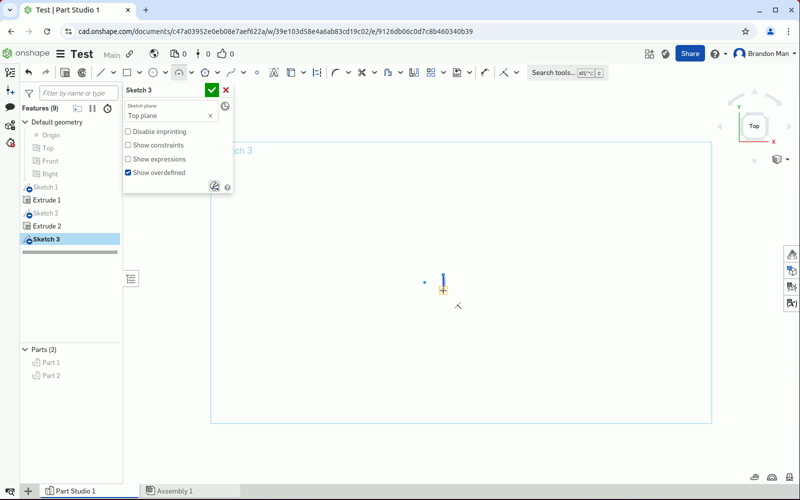
key_down(shift)
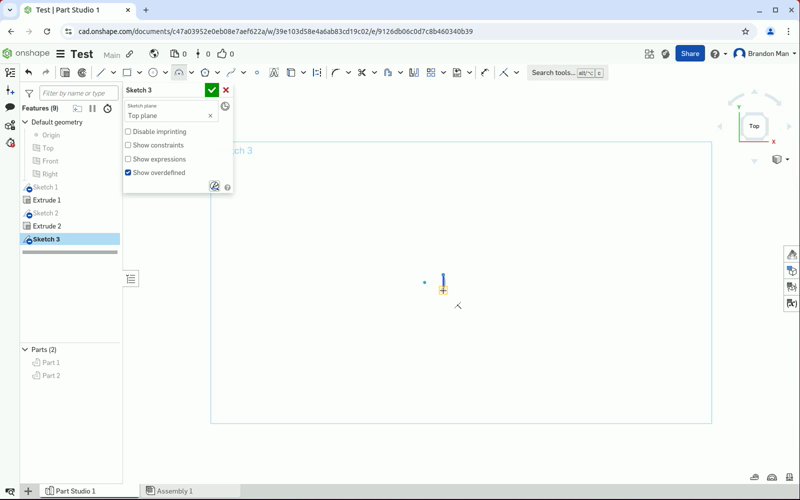
mouse_move(441, 282)
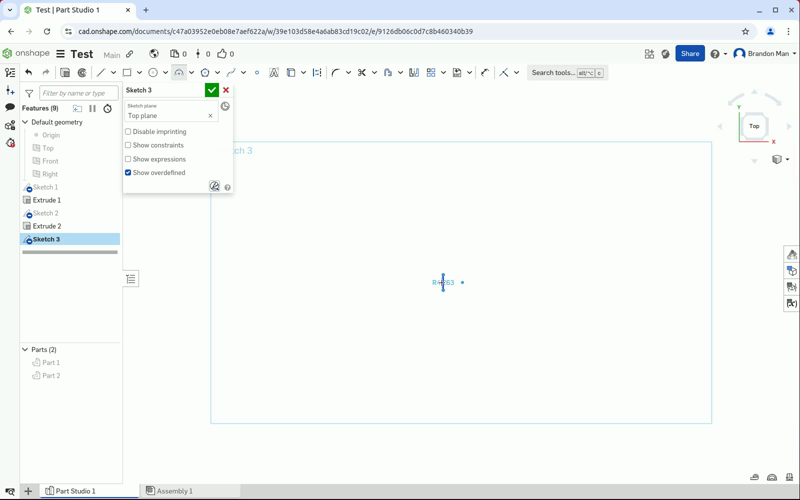
click(441, 282)
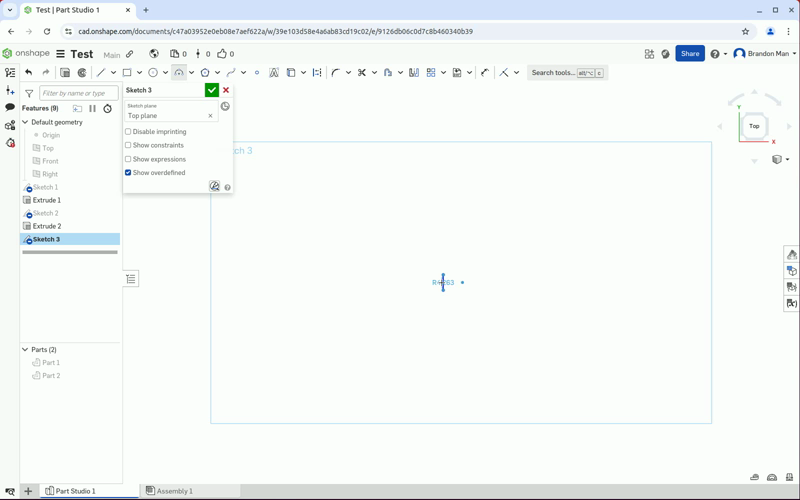
key_up(shift)
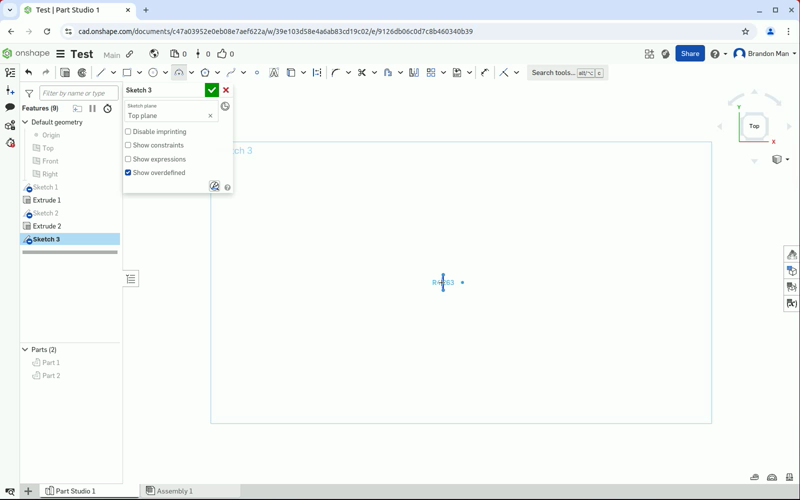
key(esc)
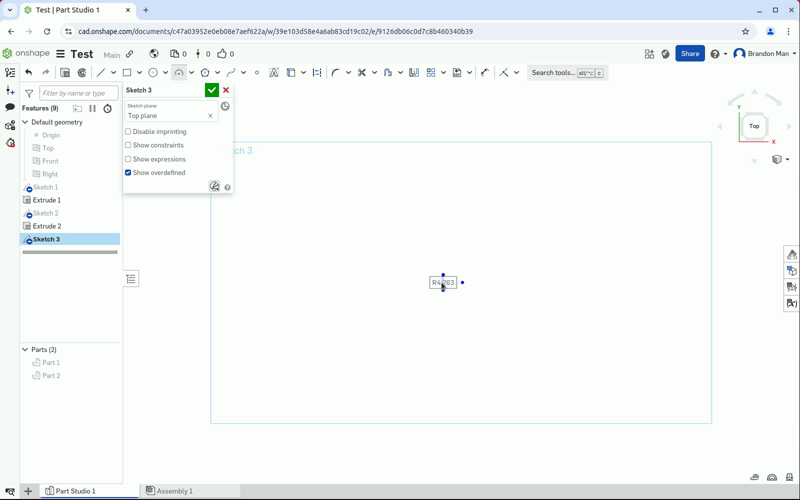
mouse_move(443, 274)
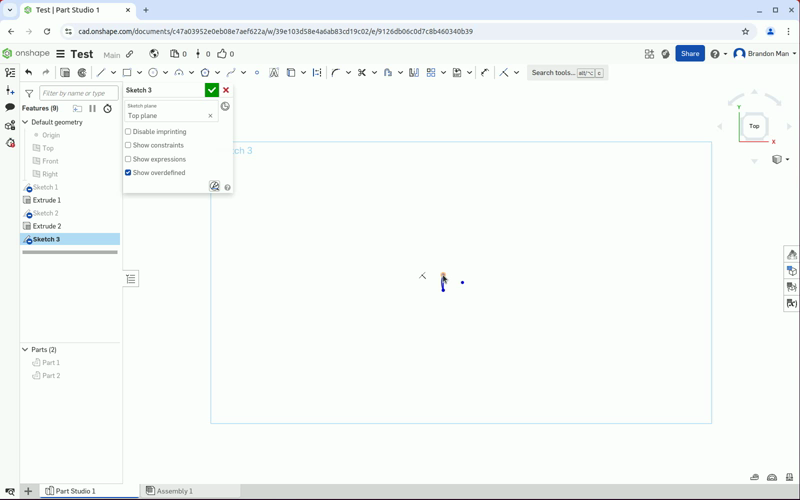
scroll(6)
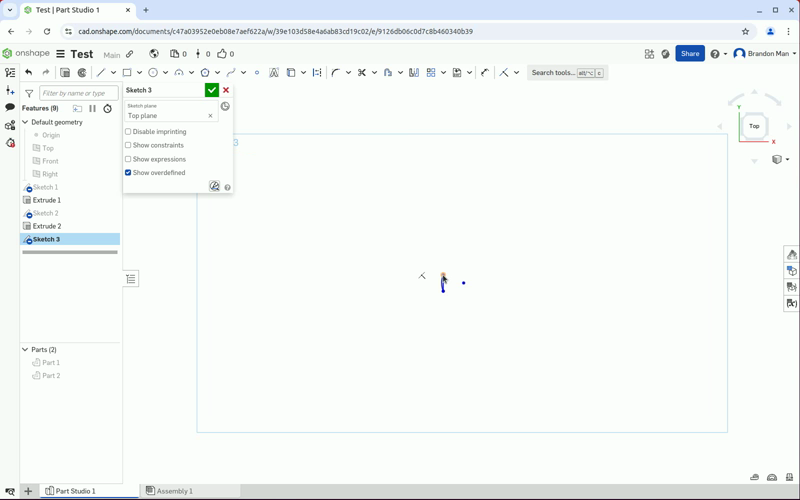
scroll(6)
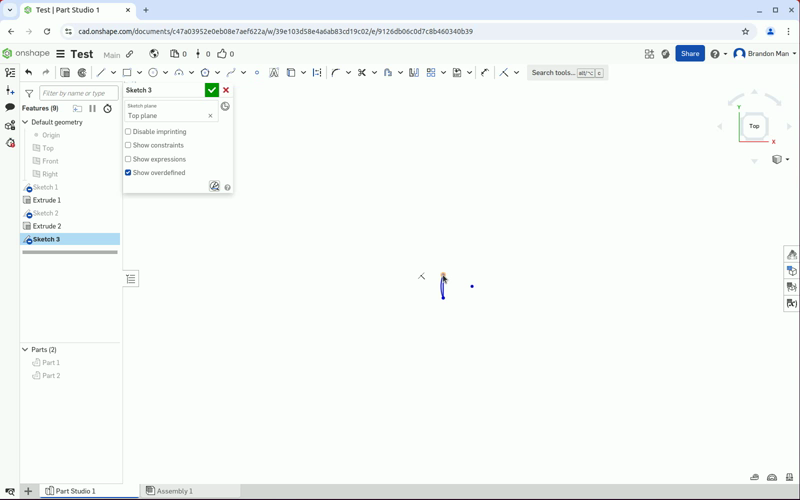
scroll(6)
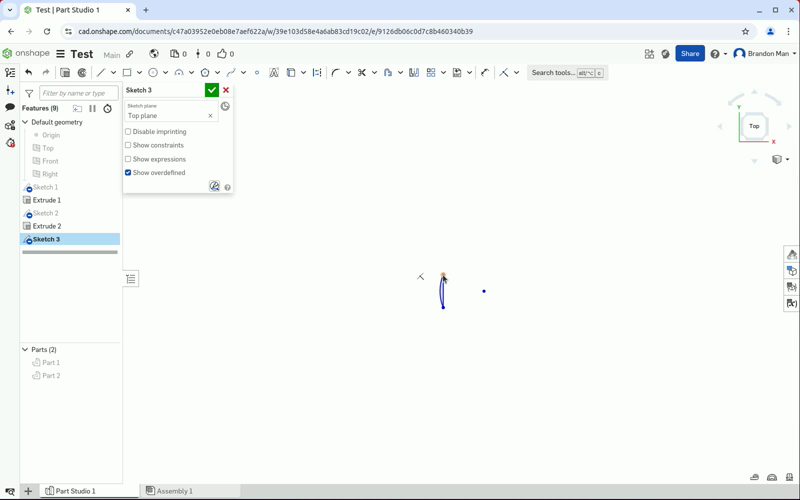
scroll(6)
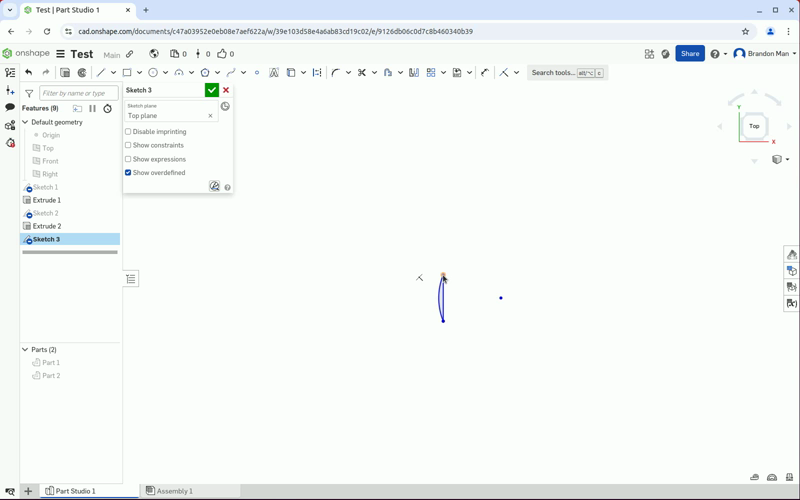
scroll(6)
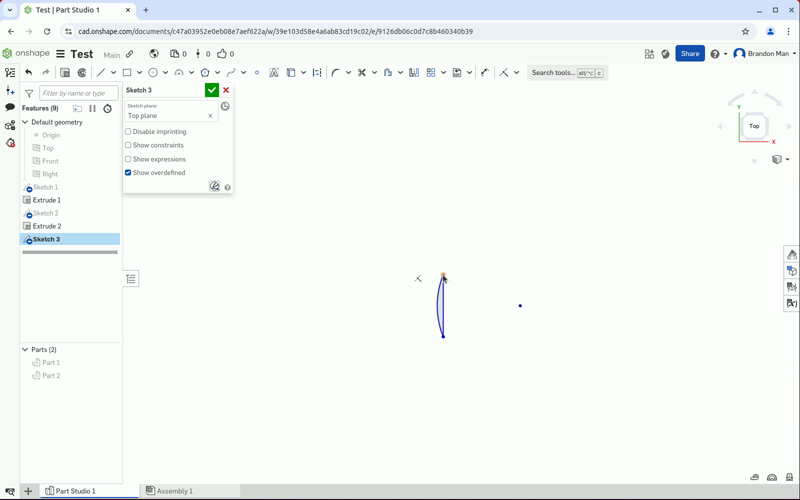
scroll(6)
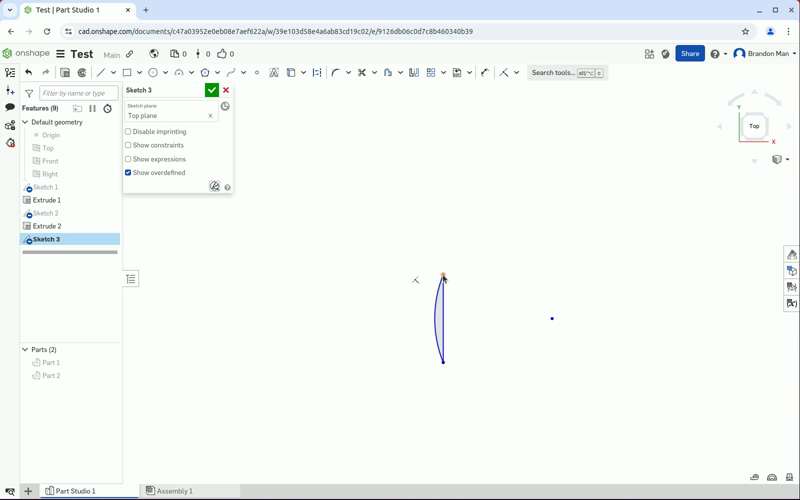
scroll(6)
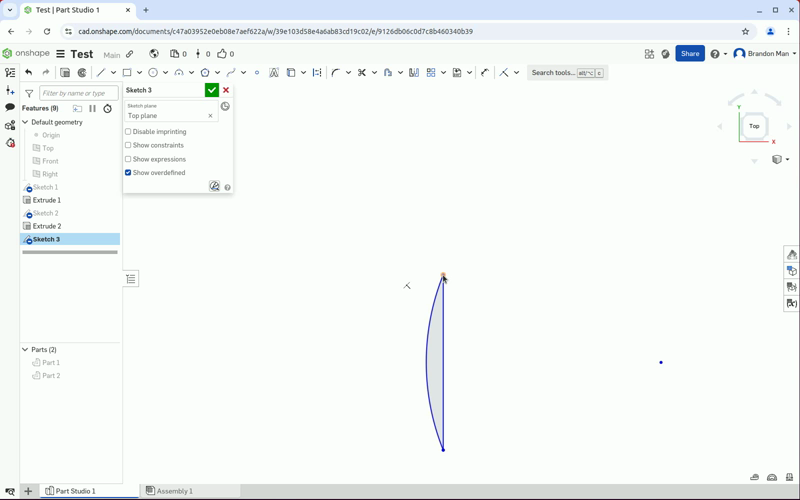
click(443, 274)
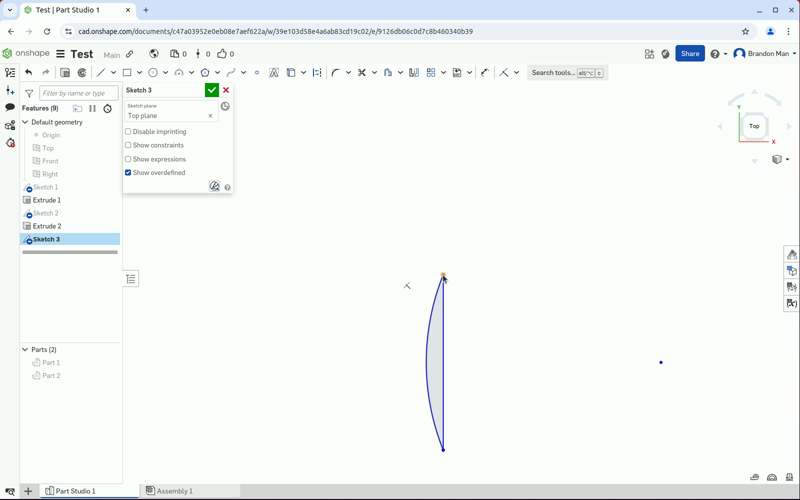
scroll(-6)
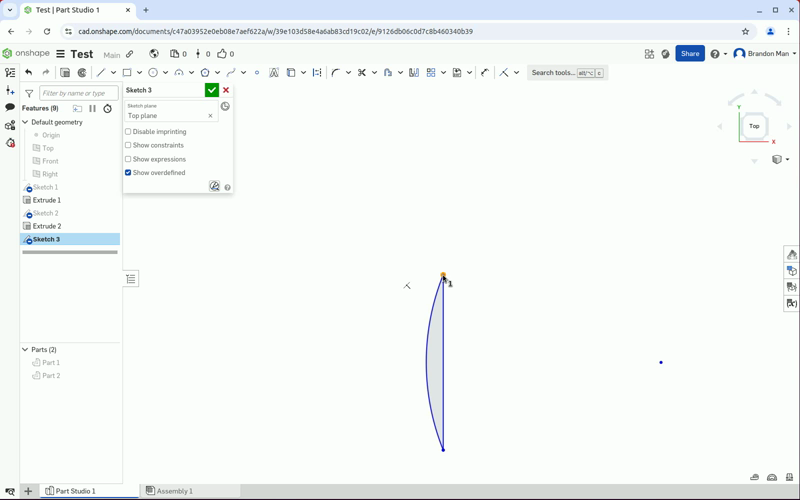
scroll(-6)
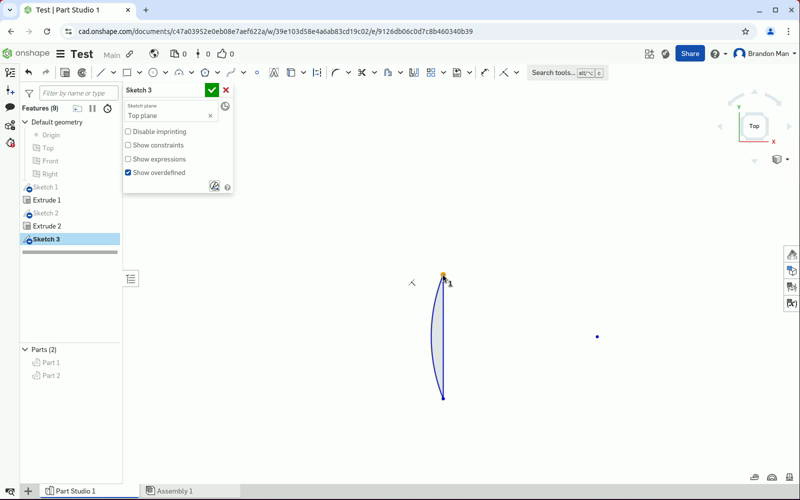
scroll(-6)
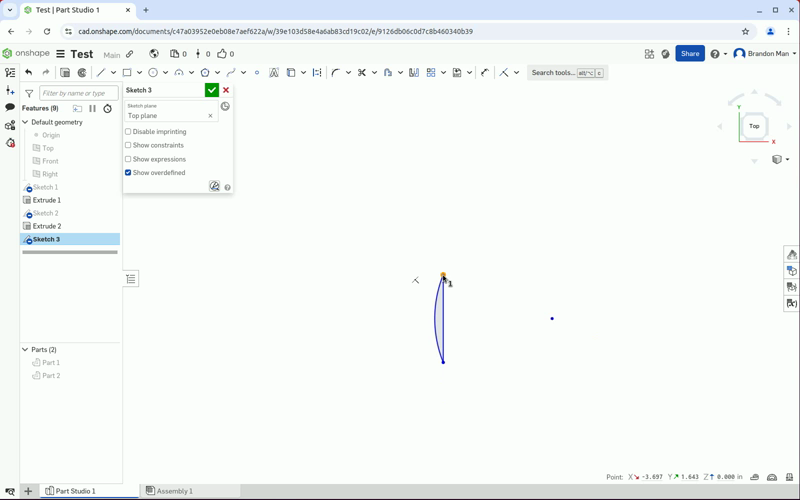
scroll(-6)
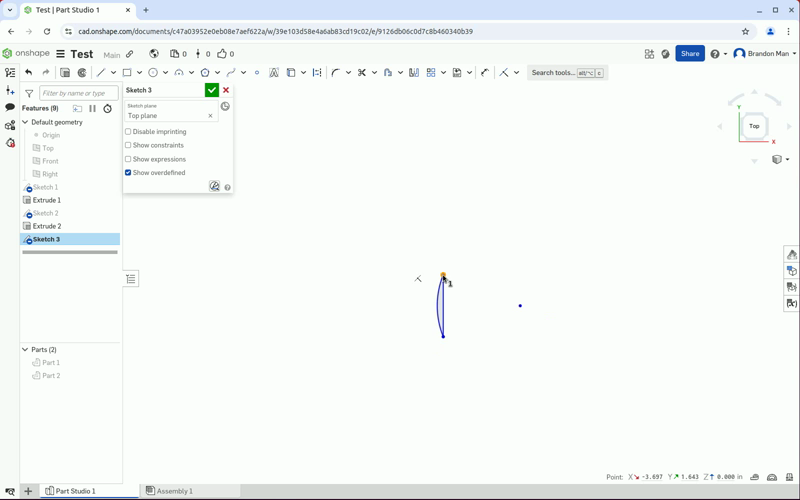
scroll(-6)
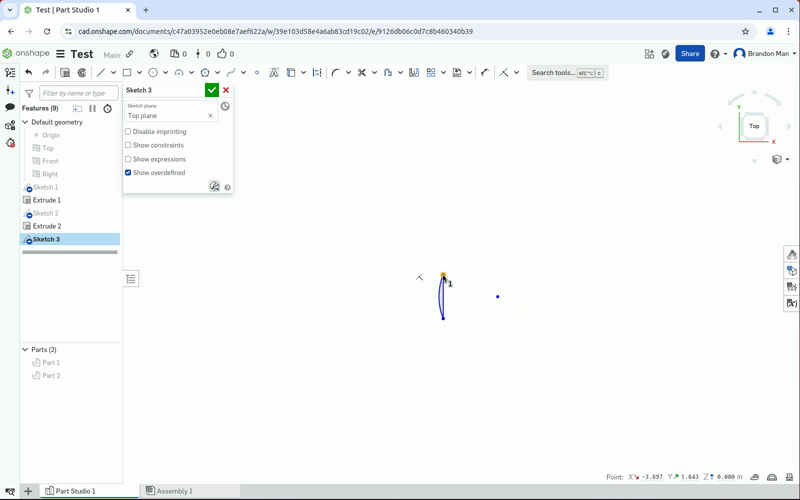
scroll(-6)
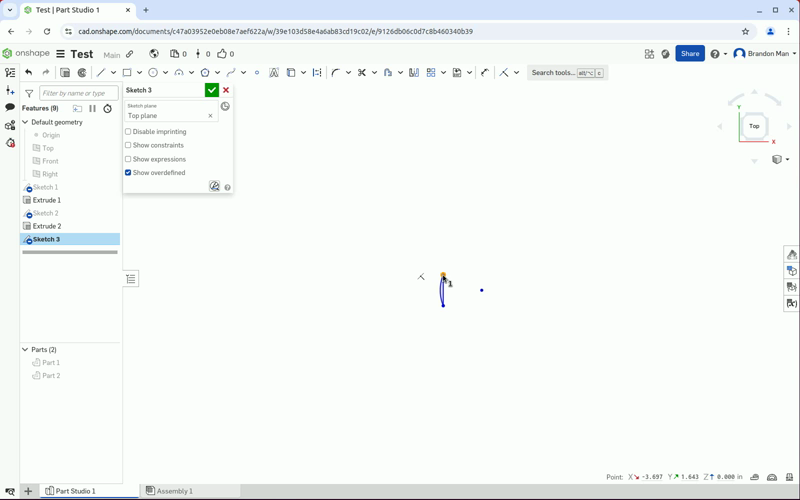
scroll(-6)
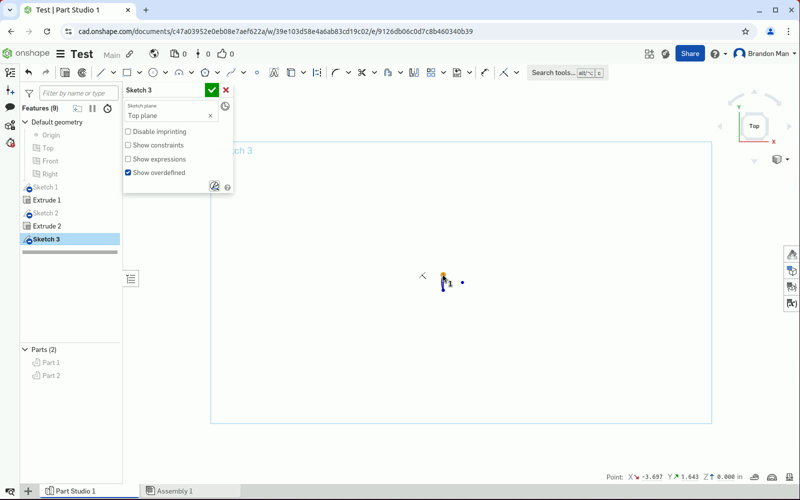
mouse_move(73, 352)
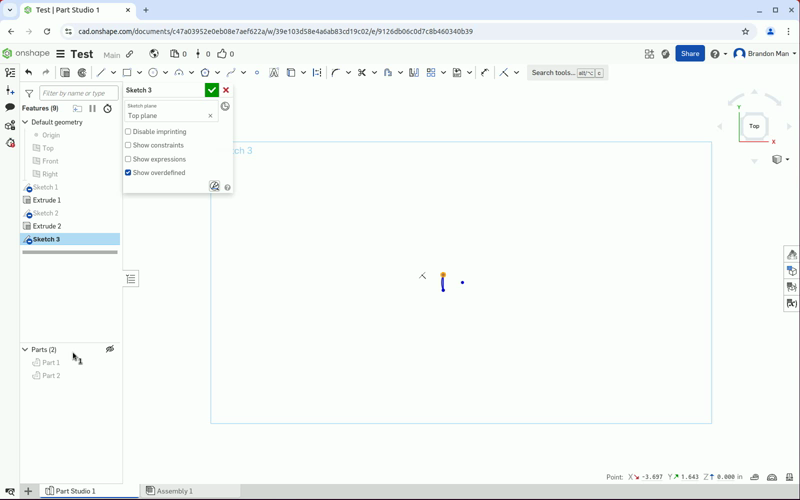
key(shift+y)
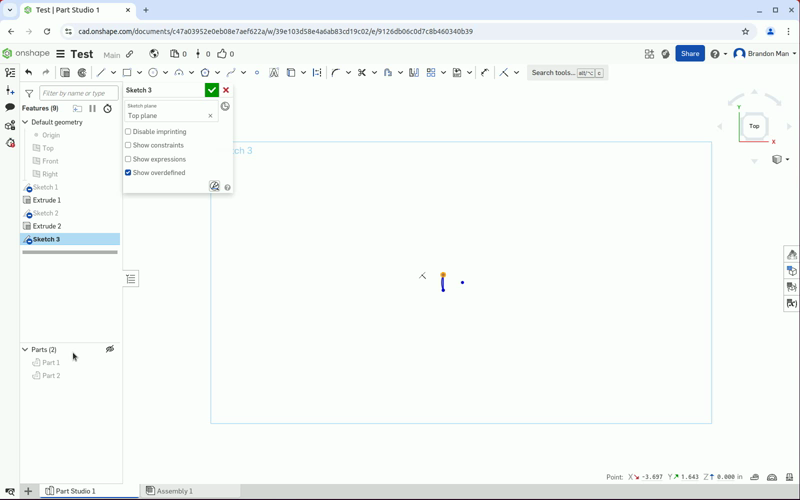
key(shift+e)
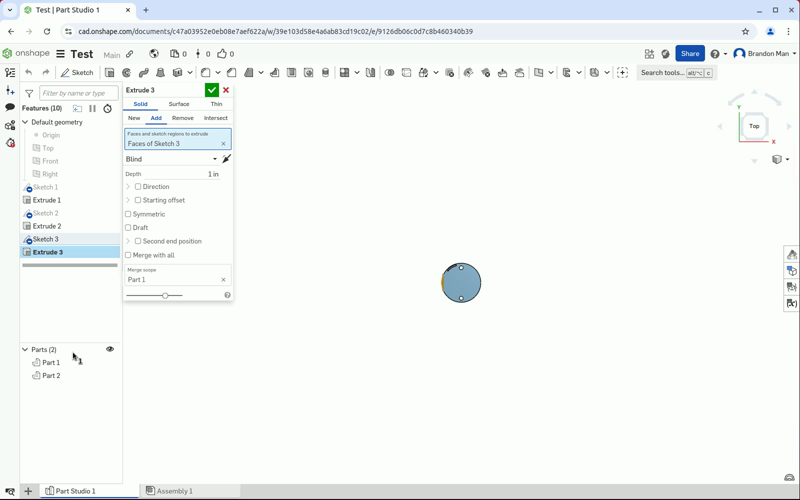
mouse_move(143, 106)
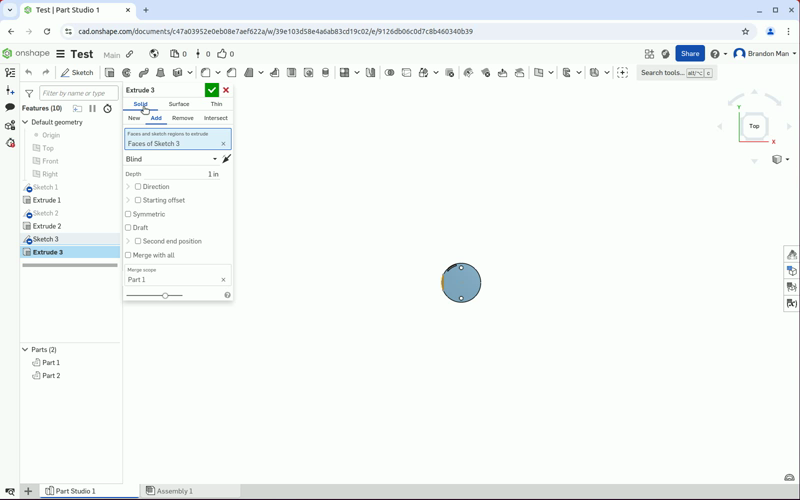
click(143, 106)
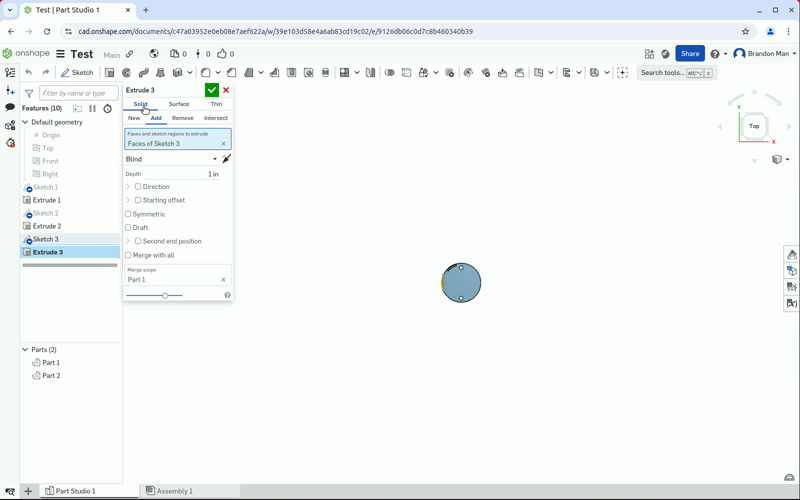
mouse_move(137, 120)
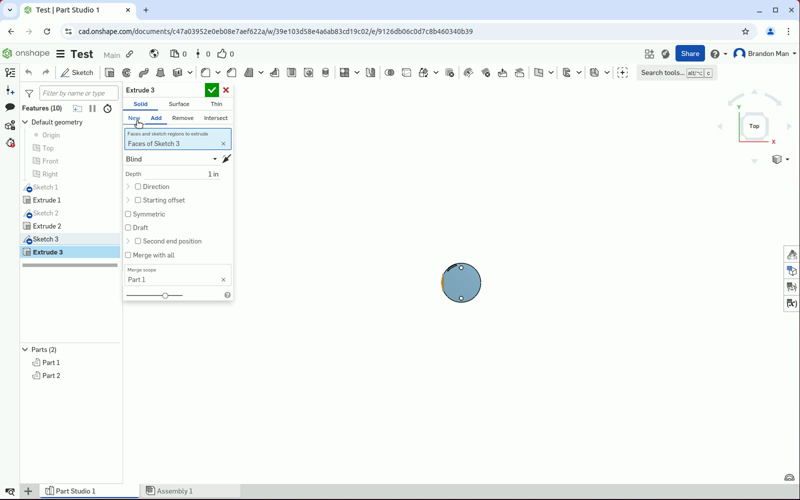
click(137, 120)
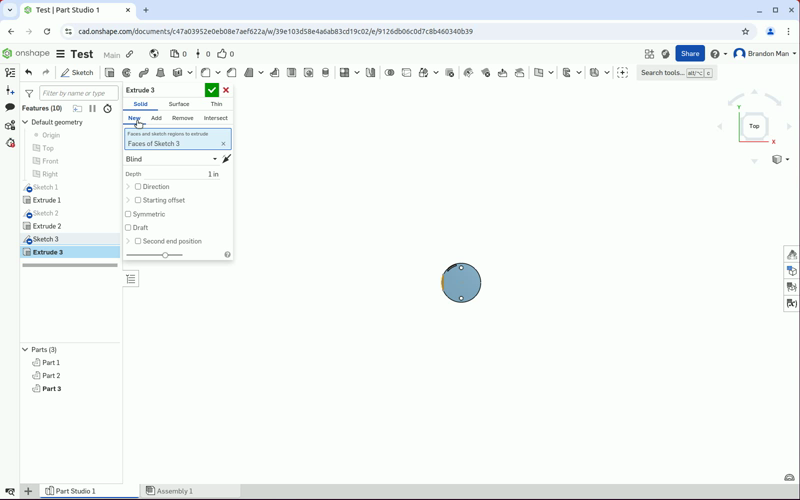
key(tab, 4)
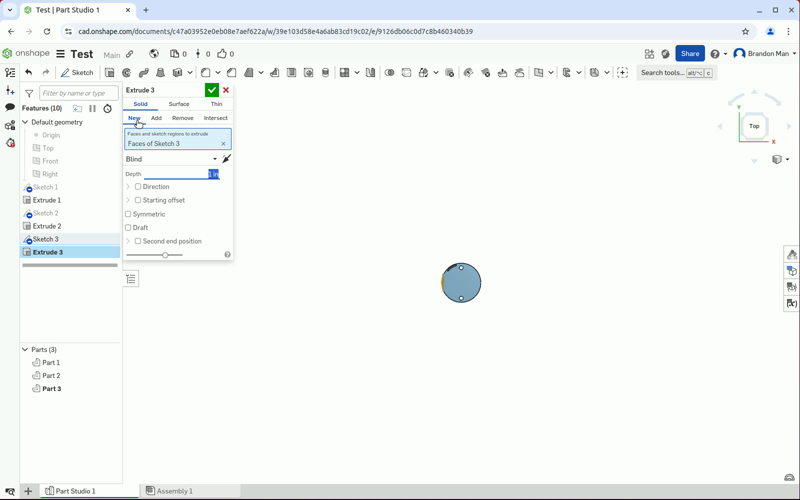
text(23.108)
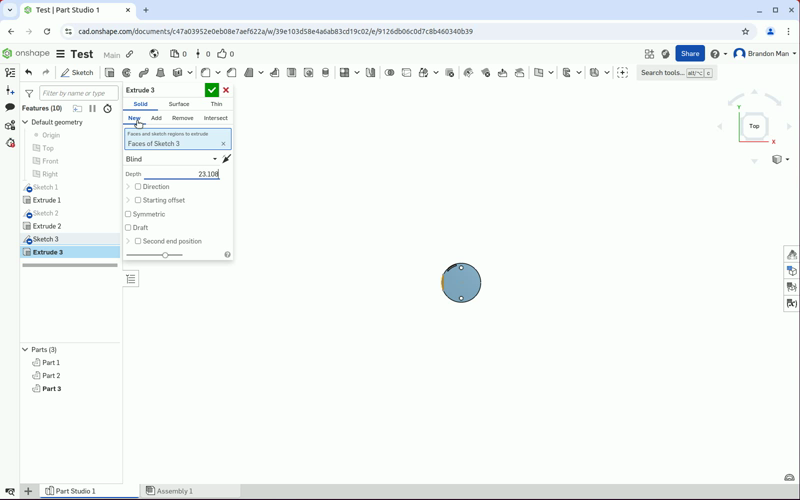
key(enter)
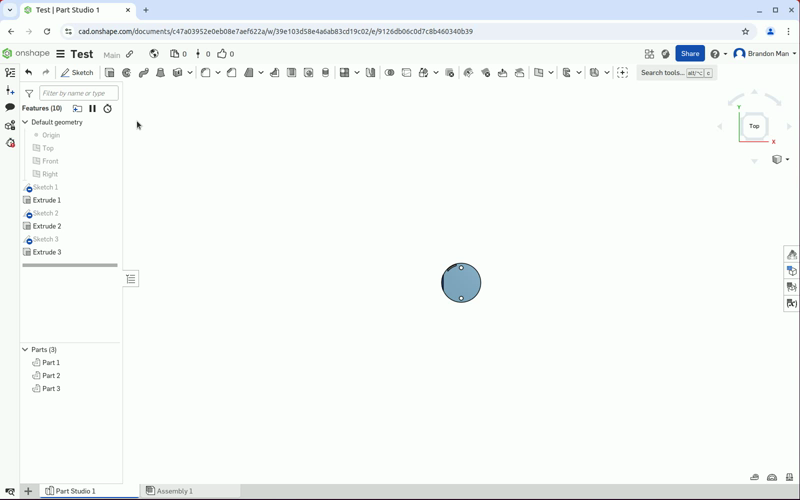
key(shift+h)
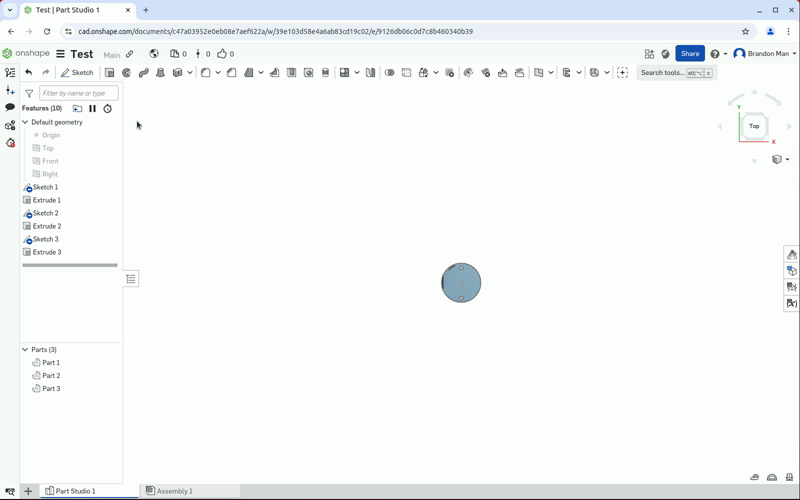
key(shift+h)
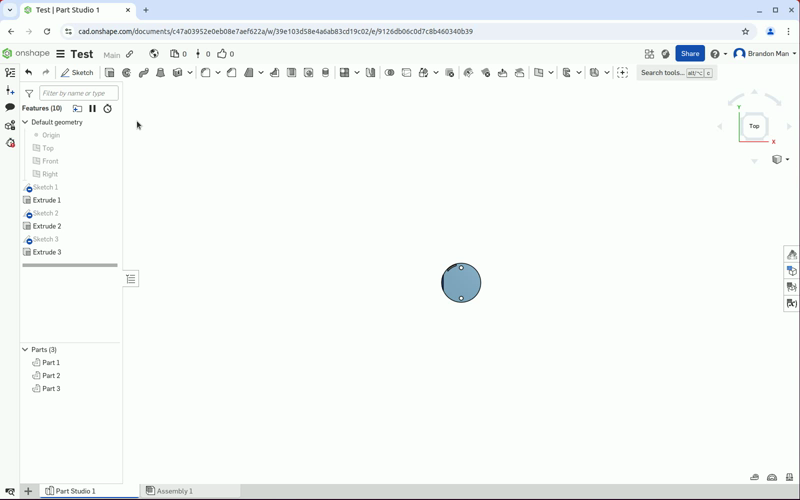
mouse_move(73, 189)
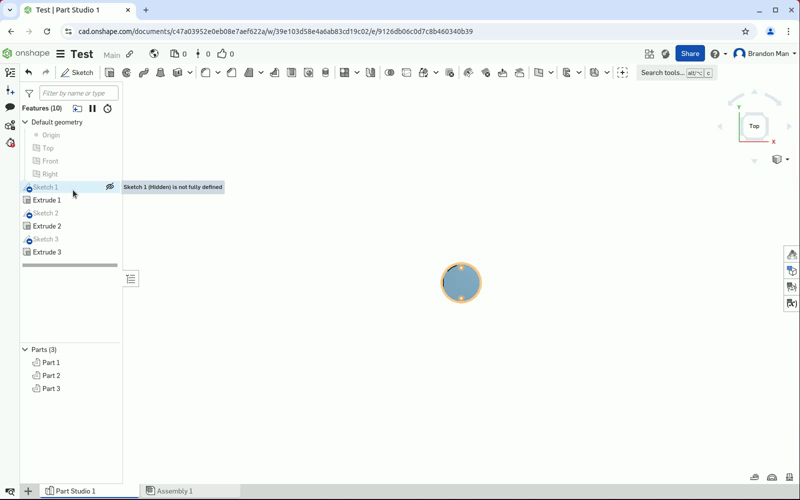
click(73, 189)
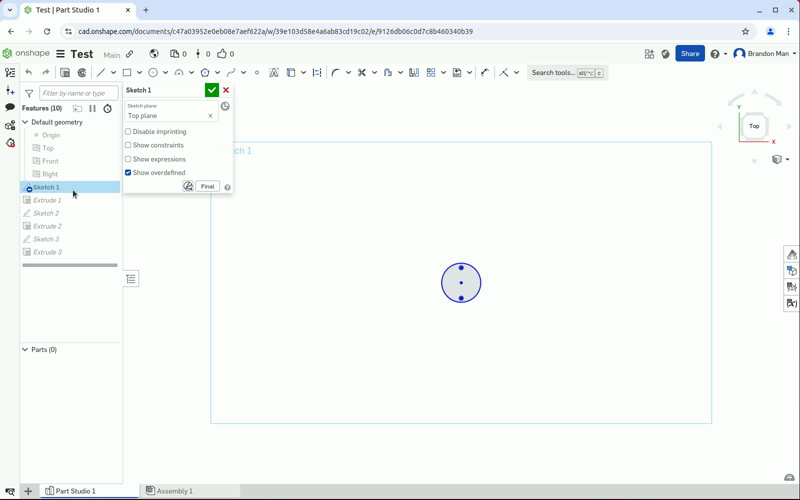
mouse_move(229, 92)
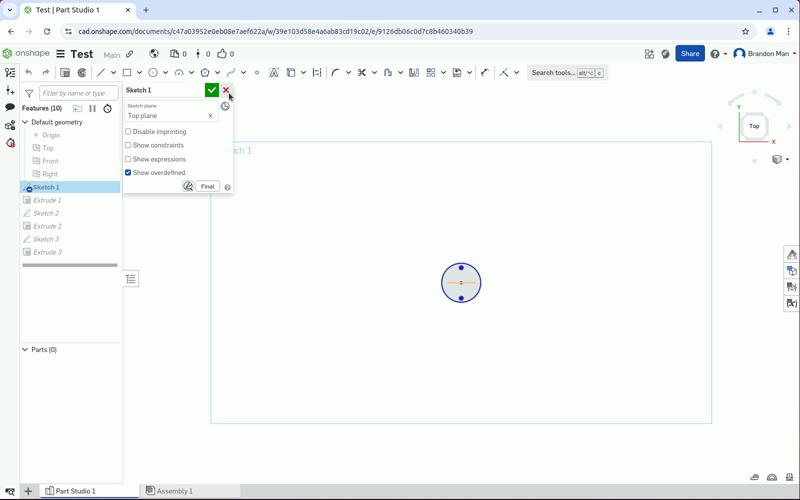
click(229, 92)
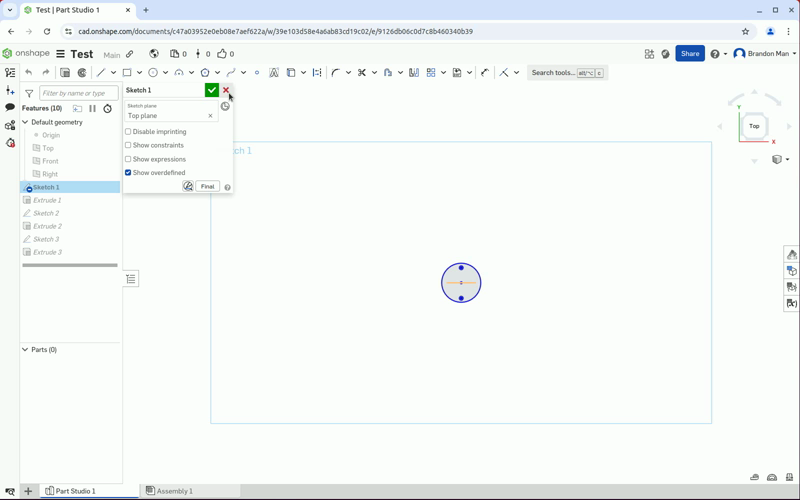
key(shift+s)
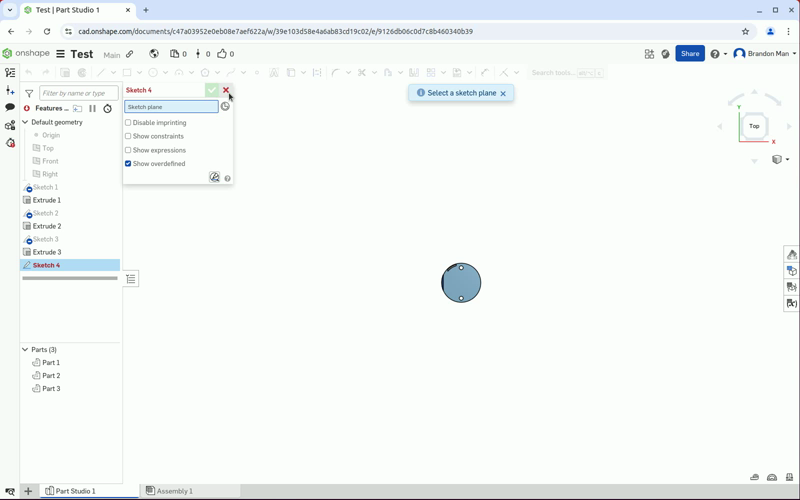
mouse_move(73, 150)
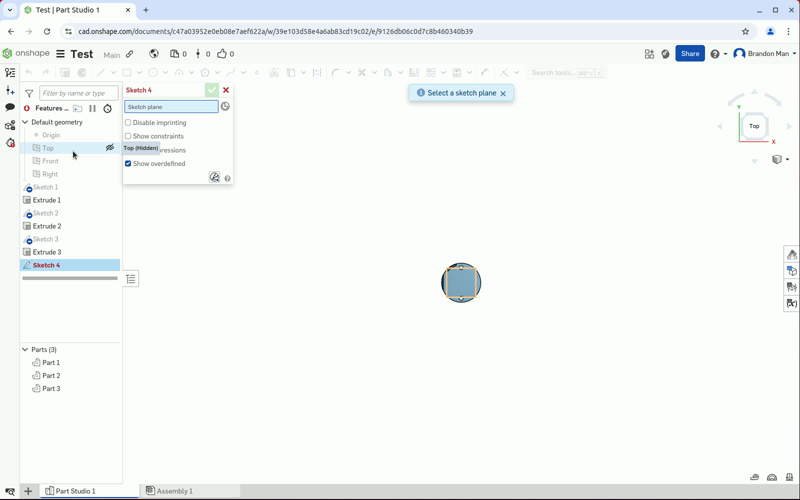
click(73, 150)
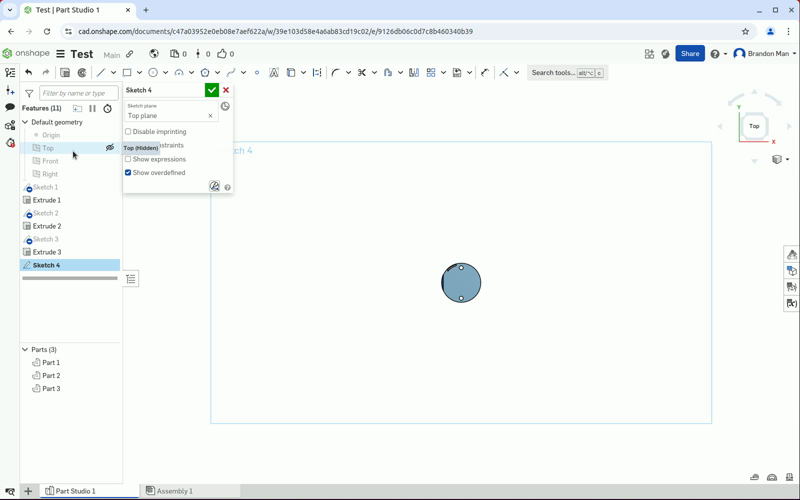
mouse_move(73, 352)
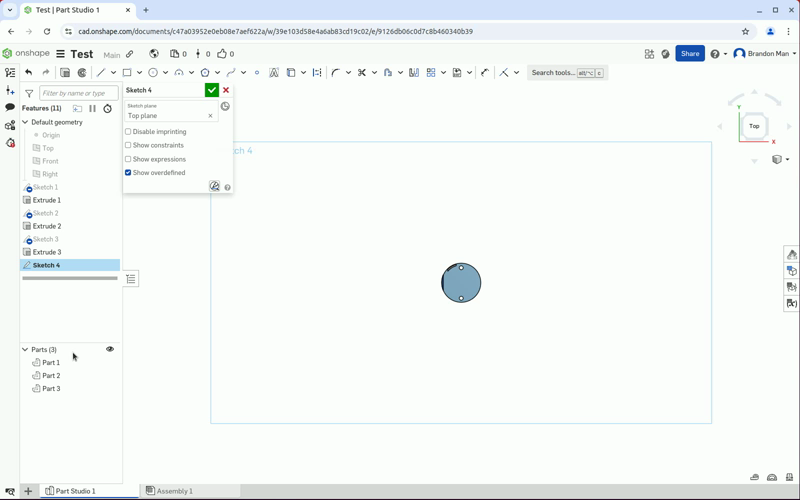
key(y)
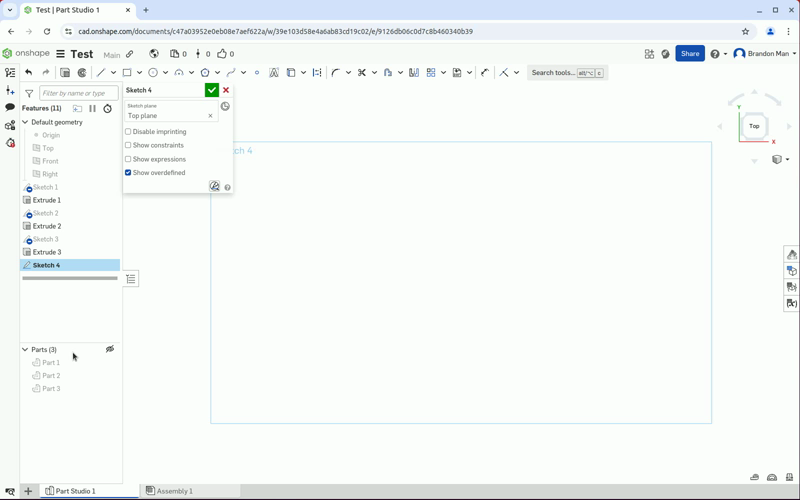
key(a)
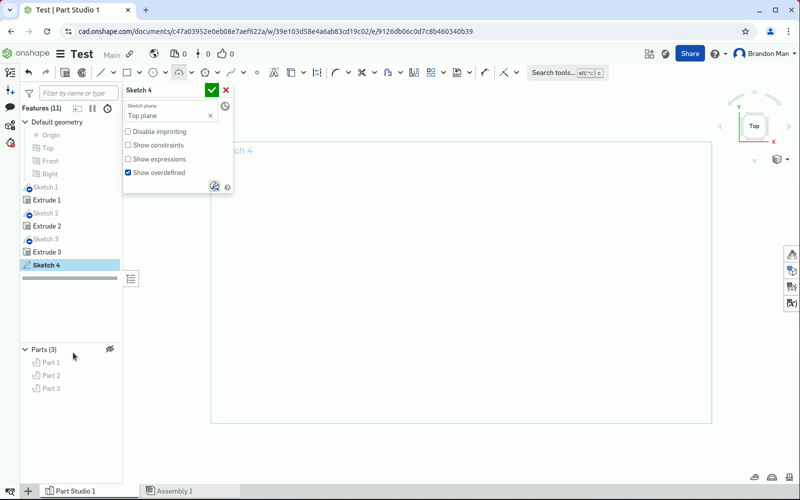
key_down(shift)
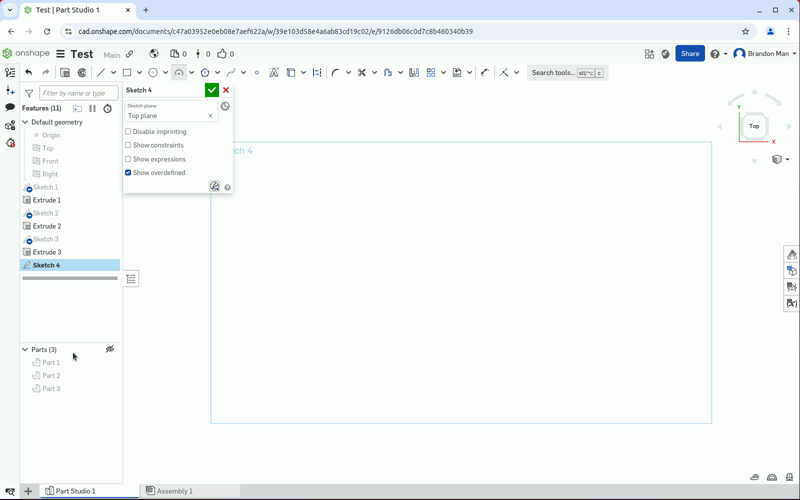
mouse_move(478, 290)
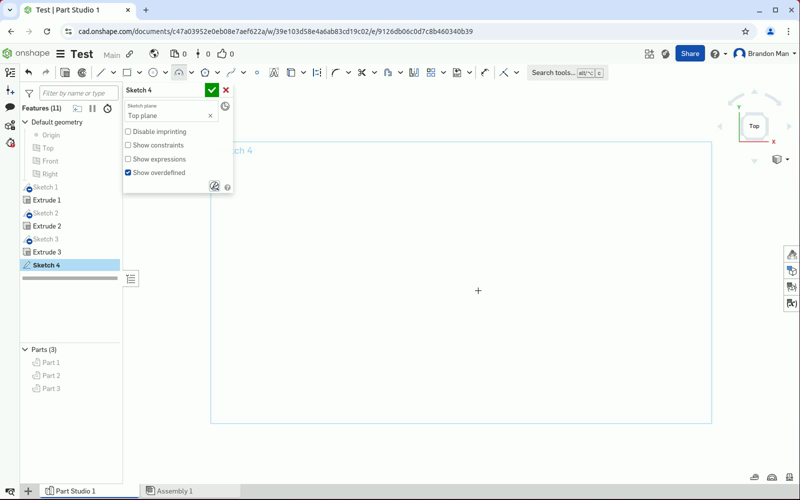
click(478, 290)
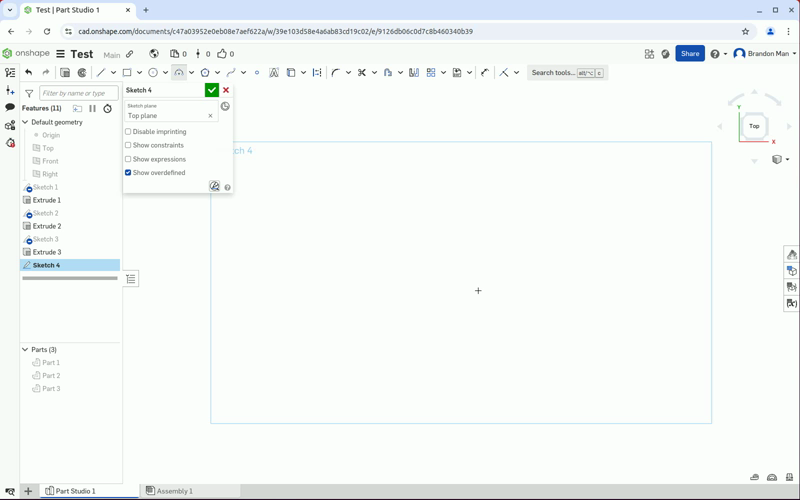
key_up(shift)
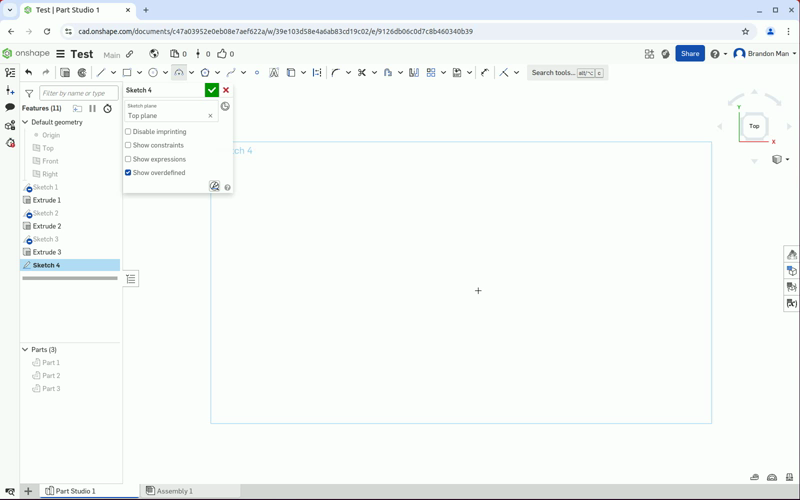
key_down(shift)
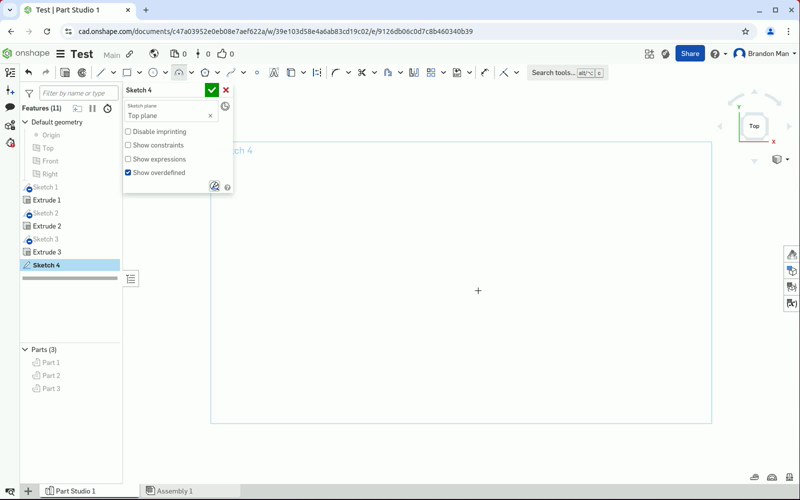
mouse_move(478, 274)
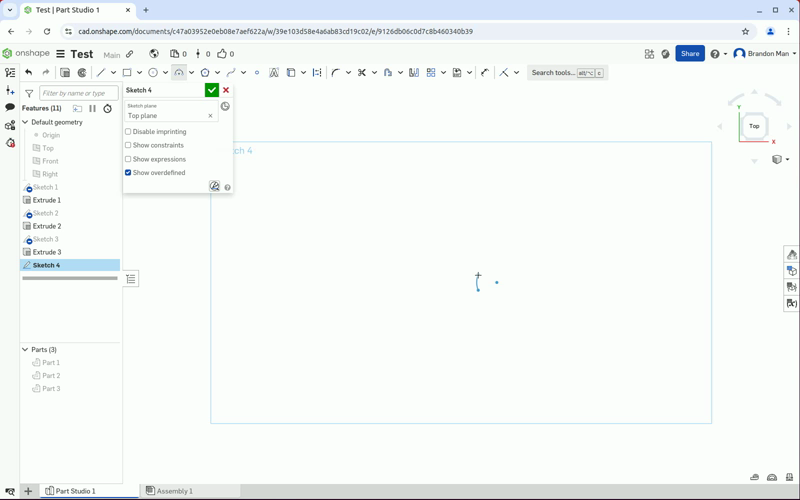
click(478, 274)
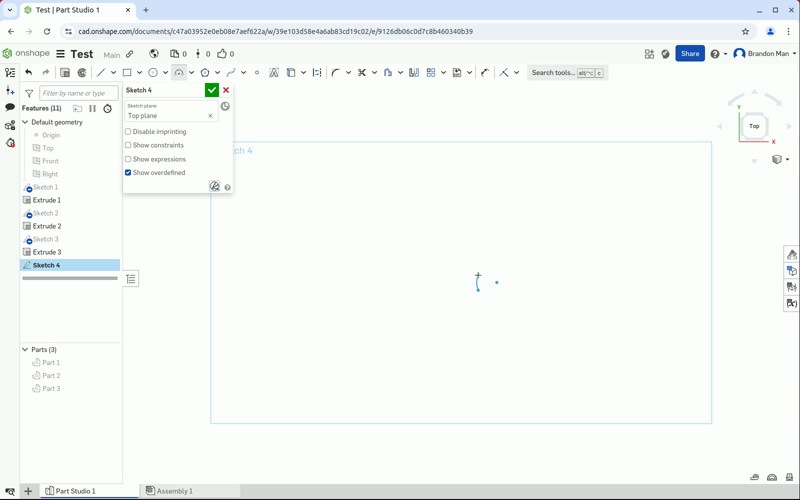
mouse_move(479, 282)
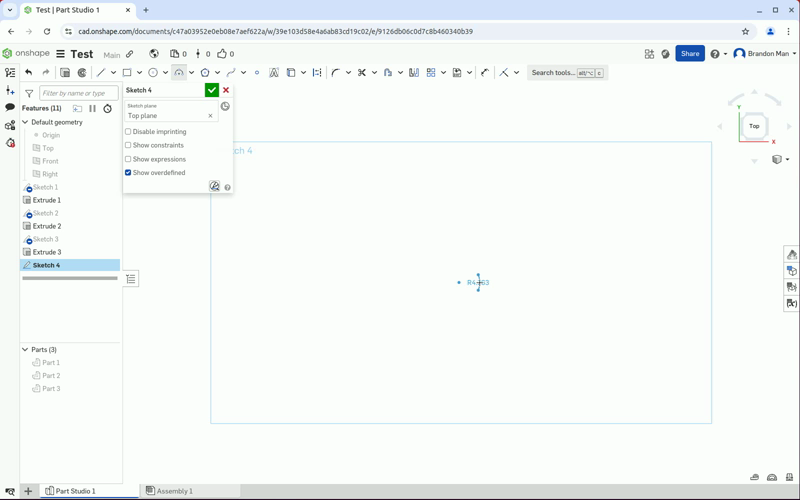
click(479, 282)
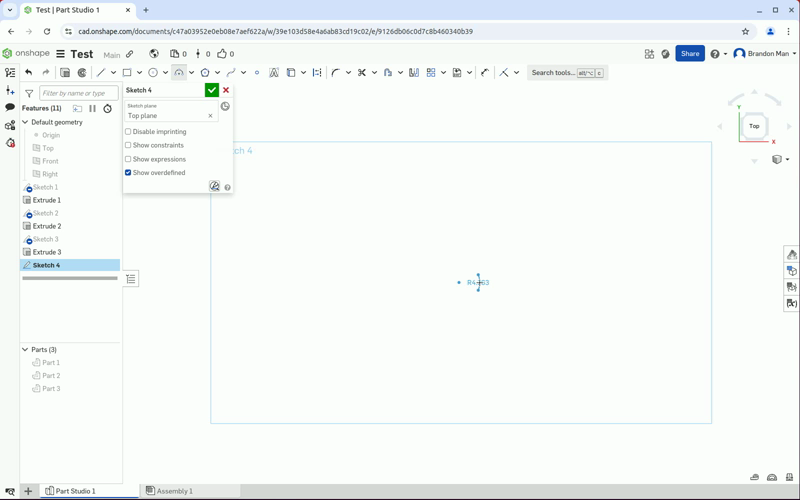
key_up(shift)
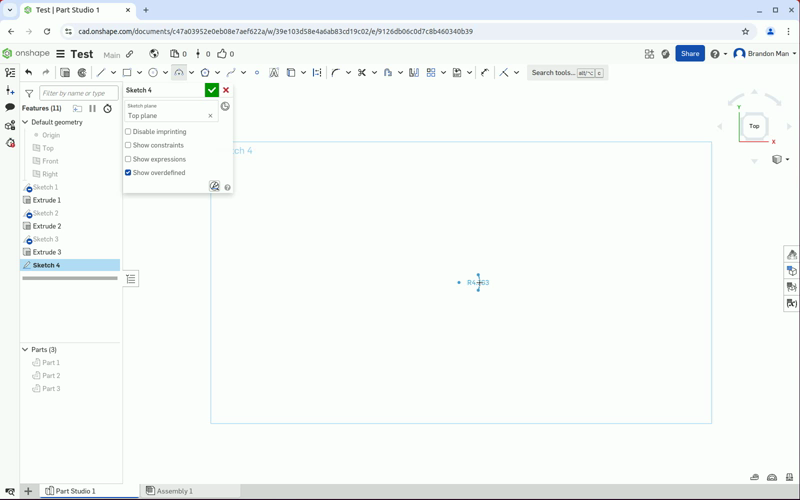
key(esc)
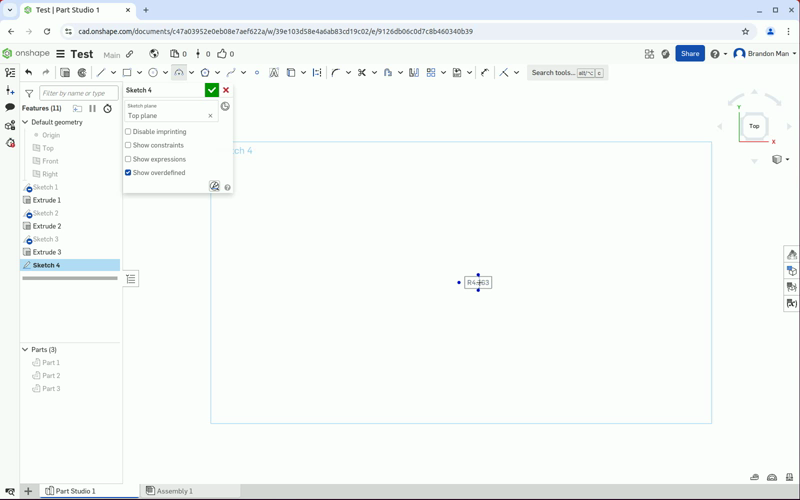
key(l)
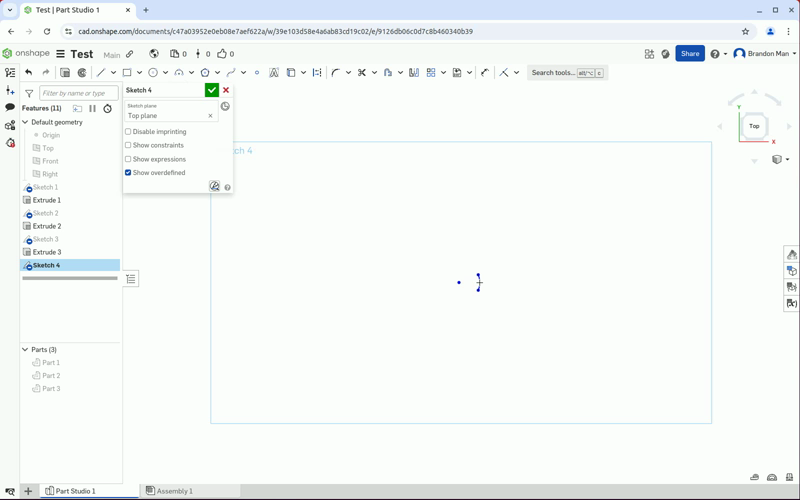
mouse_move(478, 274)
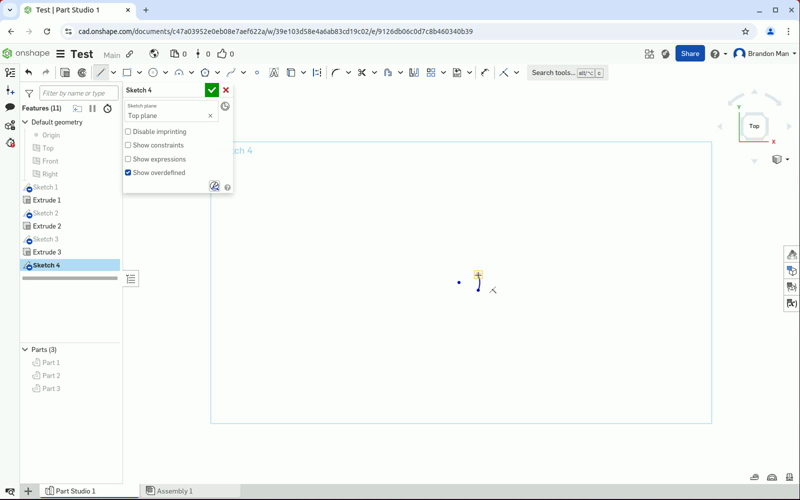
click(478, 274)
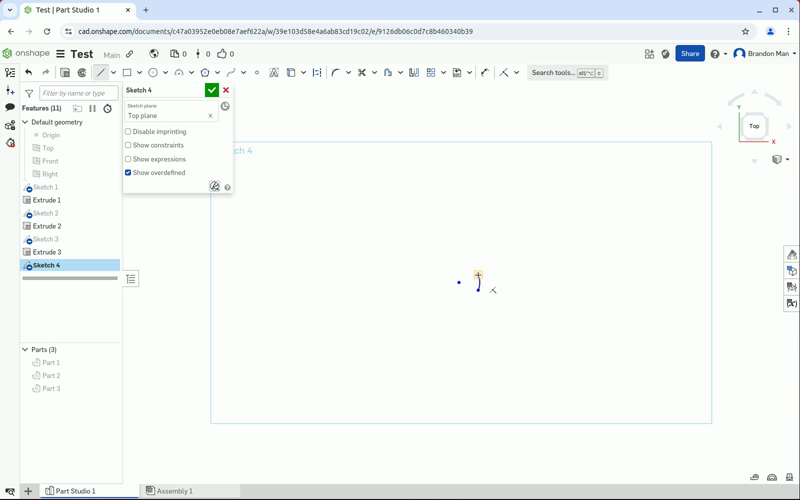
mouse_move(508, 274)
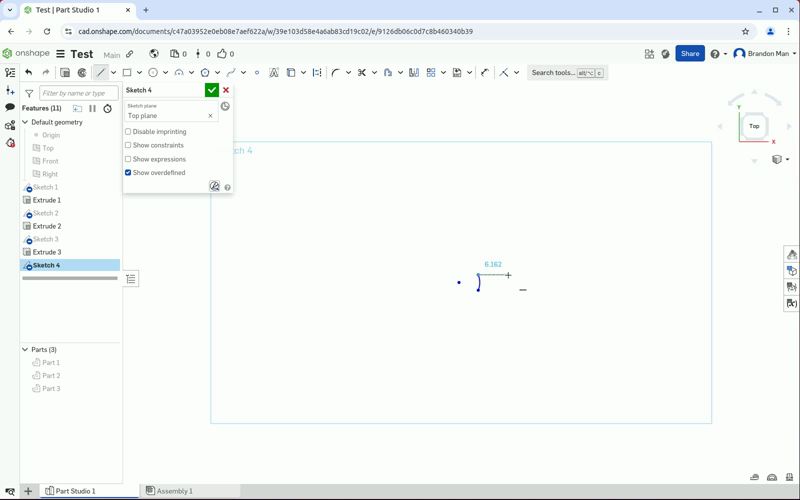
key_down(shift)
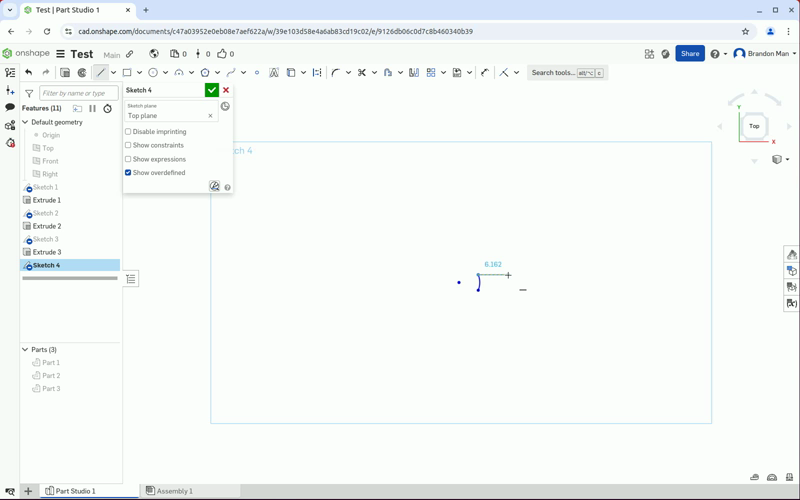
mouse_move(478, 290)
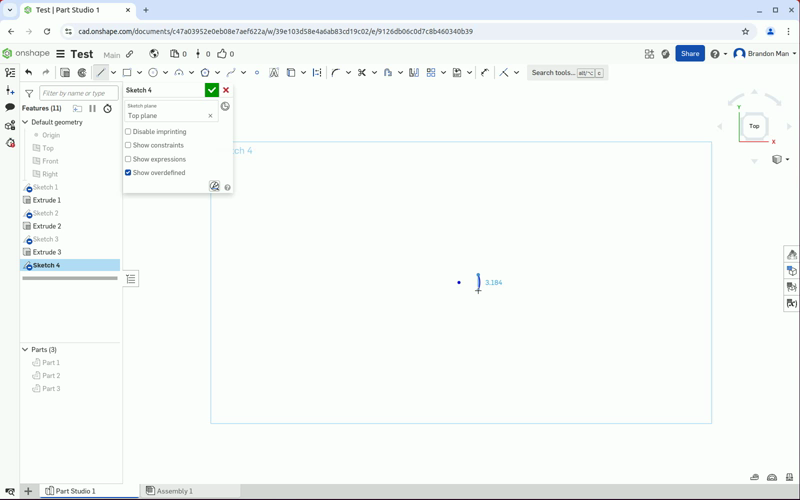
key_up(shift)
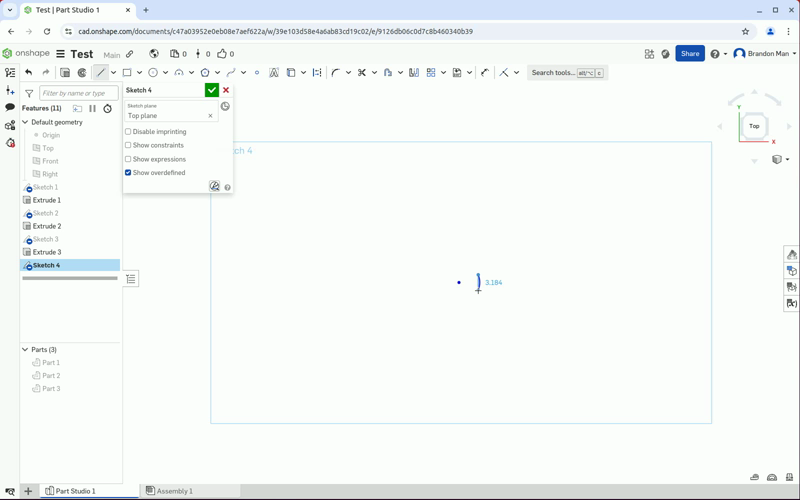
click(478, 290)
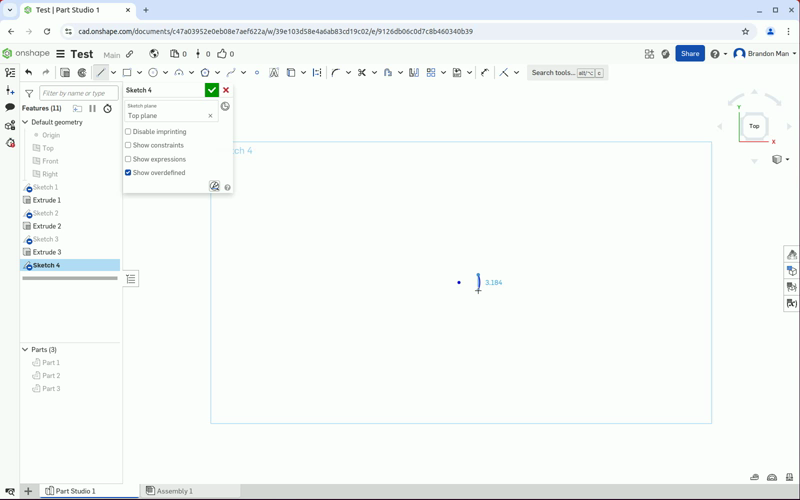
key(esc)
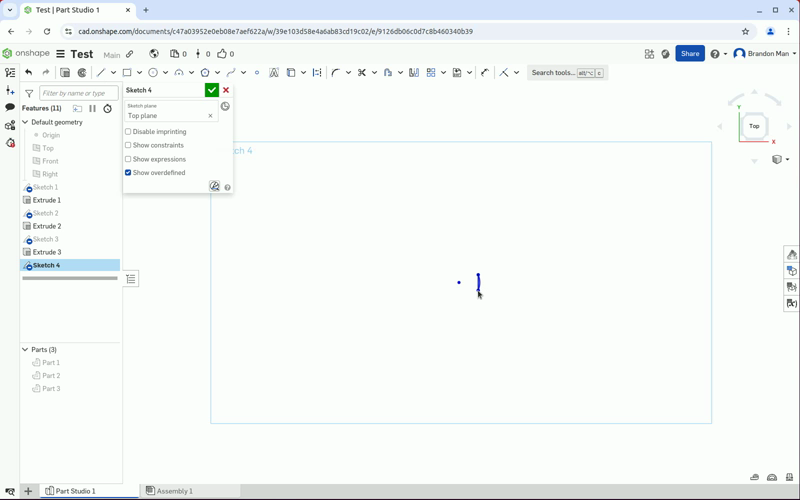
mouse_move(478, 282)
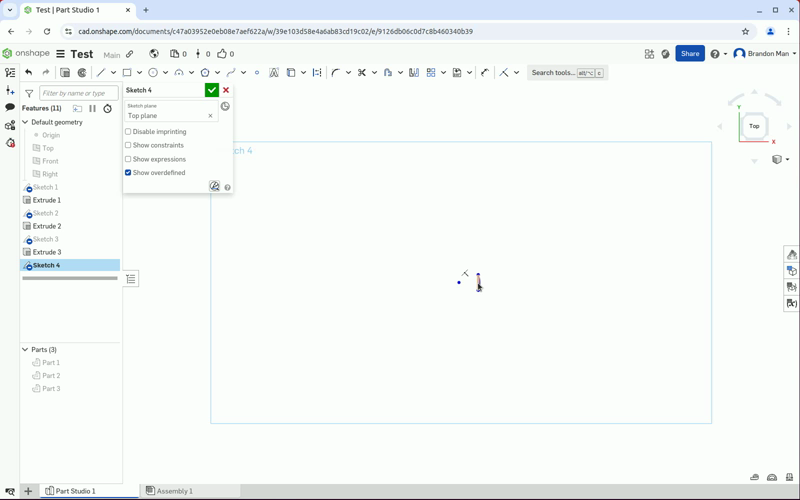
scroll(6)
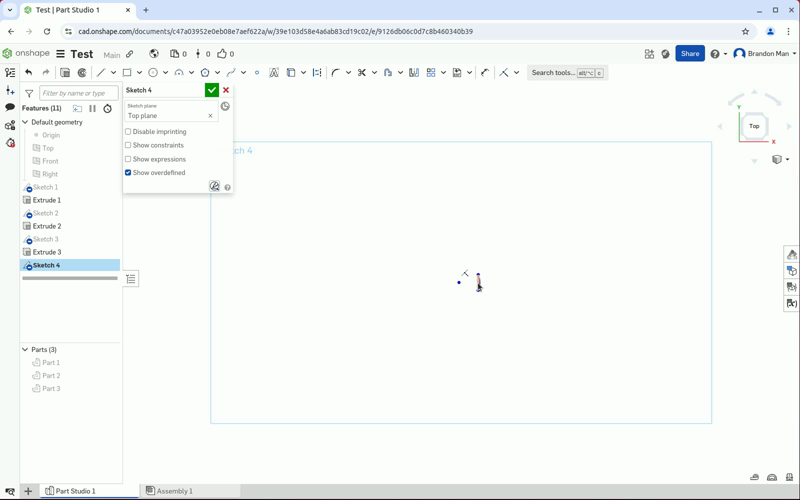
scroll(6)
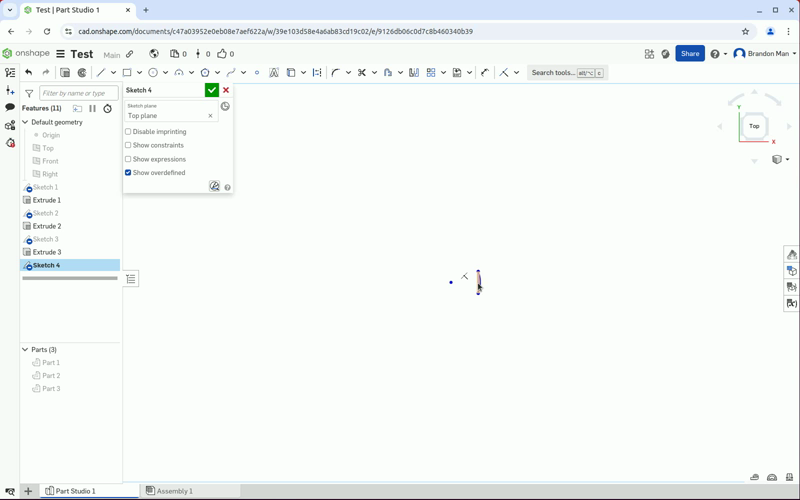
scroll(6)
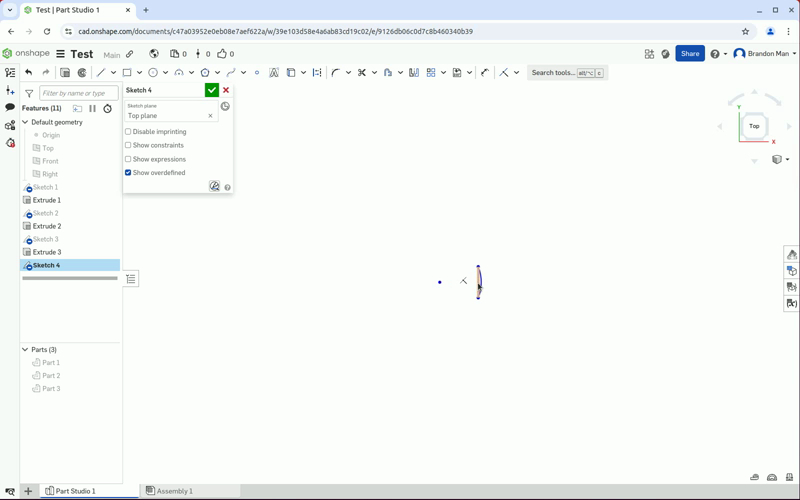
scroll(6)
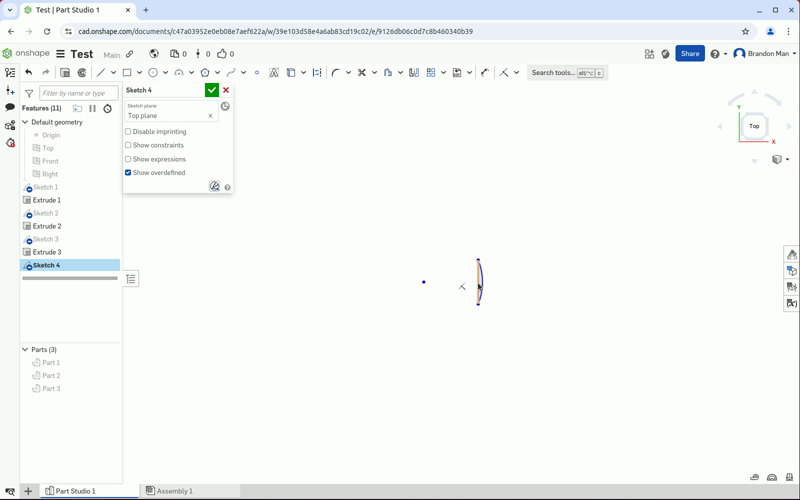
scroll(6)
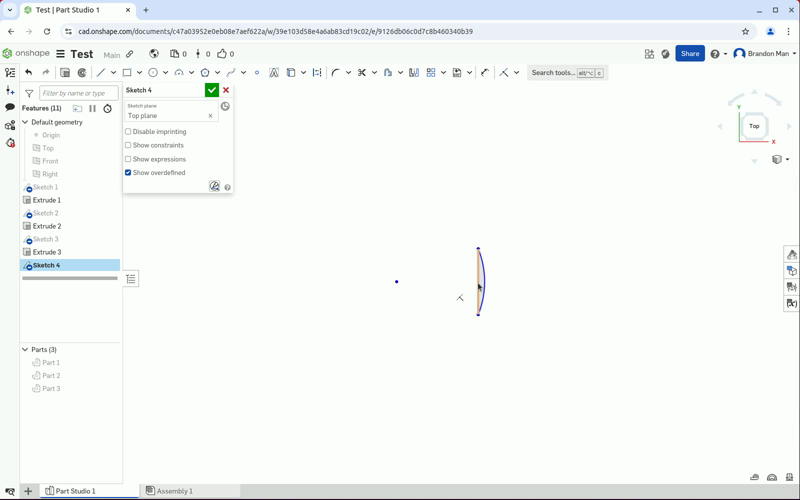
scroll(6)
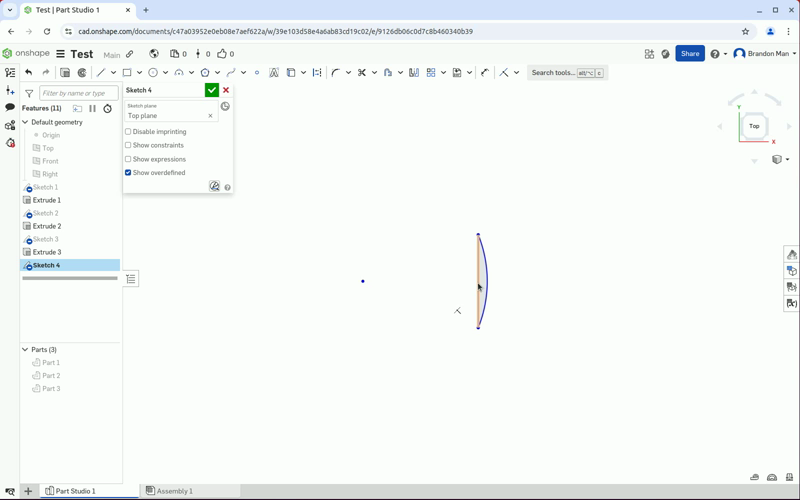
scroll(6)
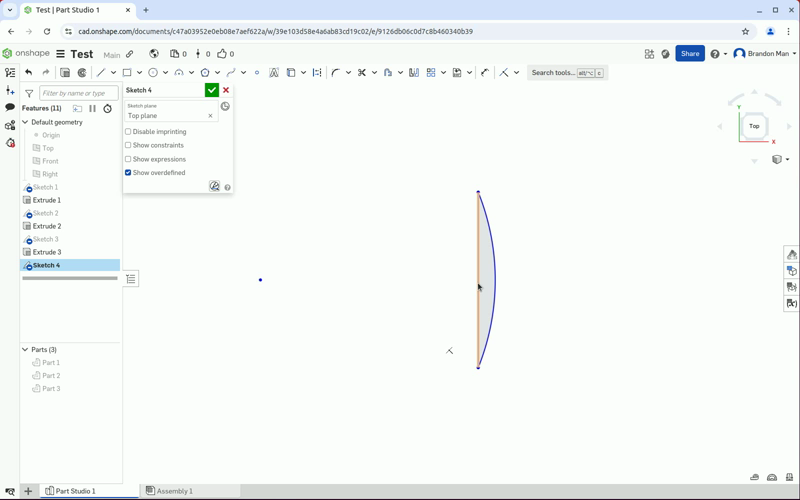
click(478, 282)
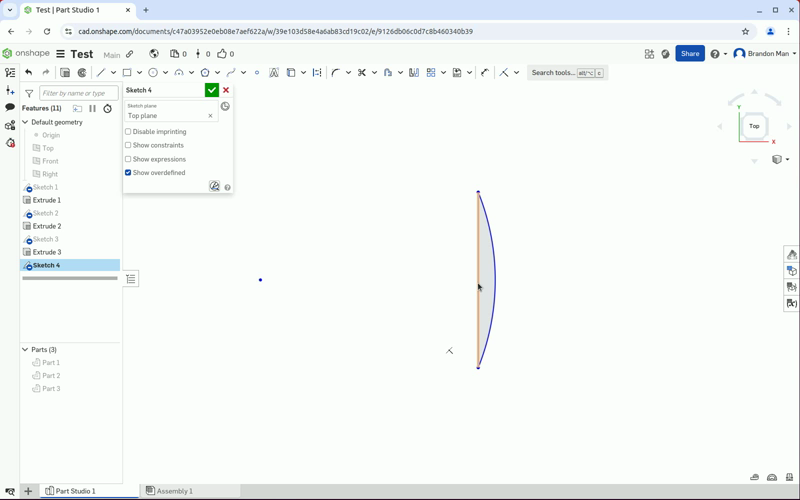
scroll(-6)
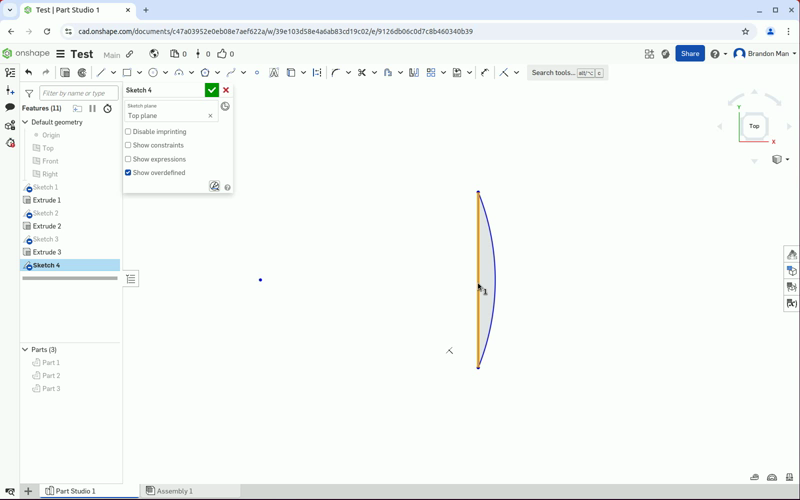
scroll(-6)
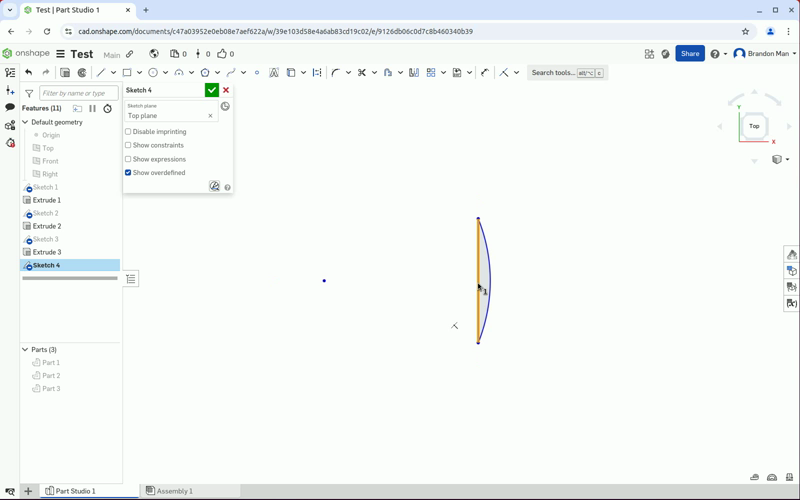
scroll(-6)
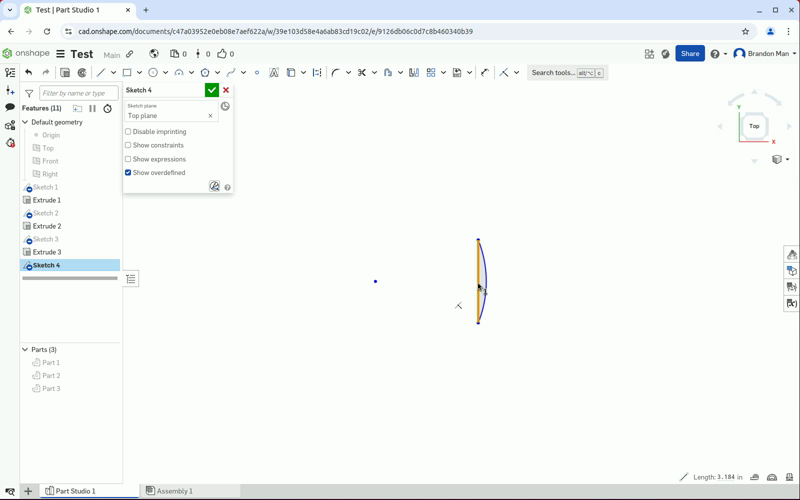
scroll(-6)
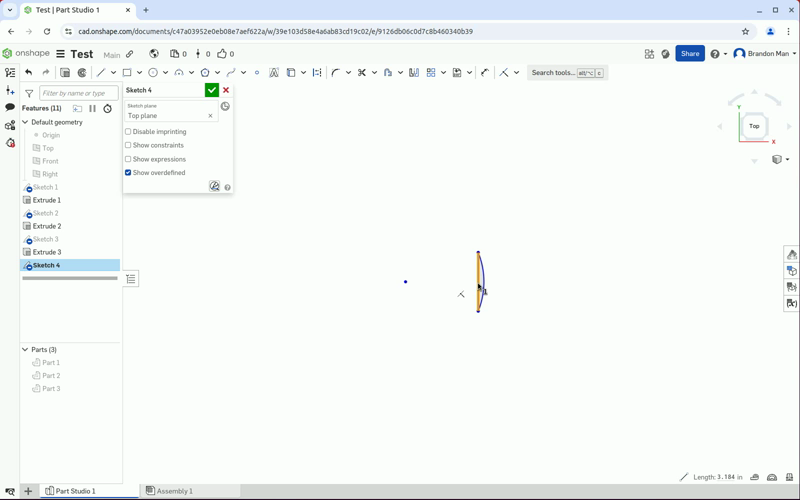
scroll(-6)
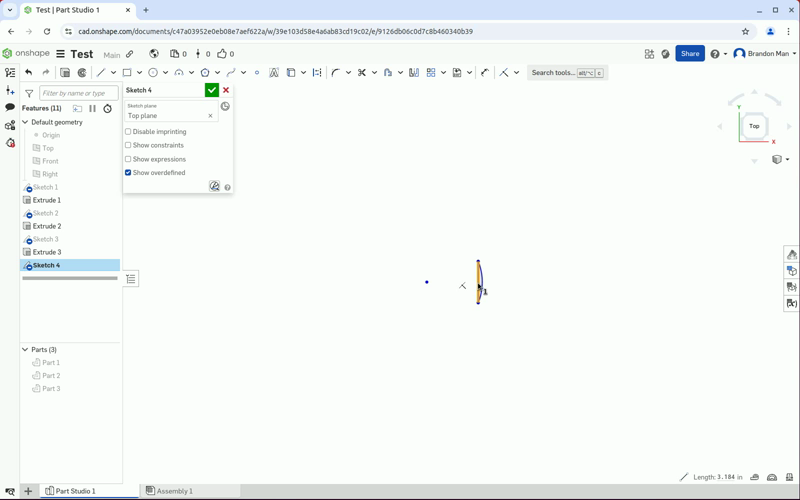
scroll(-6)
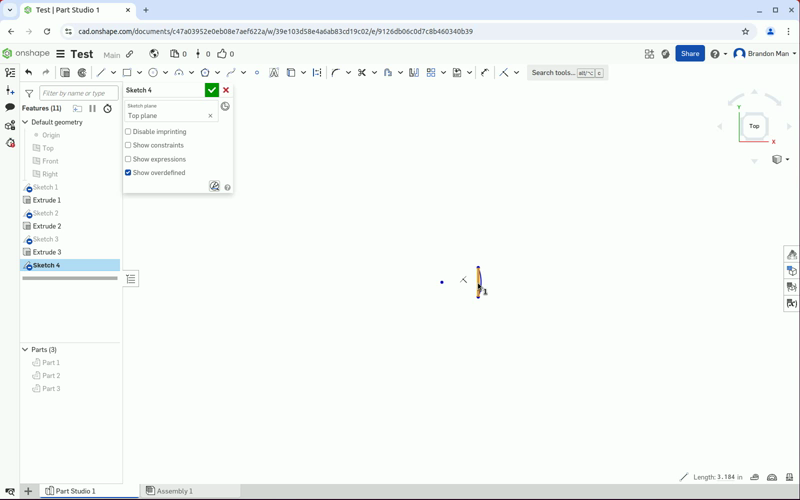
scroll(-6)
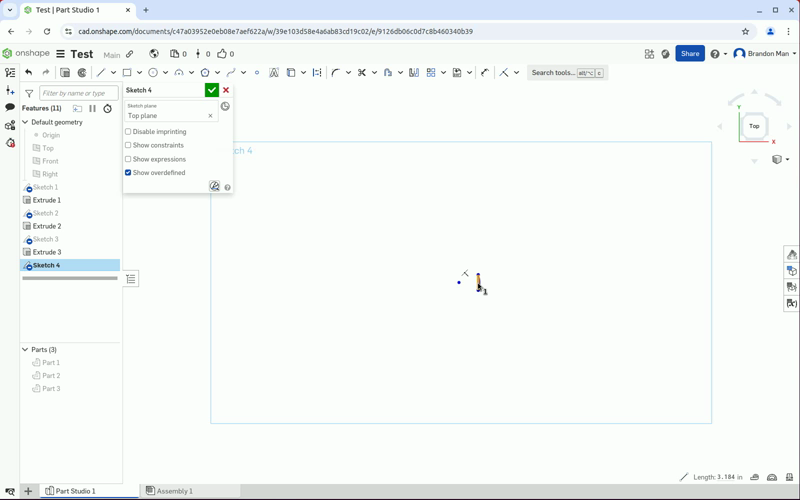
mouse_move(73, 352)
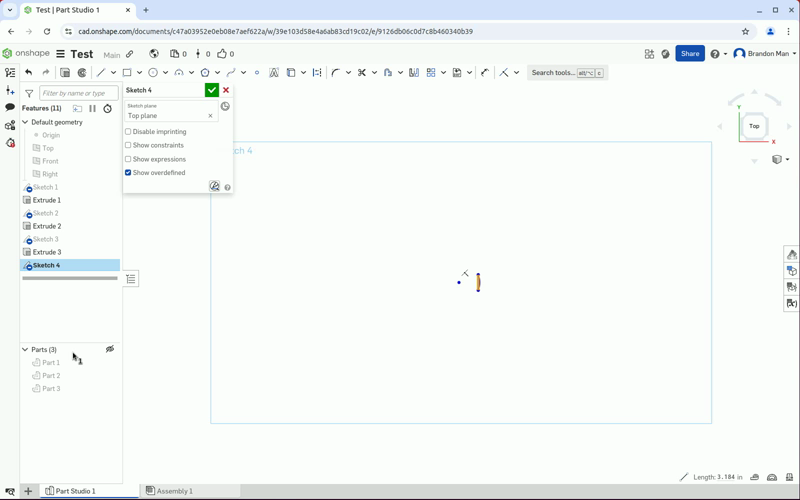
key(shift+y)
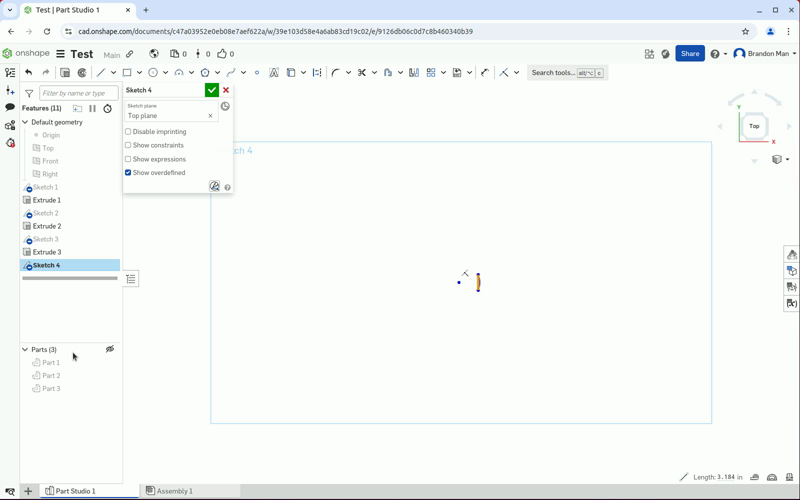
key(shift+e)
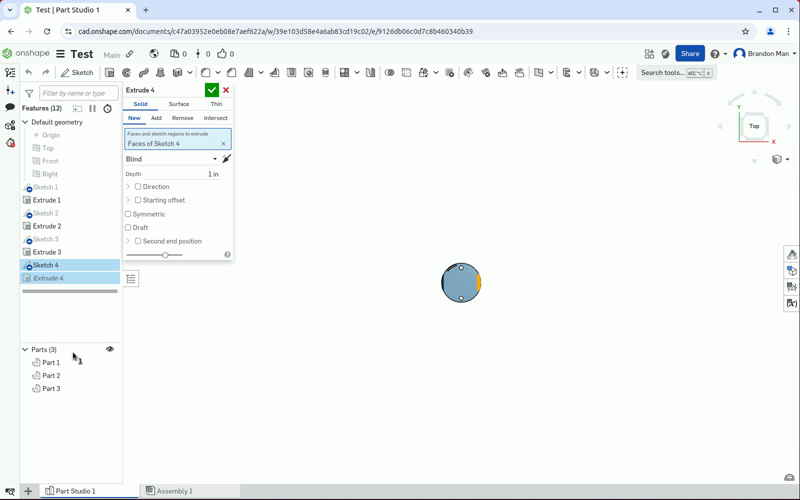
mouse_move(143, 106)
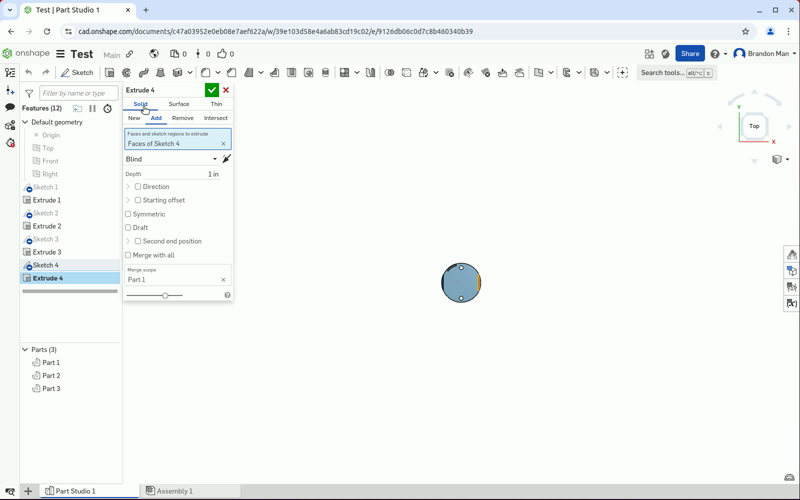
click(143, 106)
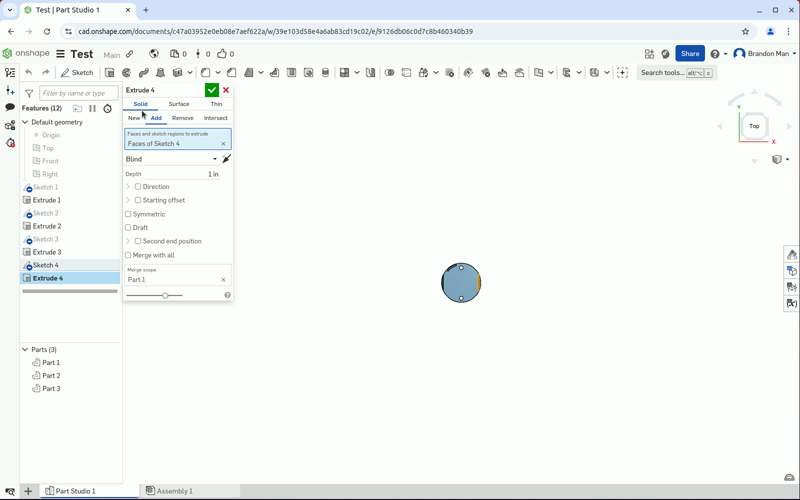
mouse_move(137, 120)
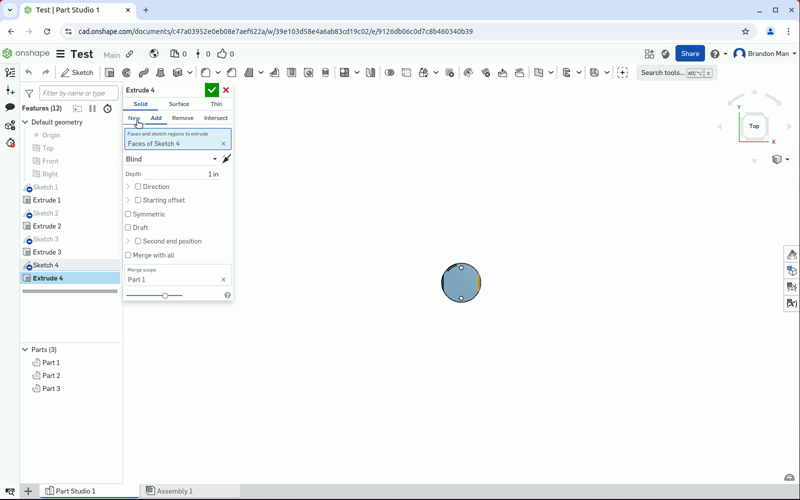
click(137, 120)
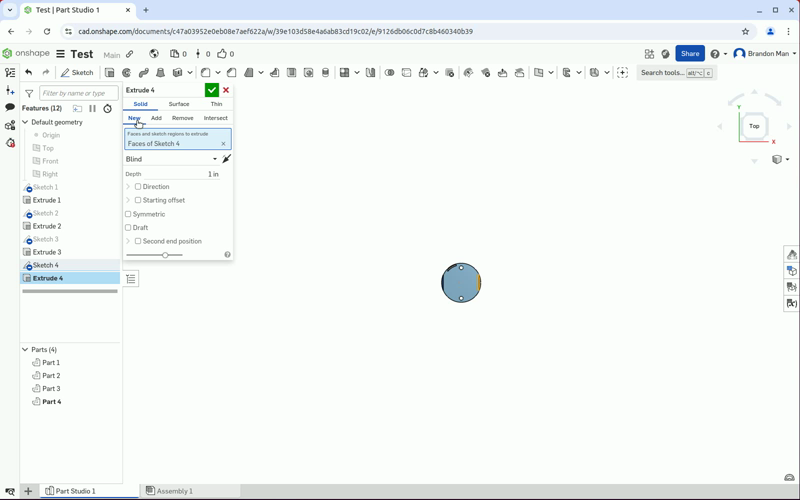
key(tab, 4)
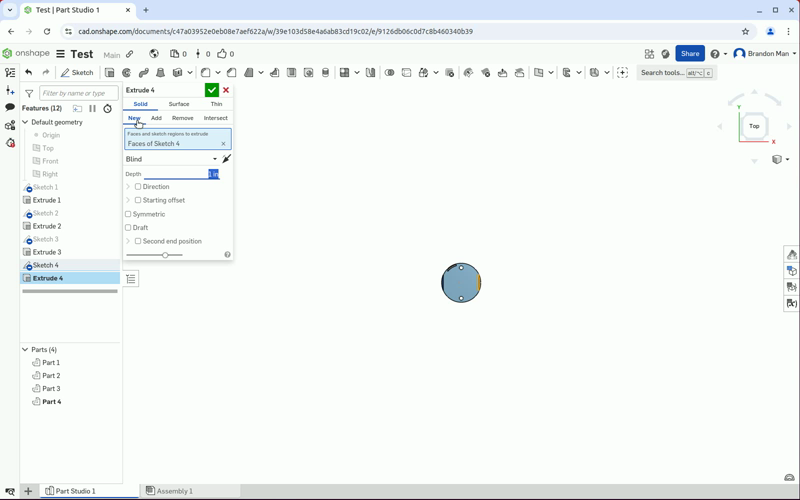
text(23.108)
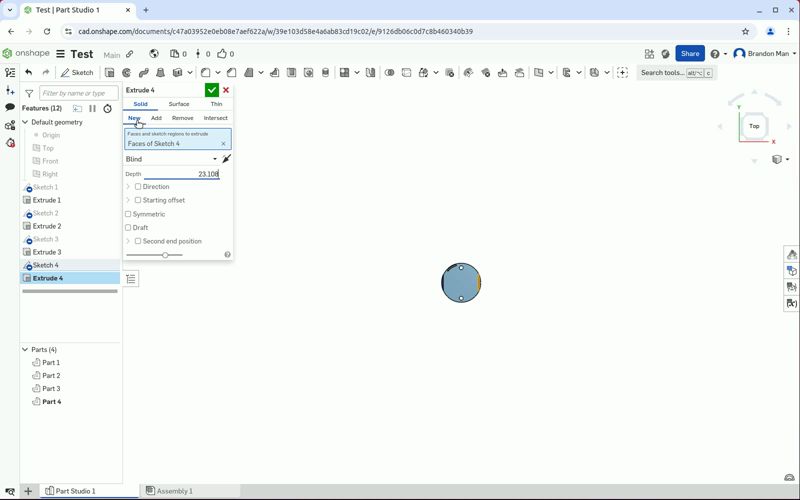
key(enter)
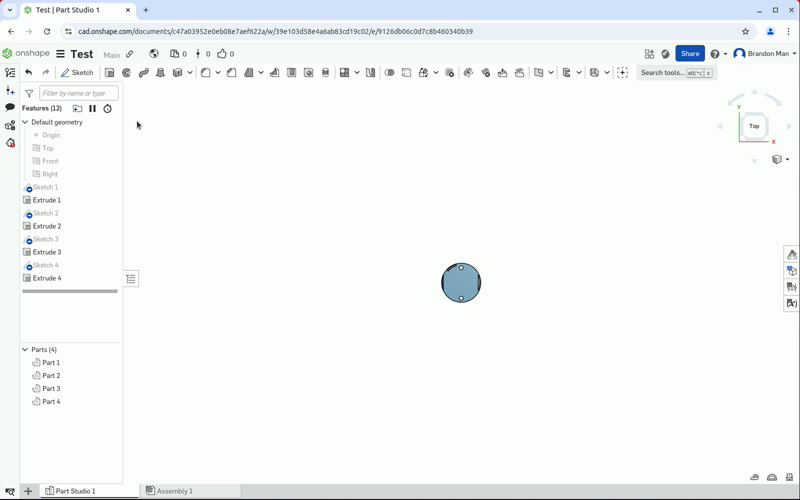
key(shift+h)
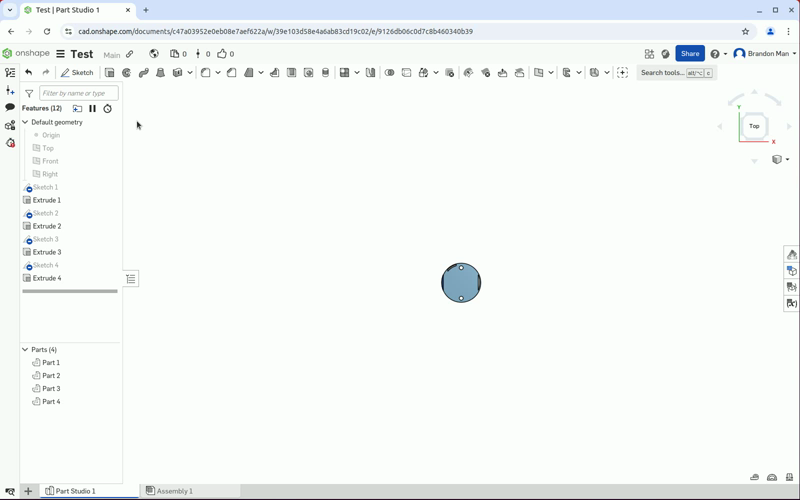
key(shift+h)
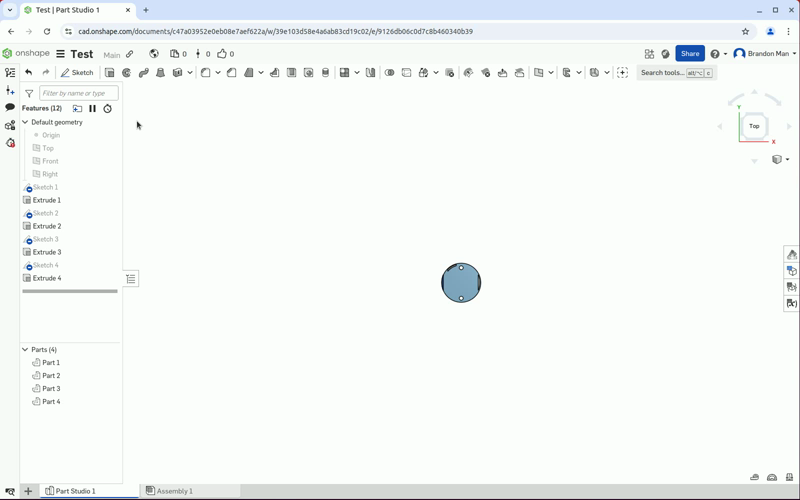
mouse_move(73, 189)
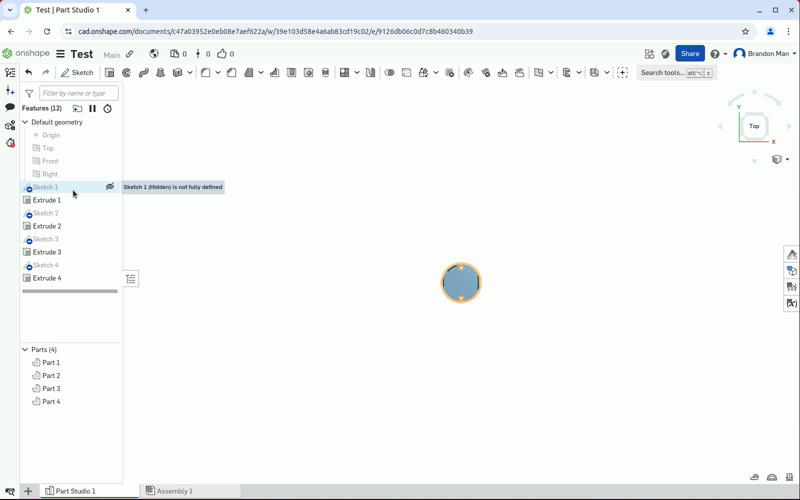
click(73, 189)
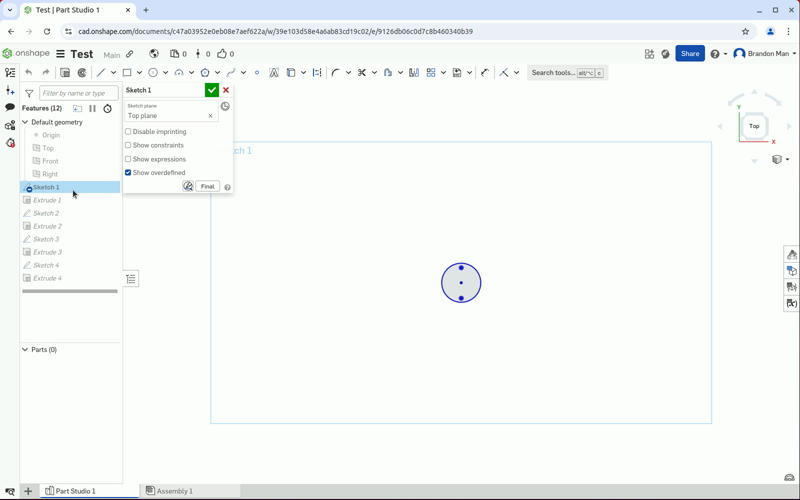
mouse_move(229, 92)
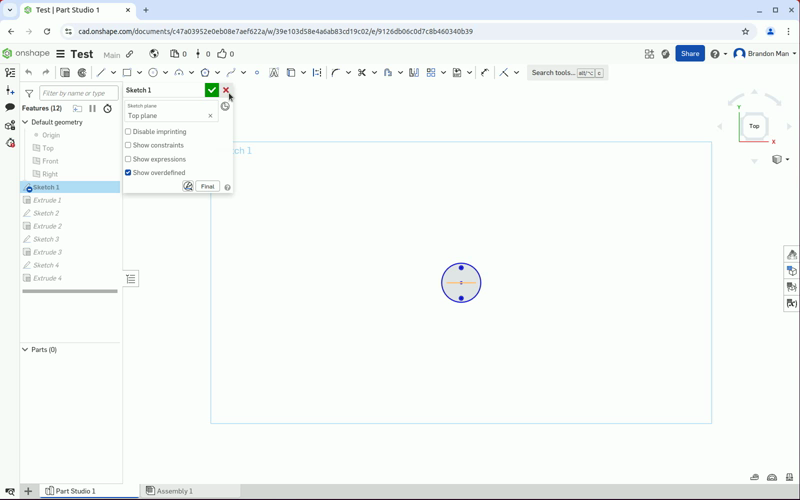
click(229, 92)
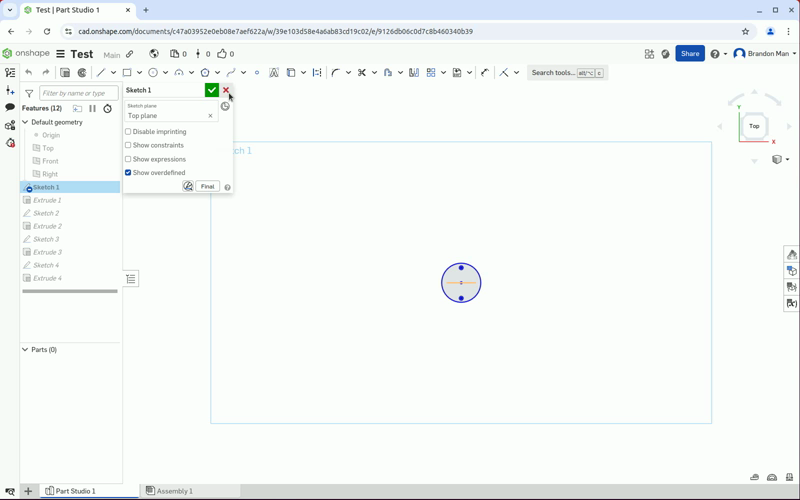
key(shift+s)
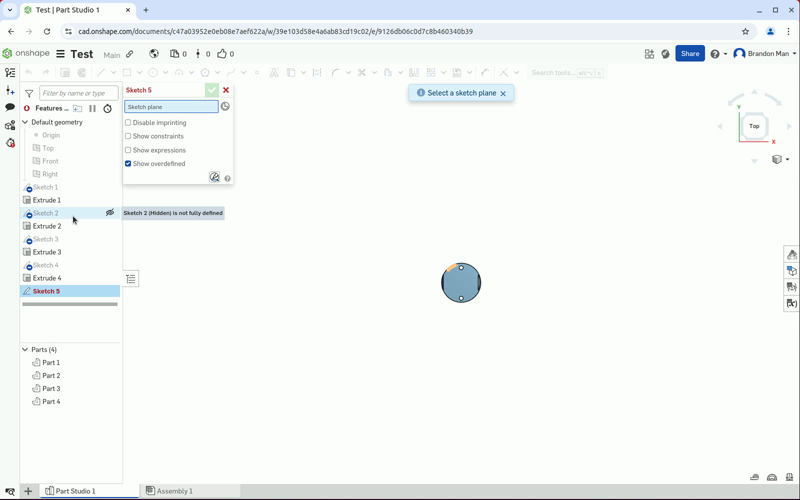
scroll(3)
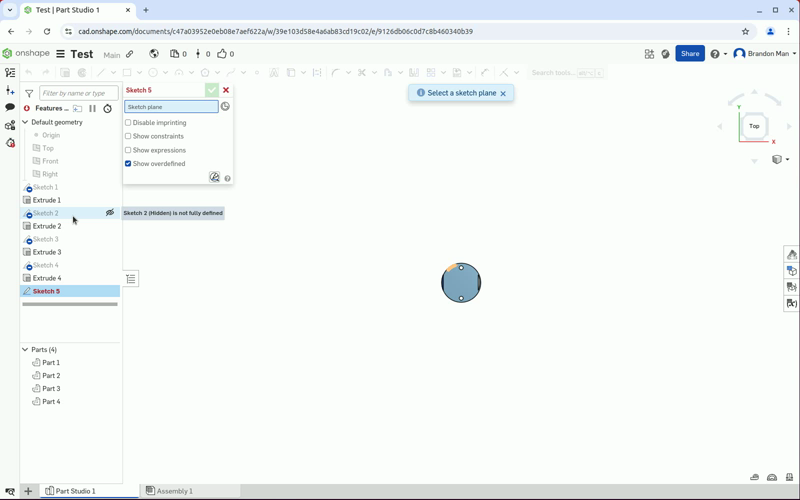
mouse_move(73, 150)
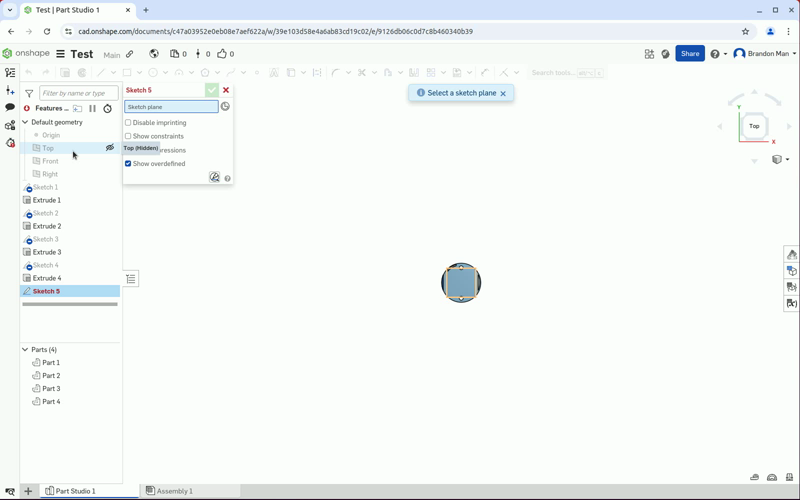
click(73, 150)
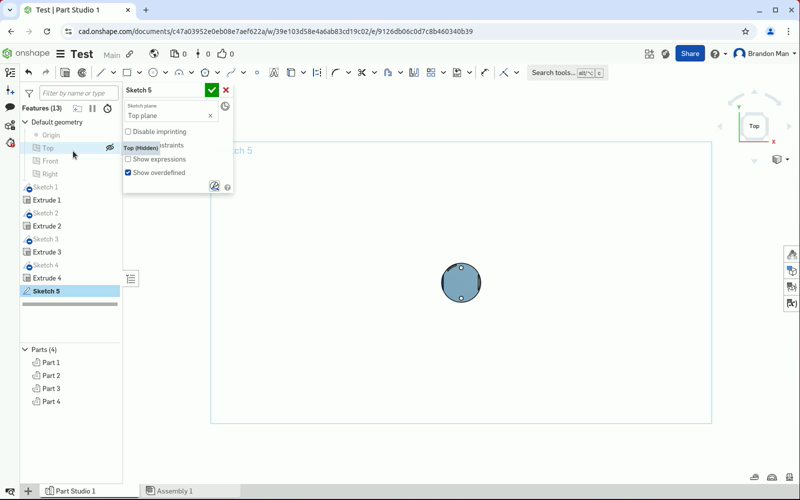
mouse_move(73, 352)
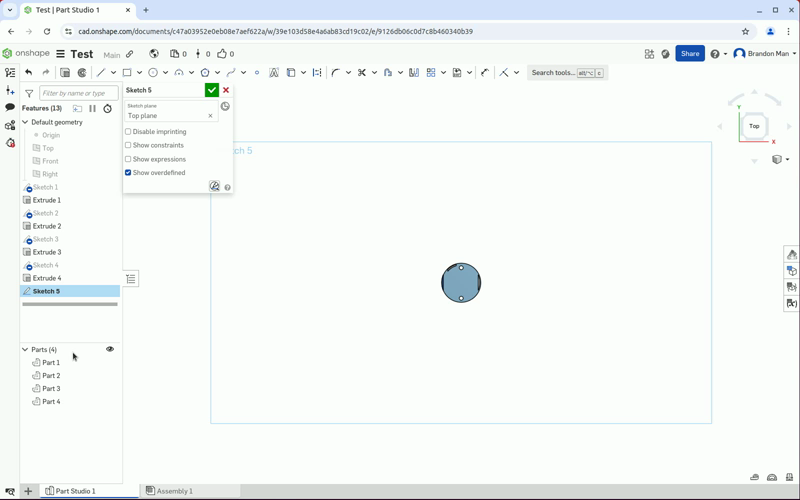
key(y)
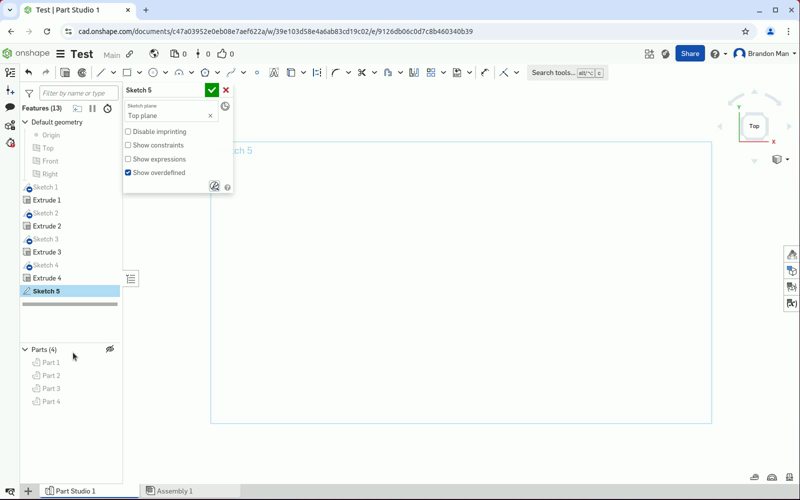
key(a)
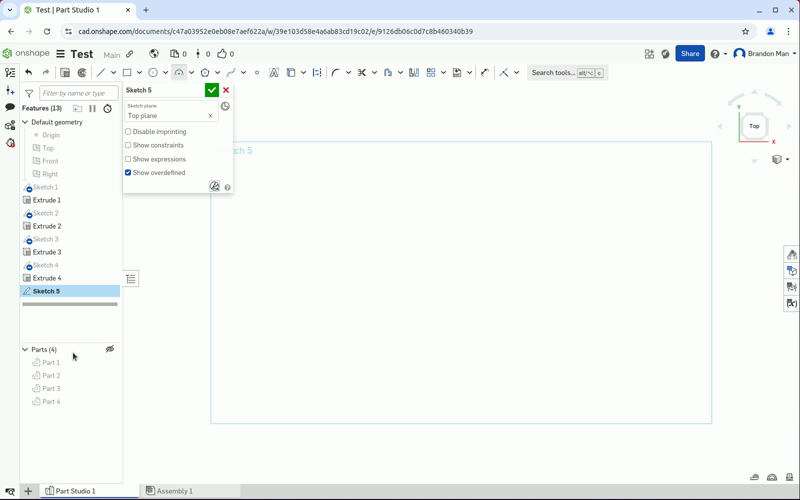
key_down(shift)
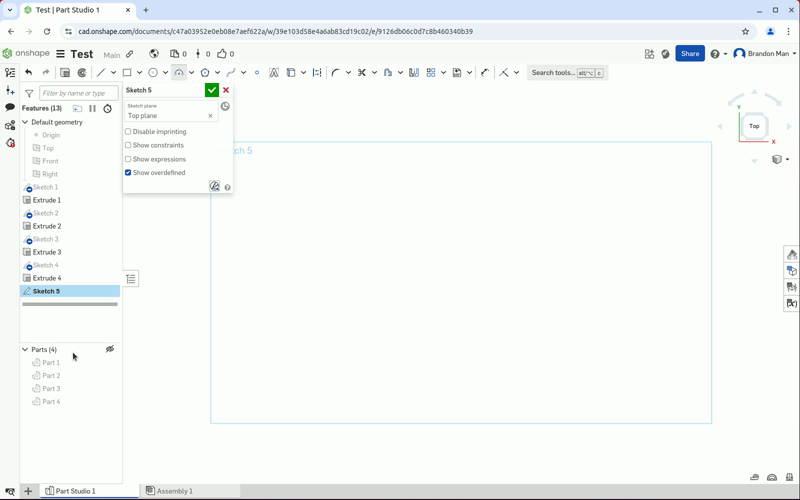
mouse_move(466, 266)
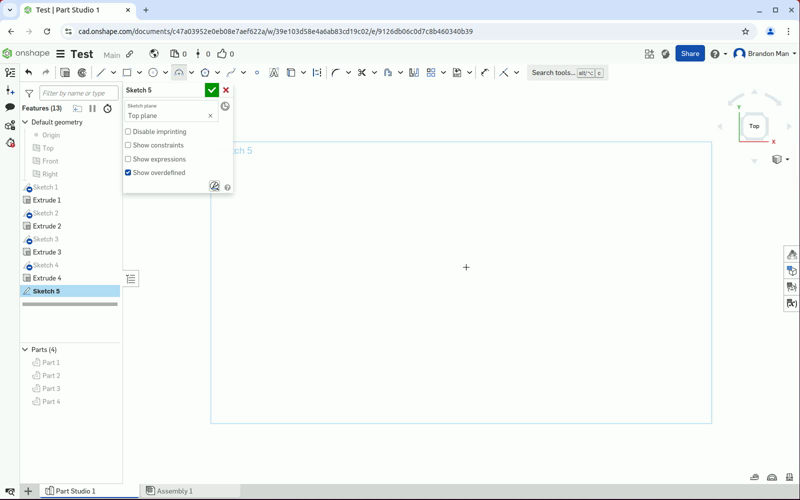
click(466, 266)
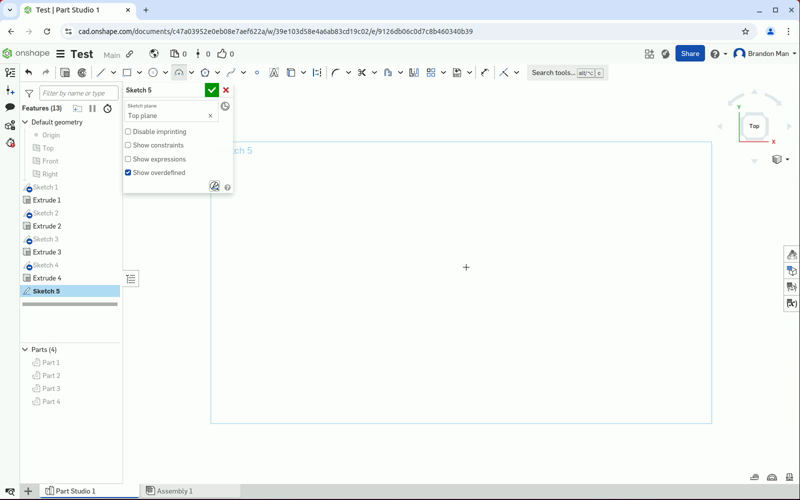
key_up(shift)
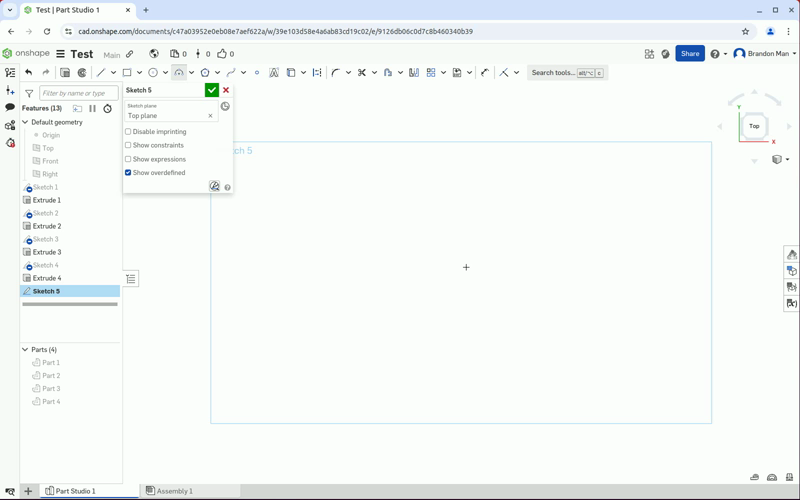
key_down(shift)
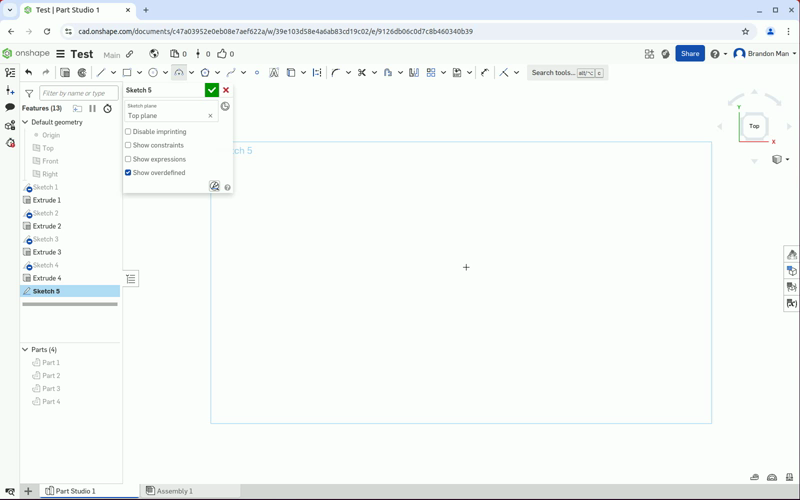
mouse_move(474, 272)
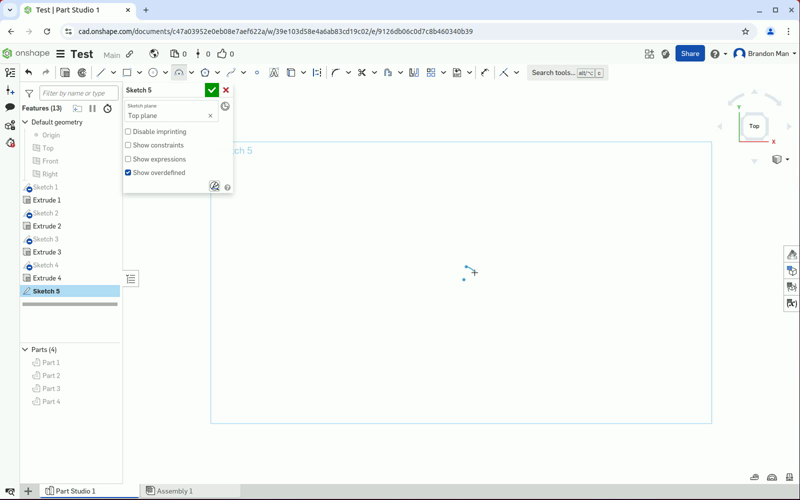
click(474, 272)
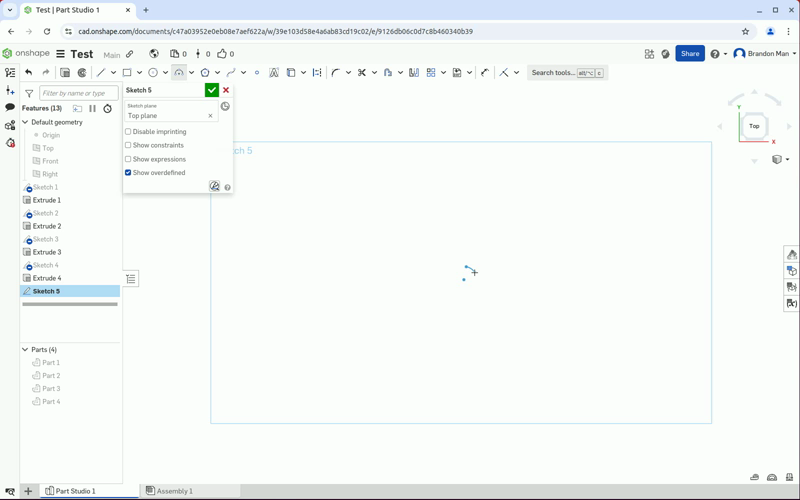
mouse_move(470, 268)
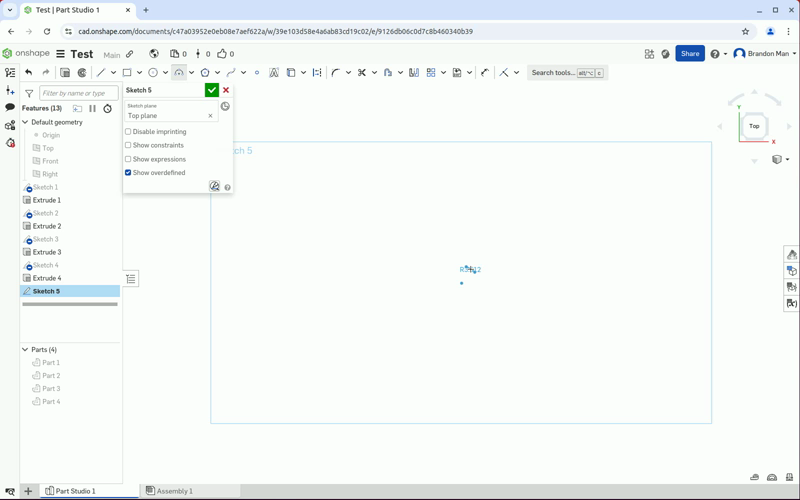
click(470, 268)
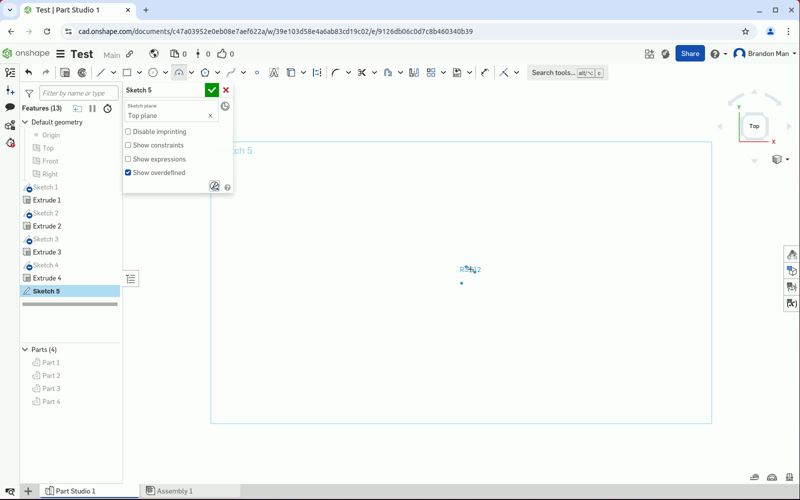
key_up(shift)
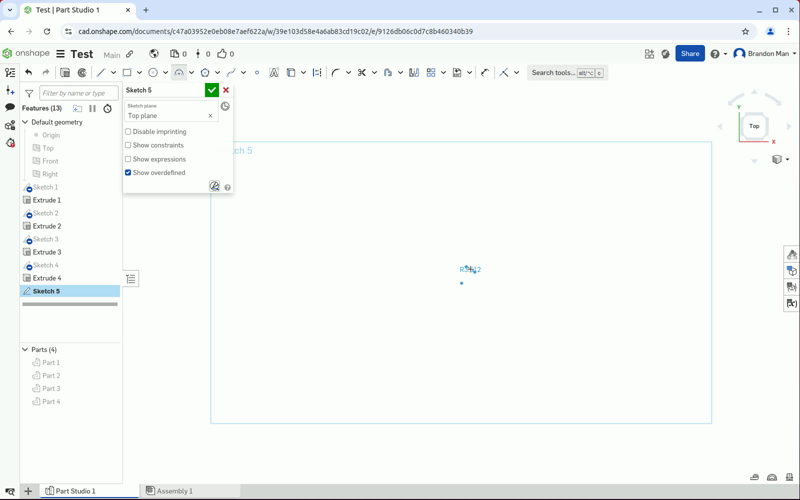
key(esc)
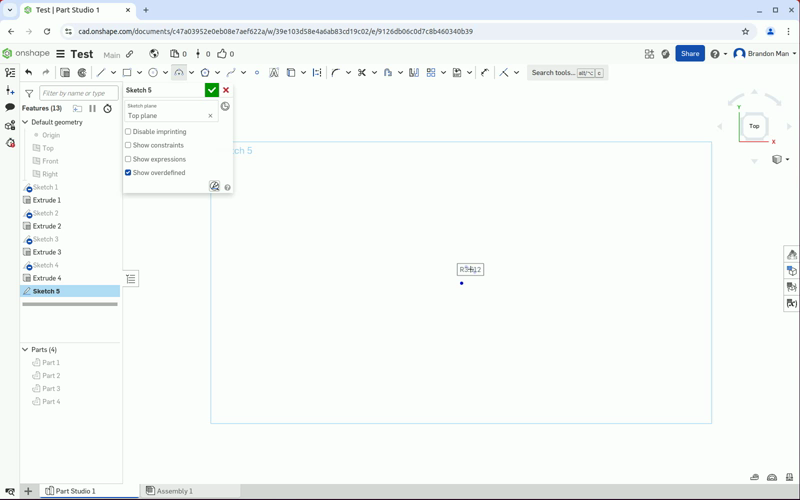
key(l)
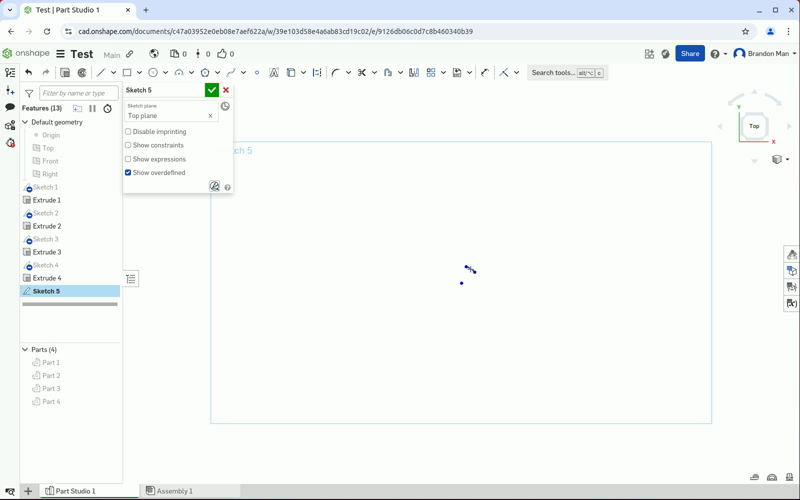
mouse_move(474, 272)
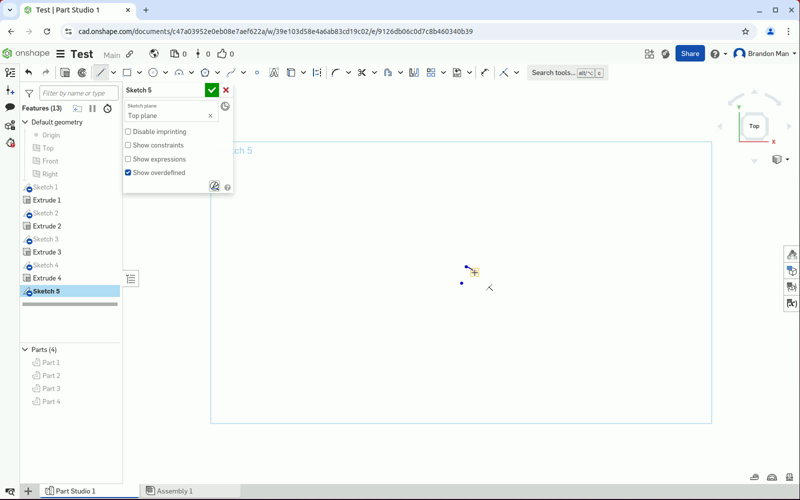
click(474, 272)
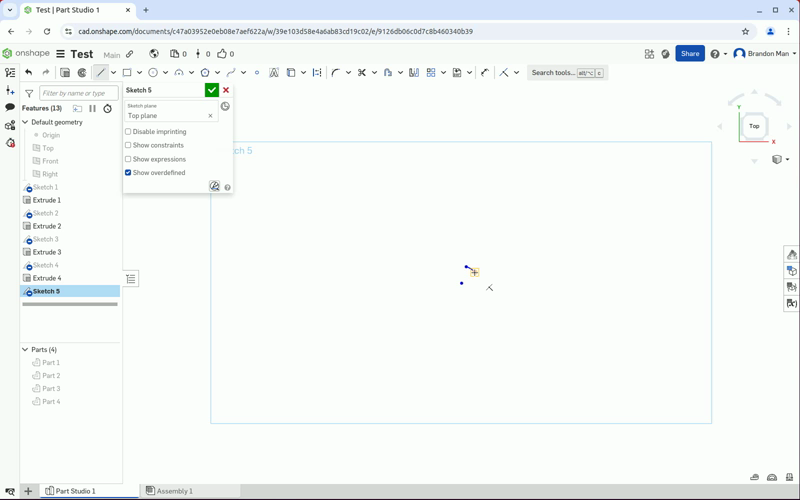
key_down(shift)
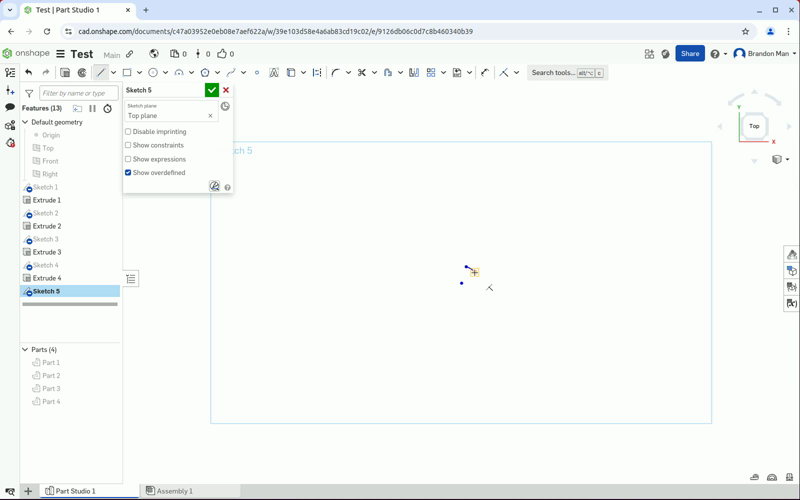
mouse_move(504, 272)
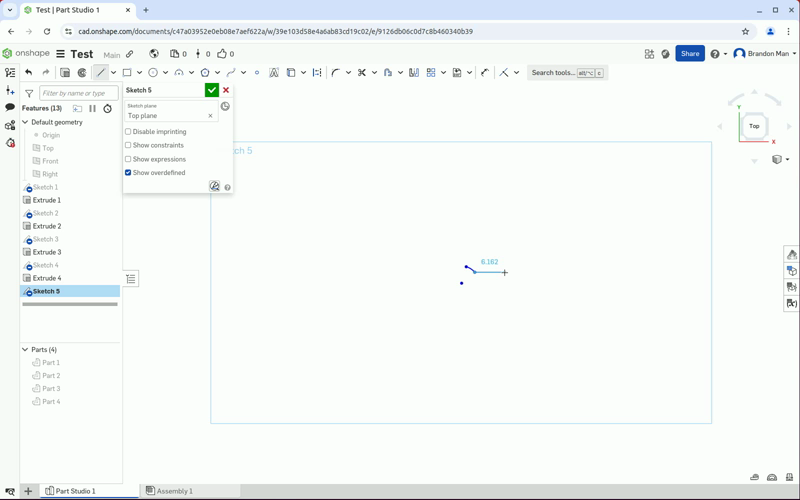
mouse_move(474, 269)
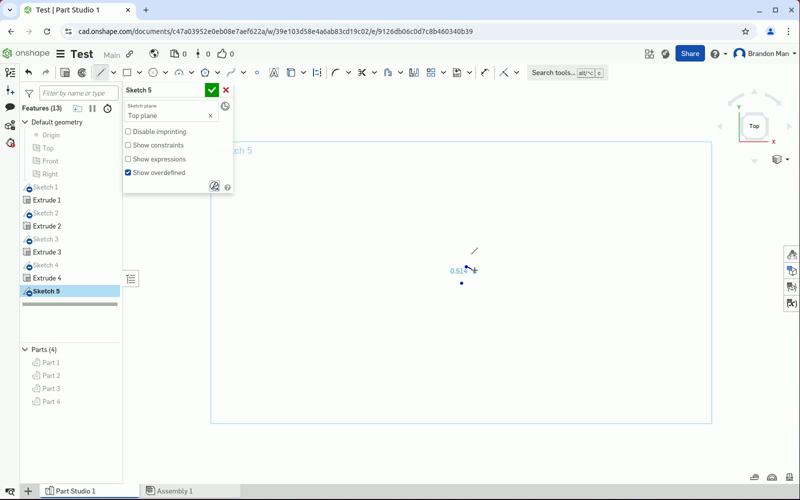
scroll(6)
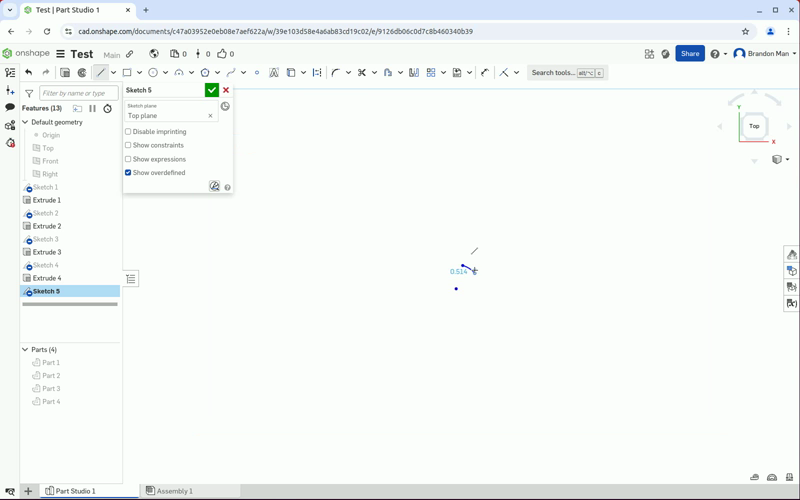
scroll(6)
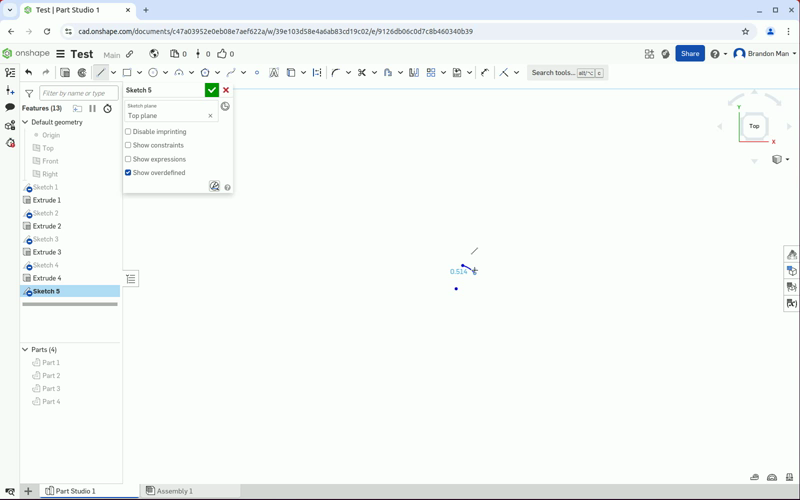
scroll(6)
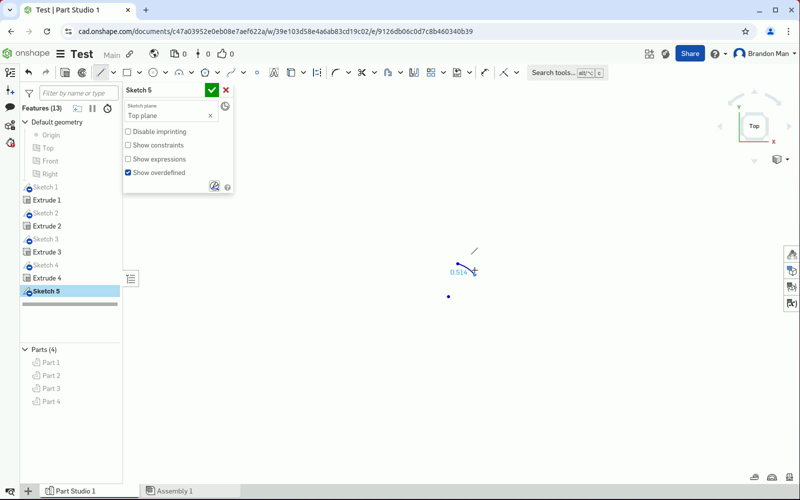
scroll(6)
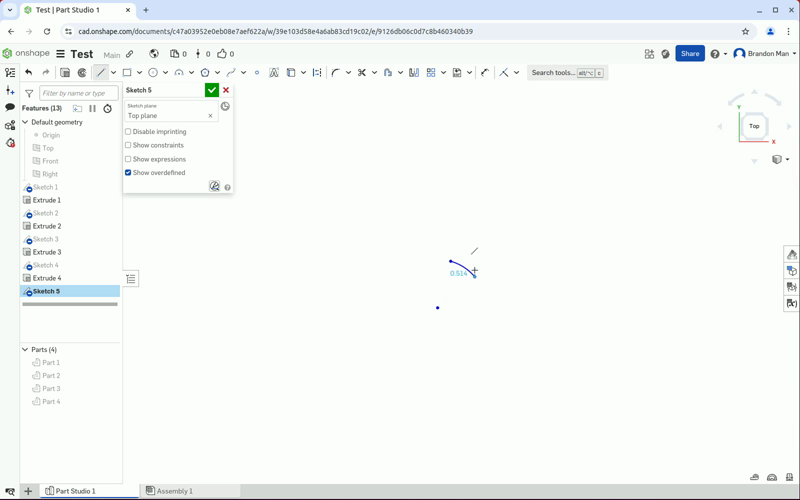
scroll(6)
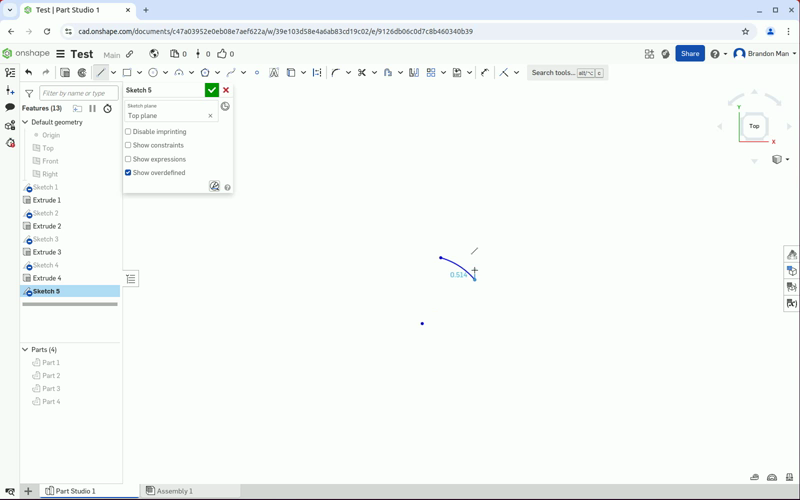
scroll(6)
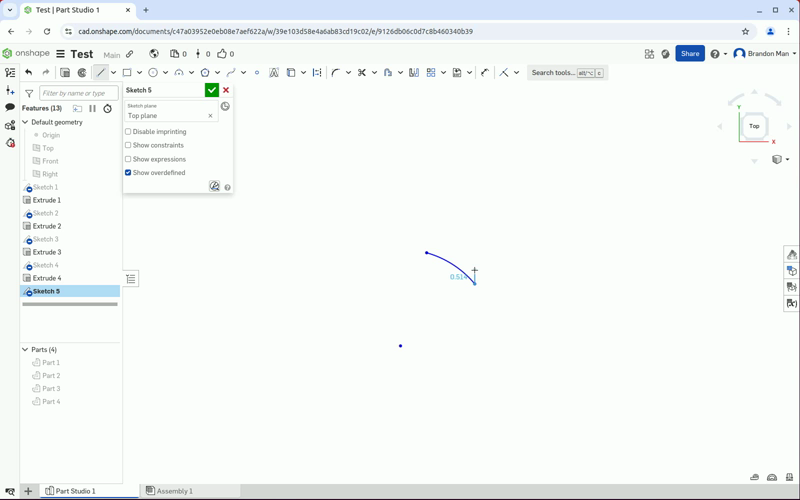
scroll(6)
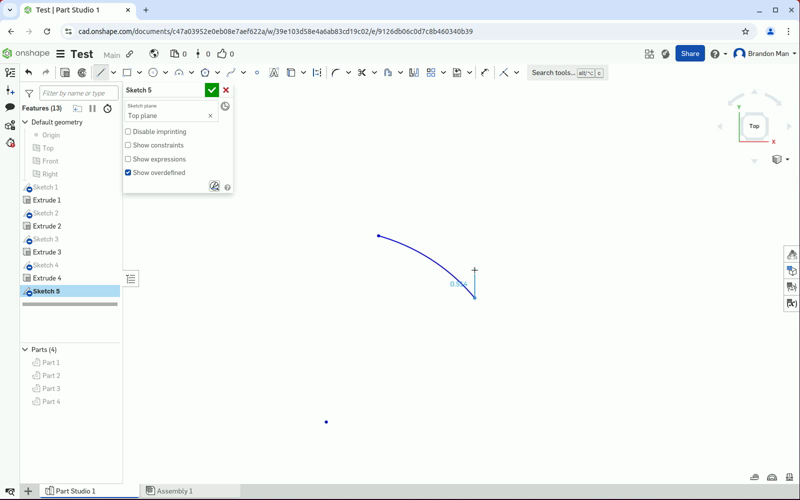
click(474, 269)
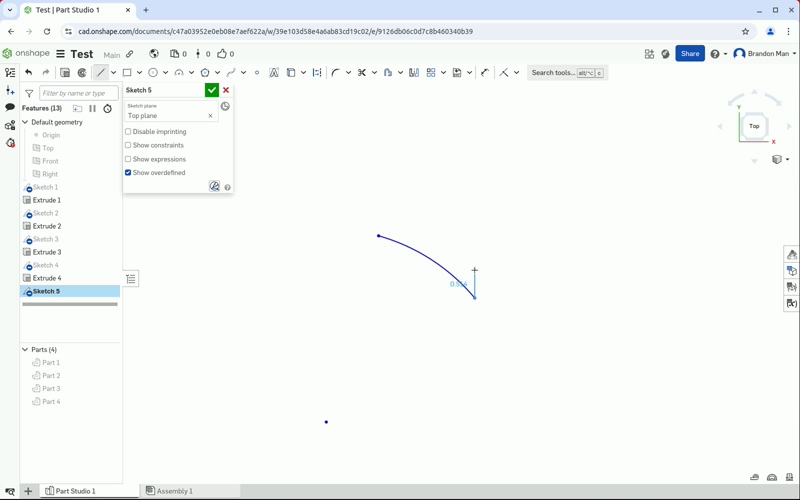
scroll(-6)
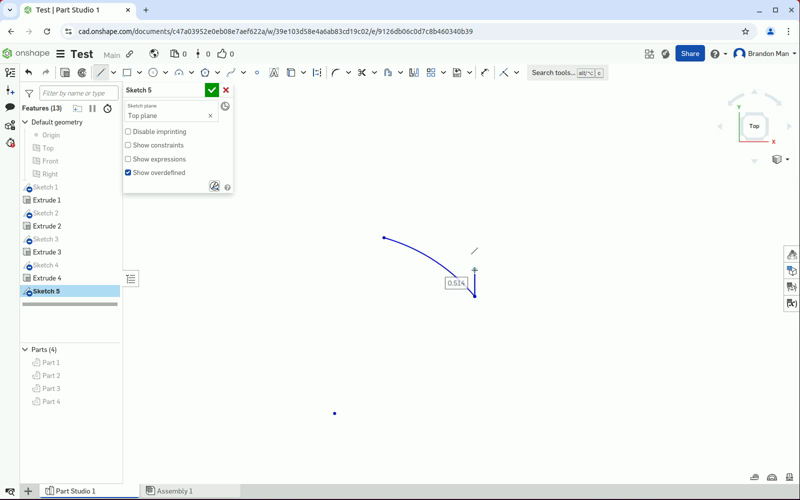
scroll(-6)
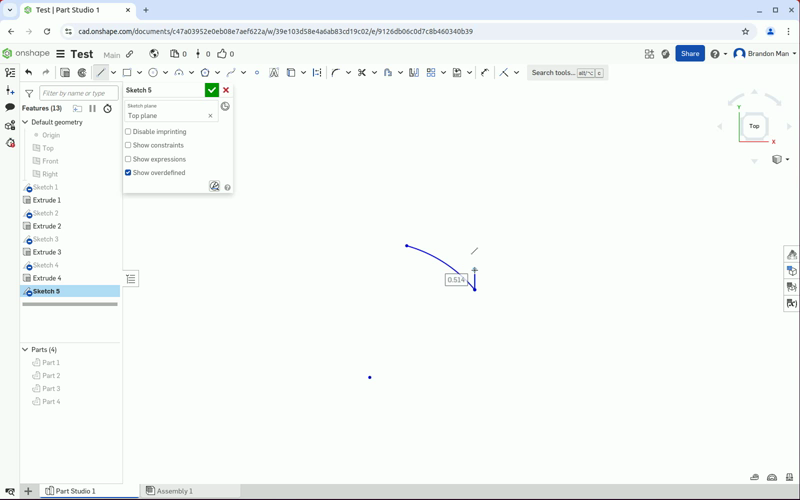
scroll(-6)
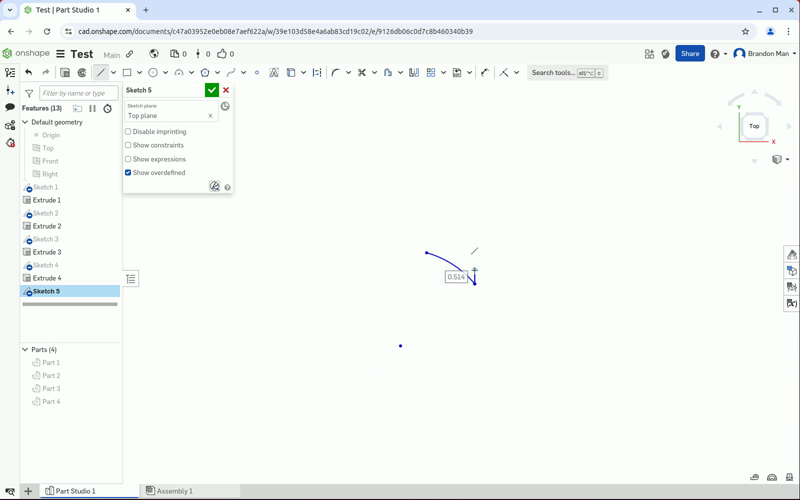
scroll(-6)
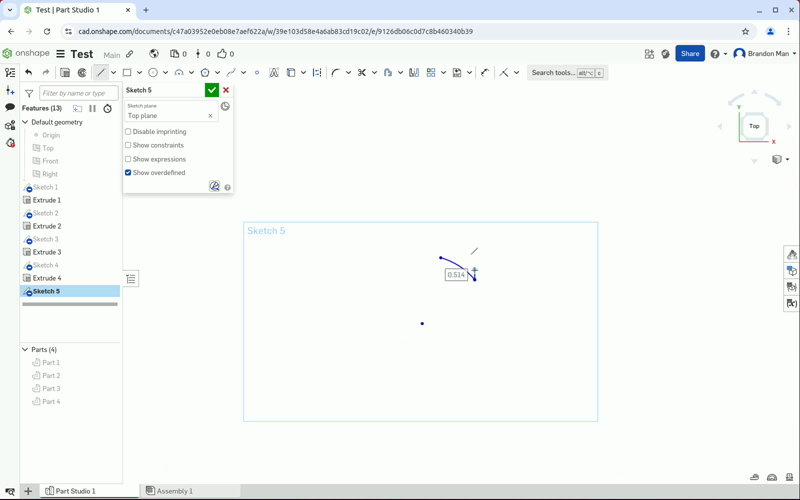
scroll(-6)
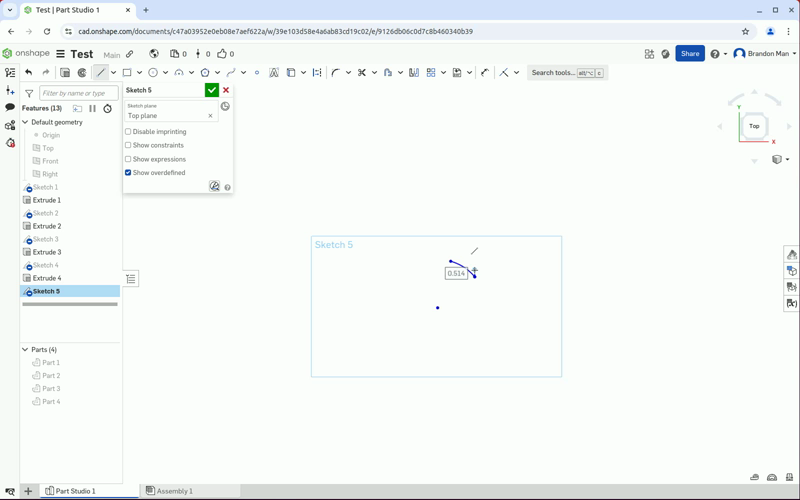
scroll(-6)
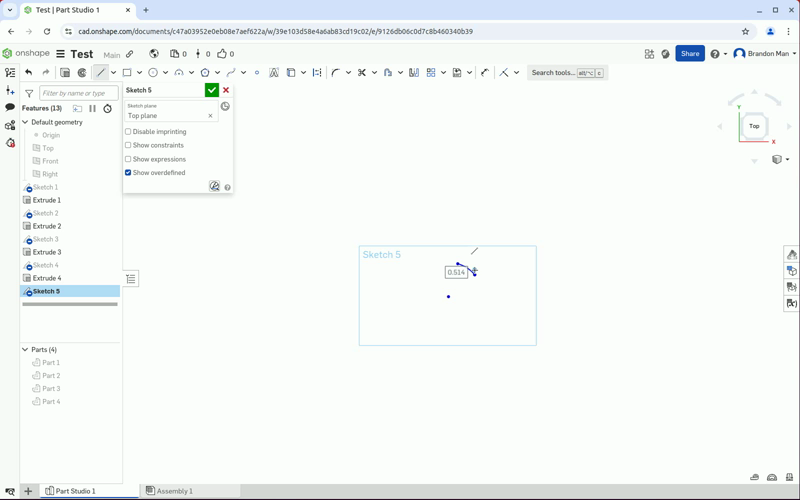
scroll(-6)
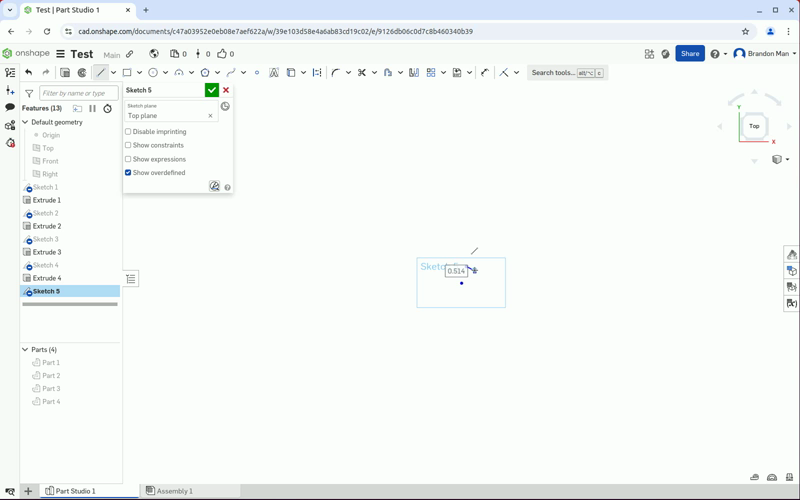
key_up(shift)
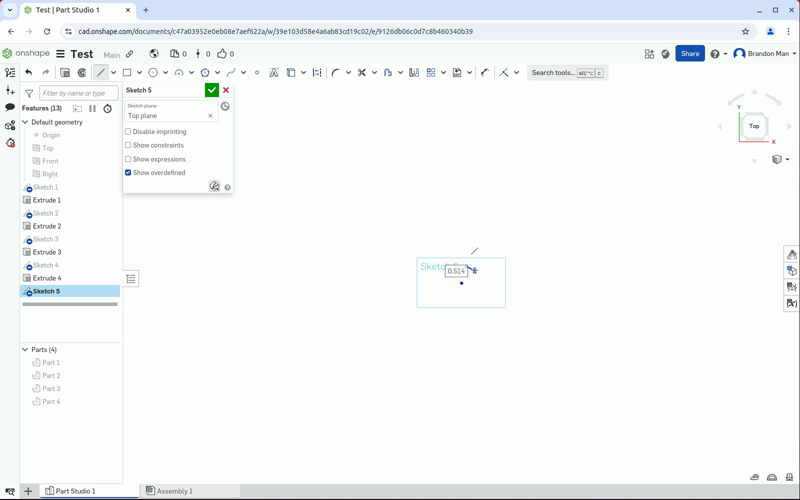
key(esc)
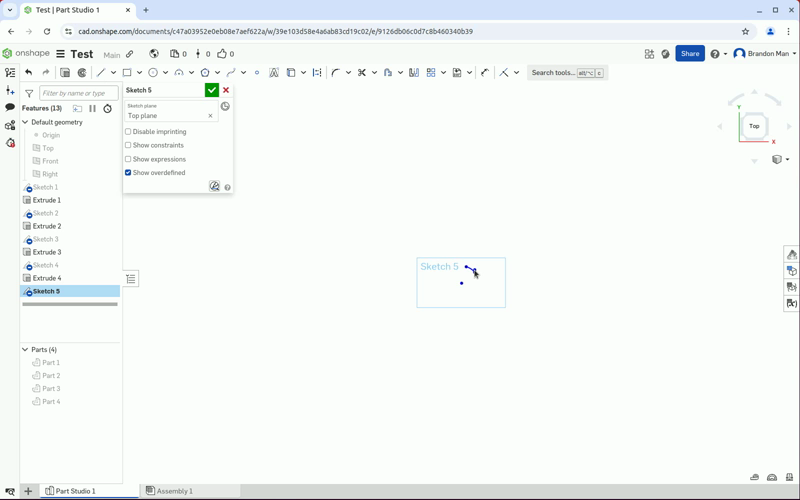
key(a)
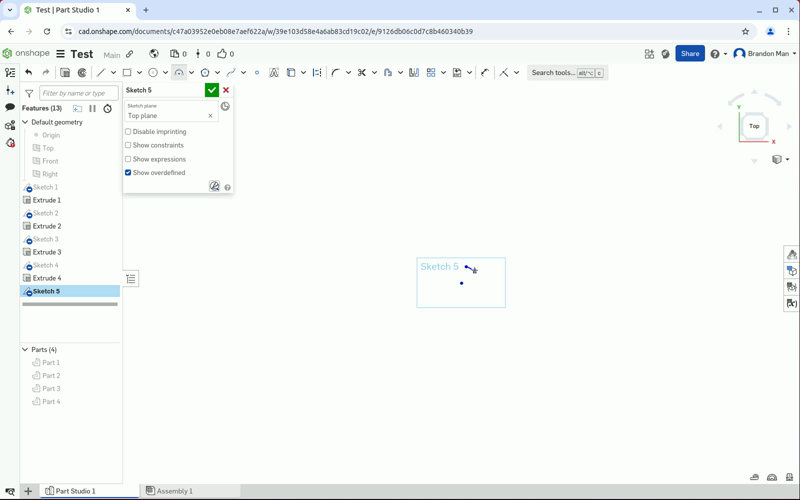
mouse_move(474, 269)
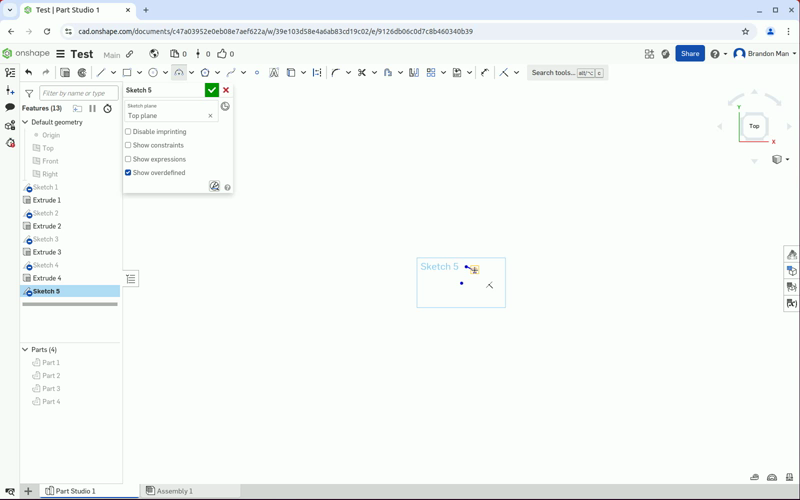
scroll(6)
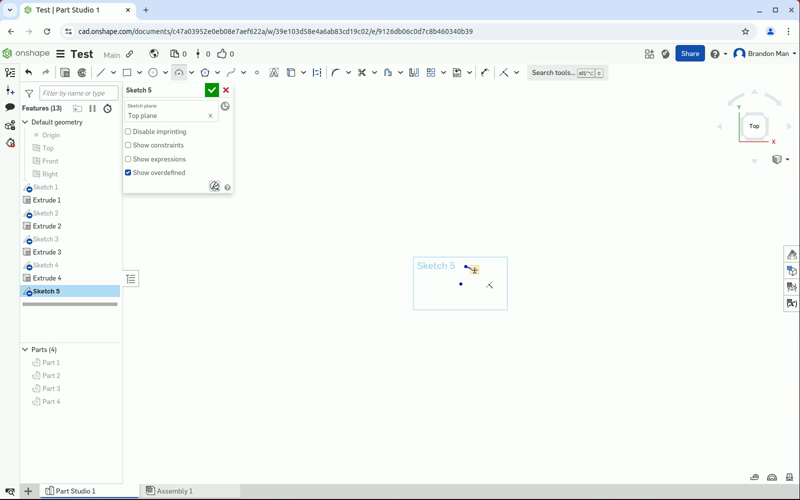
scroll(6)
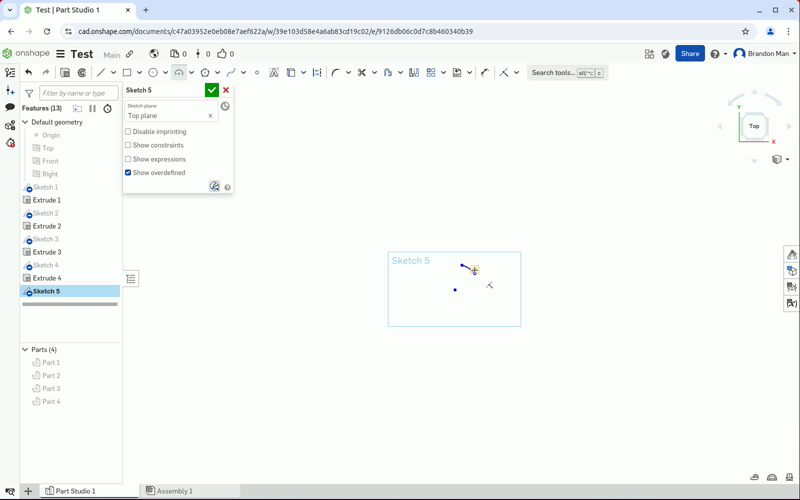
scroll(6)
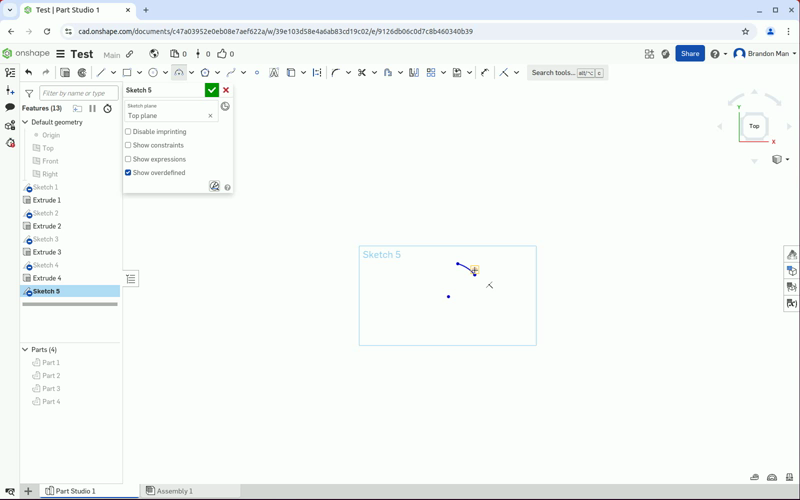
scroll(6)
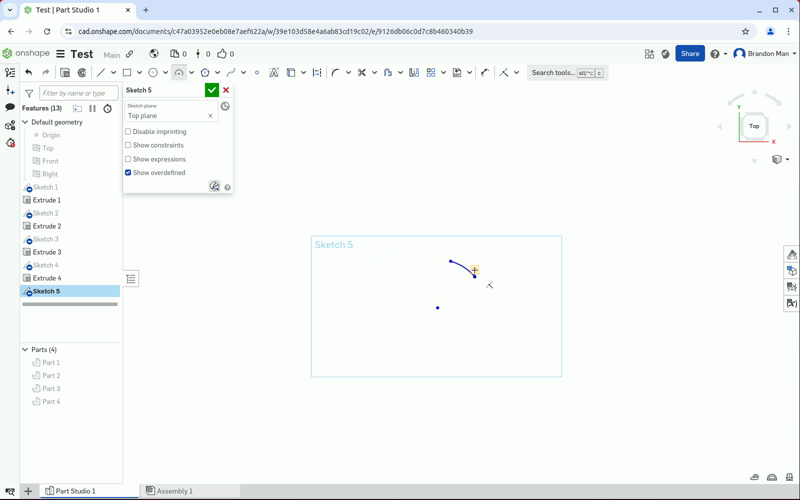
scroll(6)
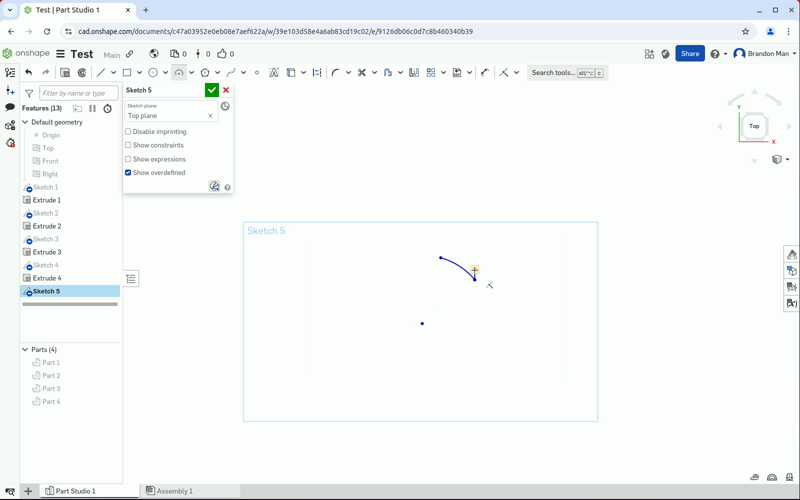
scroll(6)
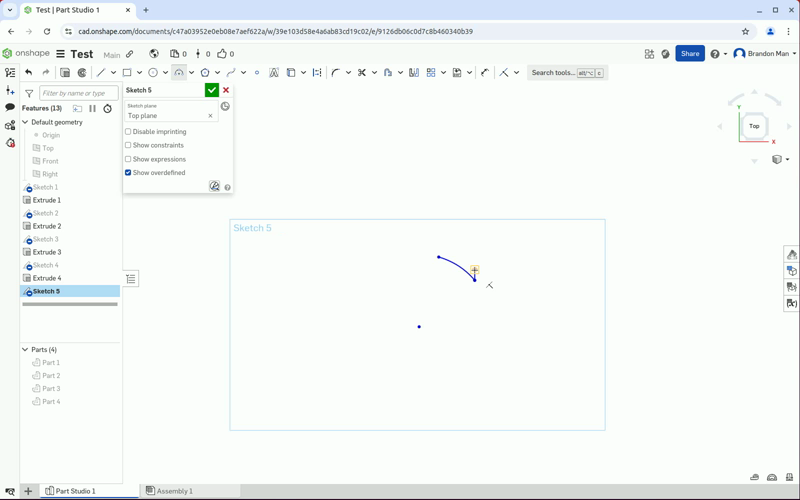
scroll(6)
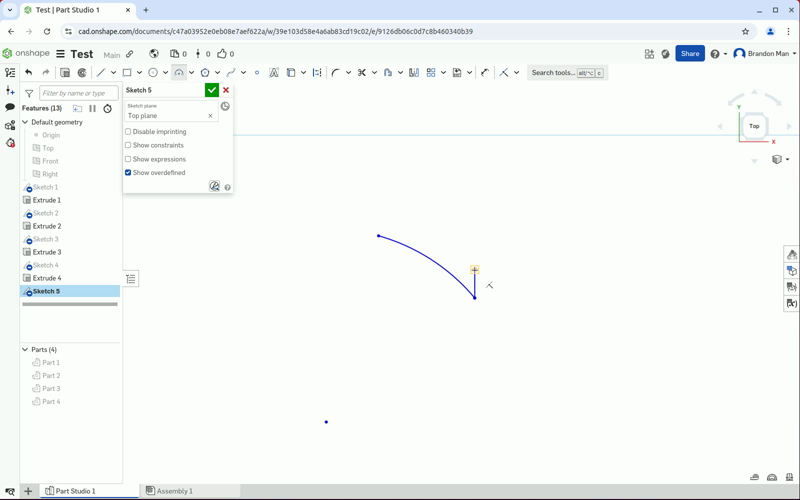
click(474, 269)
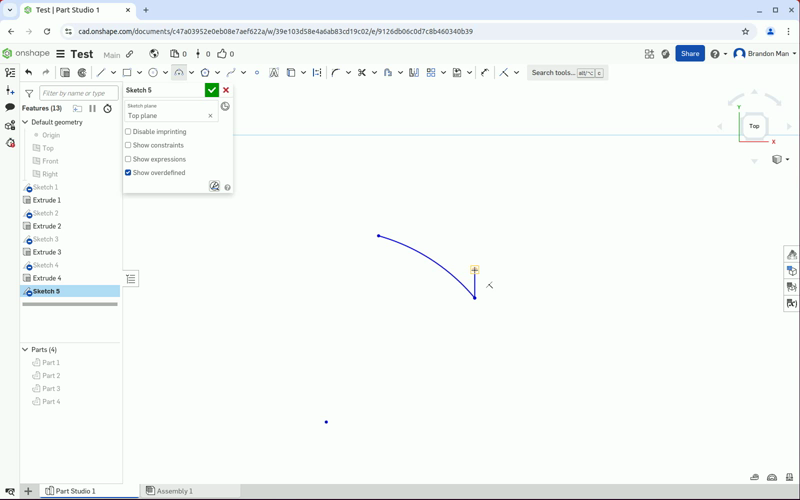
scroll(-6)
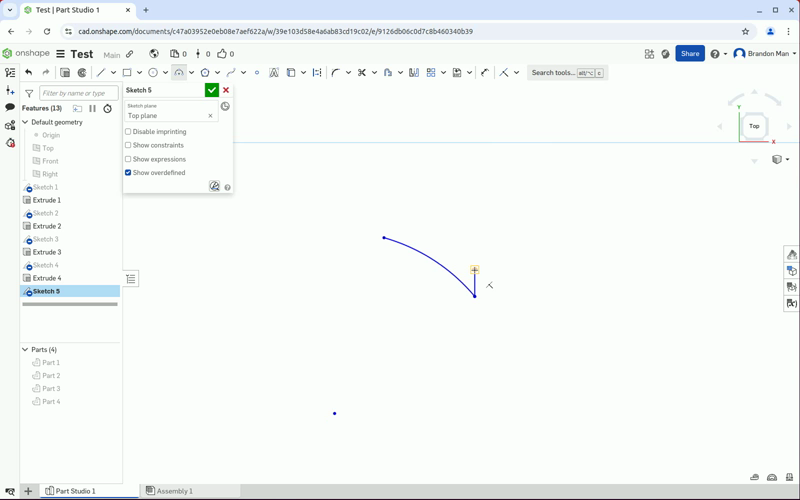
scroll(-6)
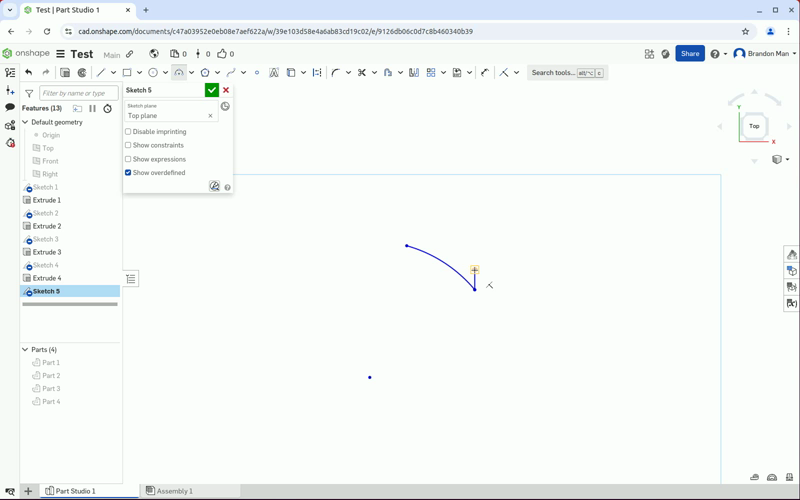
scroll(-6)
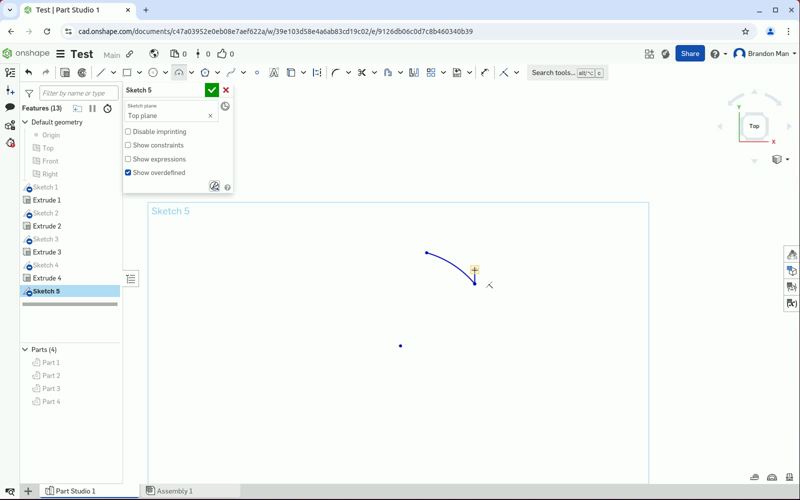
scroll(-6)
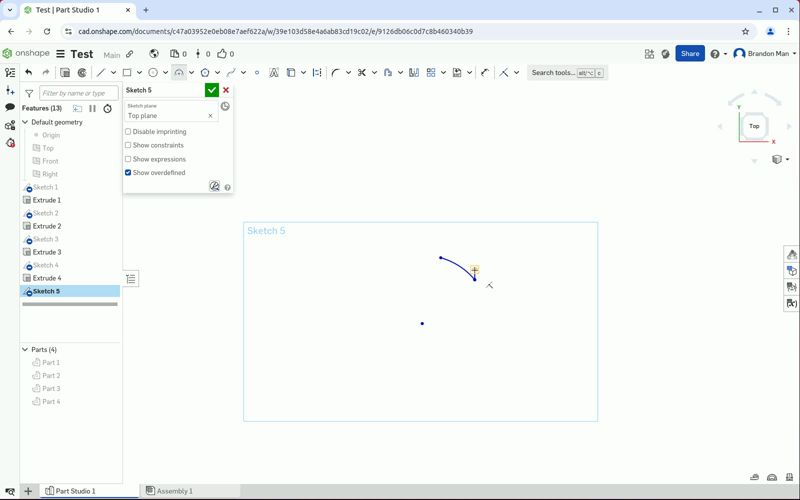
scroll(-6)
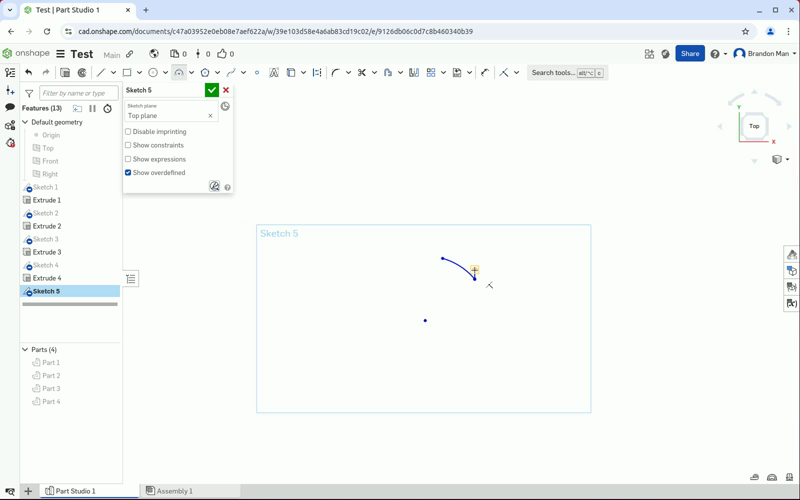
scroll(-6)
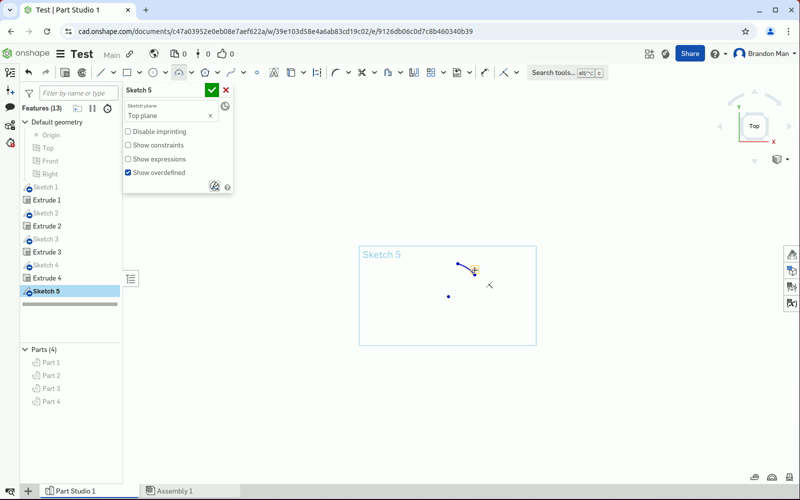
scroll(-6)
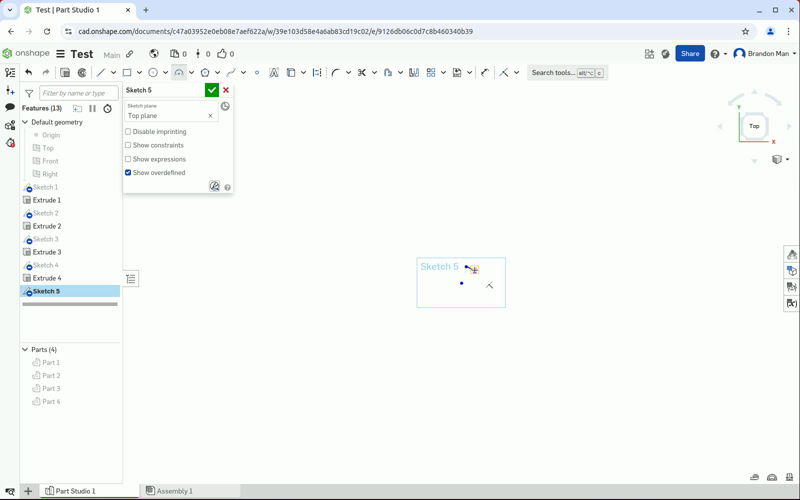
key_down(shift)
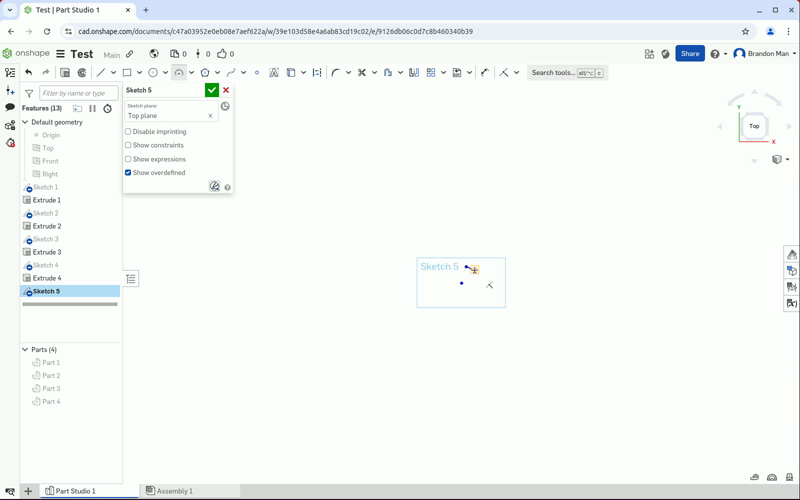
mouse_move(466, 264)
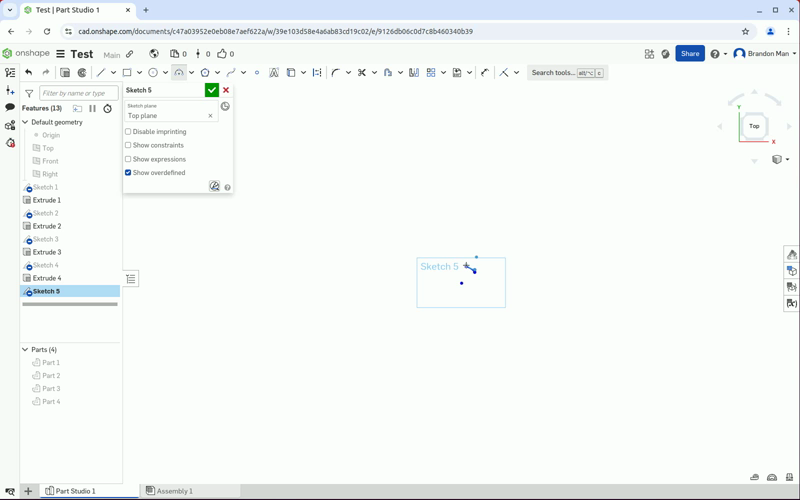
scroll(6)
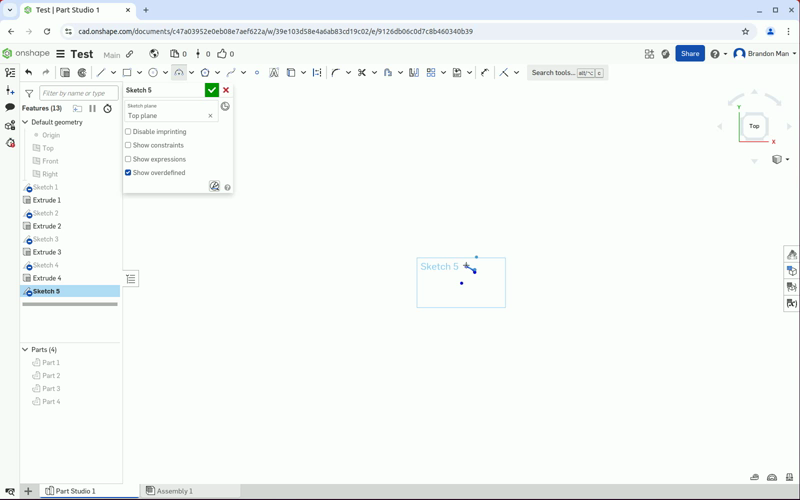
scroll(6)
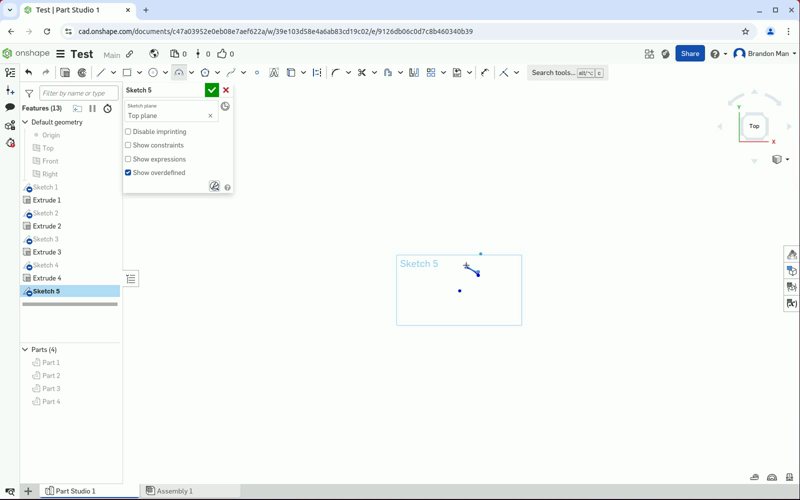
scroll(6)
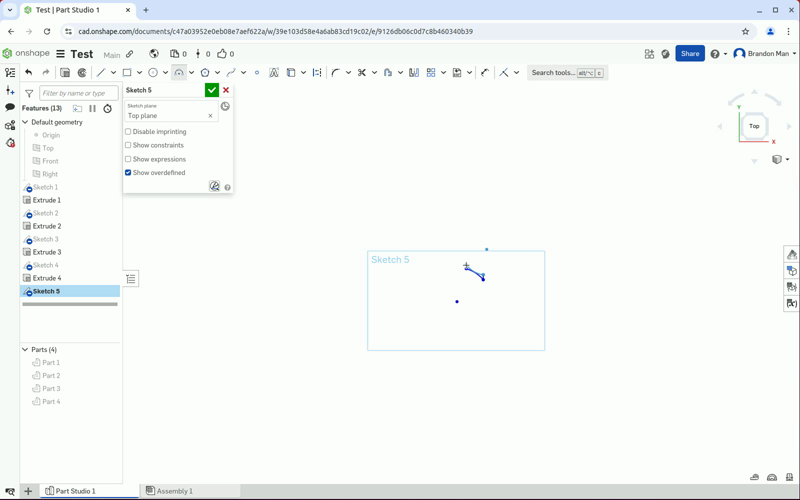
scroll(6)
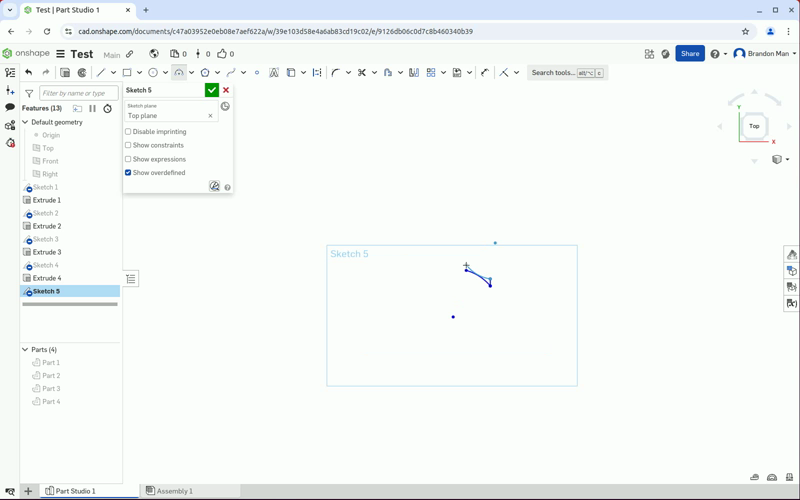
scroll(6)
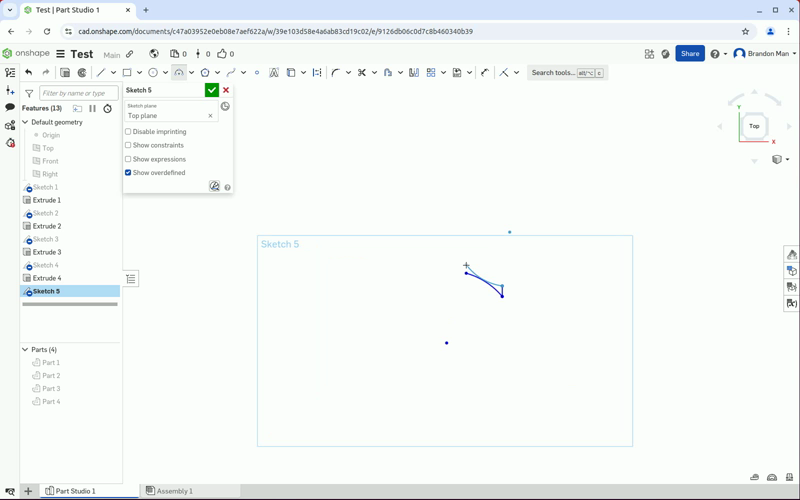
scroll(6)
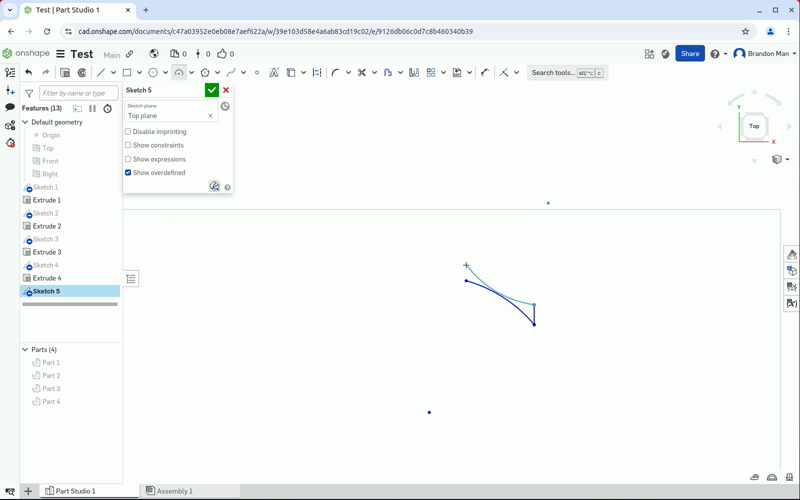
scroll(6)
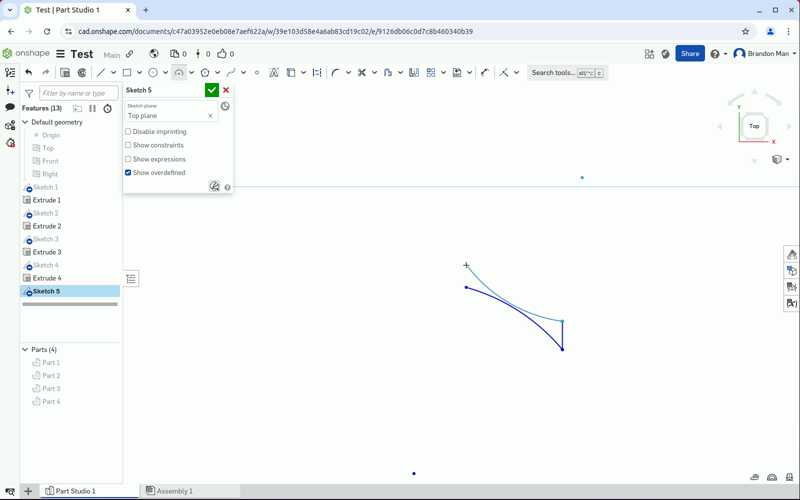
click(466, 264)
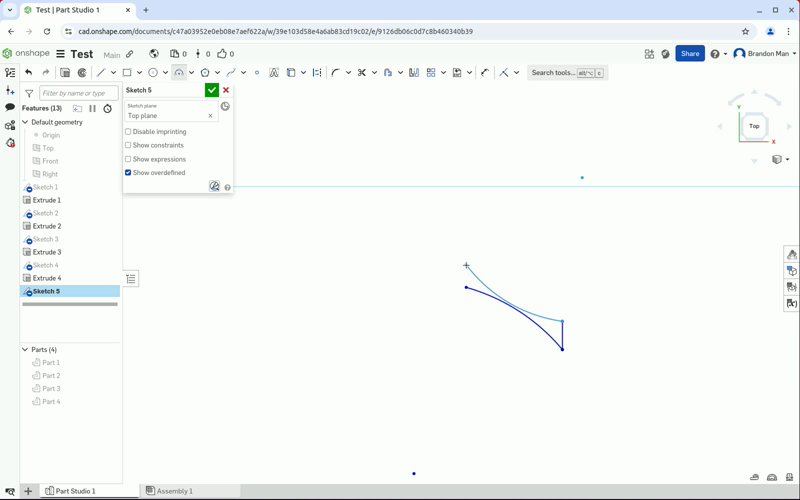
scroll(-6)
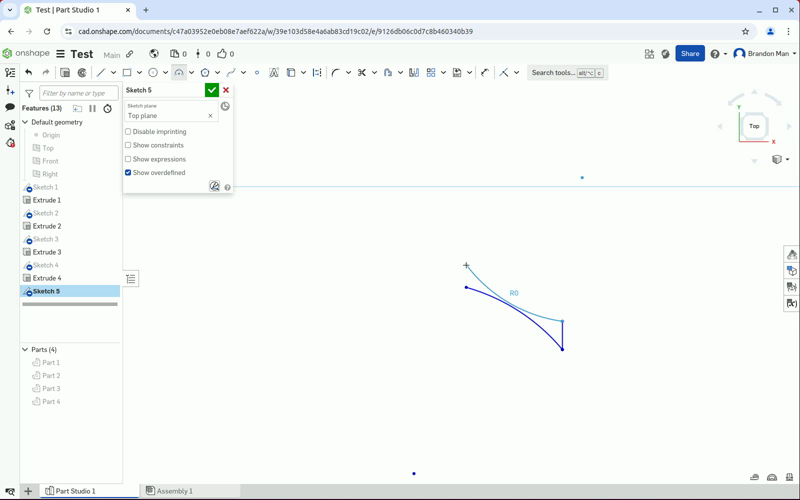
scroll(-6)
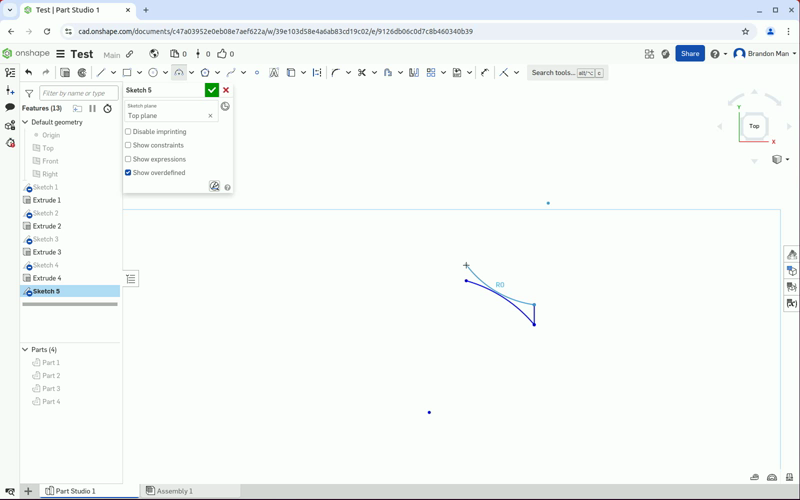
scroll(-6)
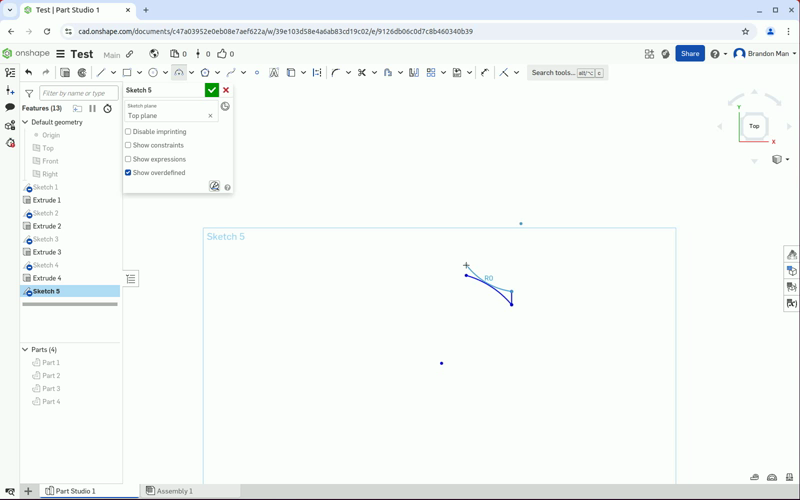
scroll(-6)
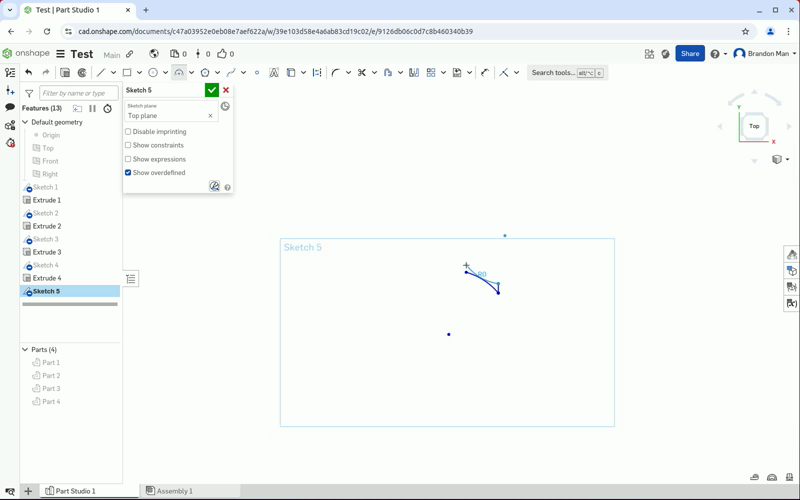
scroll(-6)
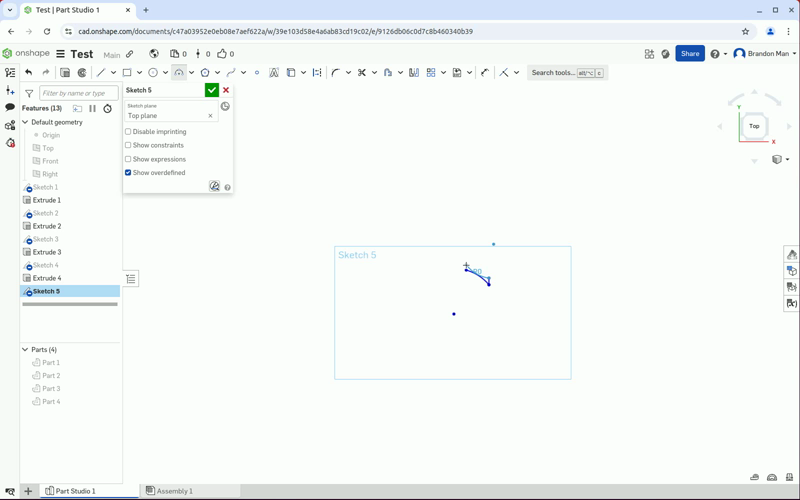
scroll(-6)
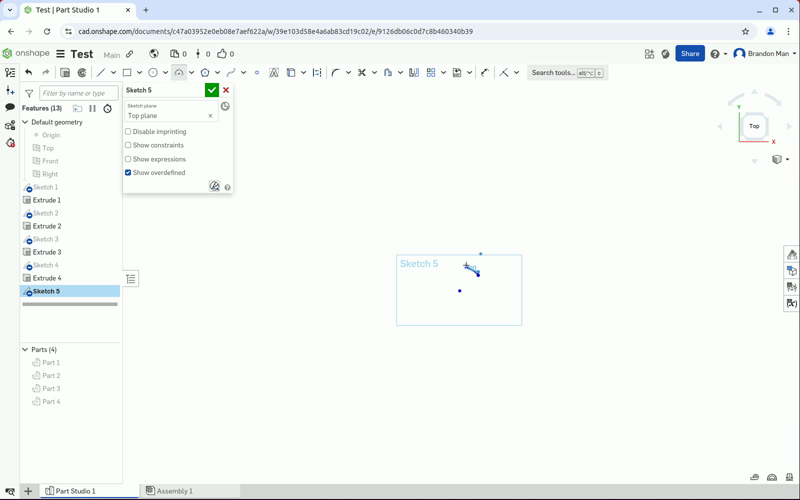
scroll(-6)
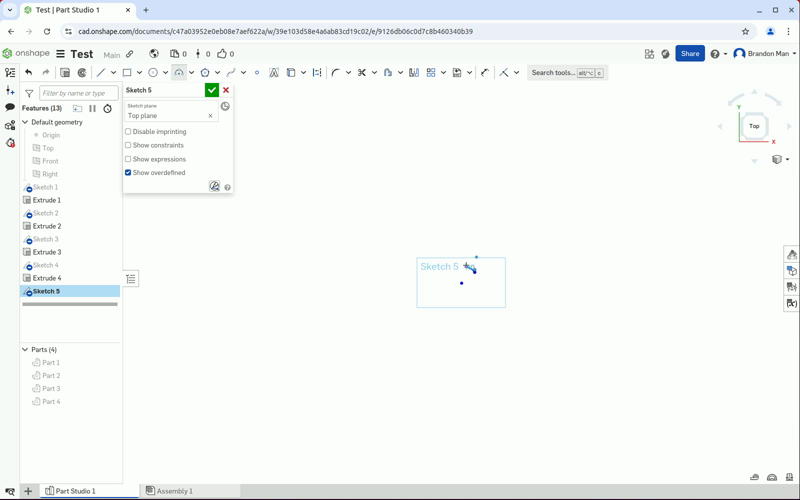
mouse_move(470, 267)
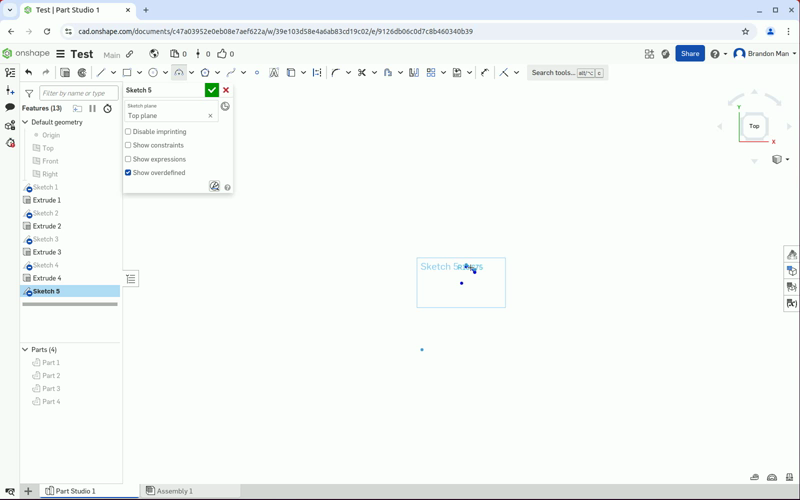
scroll(6)
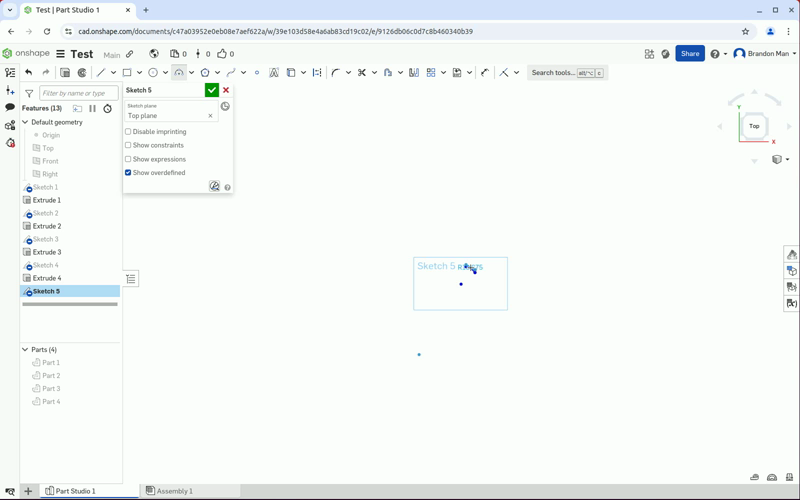
scroll(6)
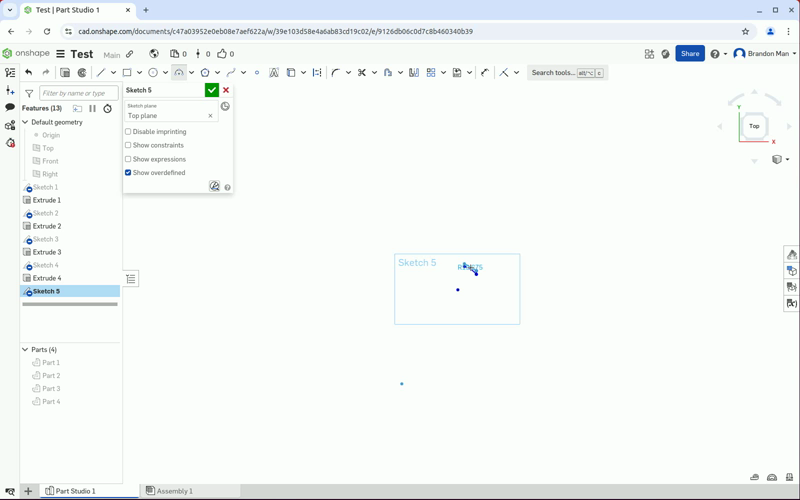
scroll(6)
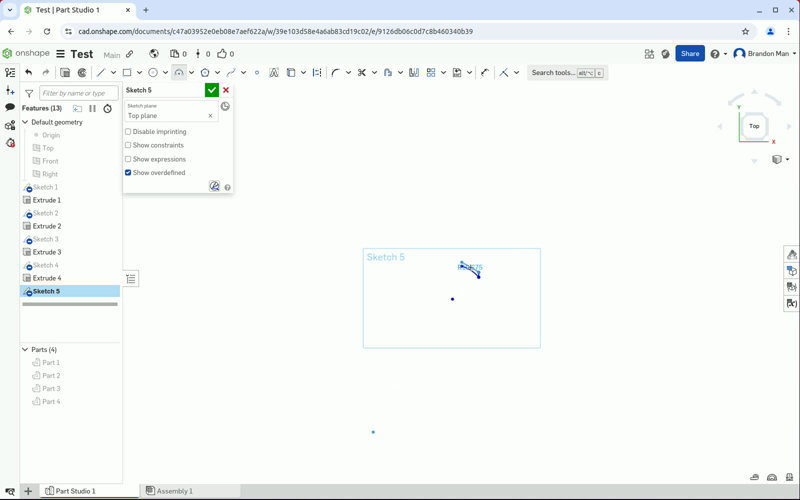
scroll(6)
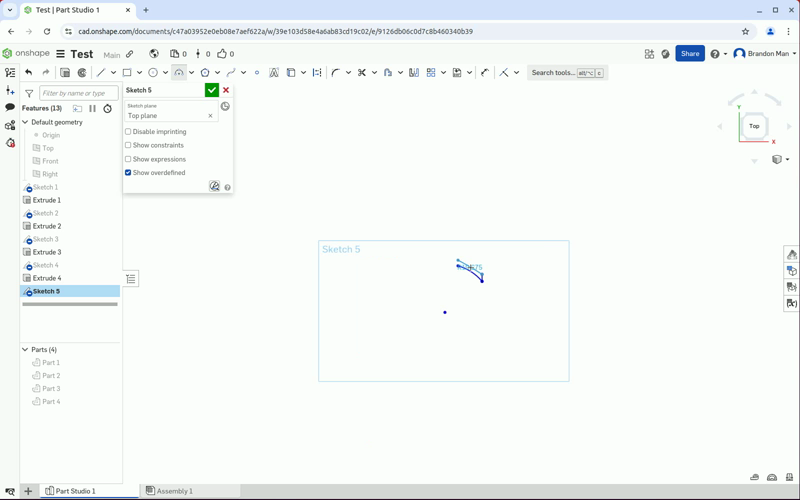
scroll(6)
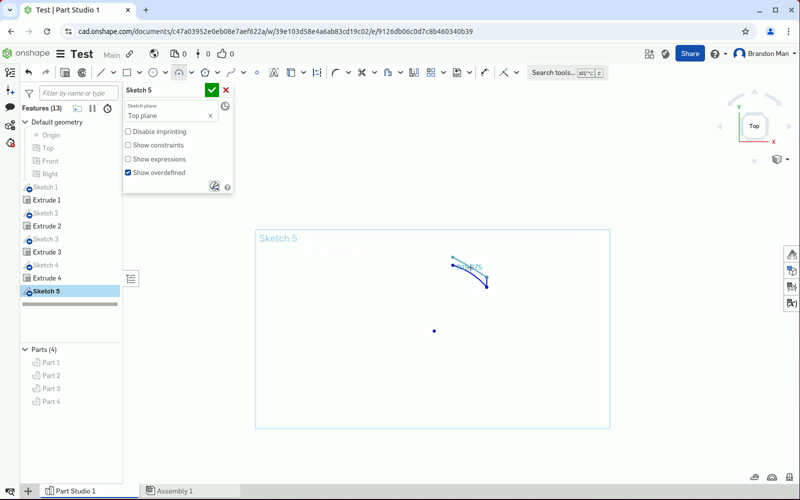
scroll(6)
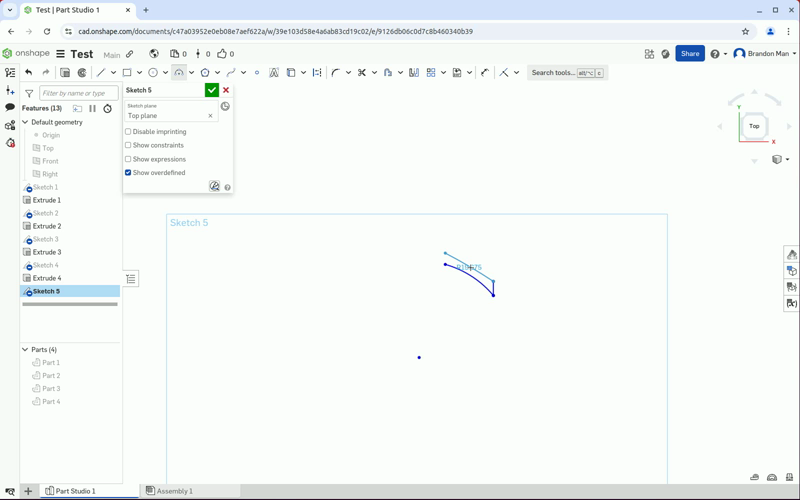
scroll(6)
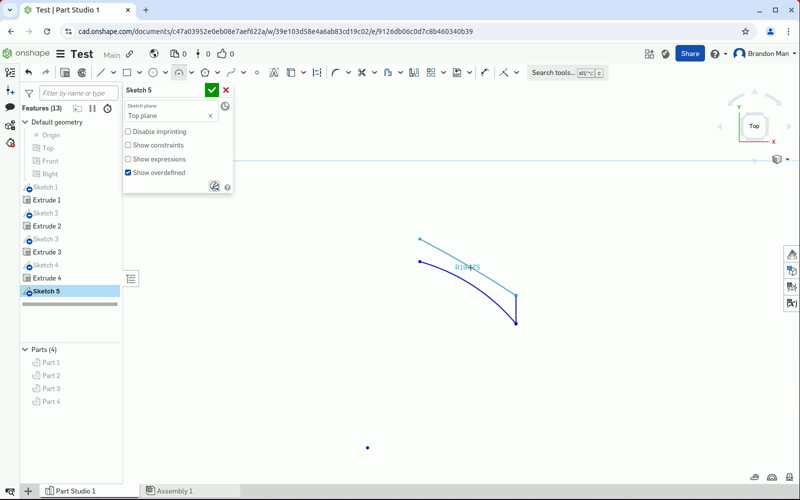
click(470, 267)
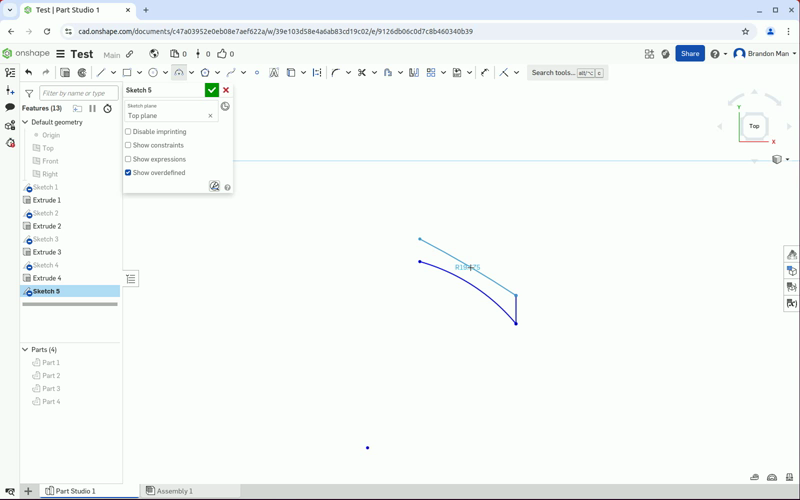
scroll(-6)
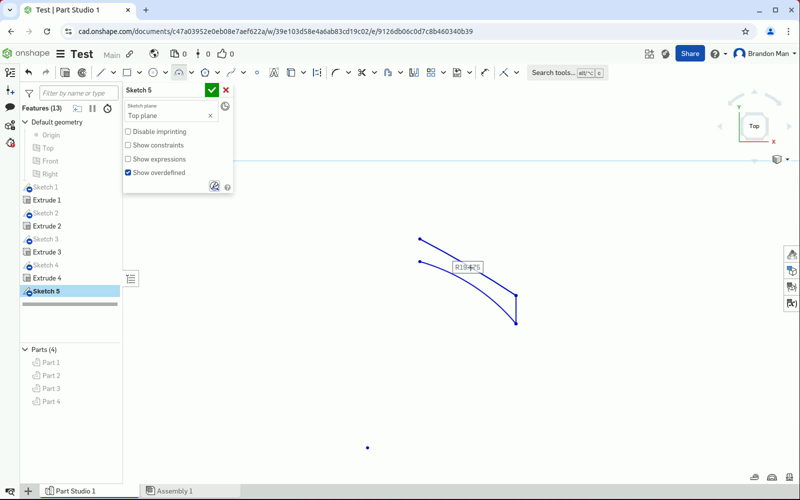
scroll(-6)
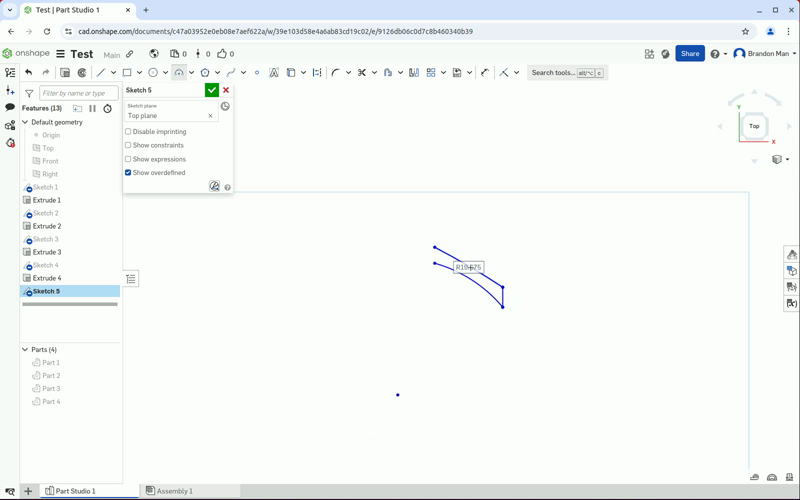
scroll(-6)
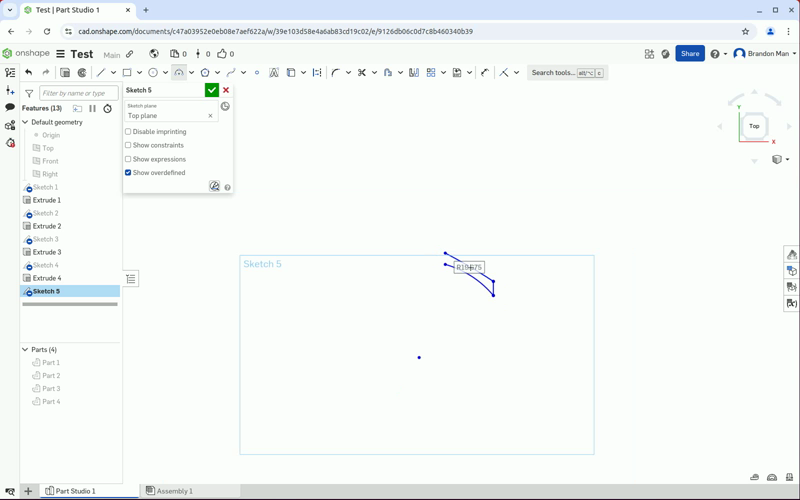
scroll(-6)
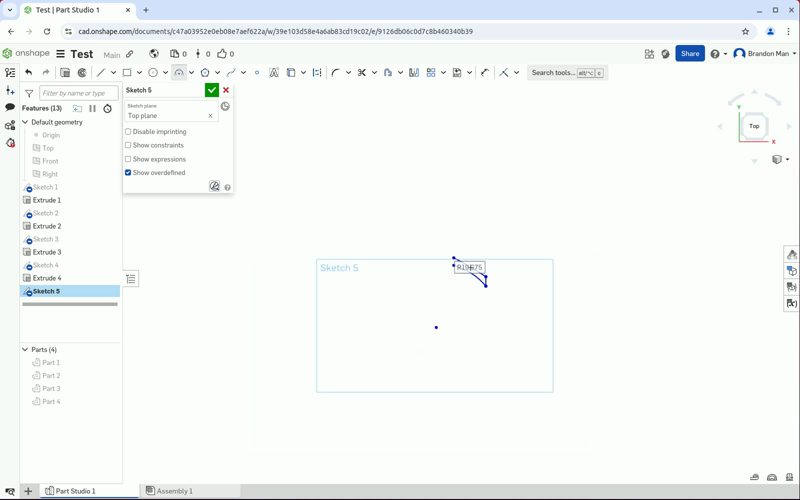
scroll(-6)
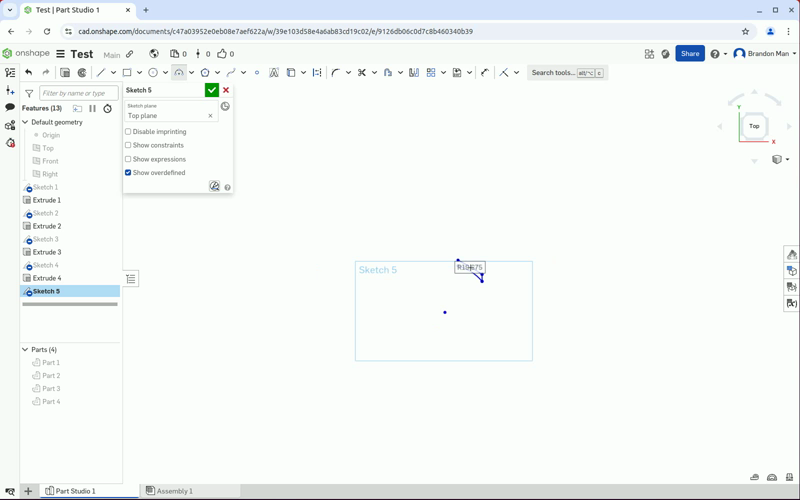
scroll(-6)
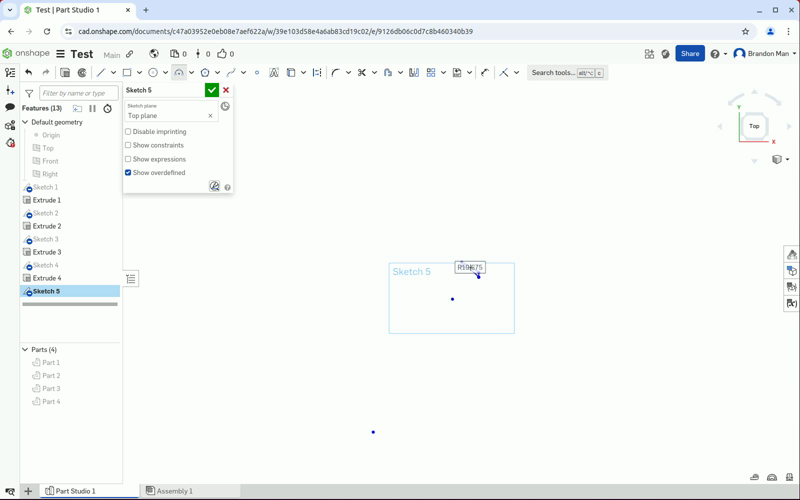
scroll(-6)
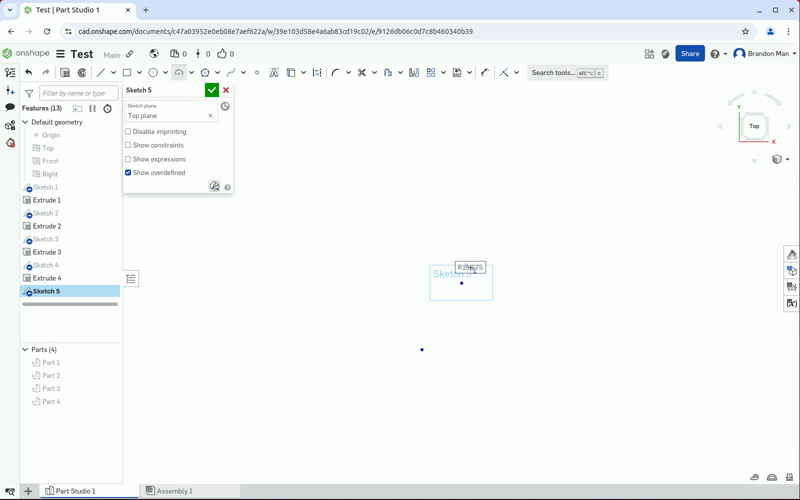
key_up(shift)
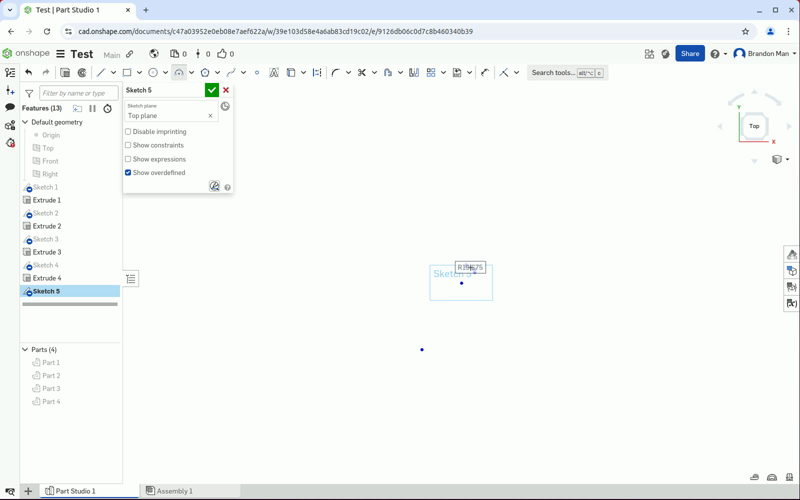
key(esc)
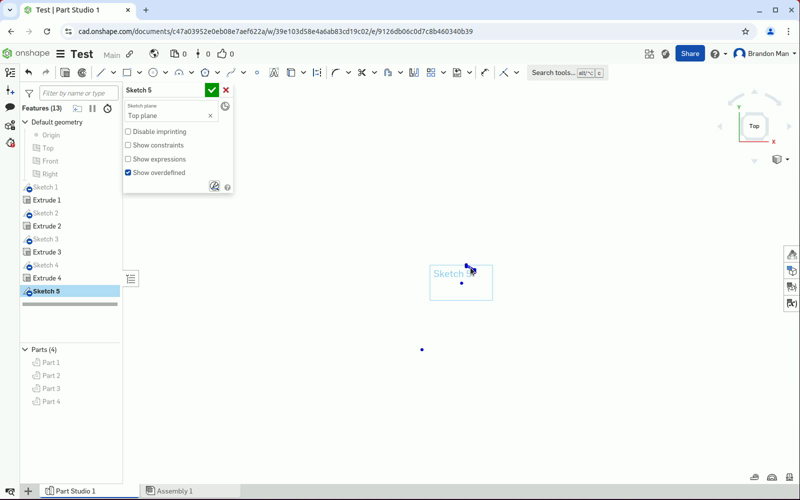
key(l)
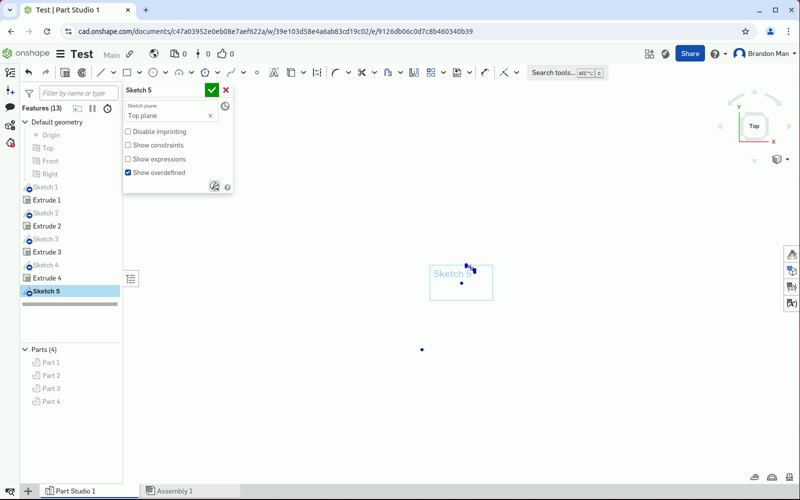
mouse_move(466, 264)
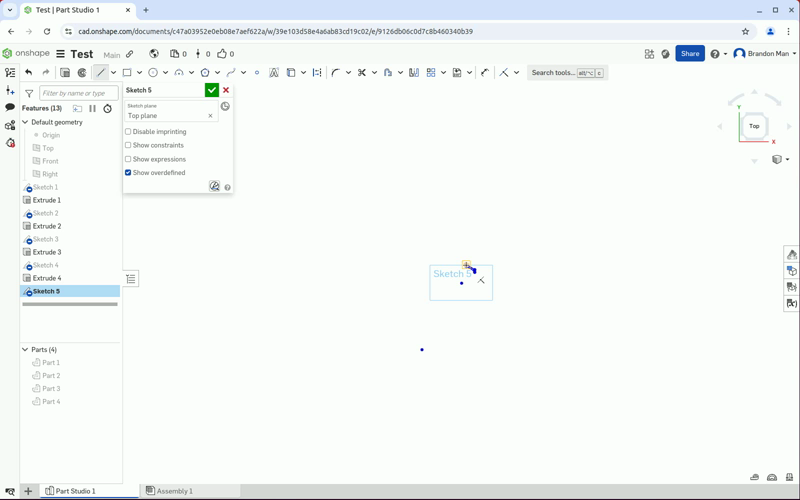
scroll(6)
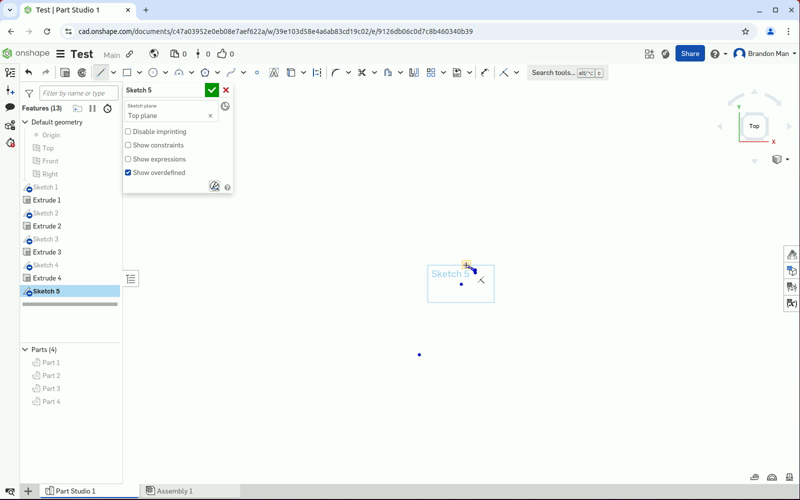
scroll(6)
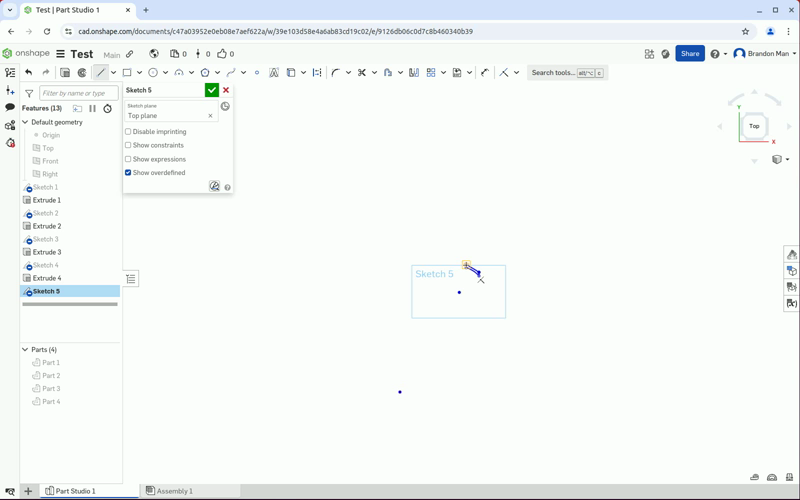
scroll(6)
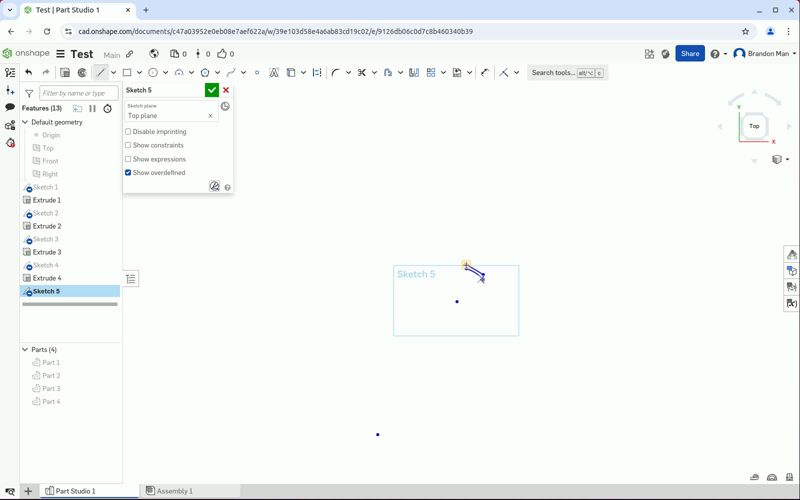
scroll(6)
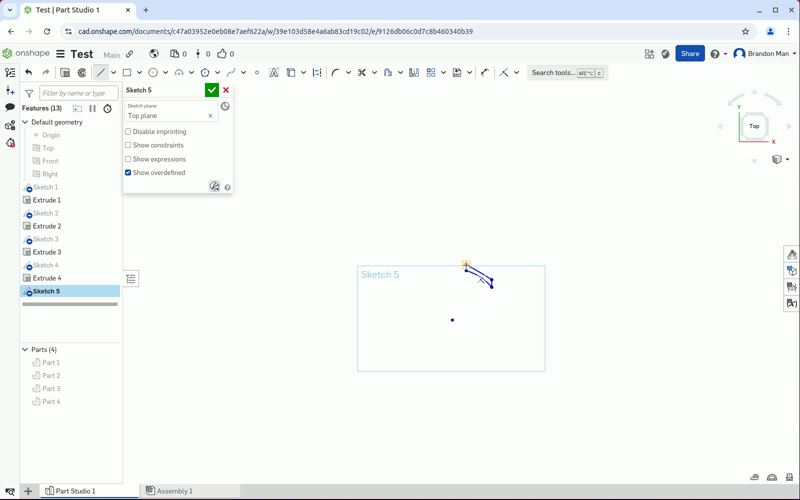
scroll(6)
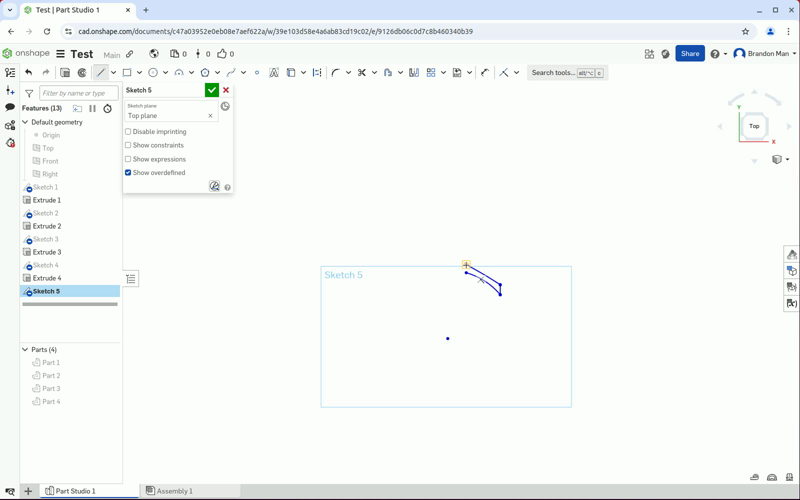
scroll(6)
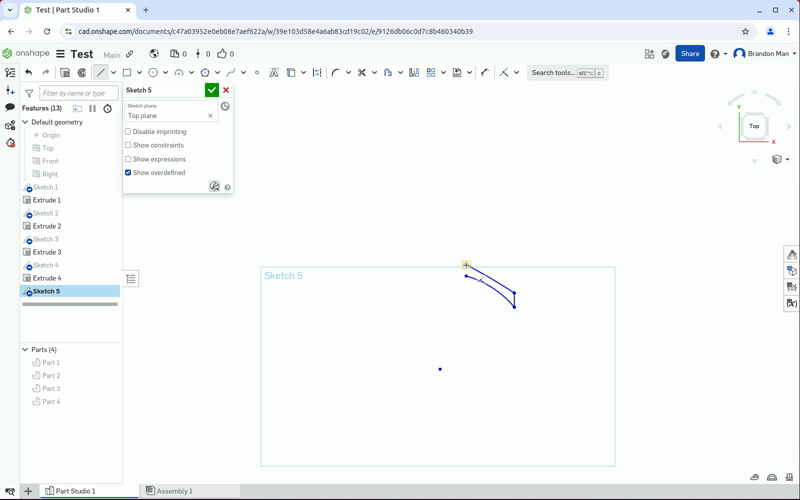
scroll(6)
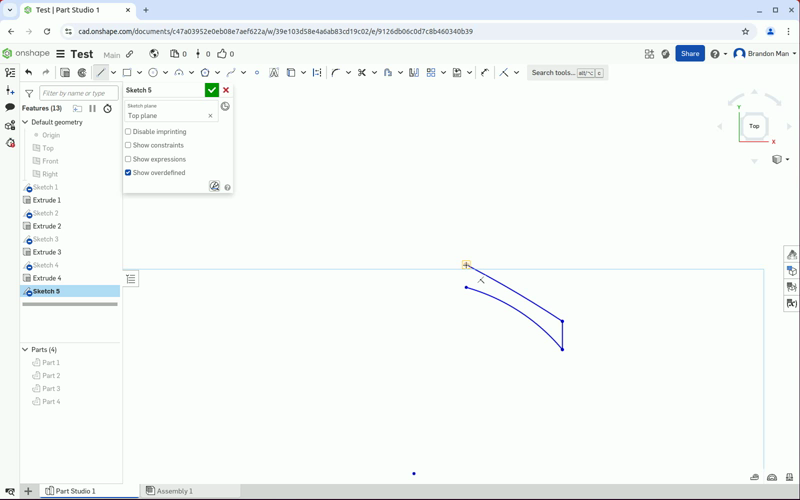
click(466, 264)
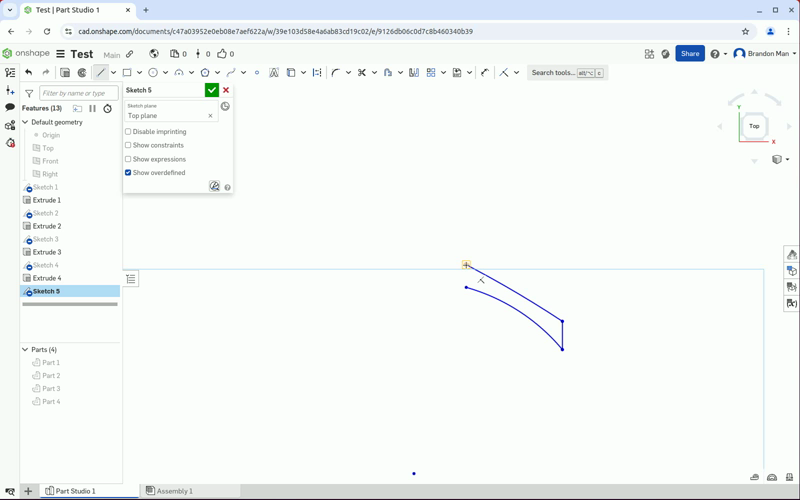
scroll(-6)
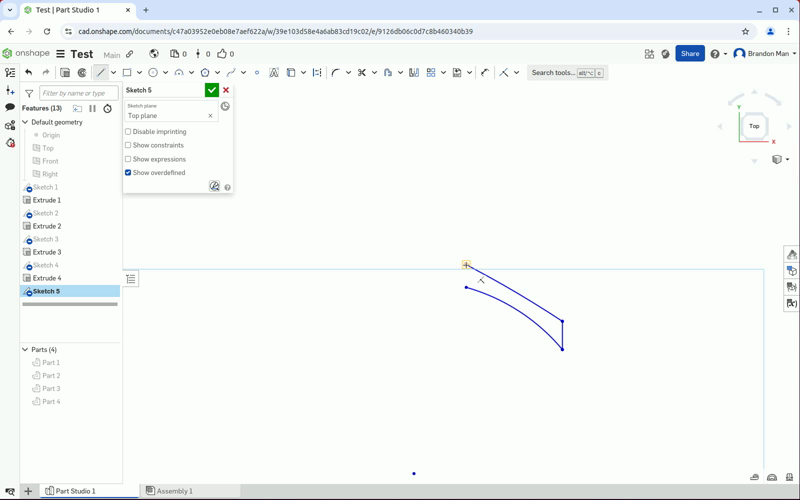
scroll(-6)
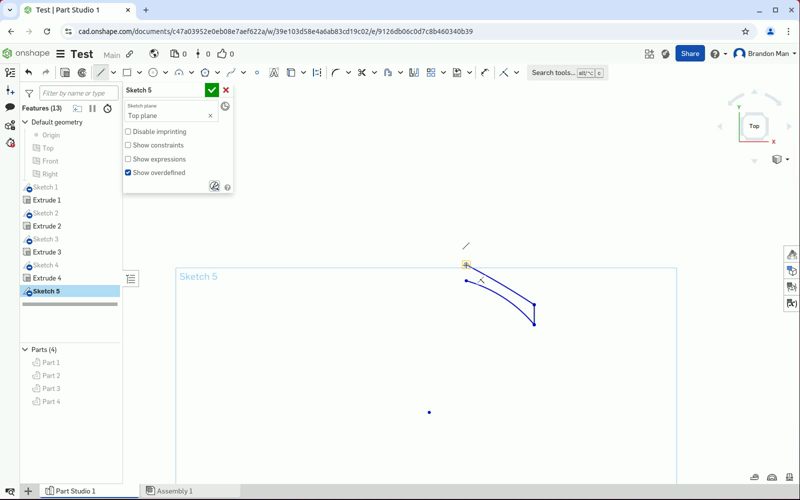
scroll(-6)
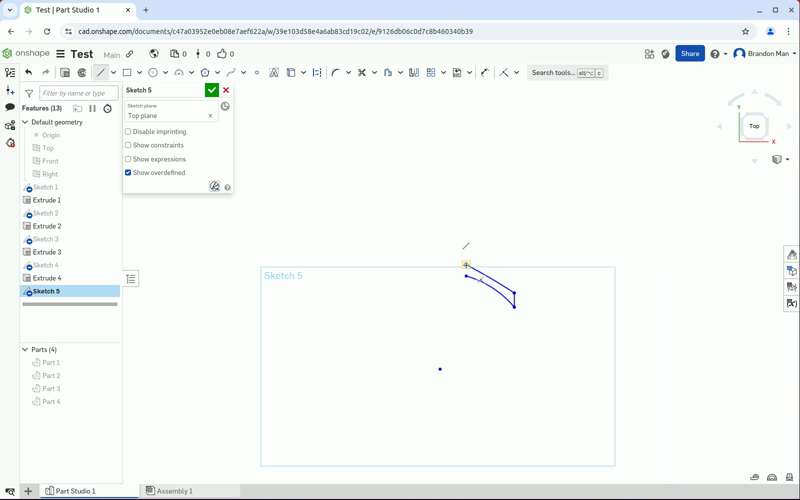
scroll(-6)
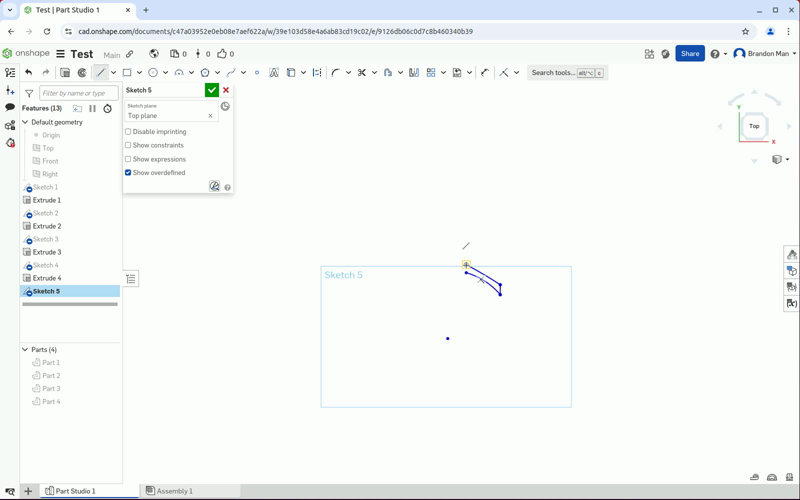
scroll(-6)
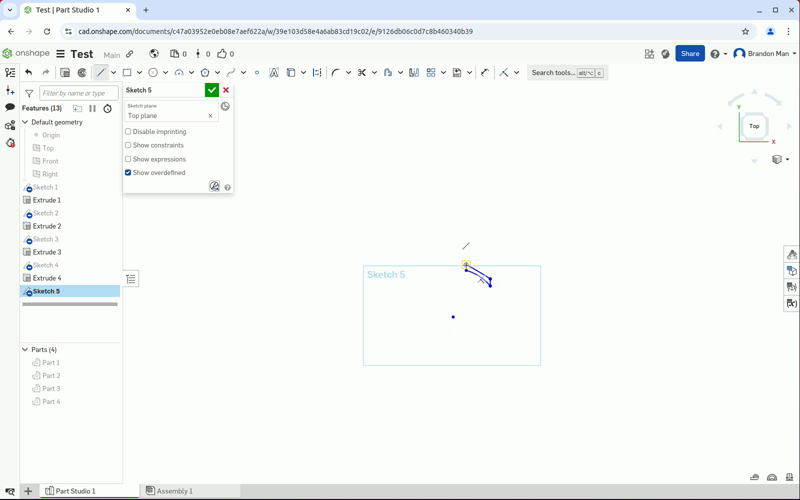
scroll(-6)
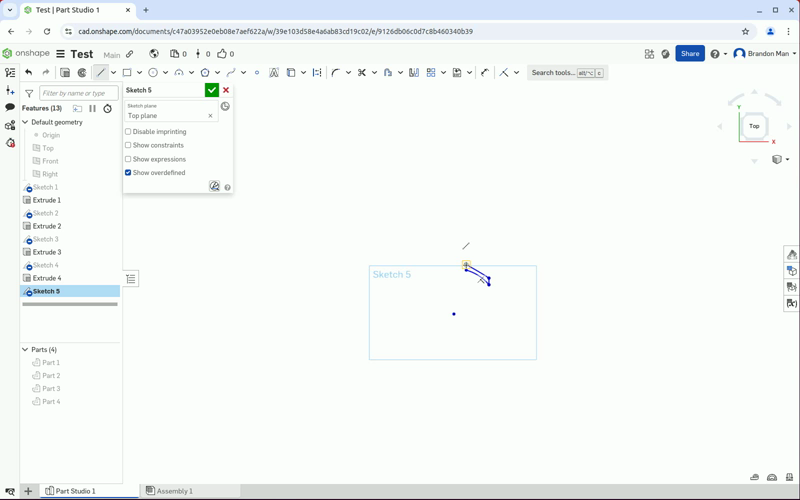
scroll(-6)
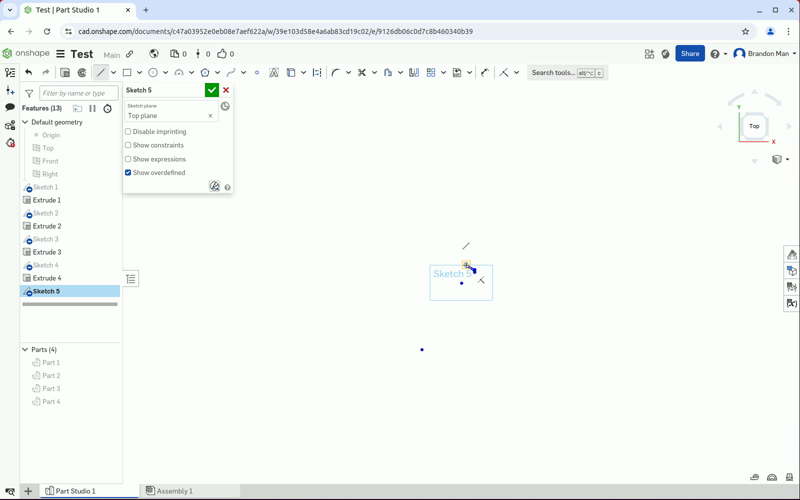
mouse_move(496, 264)
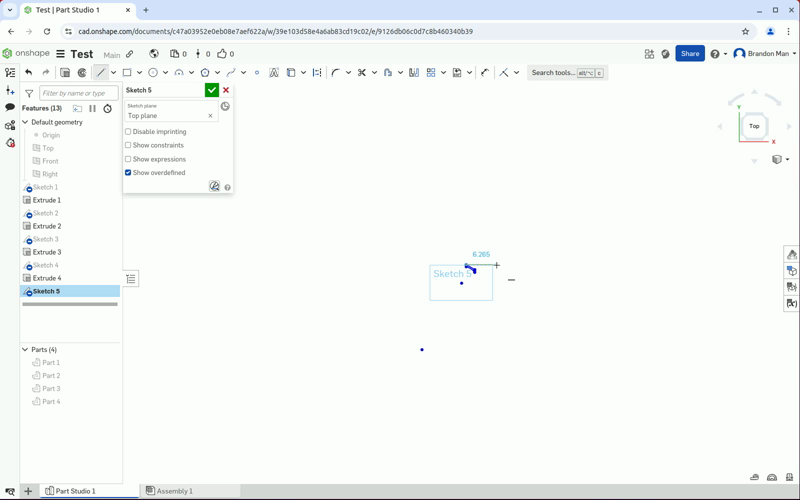
key_down(shift)
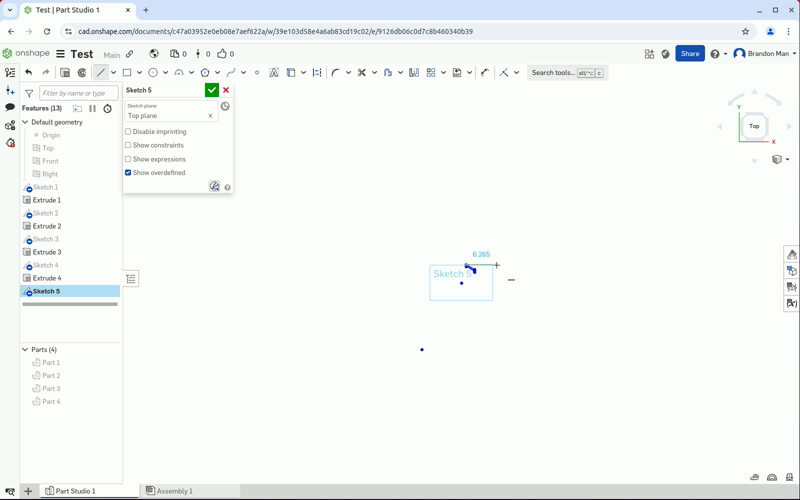
mouse_move(466, 266)
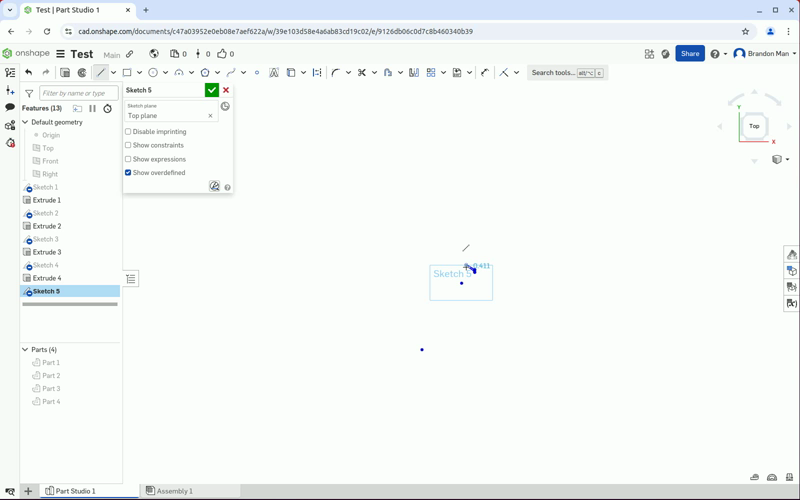
scroll(6)
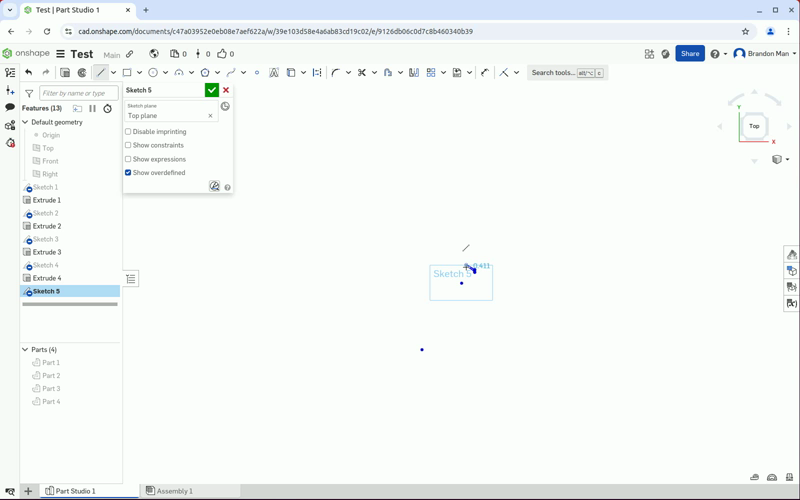
scroll(6)
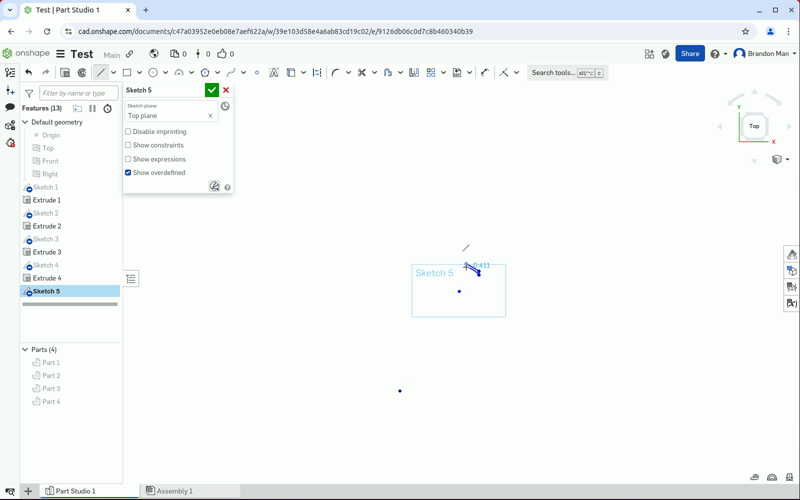
scroll(6)
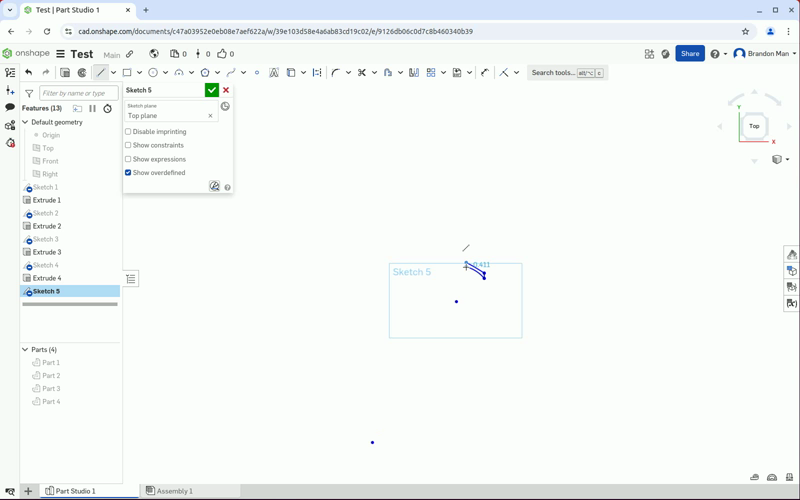
scroll(6)
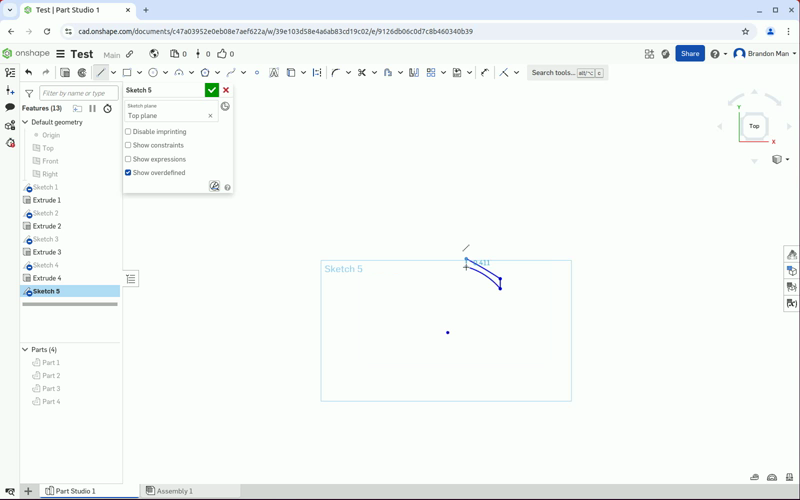
scroll(6)
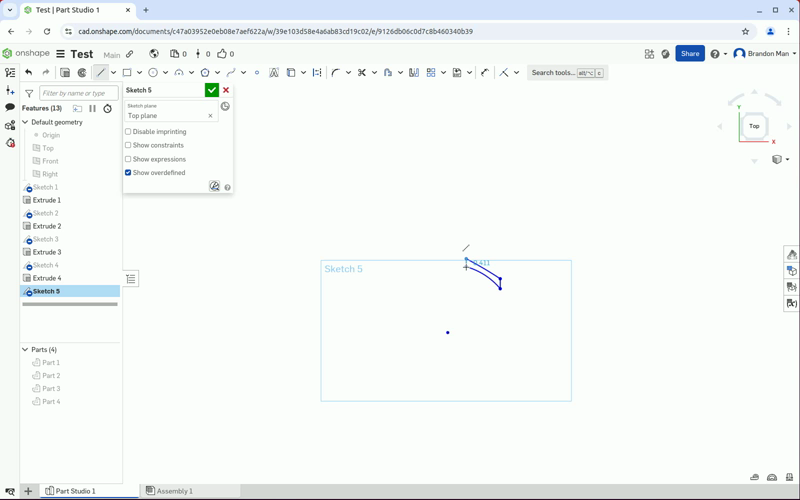
scroll(6)
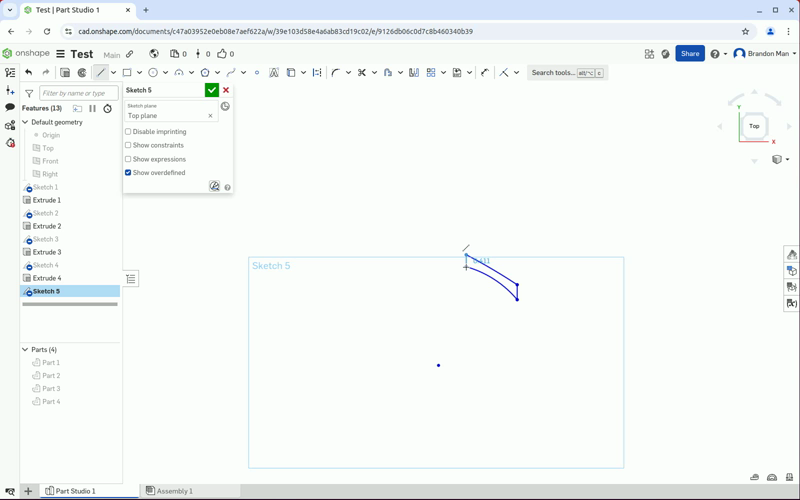
scroll(6)
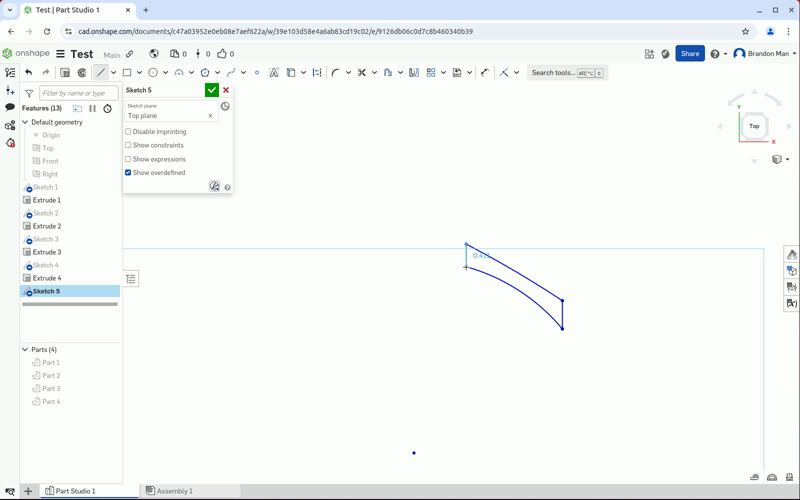
key_up(shift)
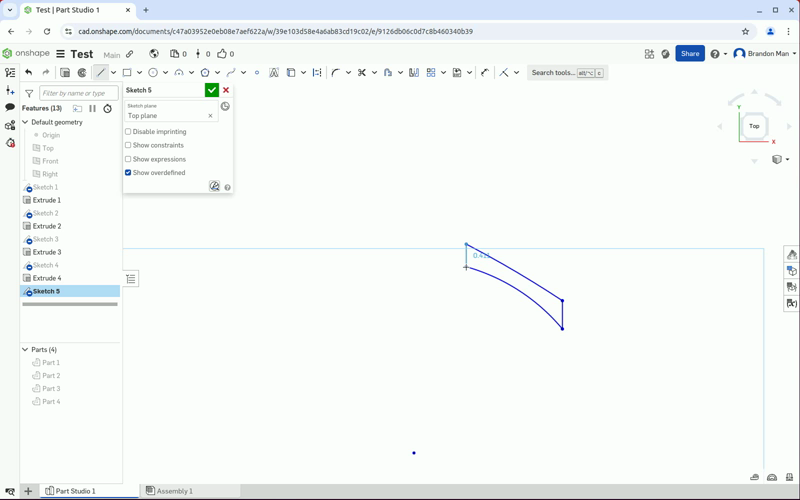
click(466, 266)
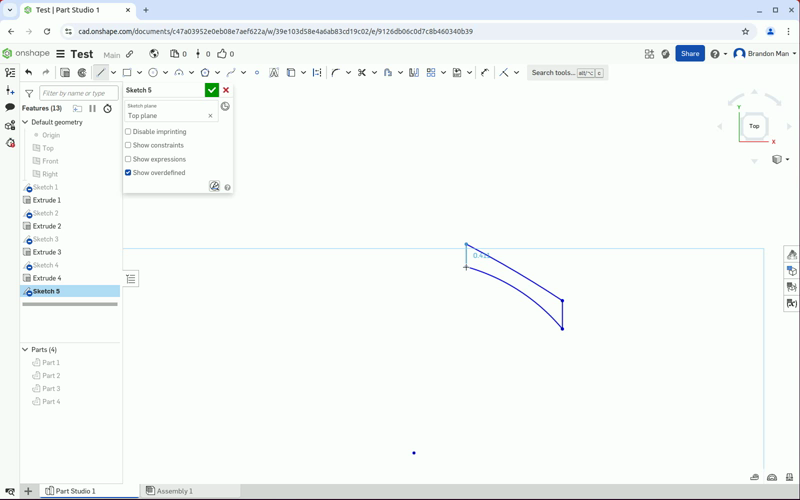
scroll(-6)
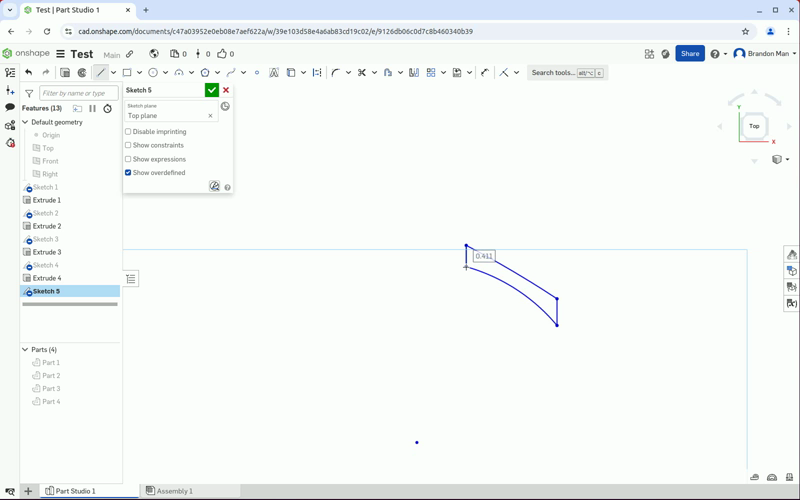
scroll(-6)
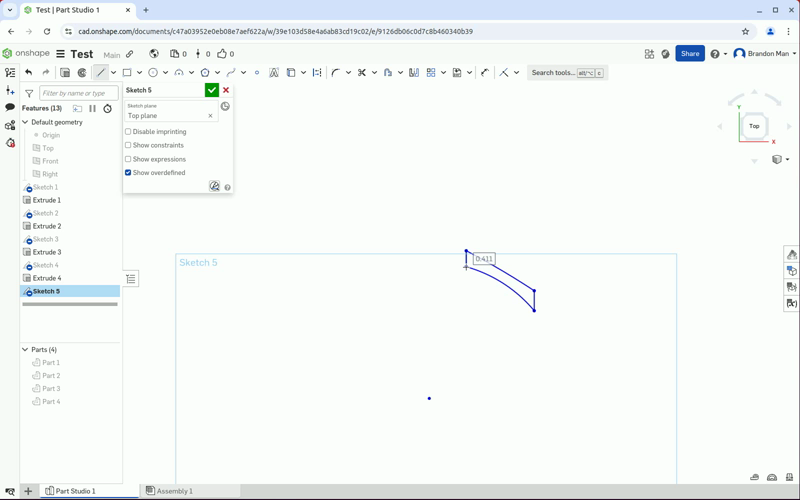
scroll(-6)
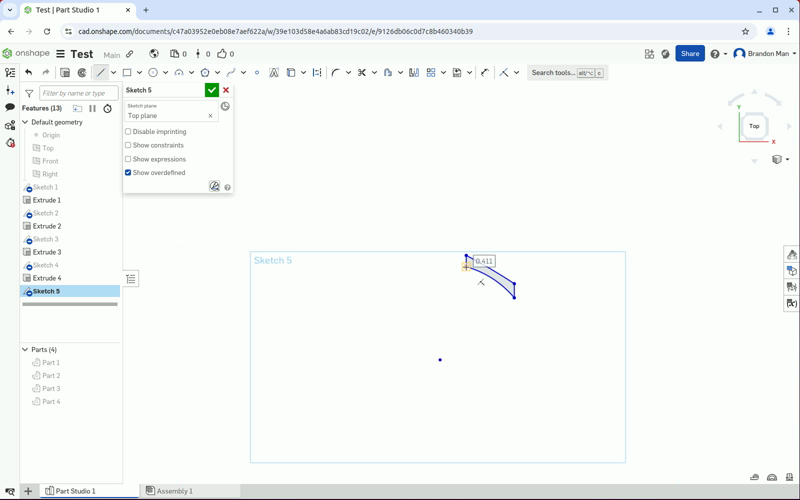
scroll(-6)
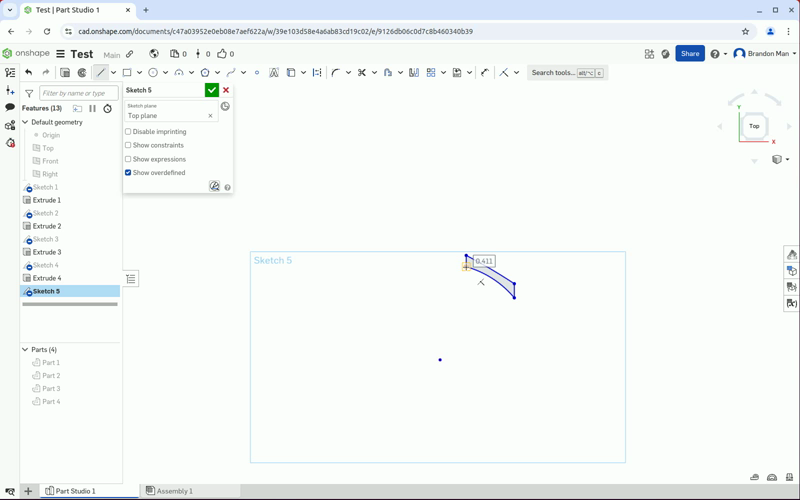
scroll(-6)
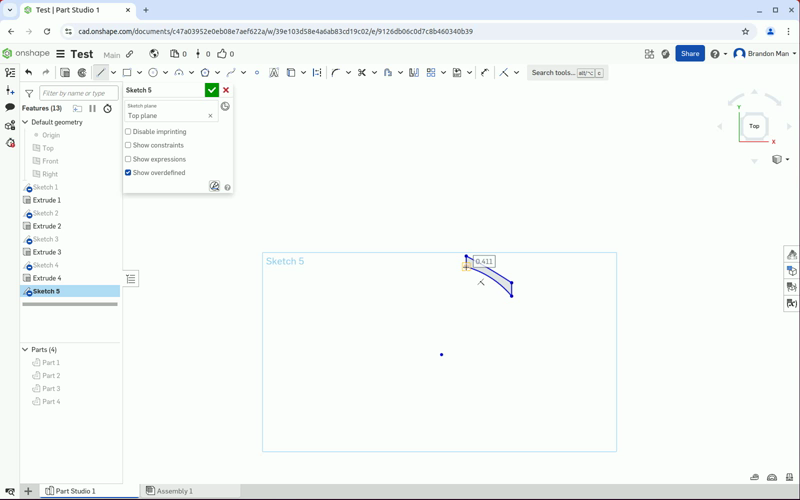
scroll(-6)
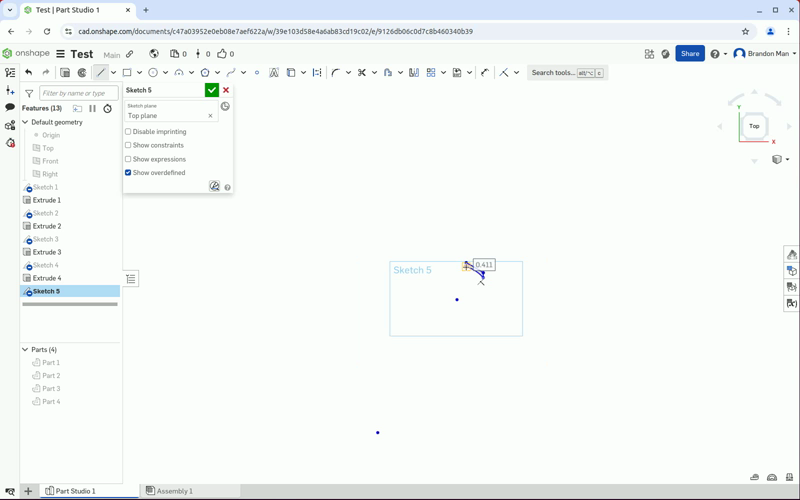
scroll(-6)
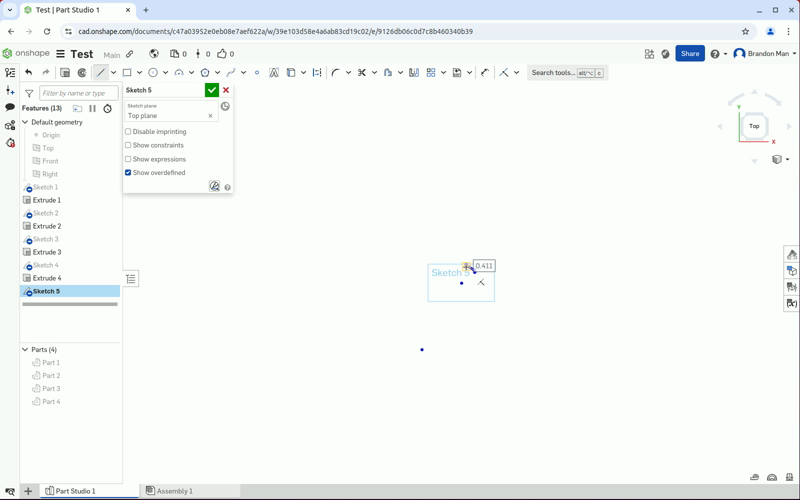
key(esc)
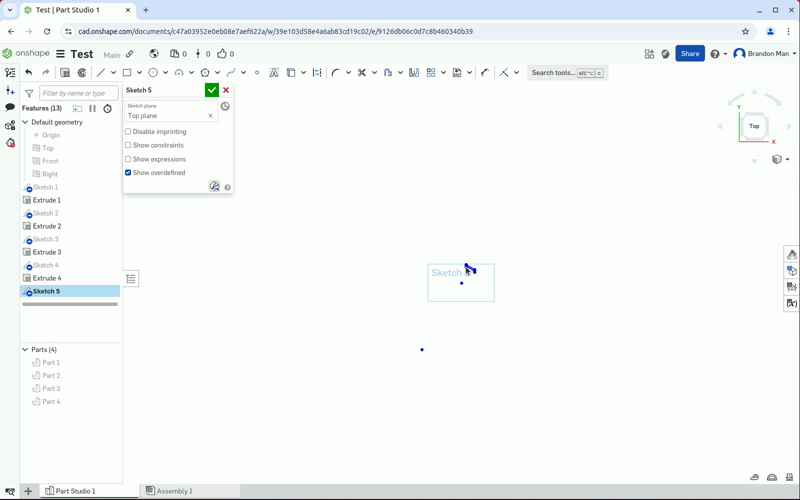
mouse_move(474, 269)
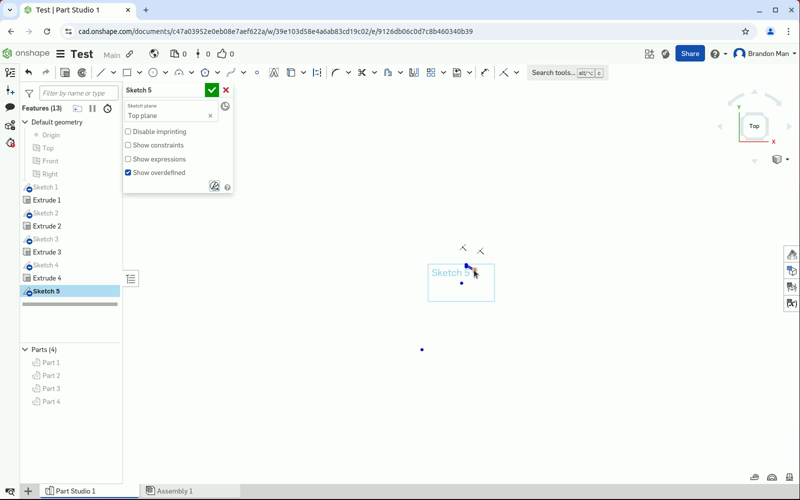
scroll(6)
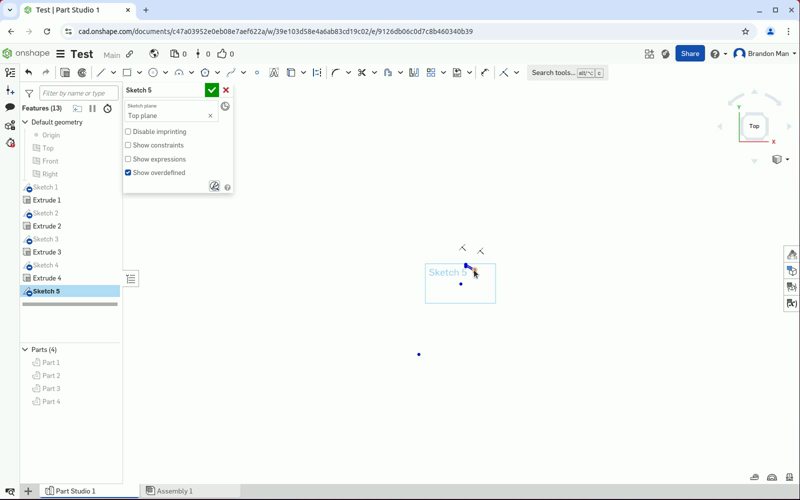
scroll(6)
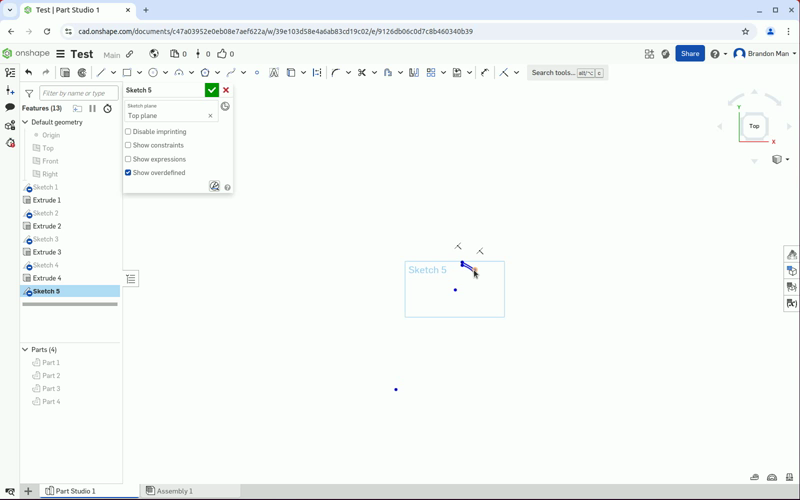
scroll(6)
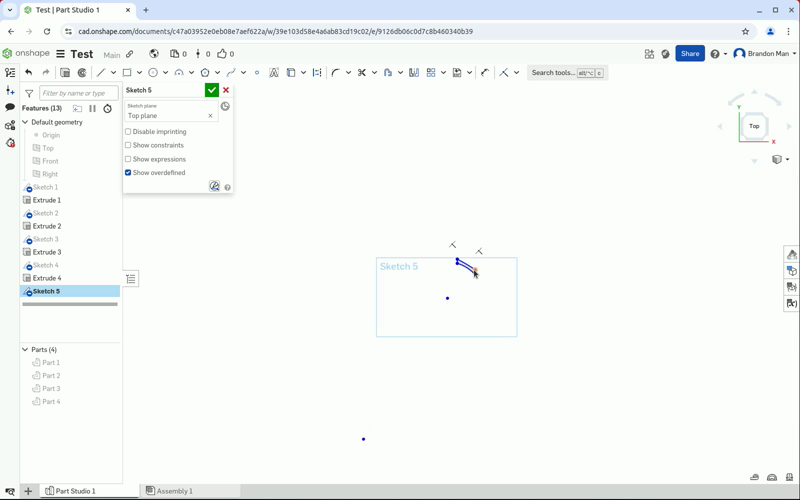
scroll(6)
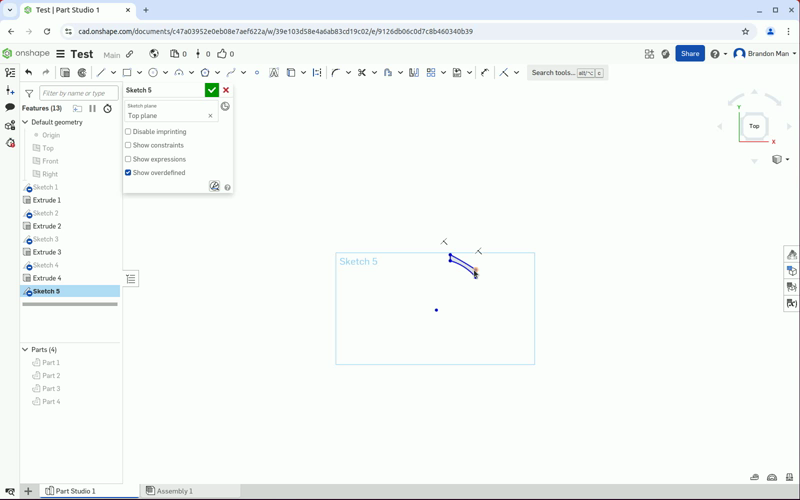
scroll(6)
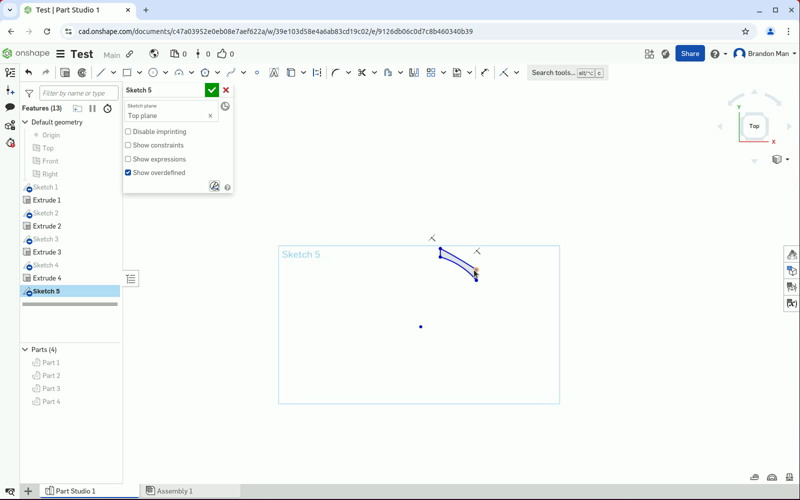
scroll(6)
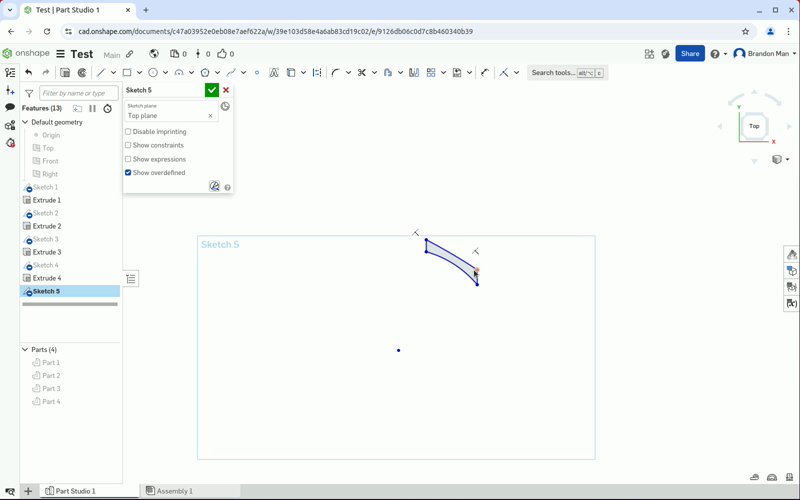
scroll(6)
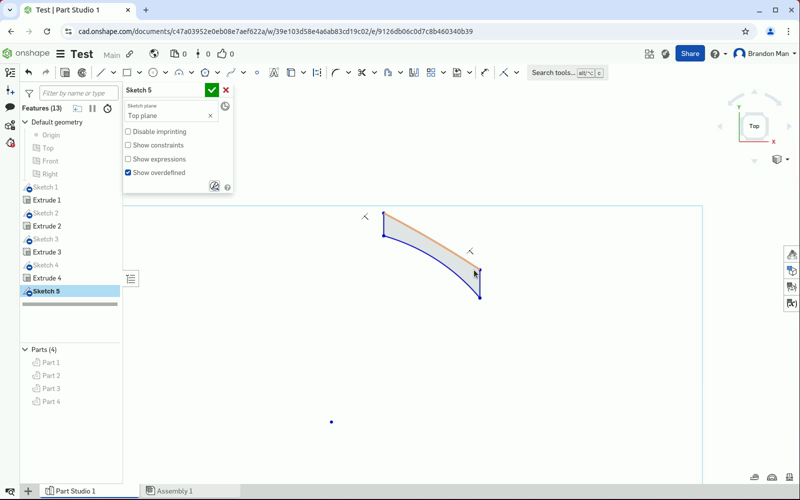
click(474, 269)
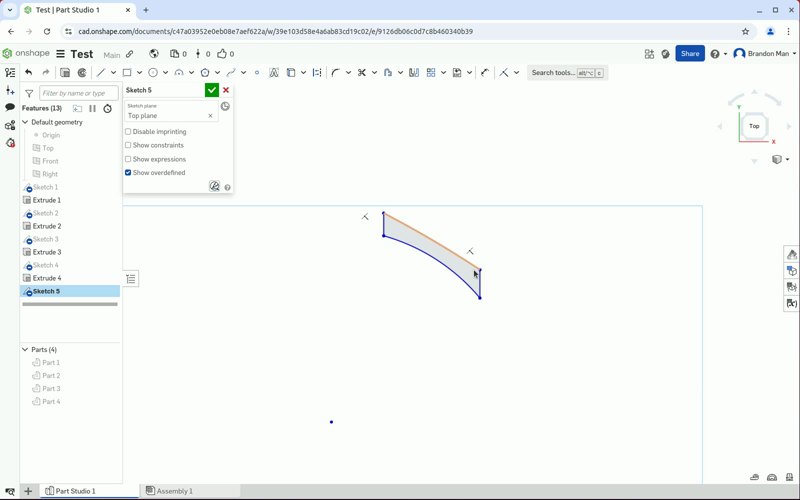
scroll(-6)
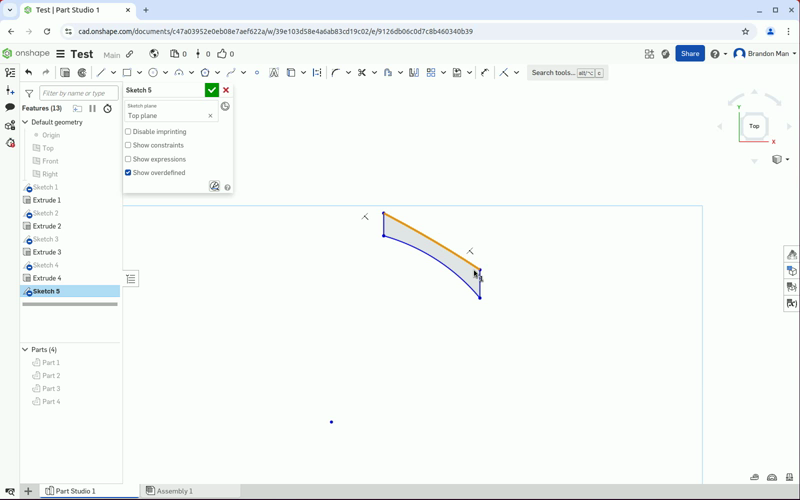
scroll(-6)
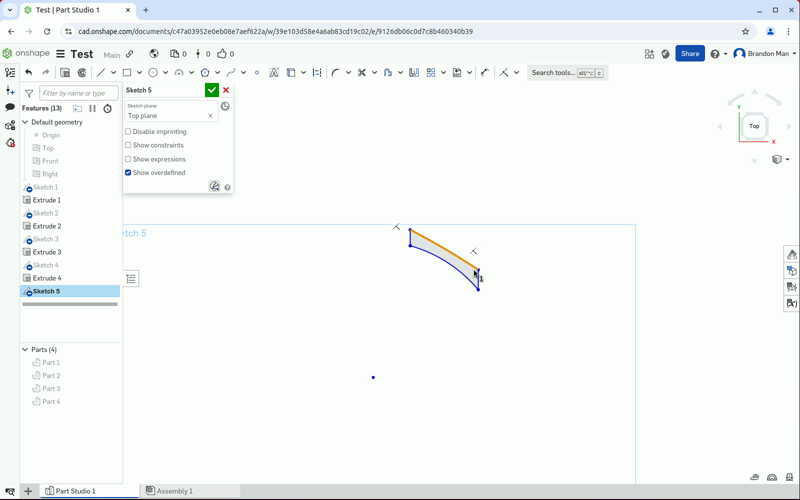
scroll(-6)
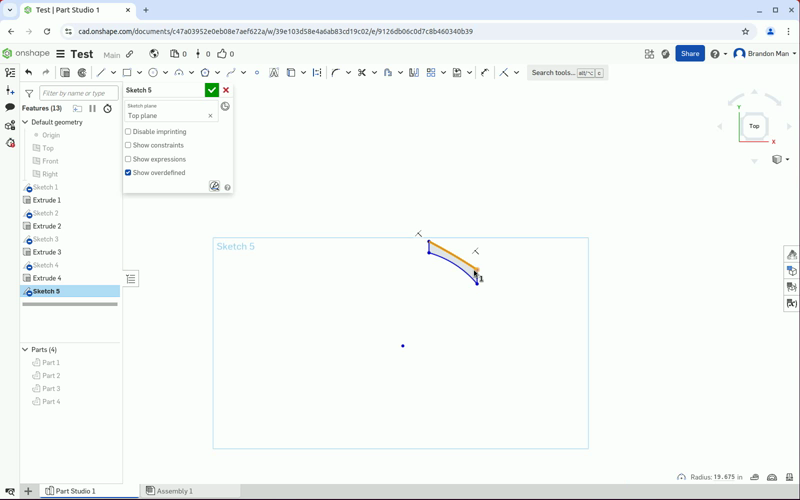
scroll(-6)
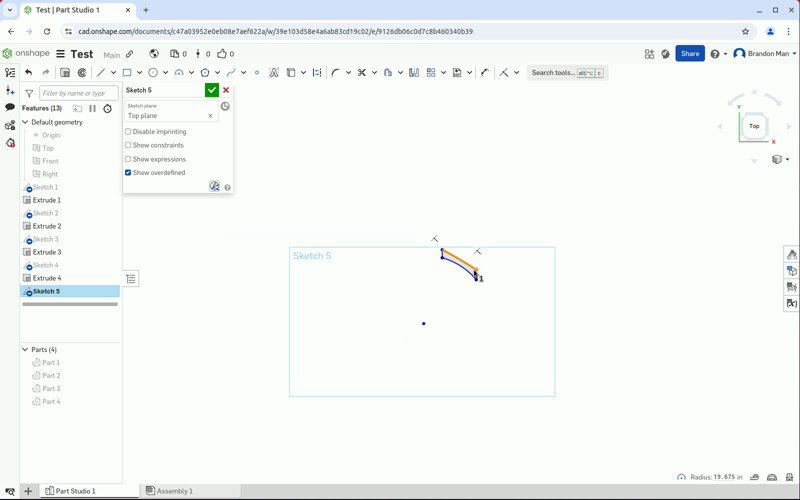
scroll(-6)
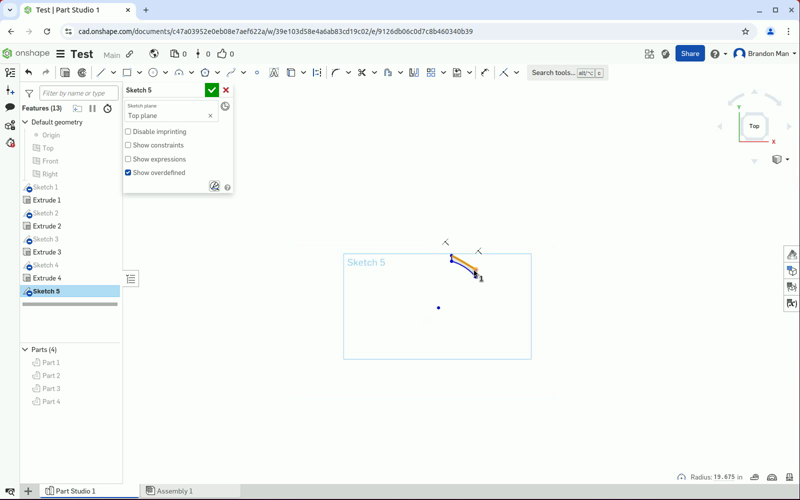
scroll(-6)
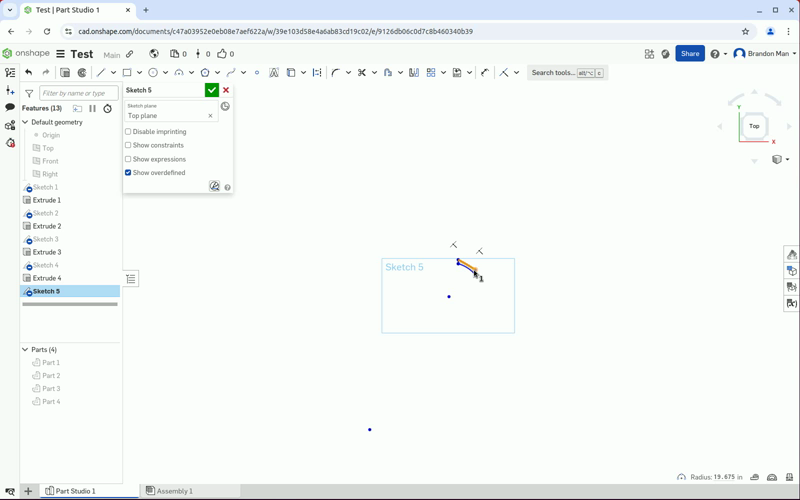
scroll(-6)
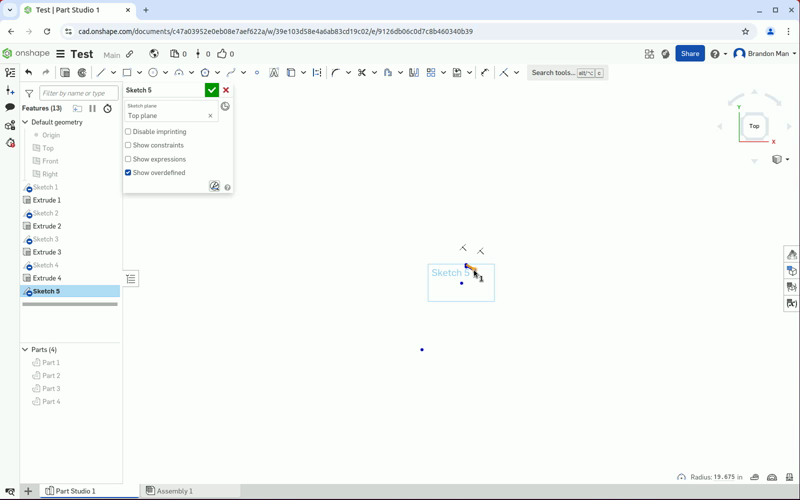
mouse_move(73, 352)
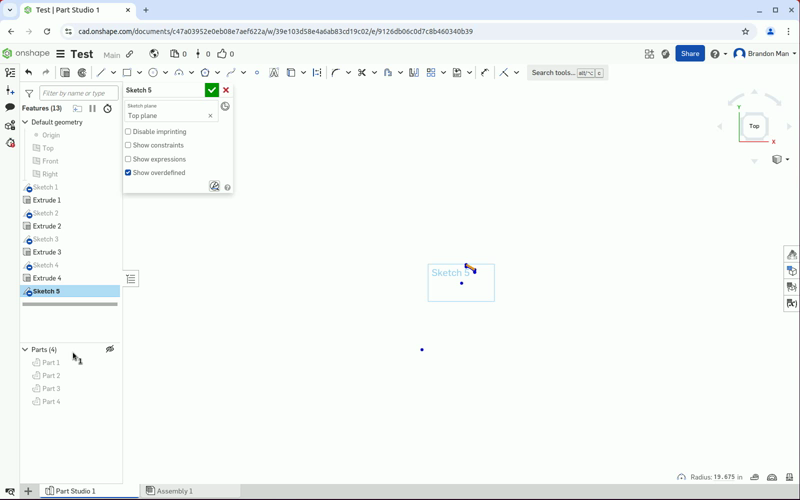
key(shift+y)
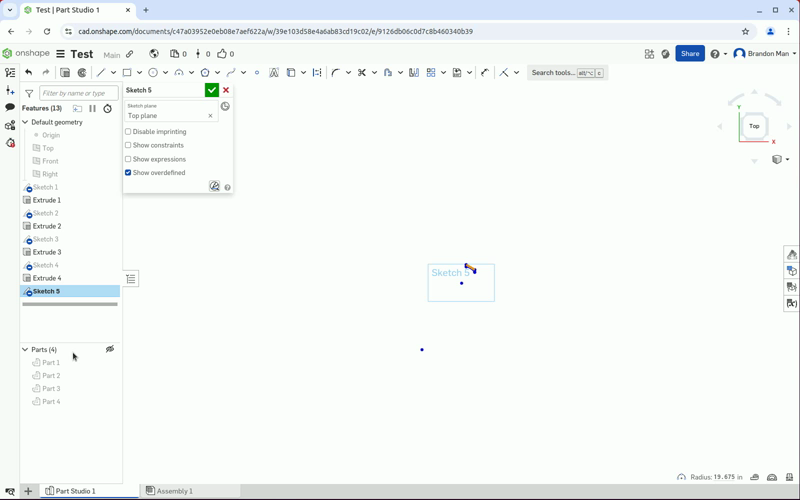
key(shift+e)
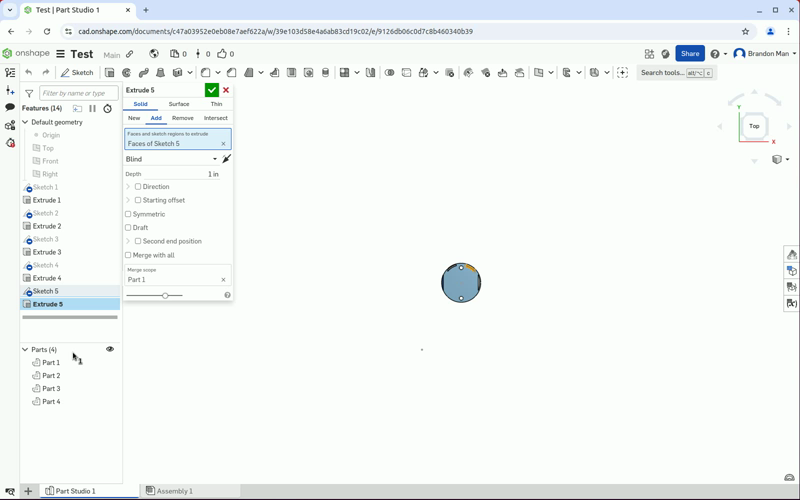
mouse_move(143, 106)
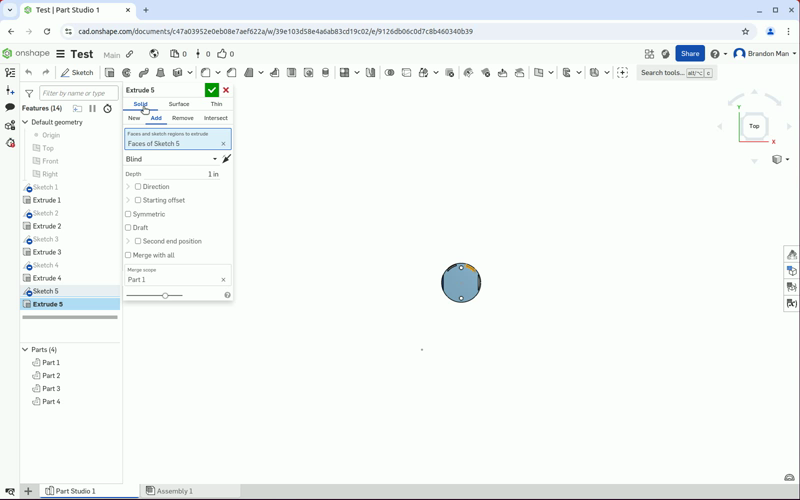
click(143, 106)
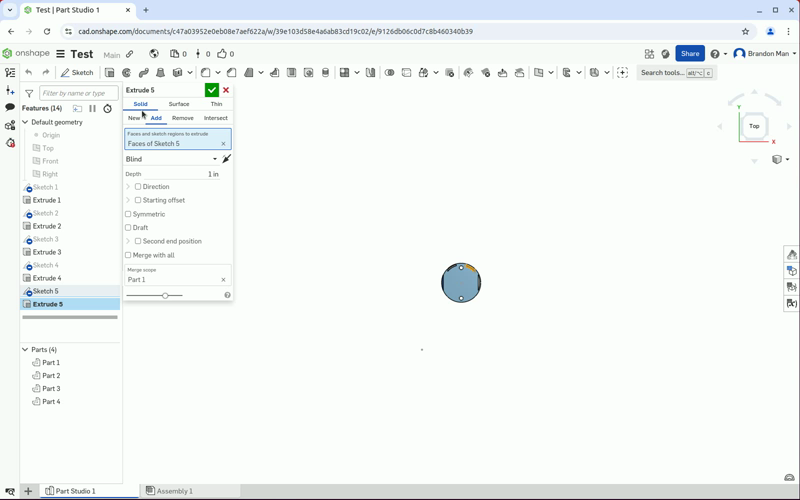
mouse_move(137, 120)
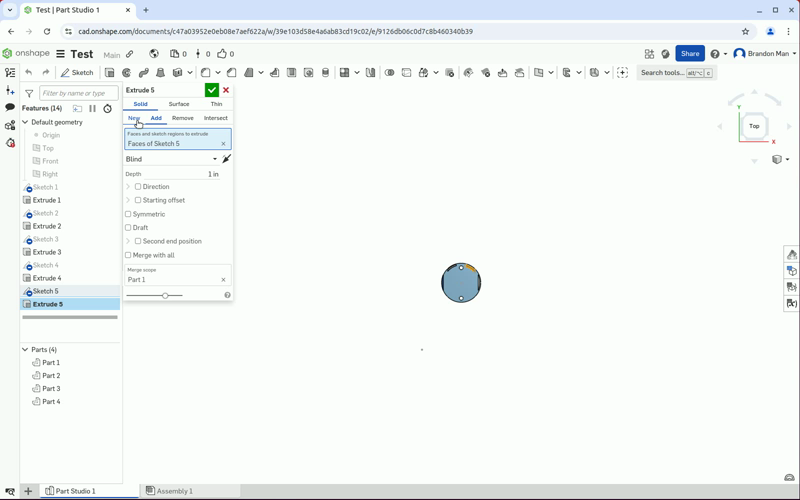
click(137, 120)
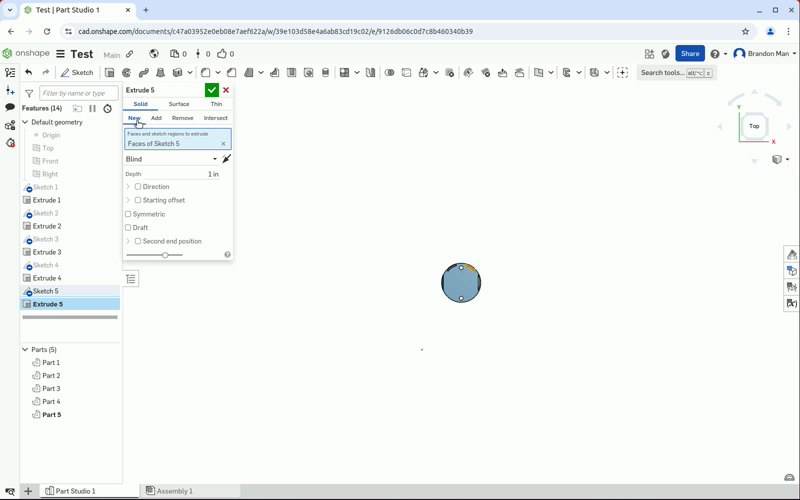
key(tab, 4)
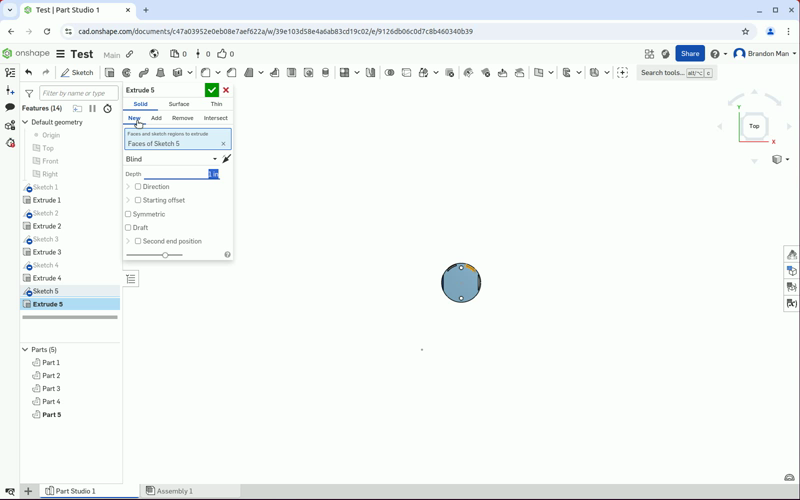
text(23.108)
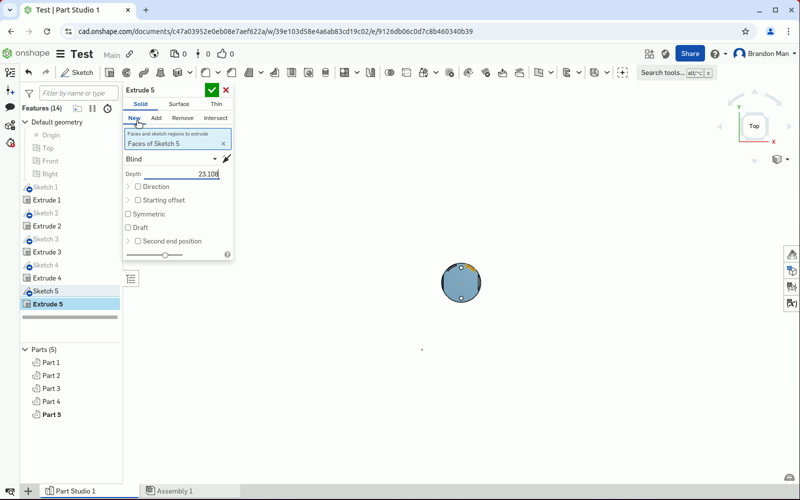
key(enter)
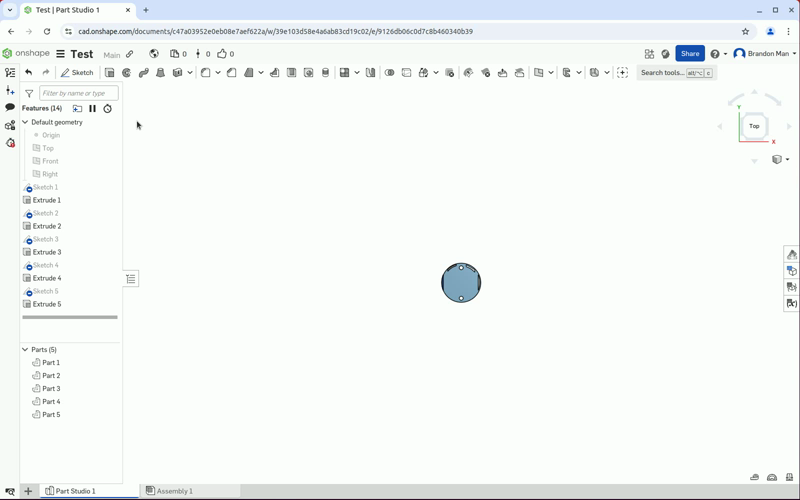
key(shift+h)
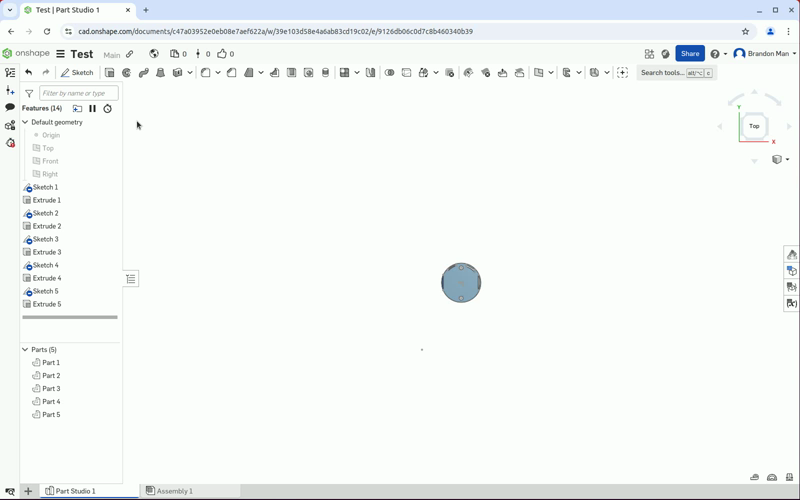
key(shift+h)
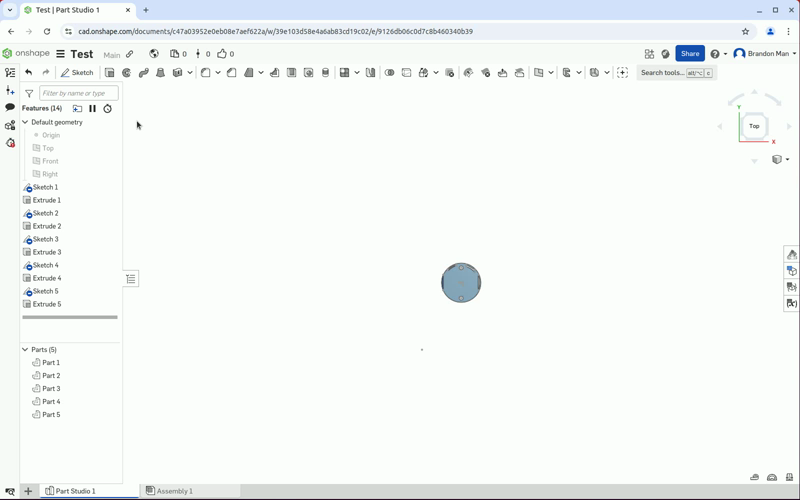
key(shift+7)
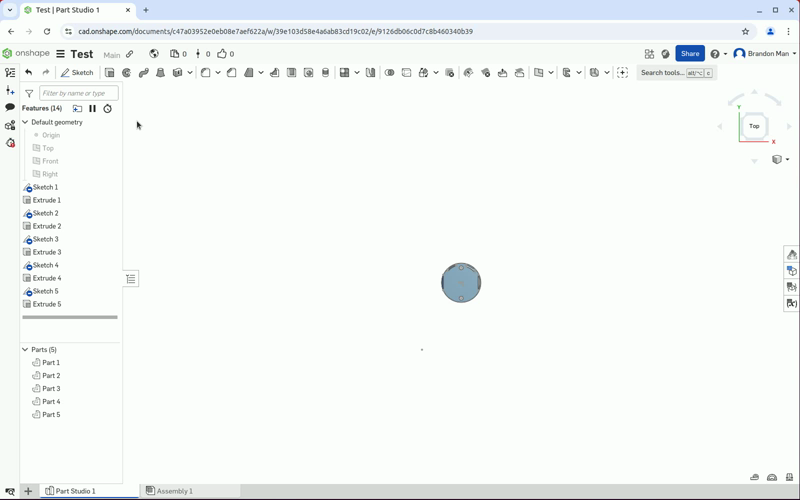
key(up, 3)
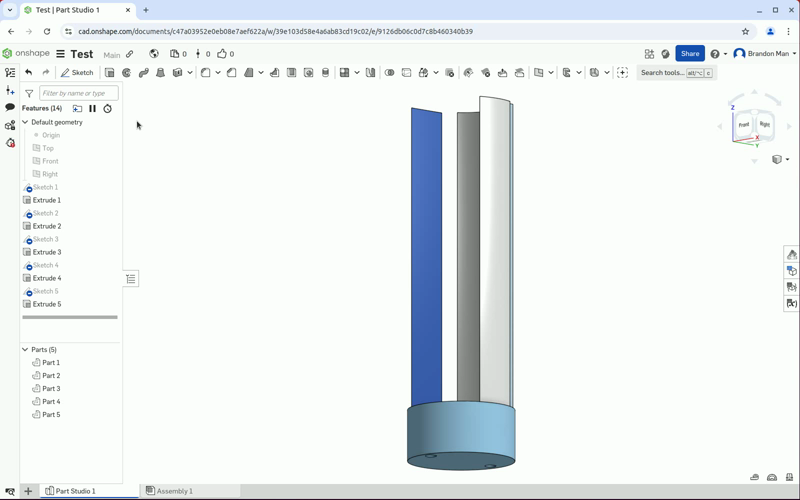
key(left, 3)
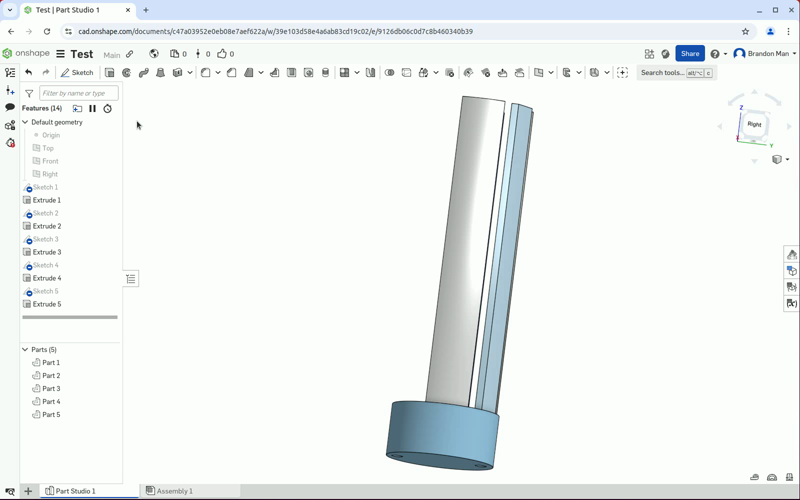
key(right, 3)
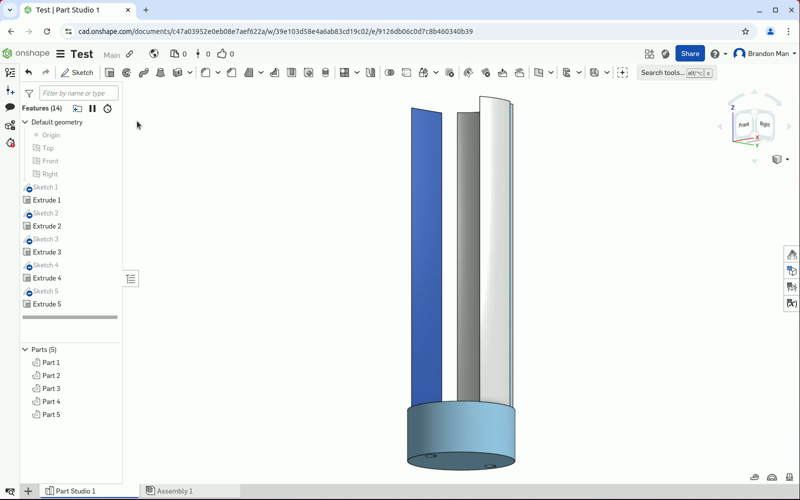
key(down, 3)
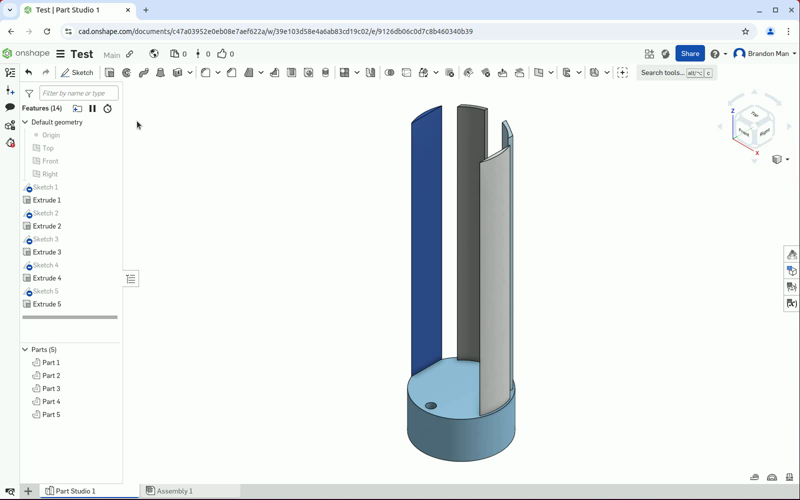
mouse_move(73, 189)
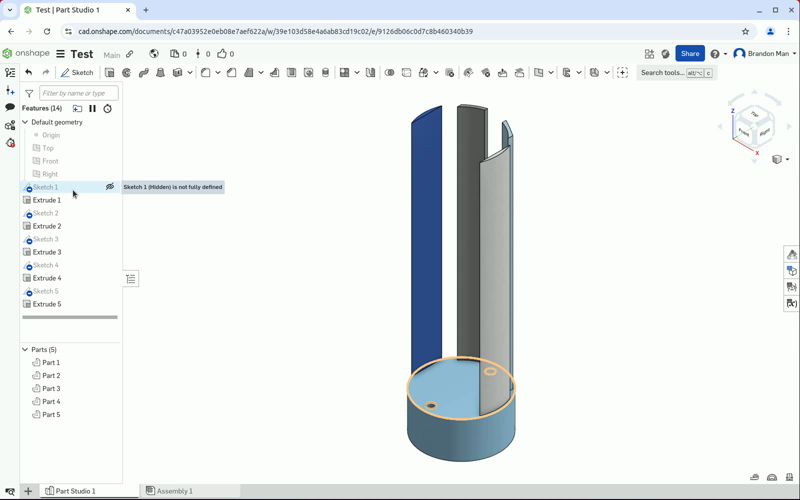
click(73, 189)